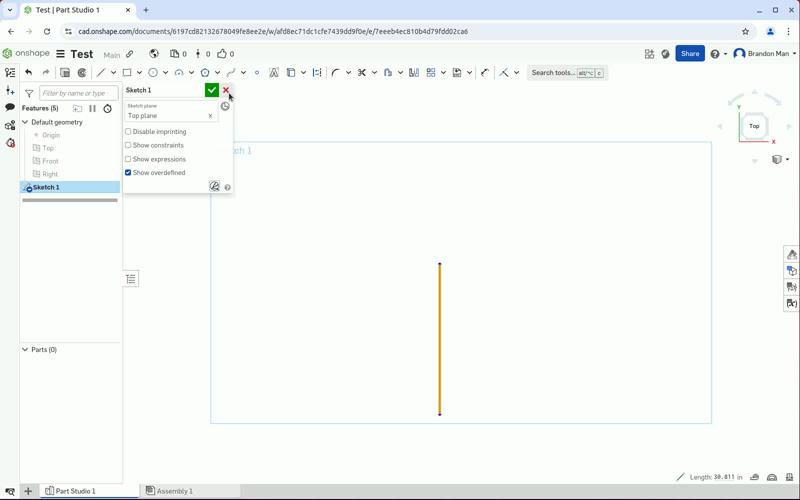
key(shift+h)
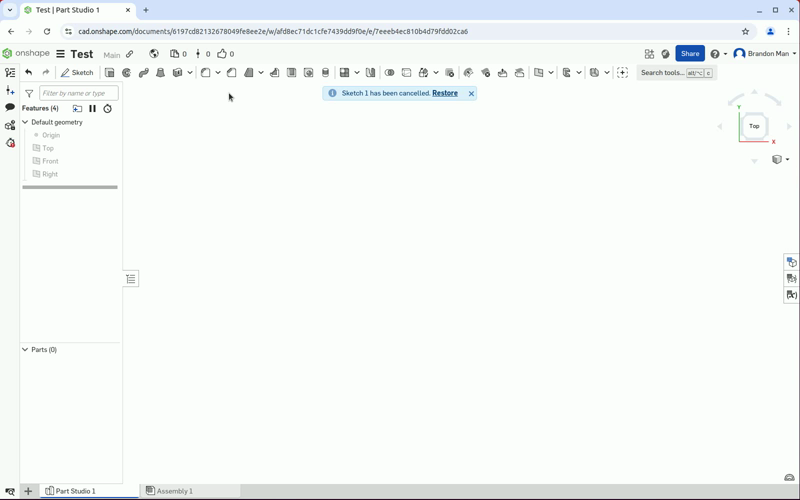
mouse_move(73, 352)
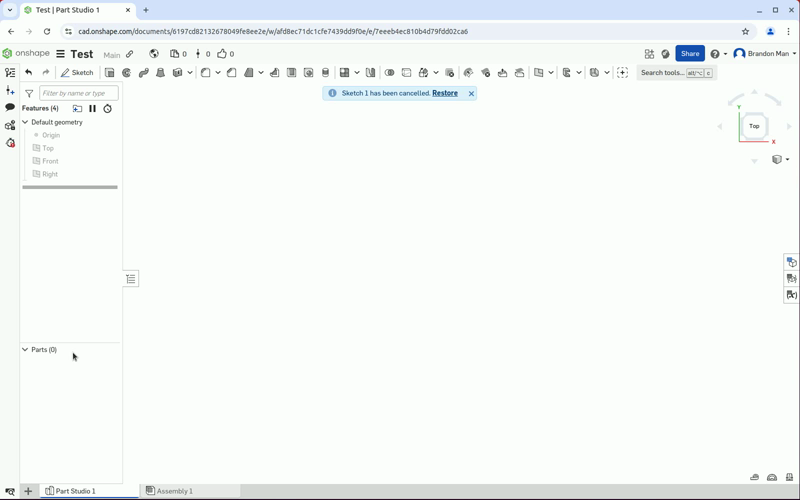
key(y)
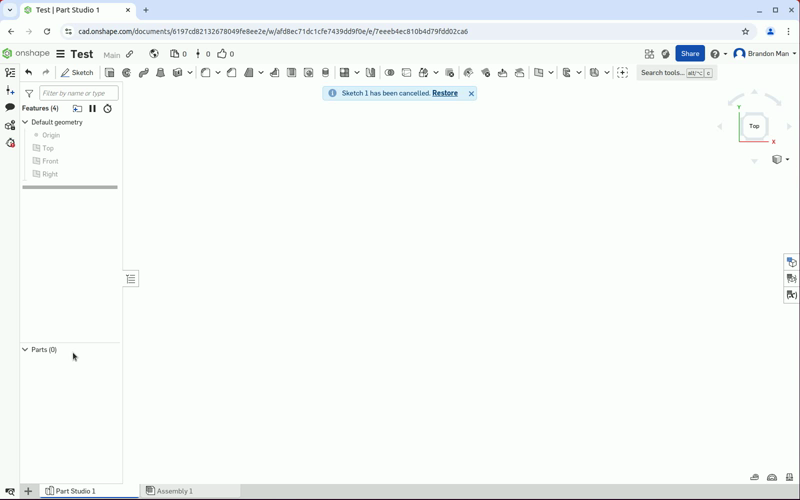
key(shift+p)
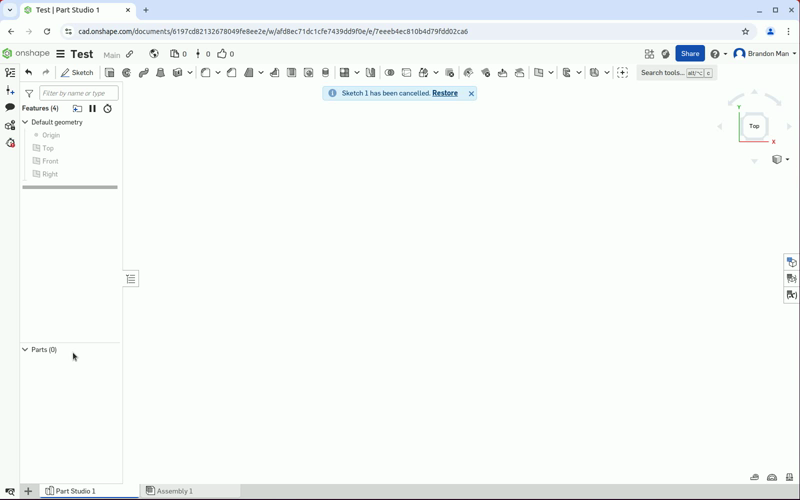
key(space)
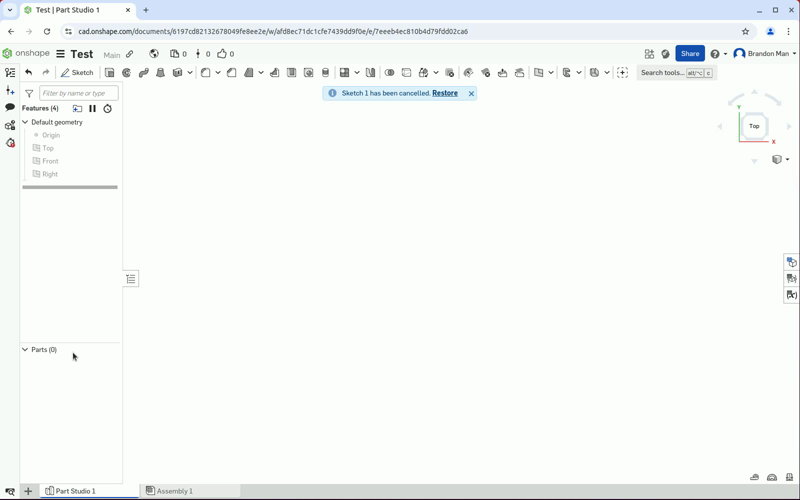
key_down(shift)
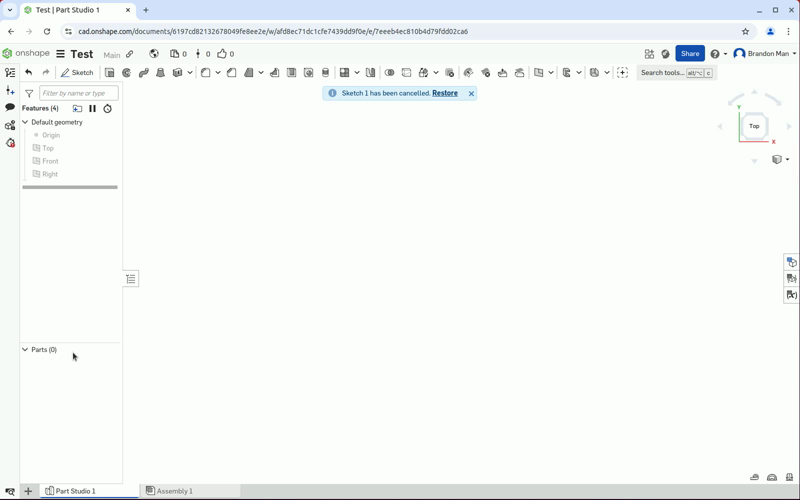
key(up)
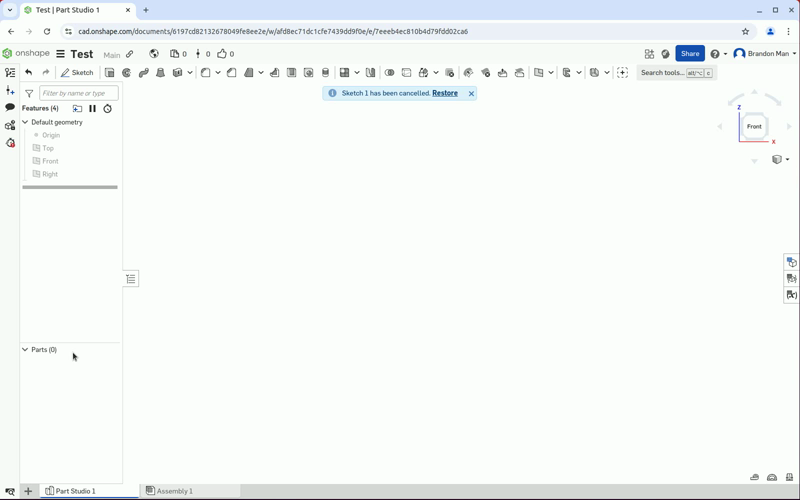
key_up(shift)
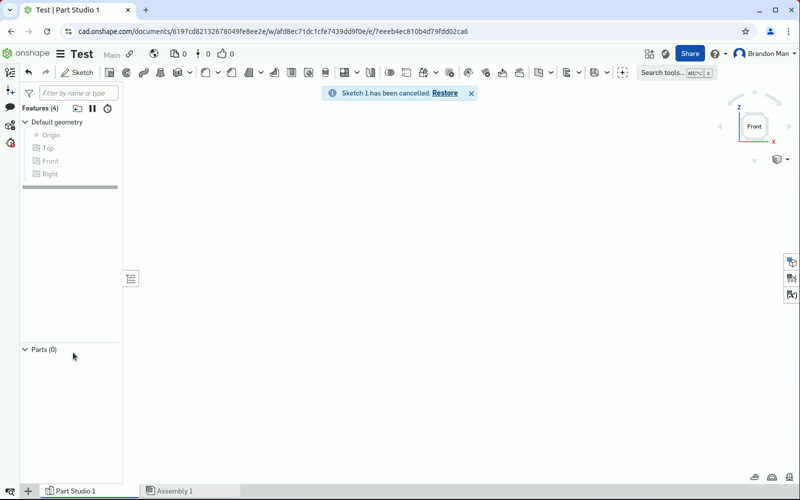
mouse_move(73, 352)
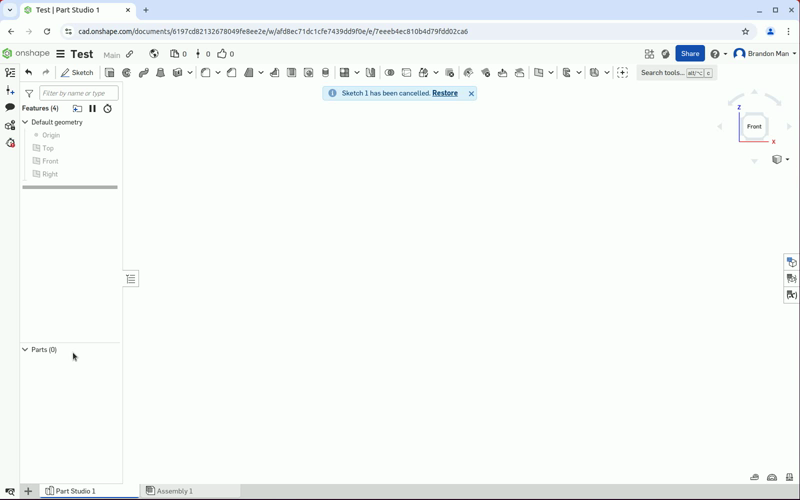
key(shift+y)
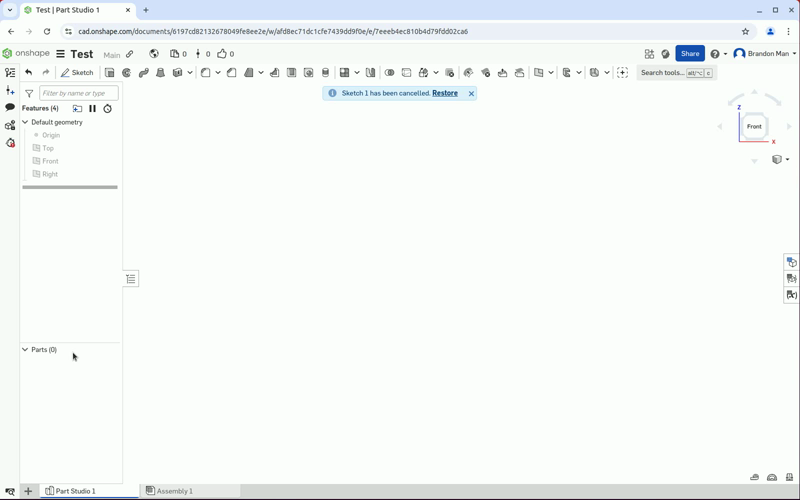
key(shift+s)
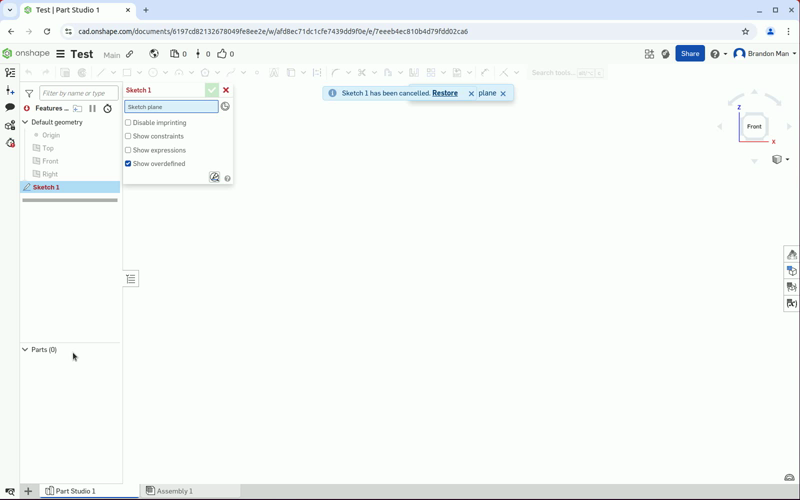
mouse_move(73, 163)
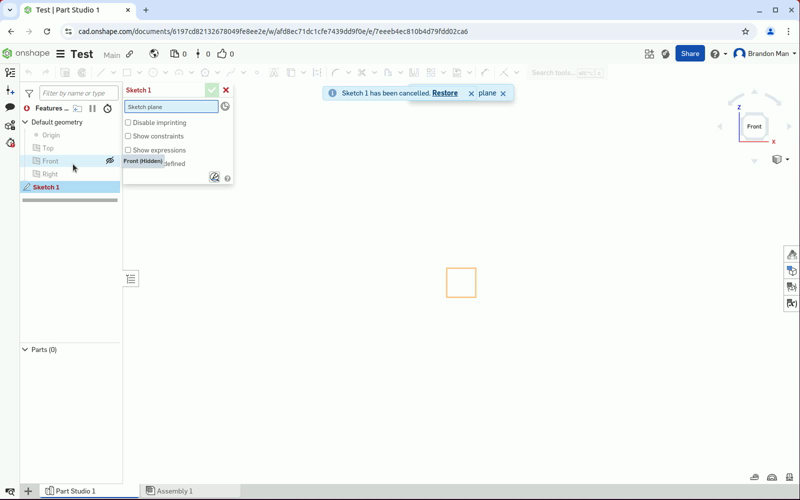
click(73, 163)
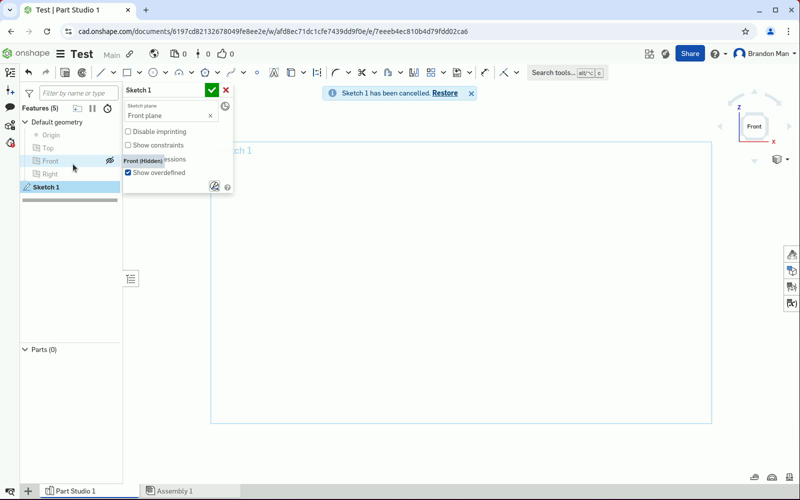
mouse_move(73, 352)
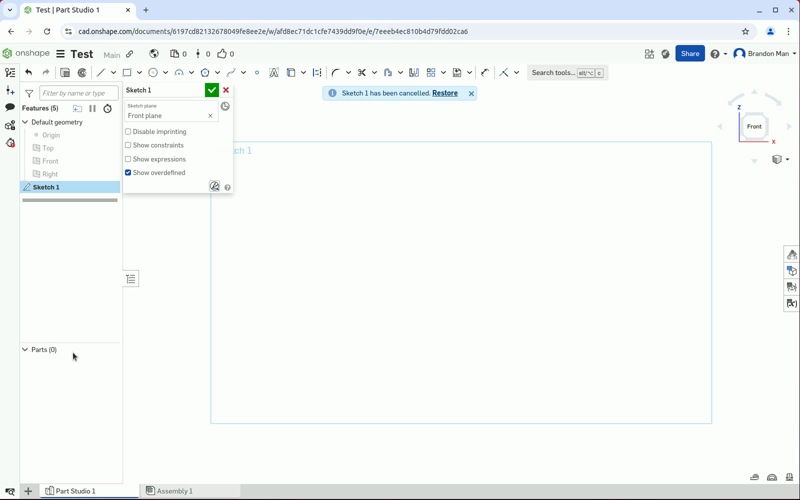
key(y)
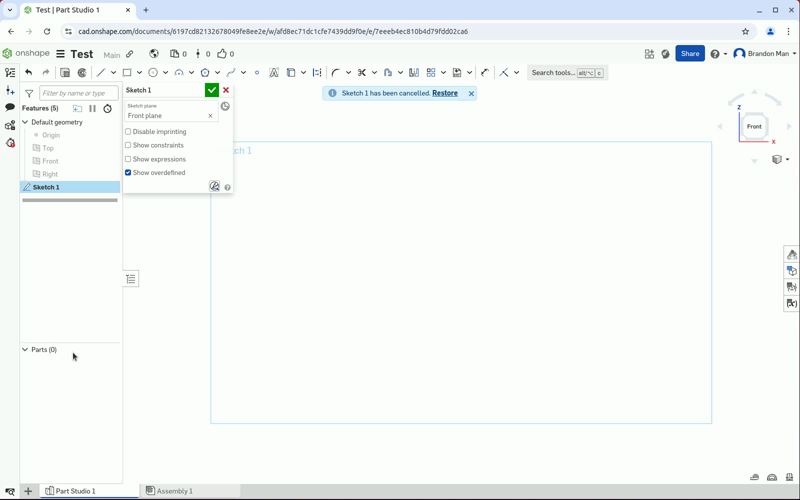
key(l)
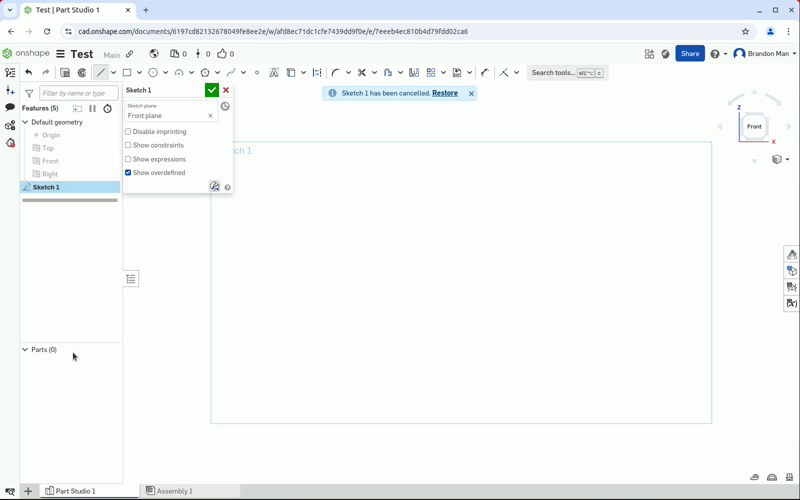
key_down(shift)
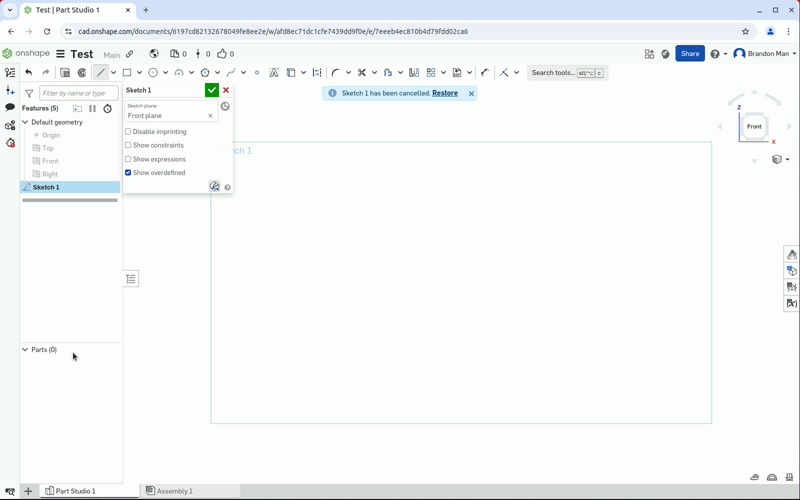
mouse_move(464, 326)
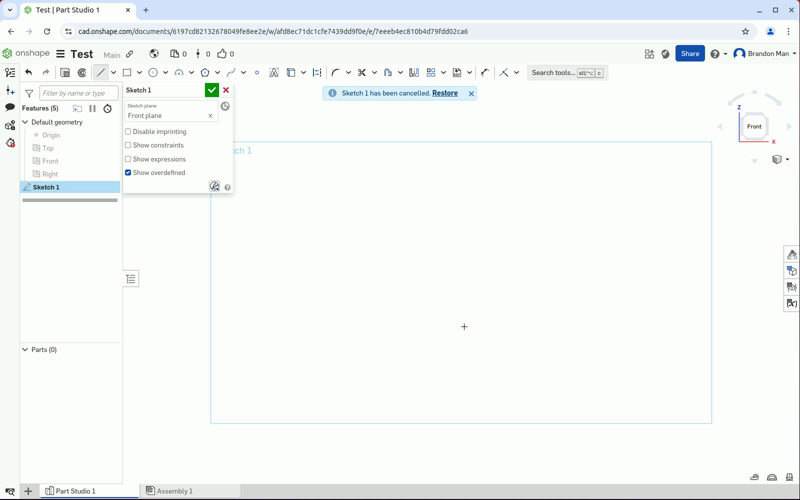
click(464, 326)
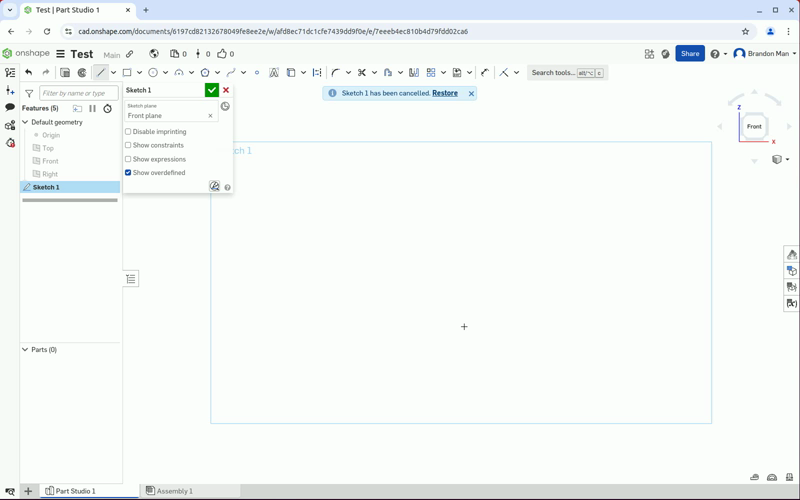
key_up(shift)
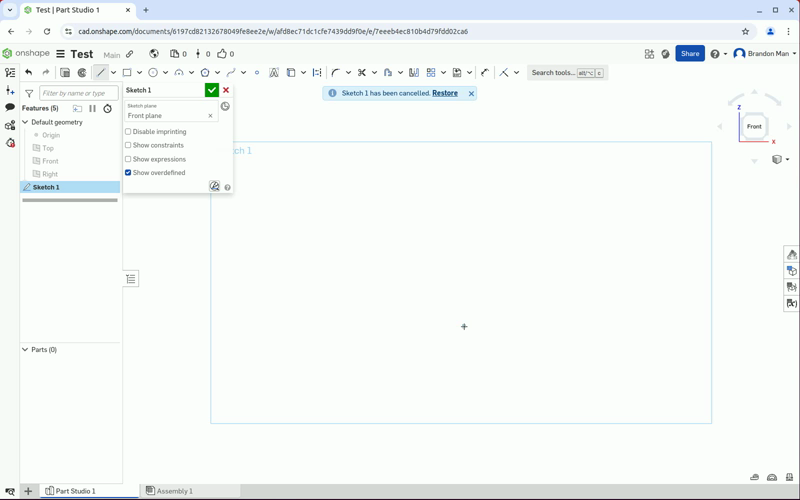
key_down(shift)
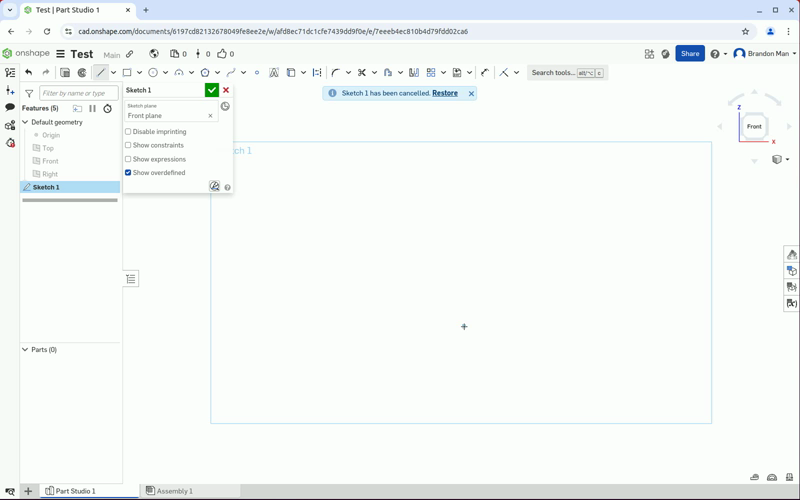
mouse_move(494, 326)
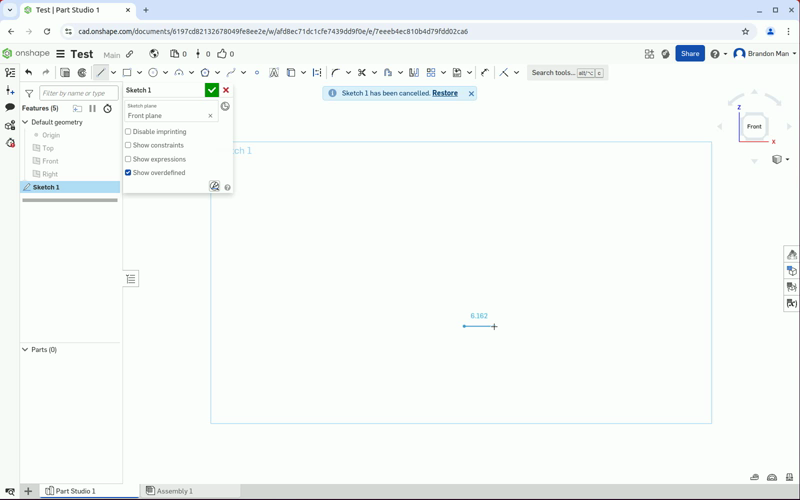
mouse_move(471, 325)
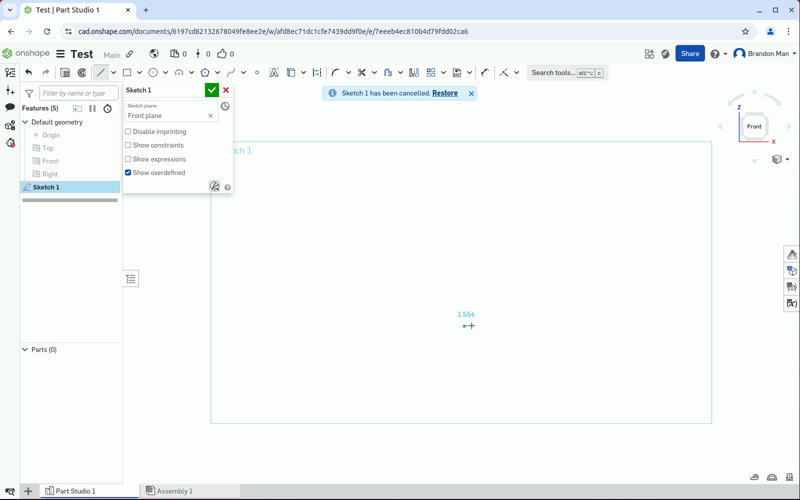
click(471, 325)
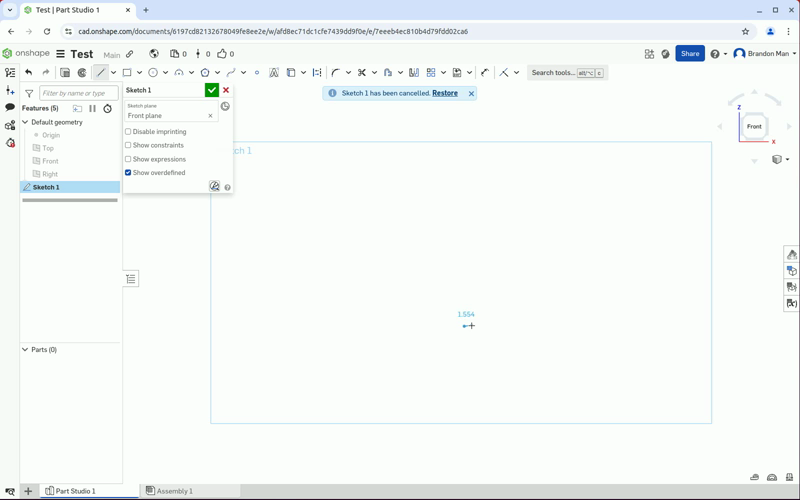
key_up(shift)
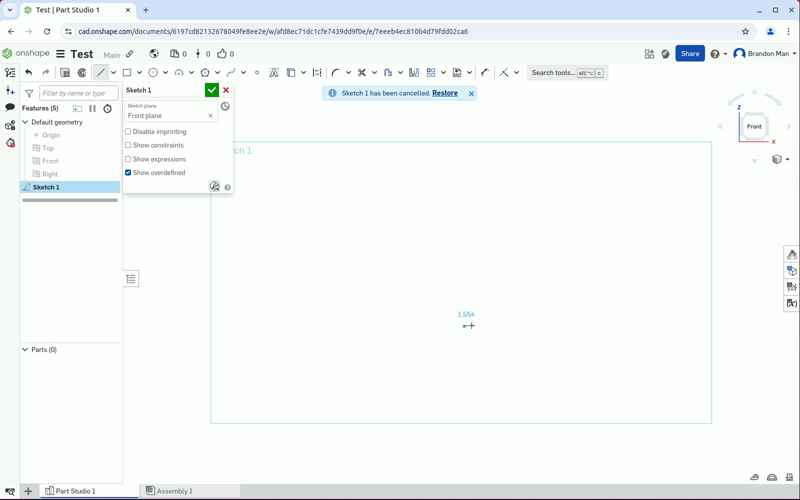
key(esc)
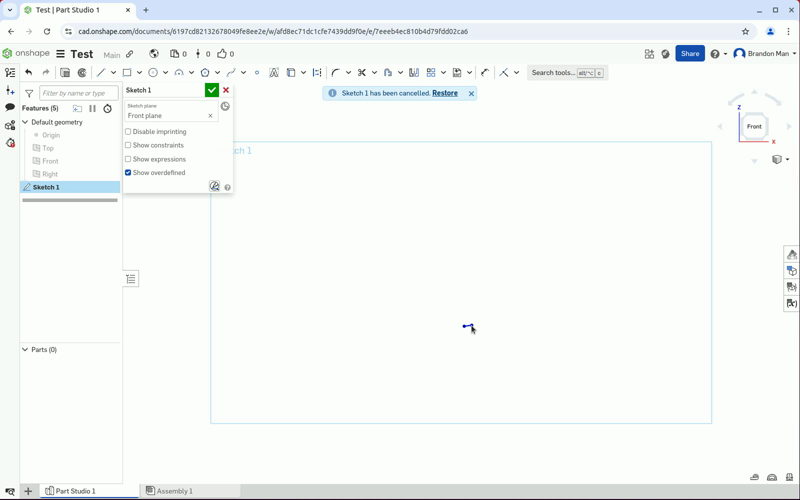
key(a)
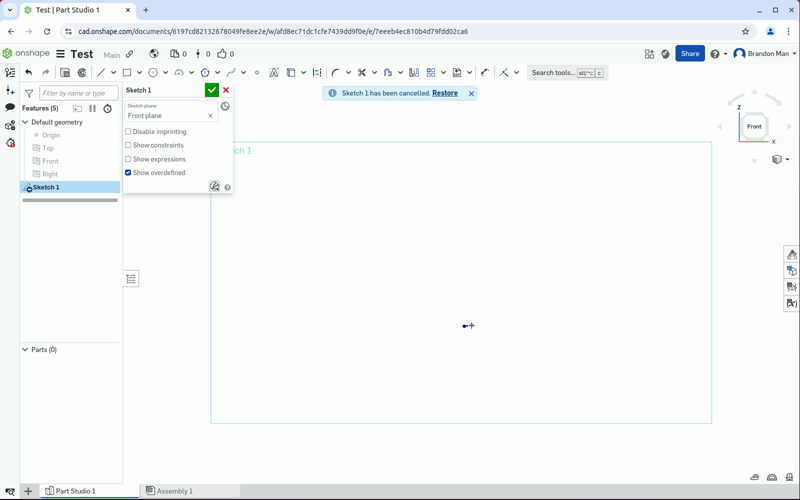
mouse_move(471, 325)
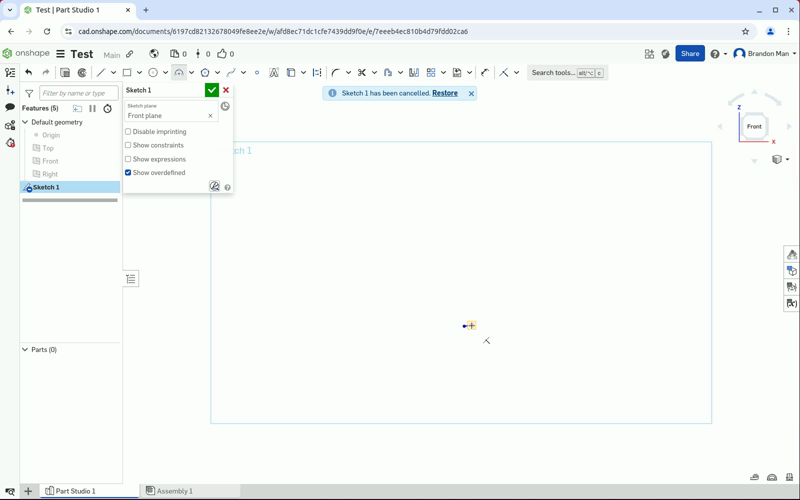
click(471, 325)
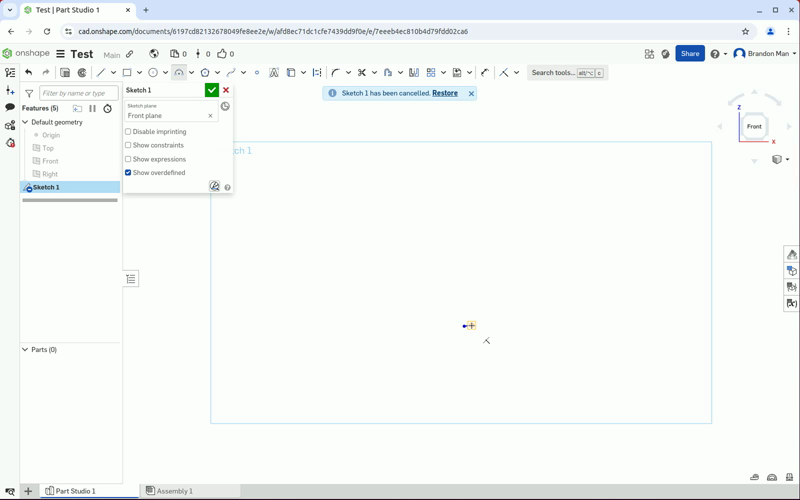
mouse_move(464, 326)
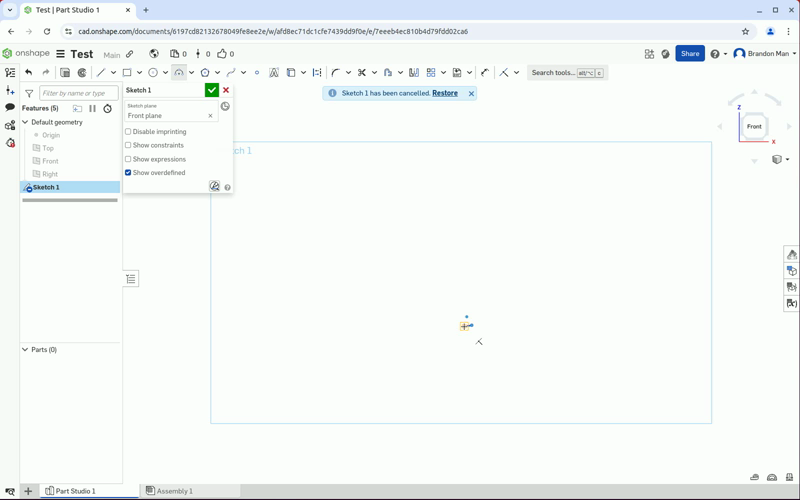
click(464, 326)
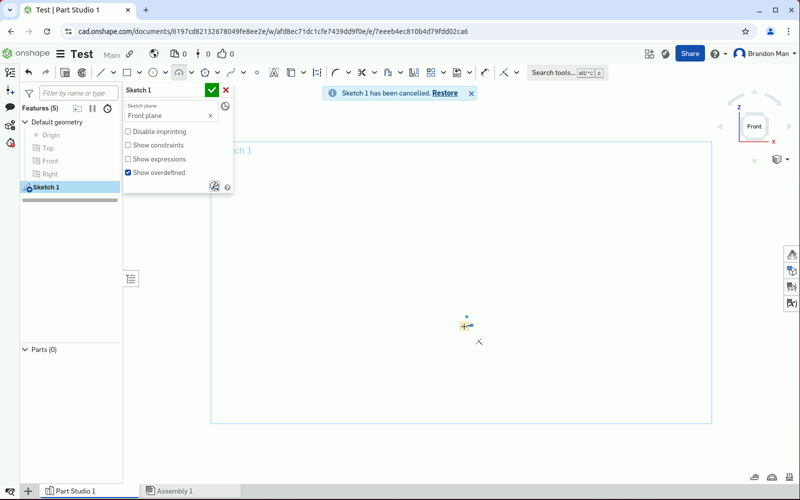
key_down(shift)
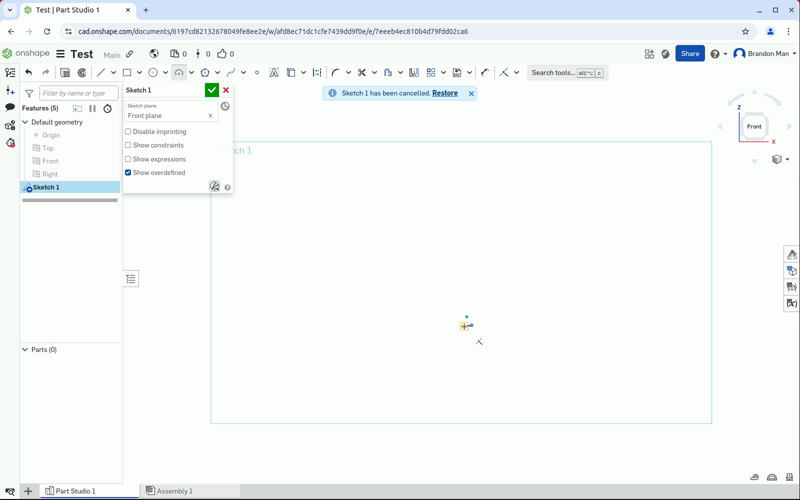
mouse_move(457, 239)
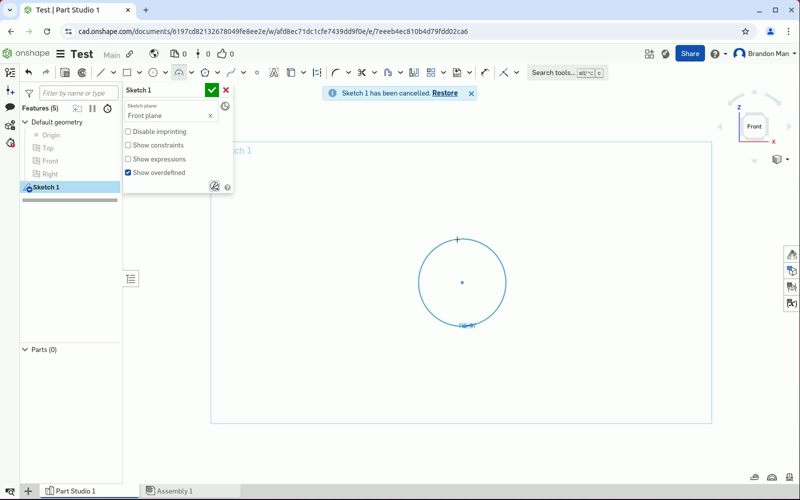
click(457, 239)
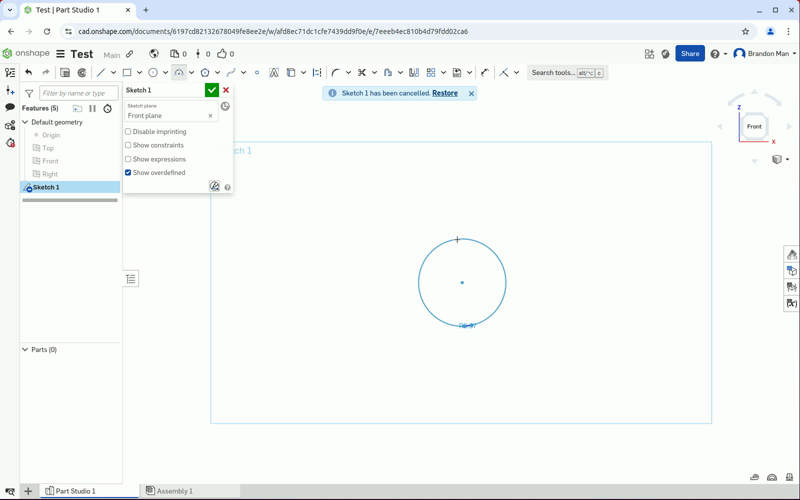
key_up(shift)
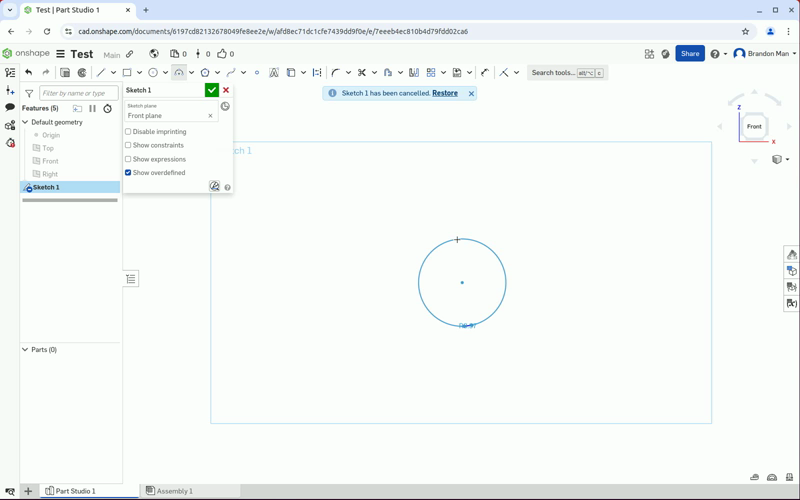
key(esc)
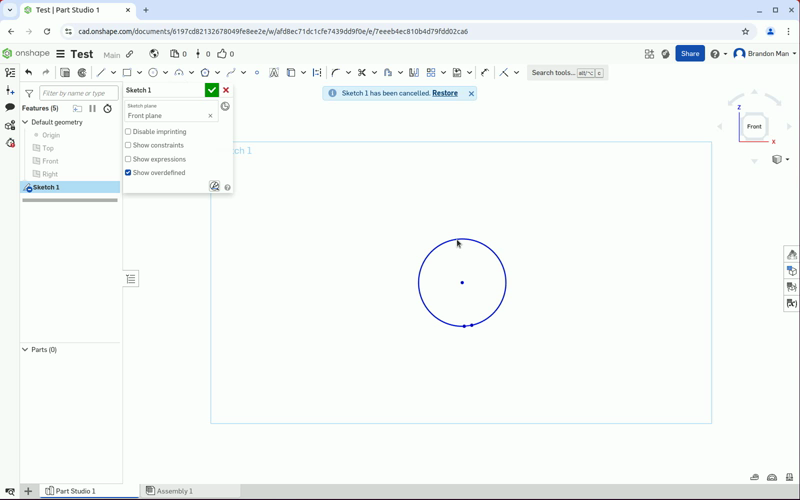
key(l)
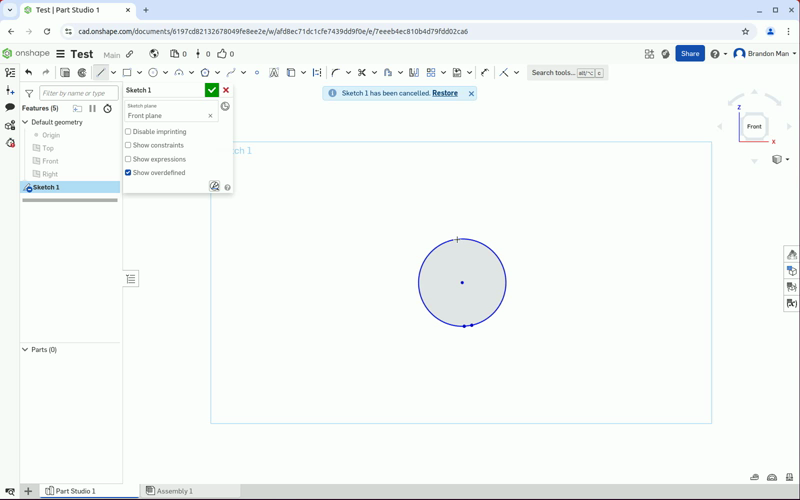
key_down(shift)
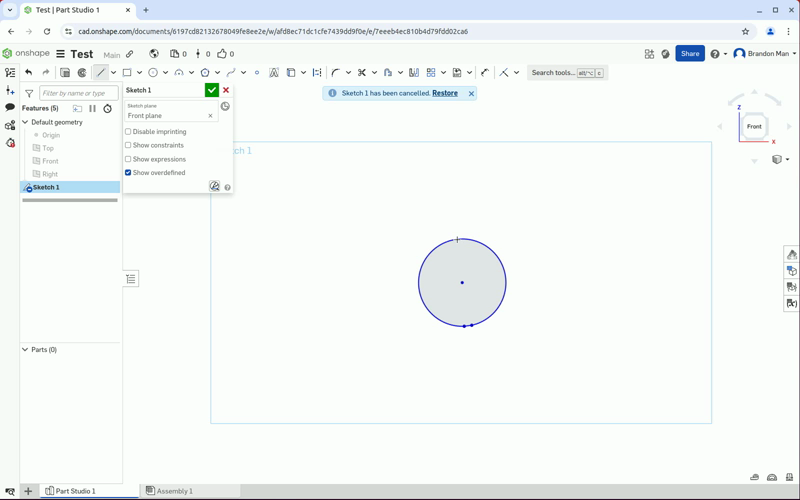
mouse_move(430, 290)
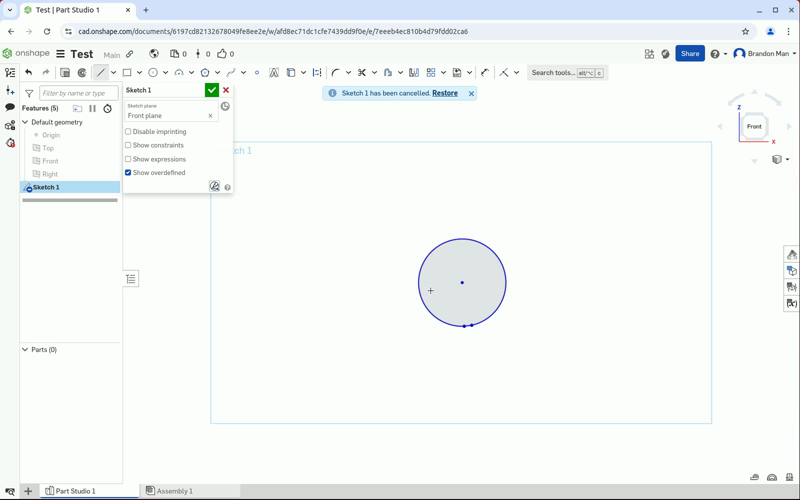
click(430, 290)
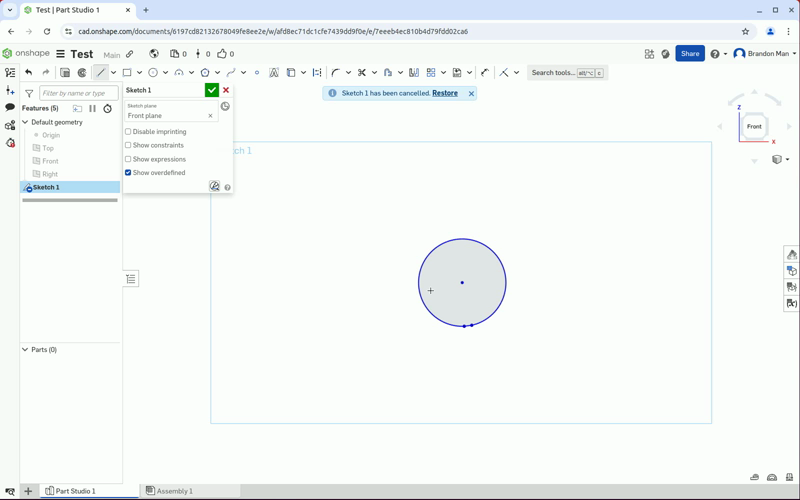
key_up(shift)
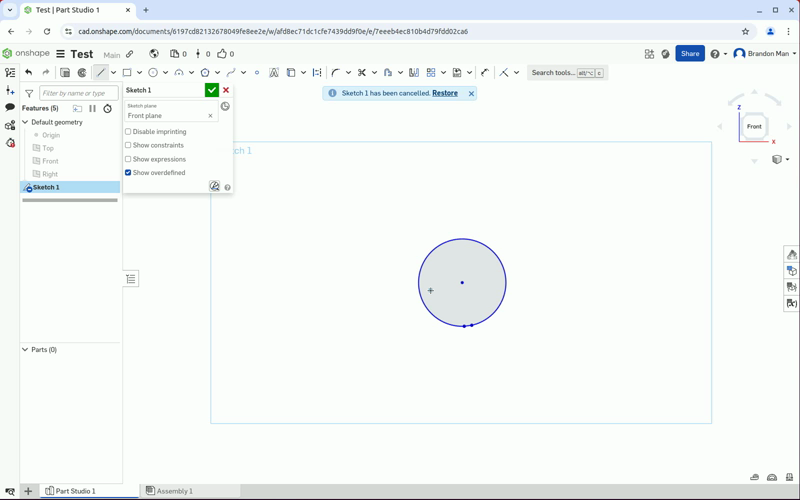
key_down(shift)
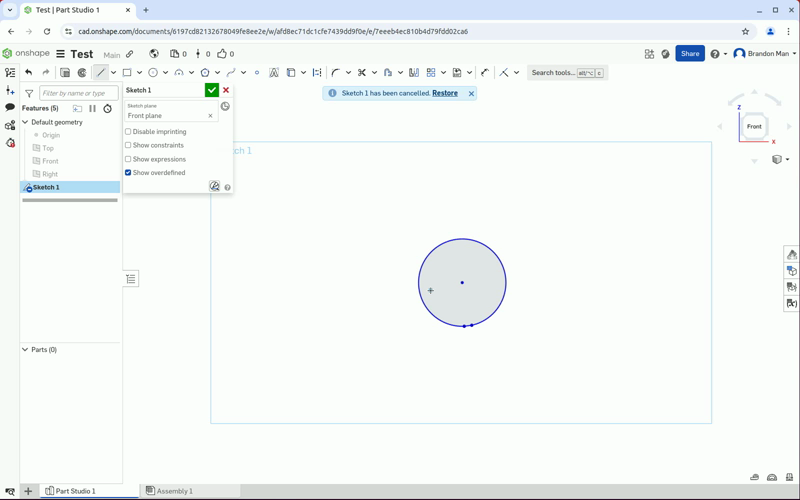
mouse_move(460, 290)
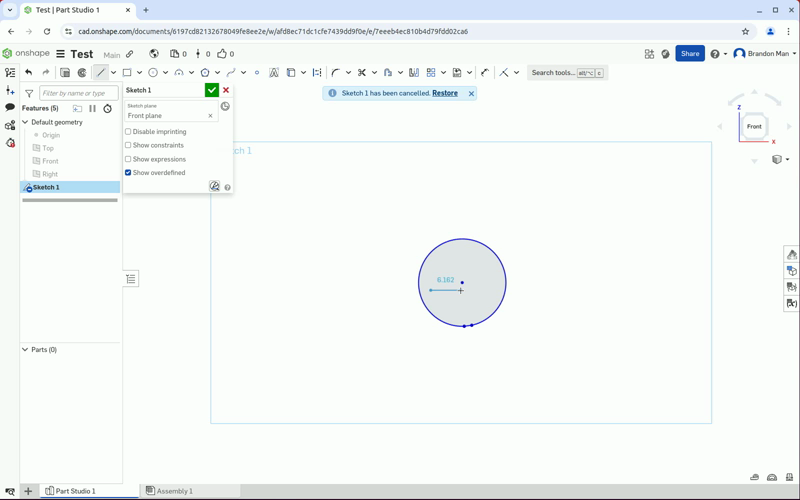
mouse_move(439, 290)
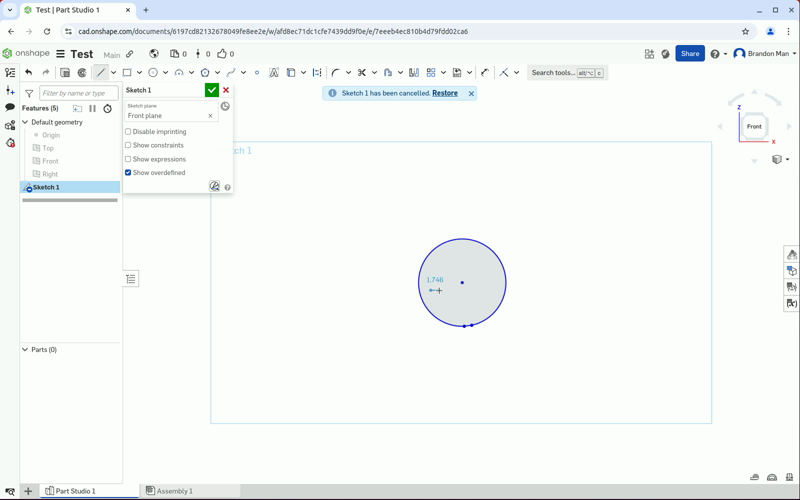
click(439, 290)
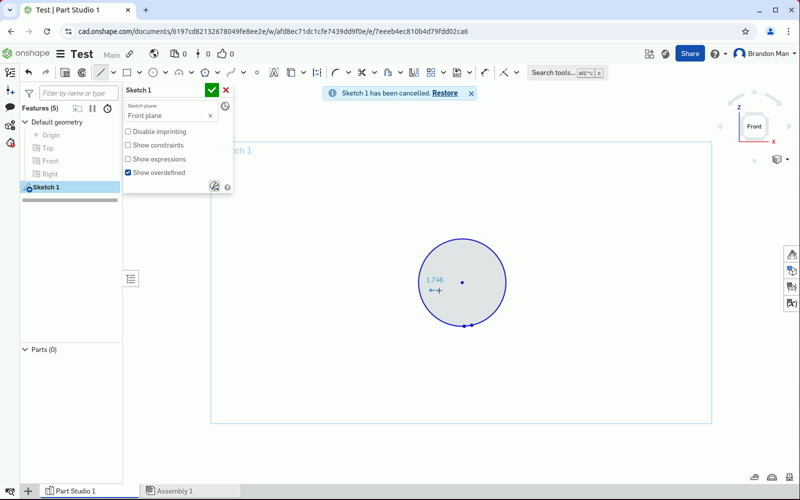
key_up(shift)
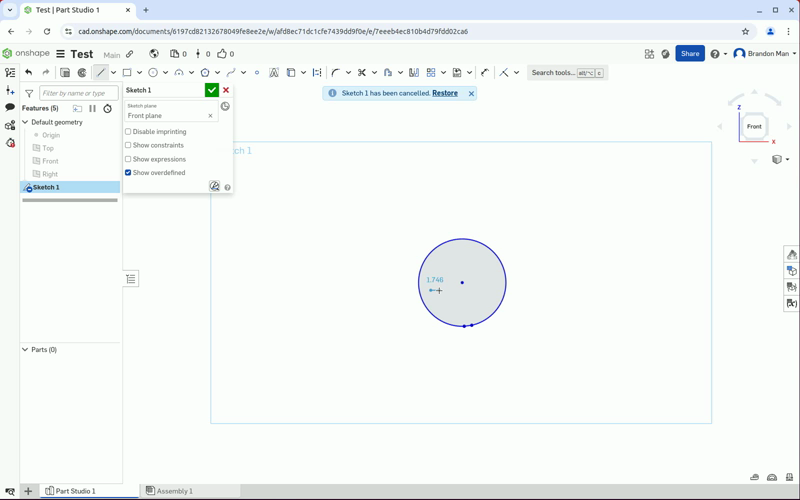
key(esc)
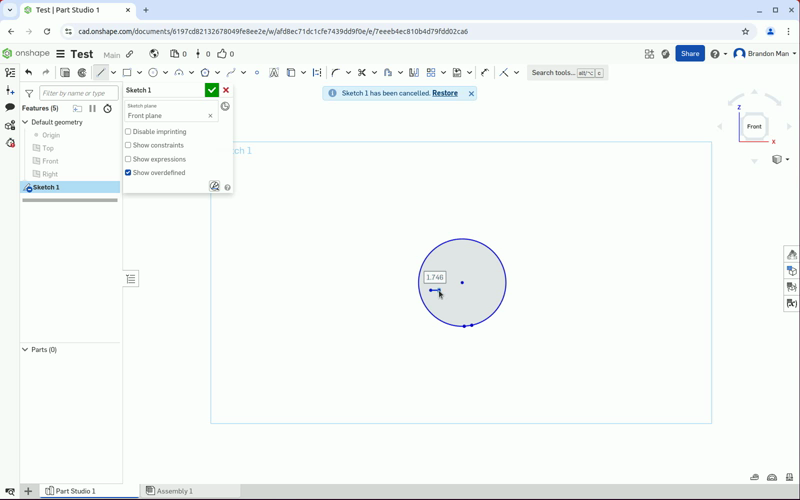
key(a)
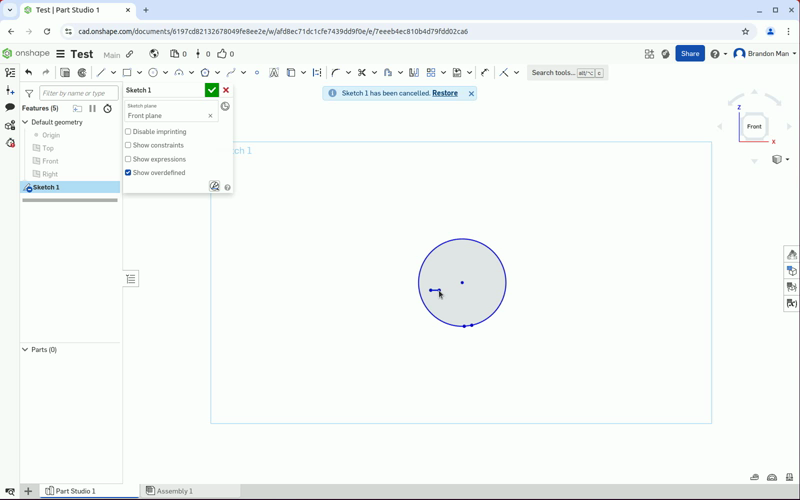
mouse_move(439, 290)
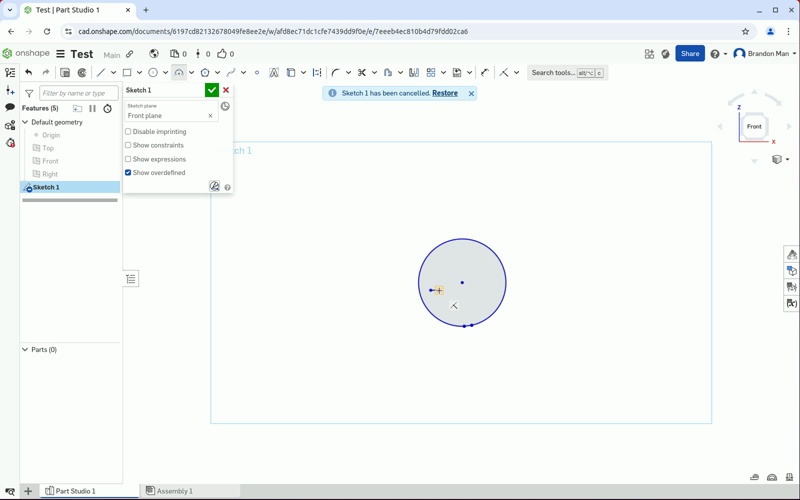
click(439, 290)
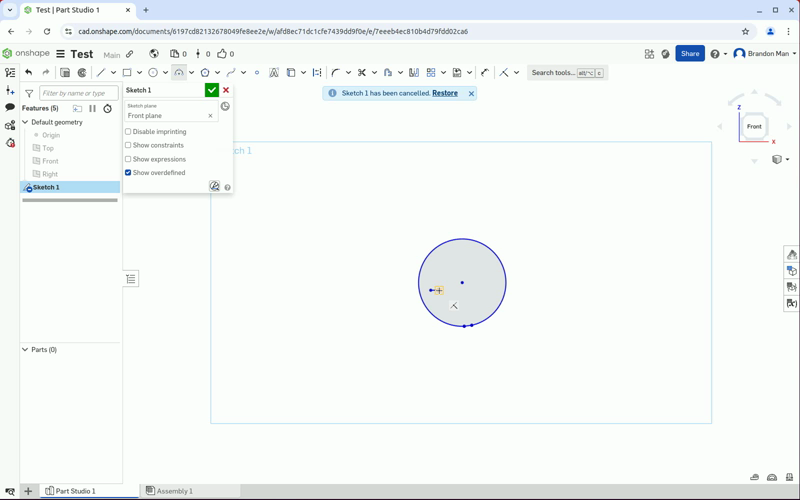
key_down(shift)
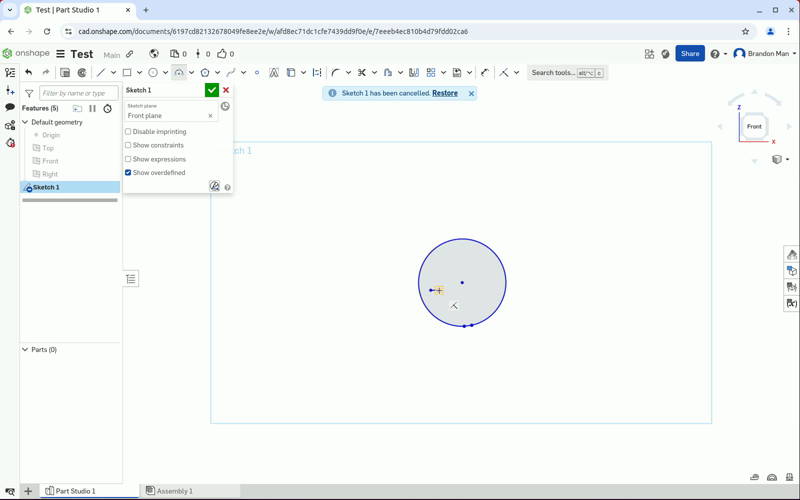
mouse_move(480, 290)
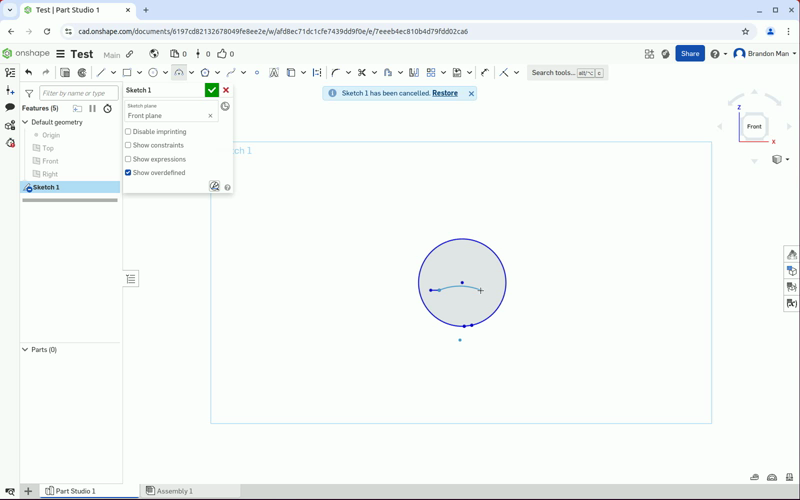
click(480, 290)
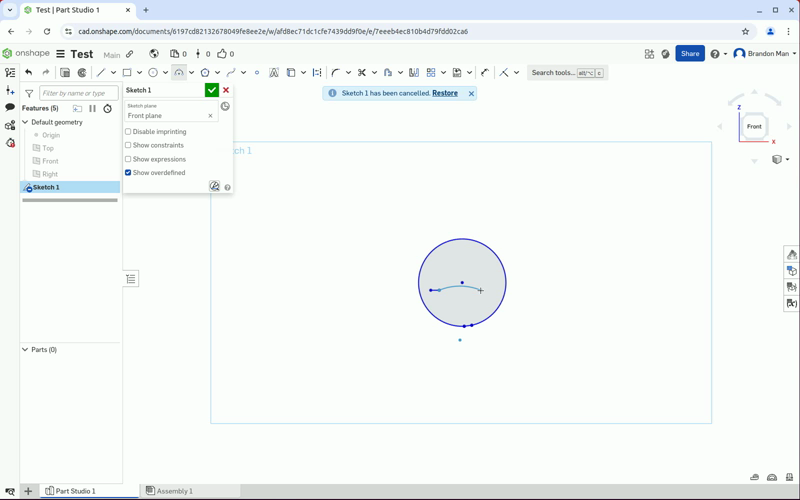
mouse_move(460, 304)
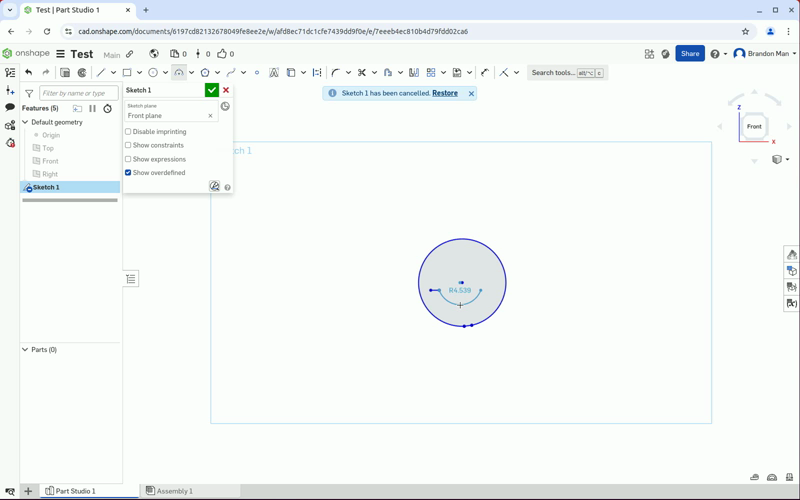
click(460, 304)
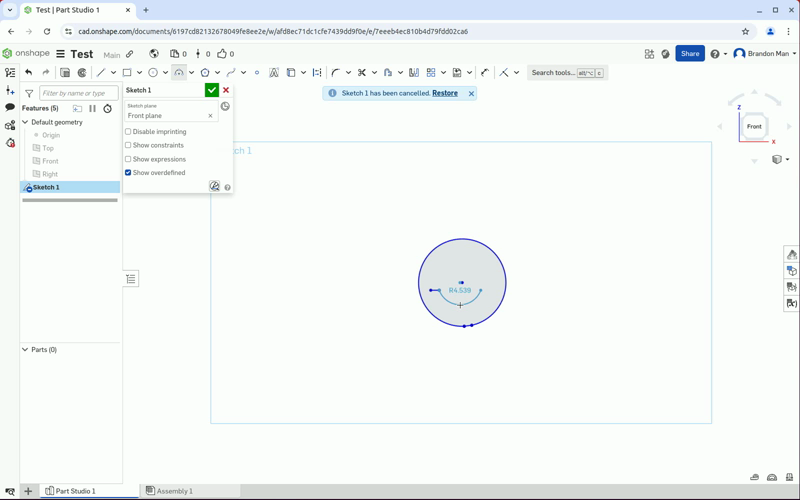
key_up(shift)
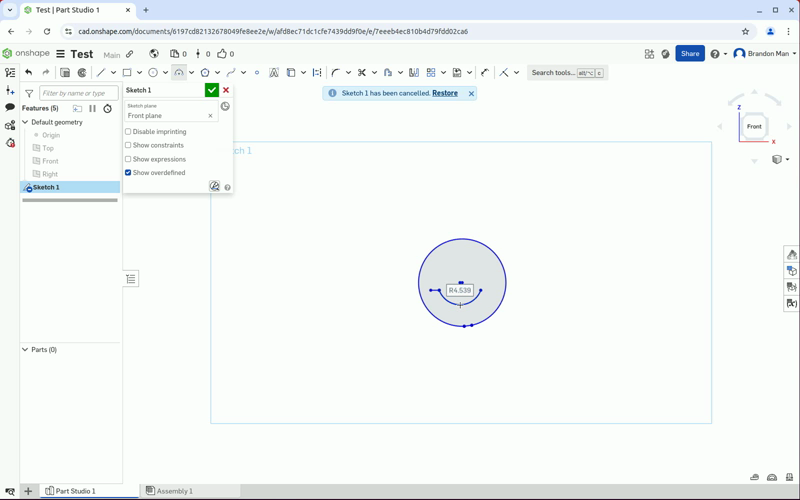
key(esc)
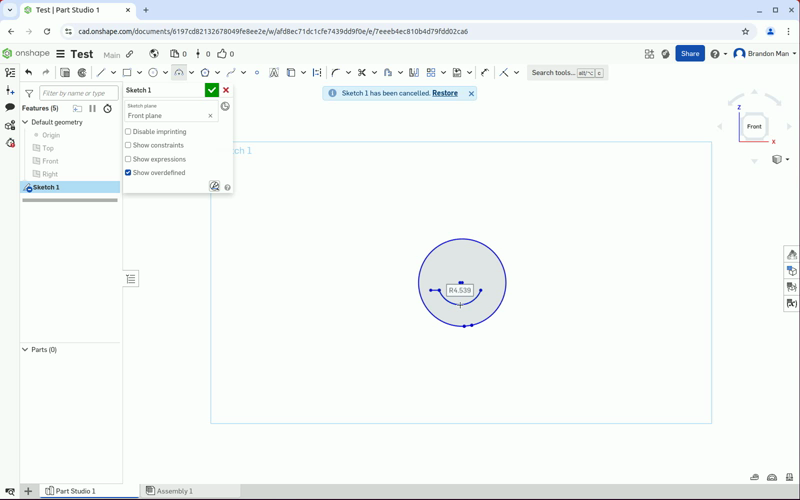
key(l)
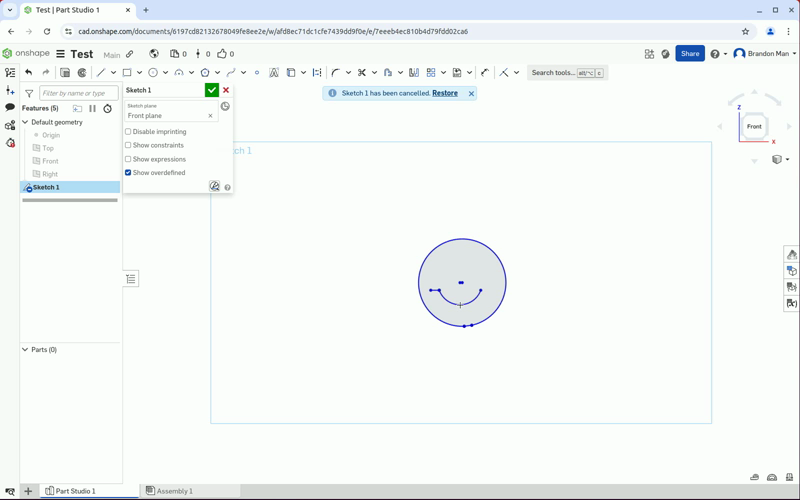
mouse_move(480, 290)
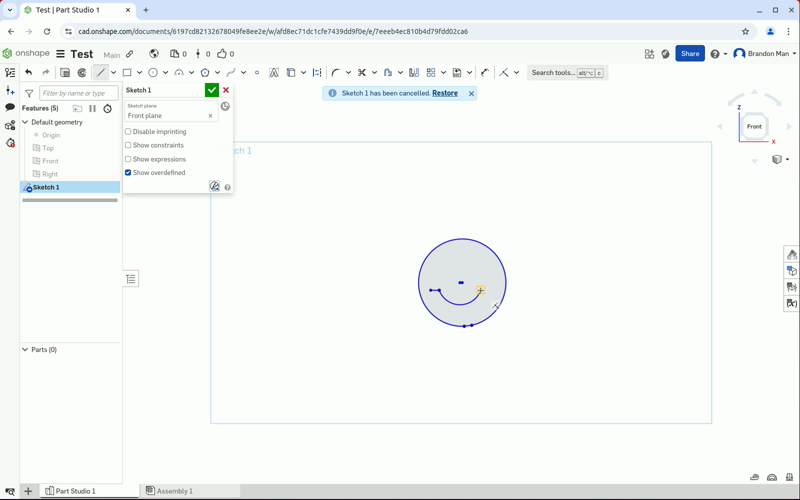
click(480, 290)
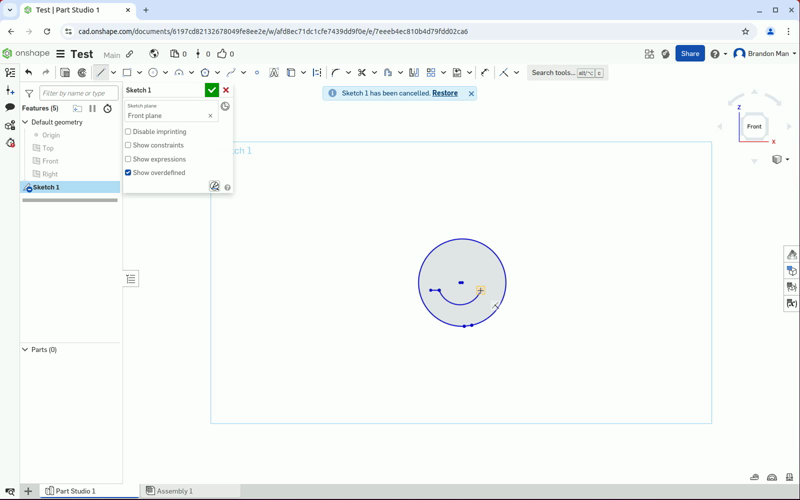
key_down(shift)
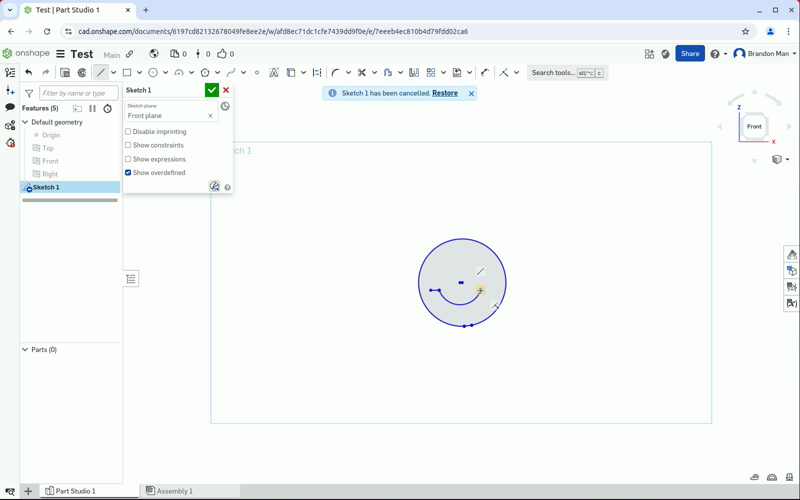
mouse_move(510, 290)
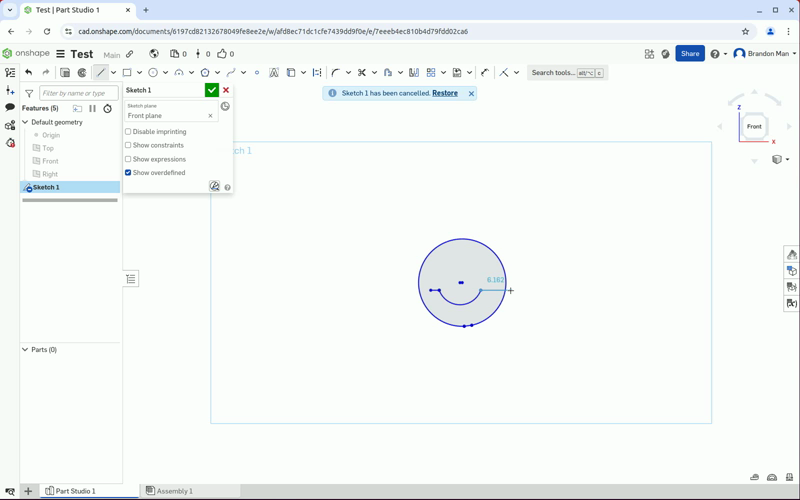
mouse_move(490, 290)
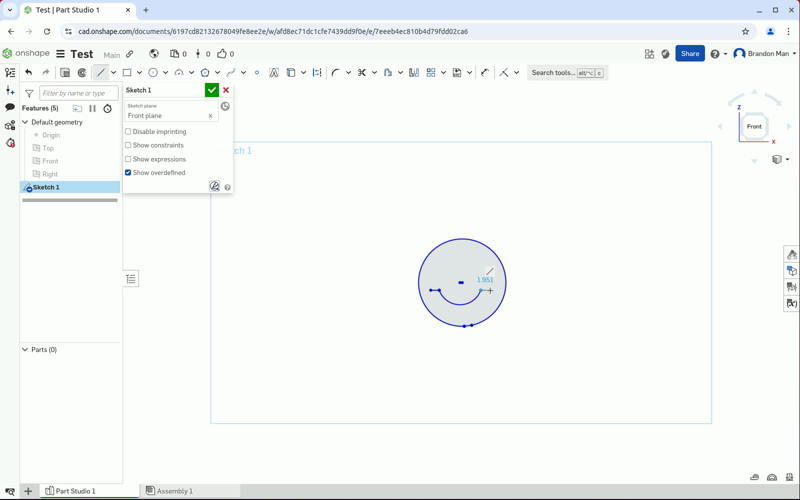
click(490, 290)
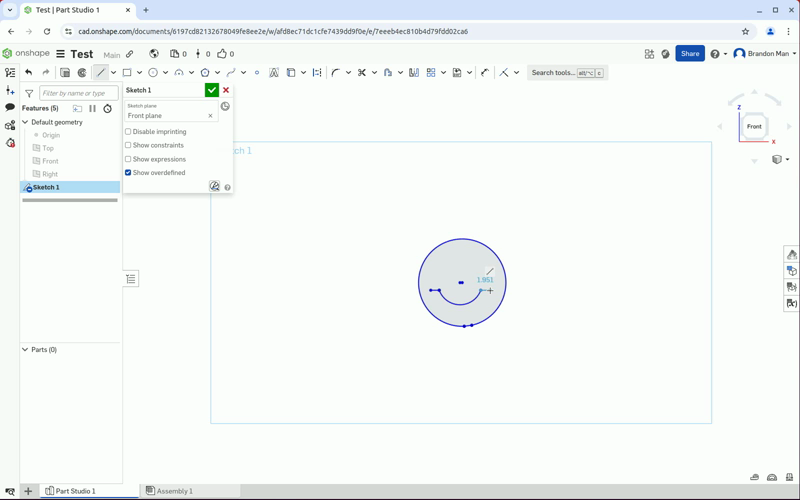
key_up(shift)
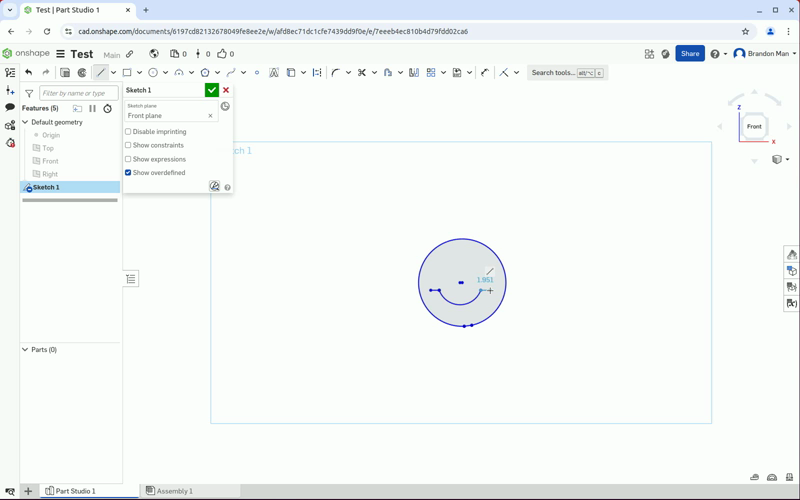
key_down(shift)
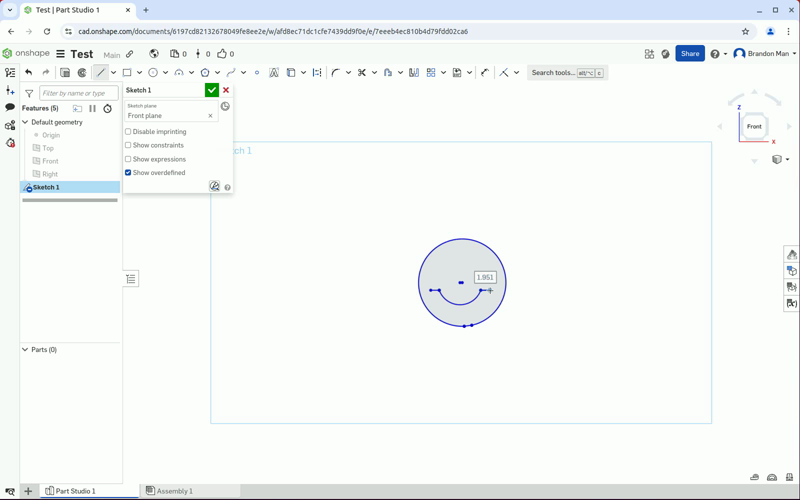
mouse_move(520, 290)
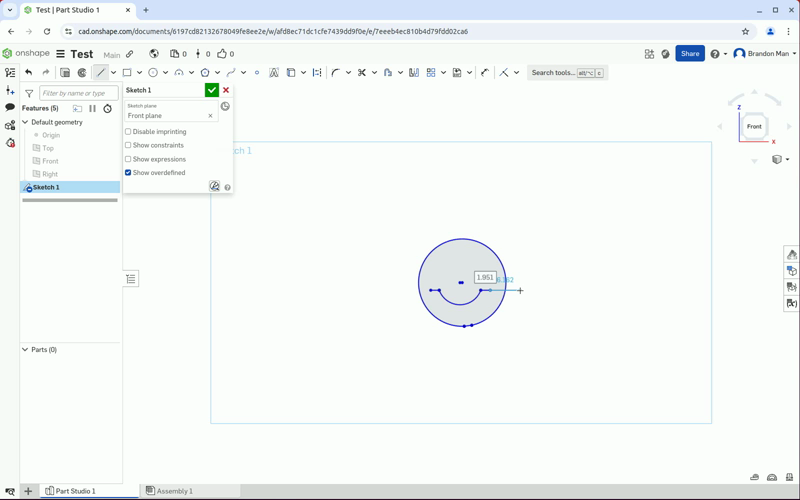
mouse_move(490, 275)
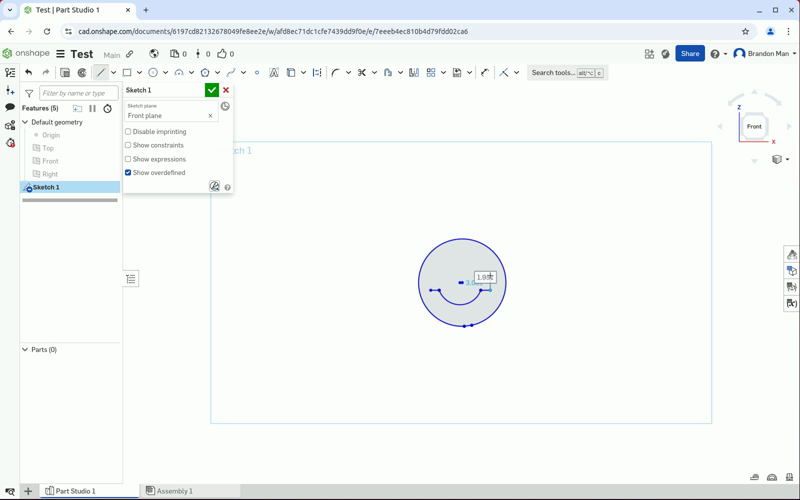
click(490, 275)
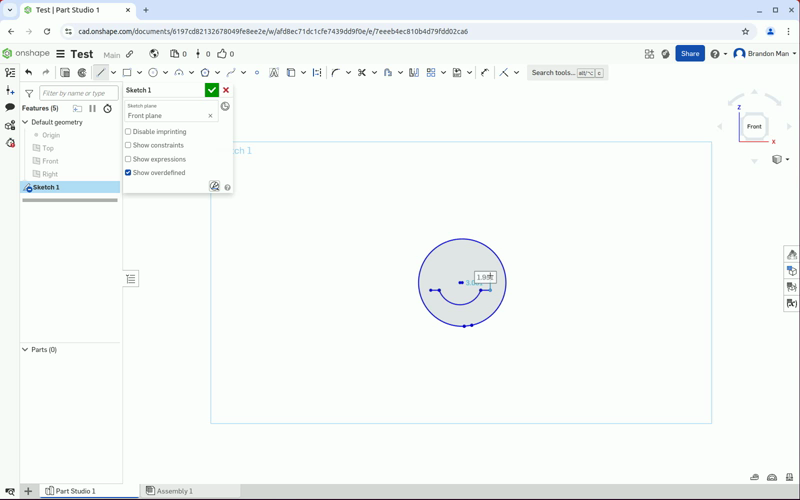
key_up(shift)
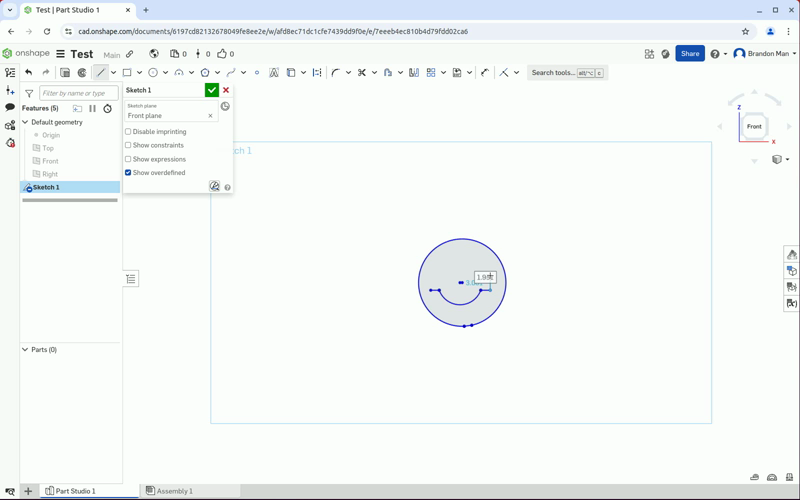
key_down(shift)
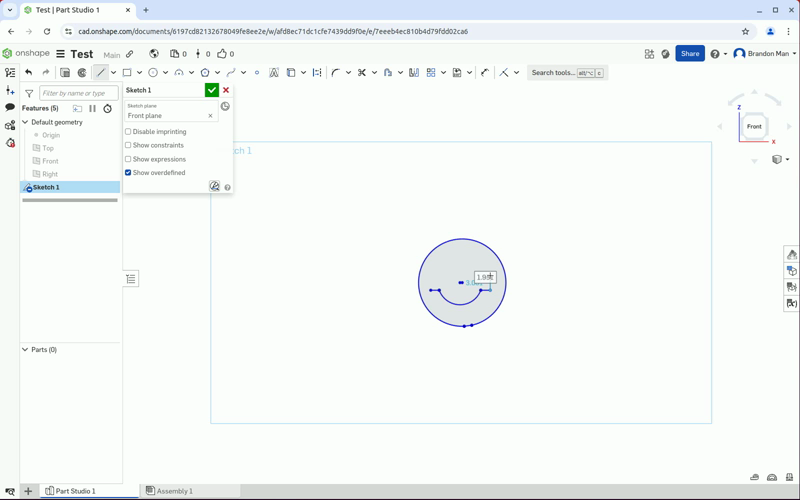
mouse_move(520, 275)
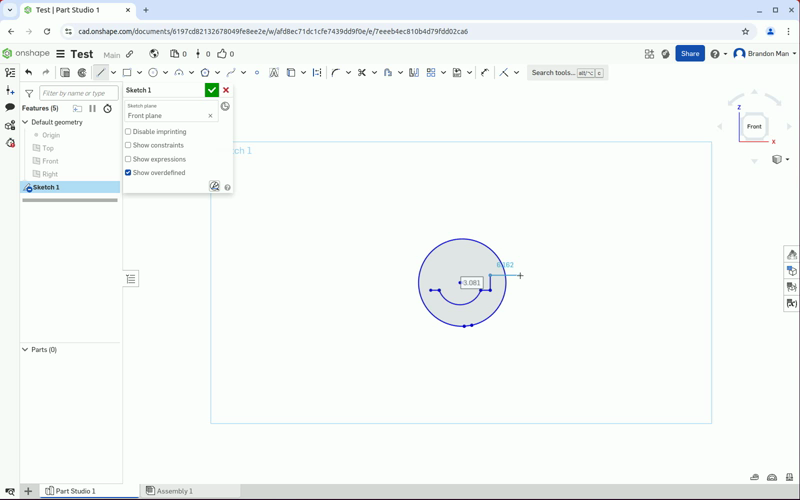
mouse_move(480, 275)
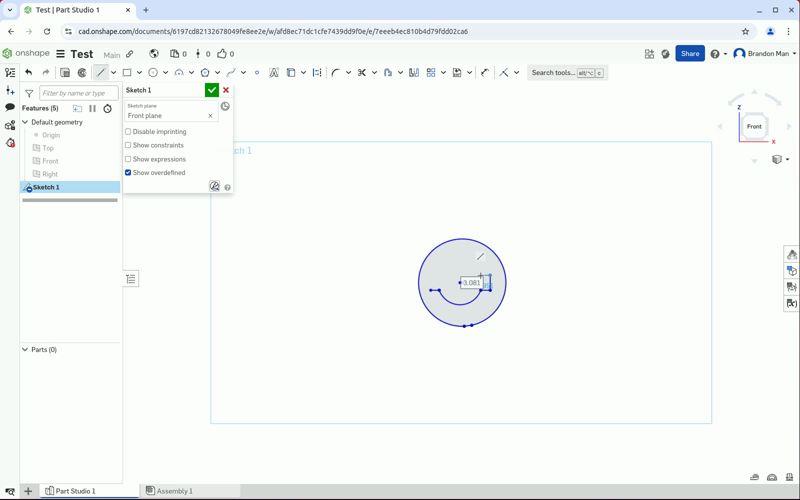
click(480, 275)
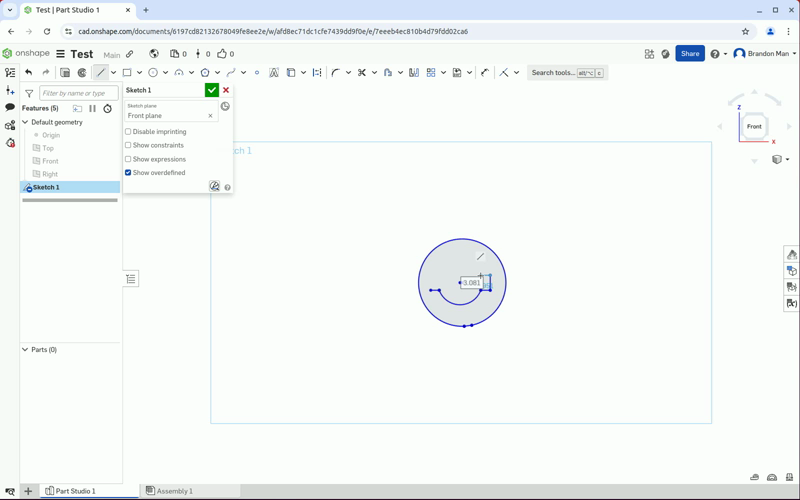
key_up(shift)
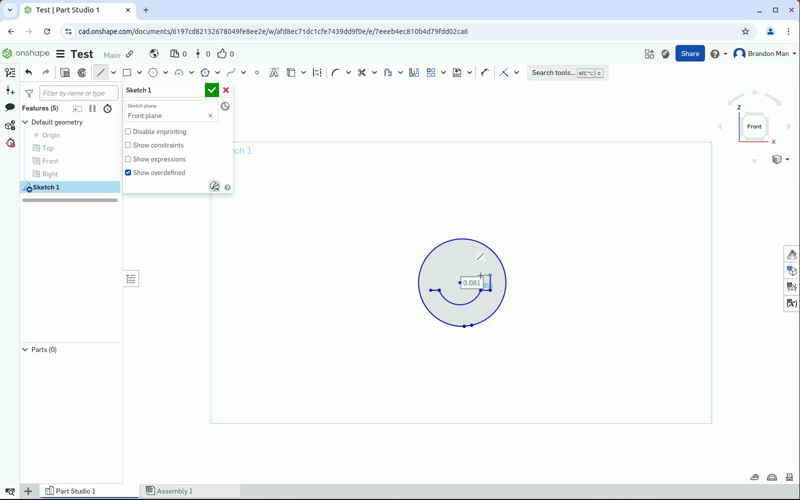
key(esc)
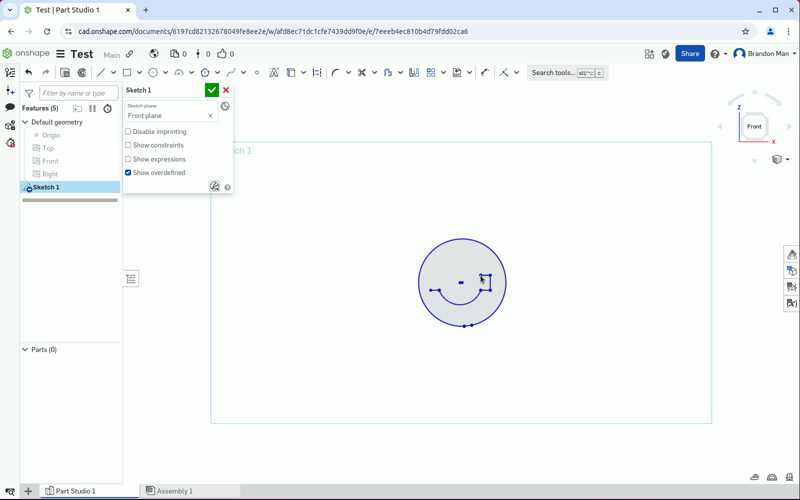
key(a)
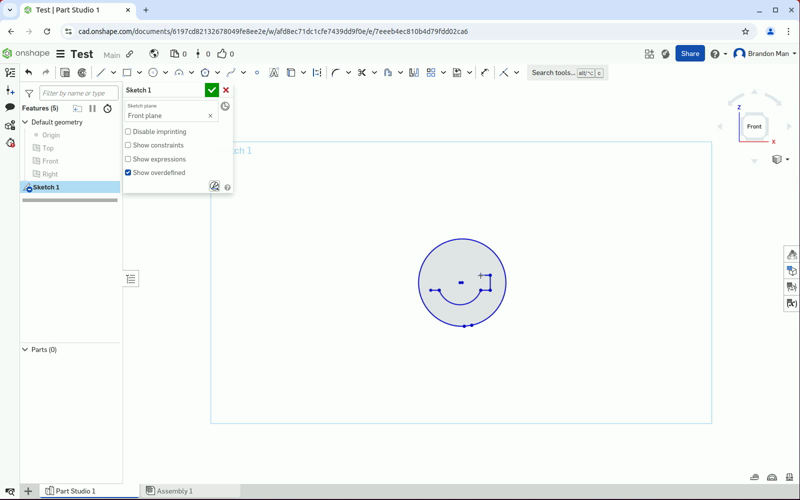
mouse_move(480, 275)
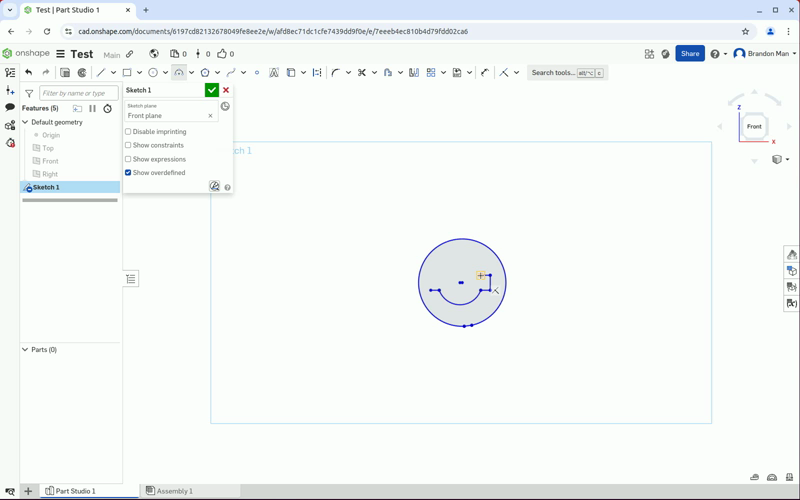
click(480, 275)
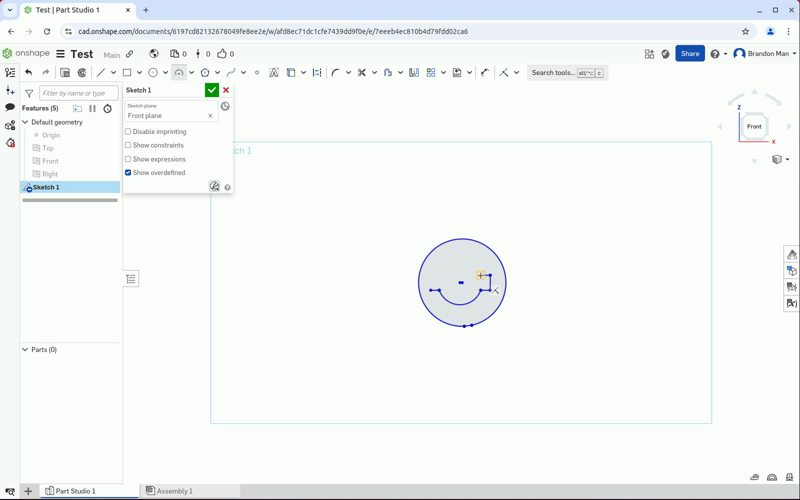
key_down(shift)
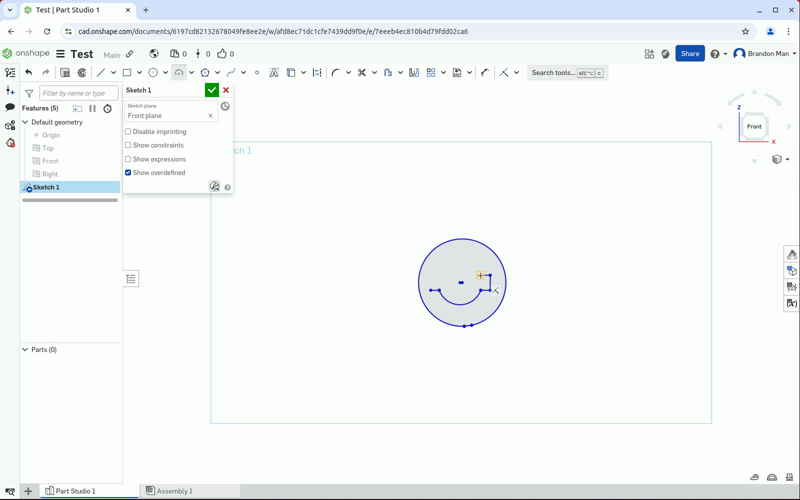
mouse_move(439, 275)
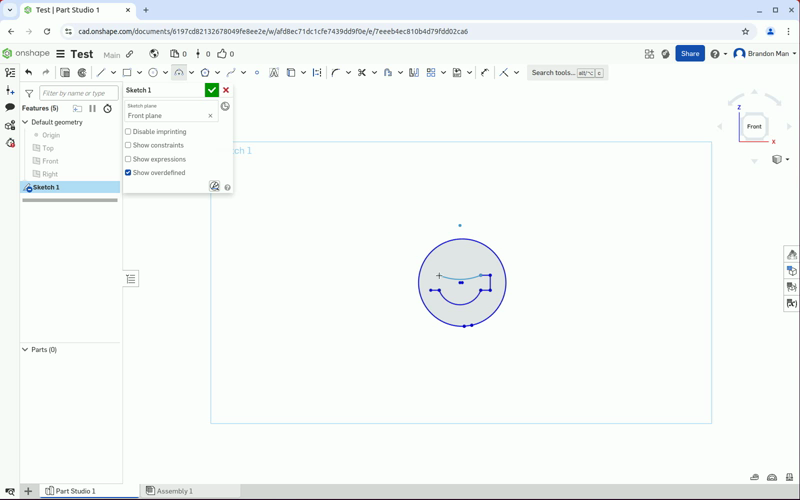
click(439, 275)
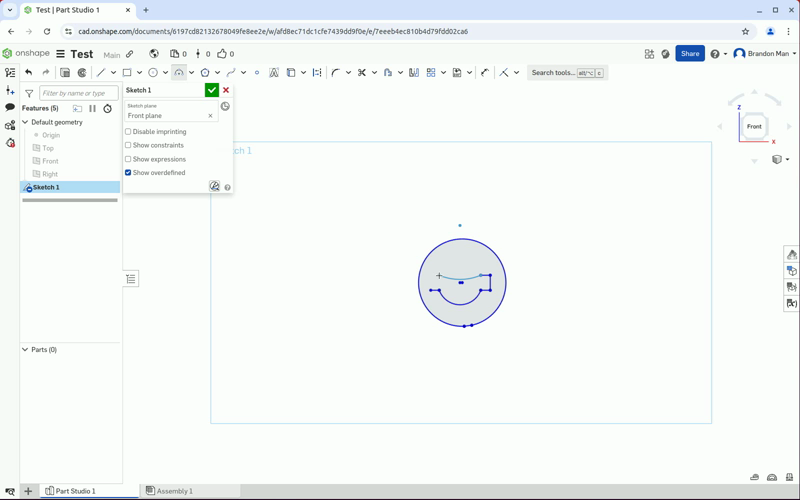
mouse_move(460, 260)
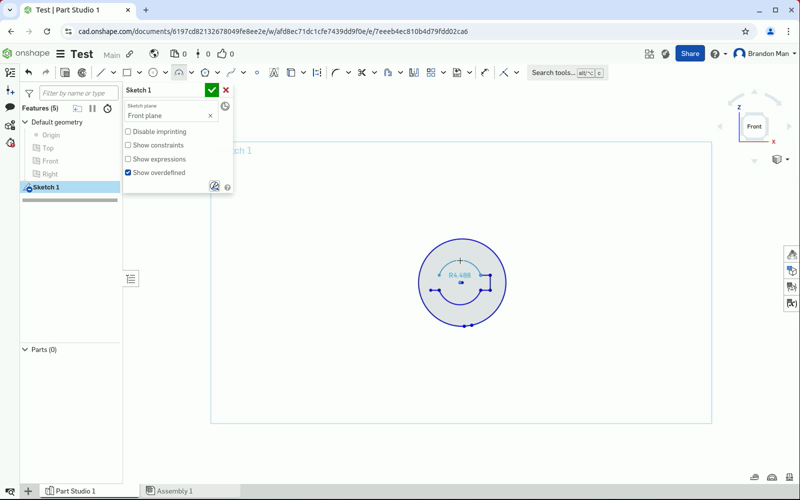
click(460, 260)
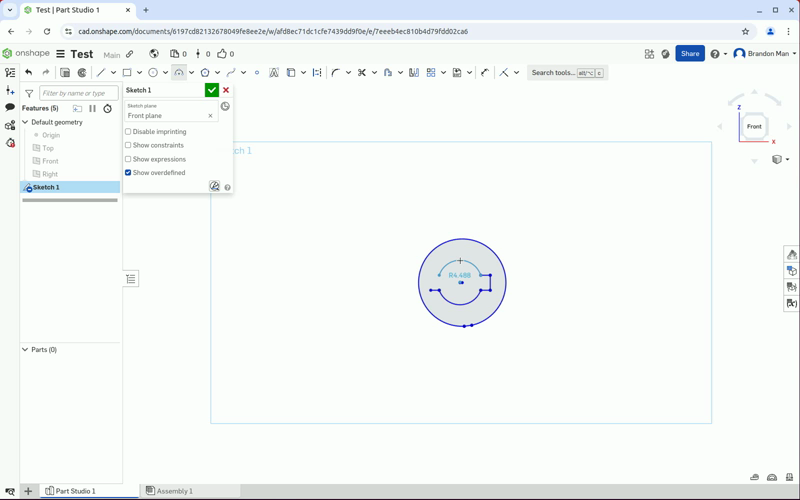
key_up(shift)
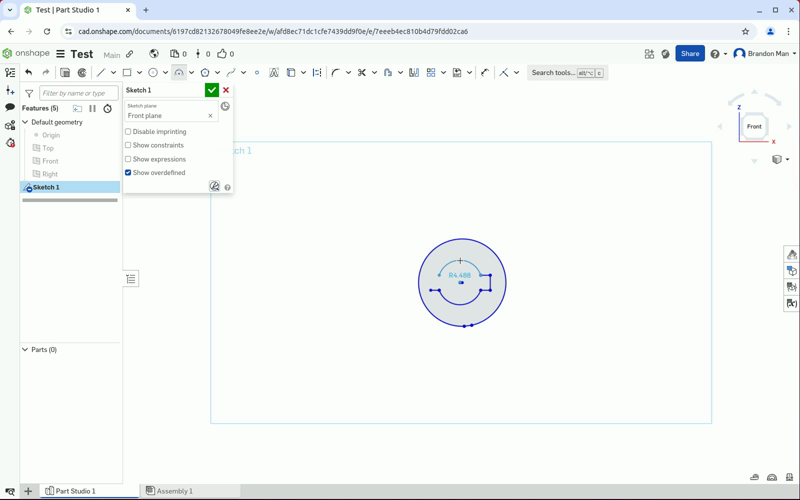
key(esc)
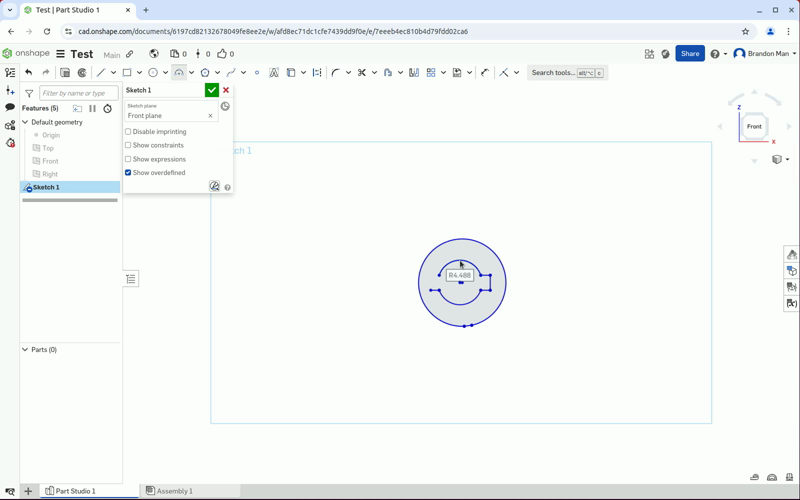
key(l)
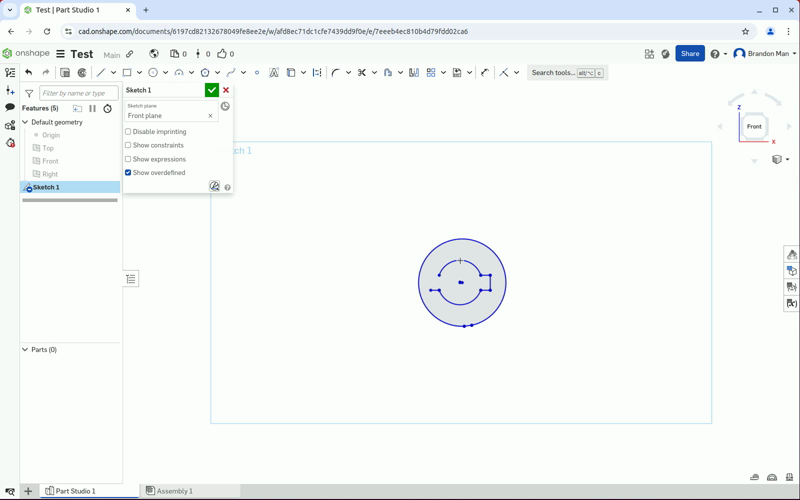
mouse_move(439, 275)
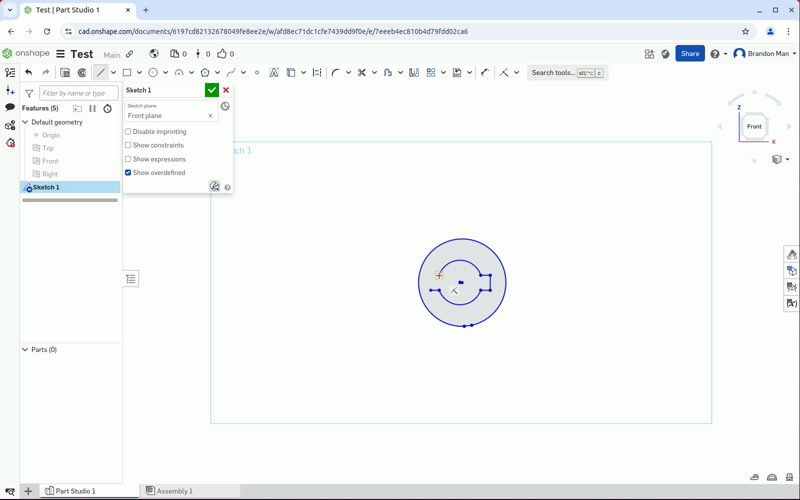
click(439, 275)
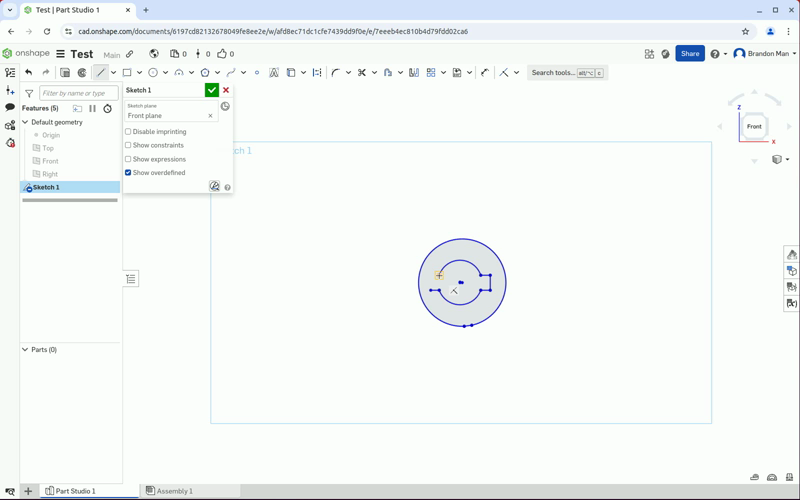
key_down(shift)
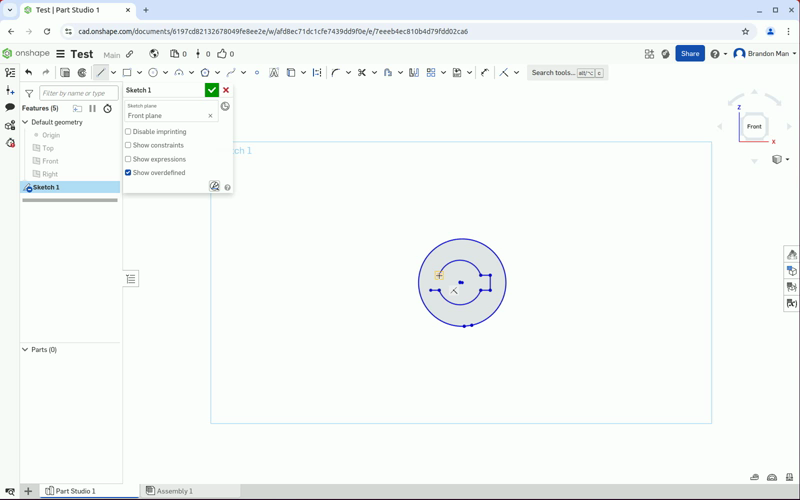
mouse_move(469, 275)
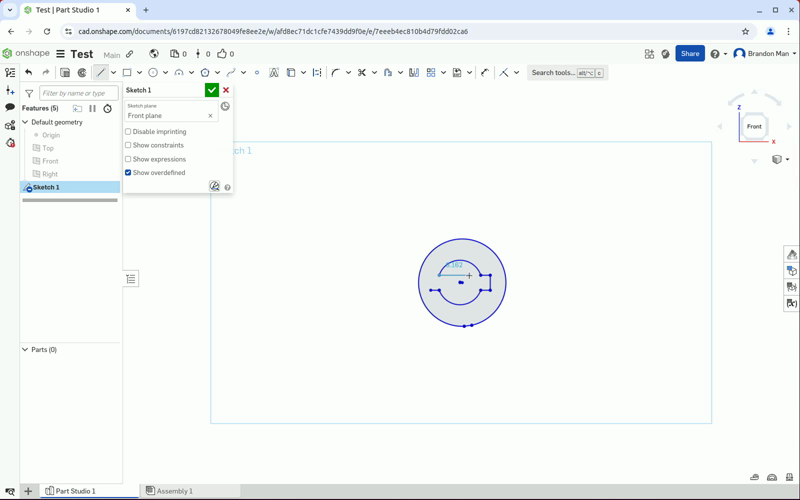
mouse_move(430, 275)
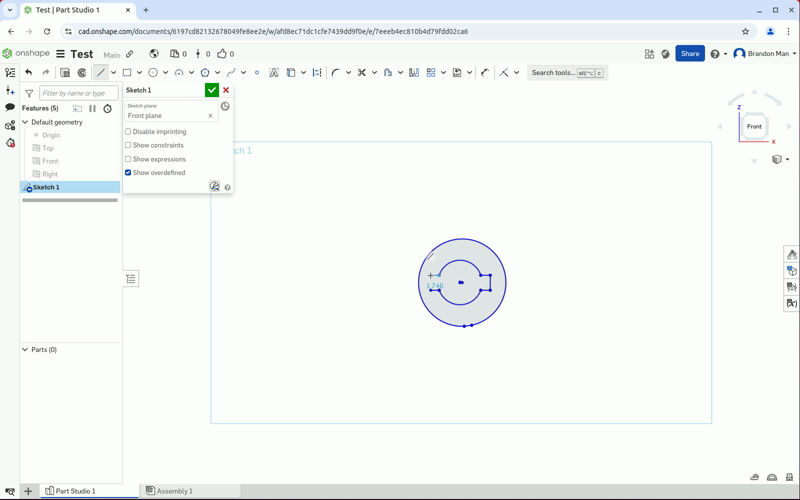
click(430, 275)
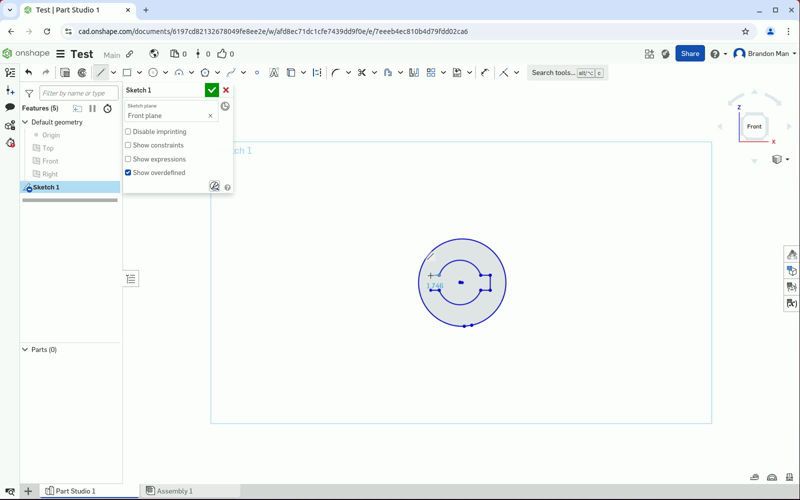
key_up(shift)
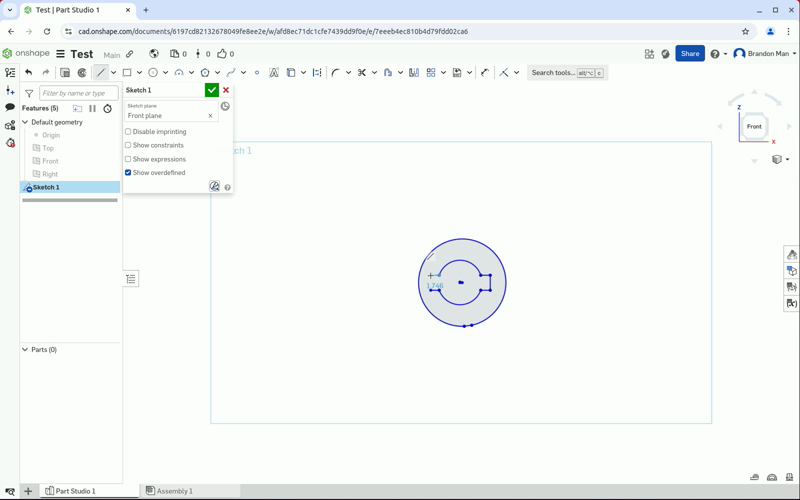
mouse_move(460, 275)
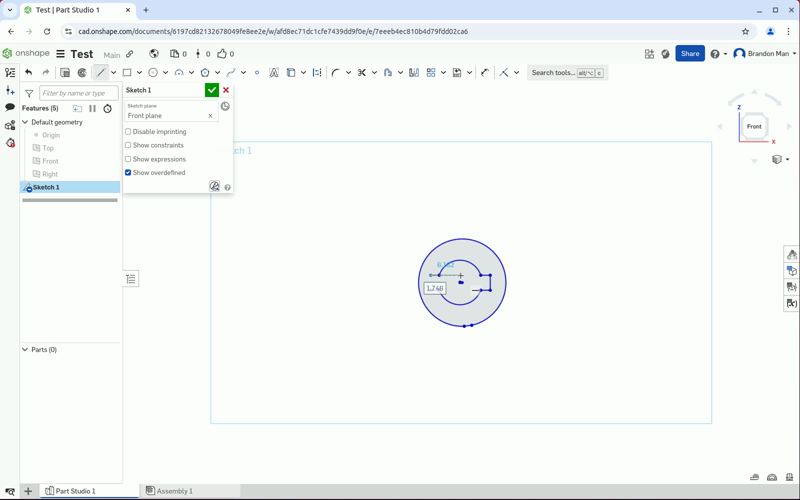
key_down(shift)
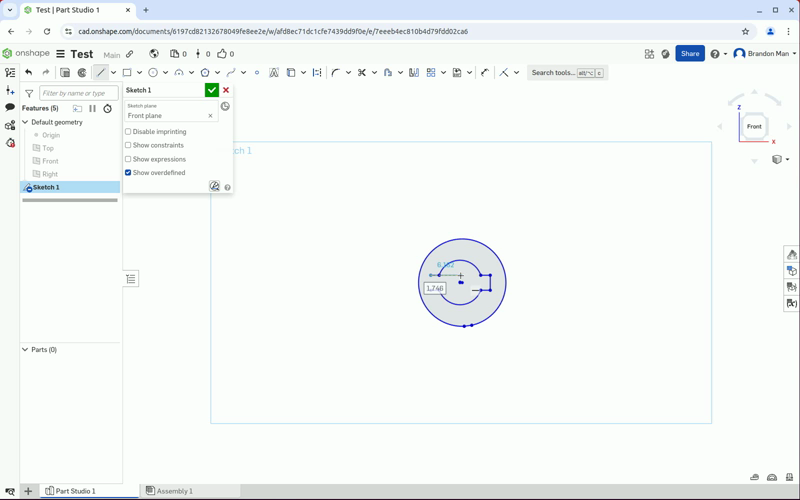
mouse_move(430, 290)
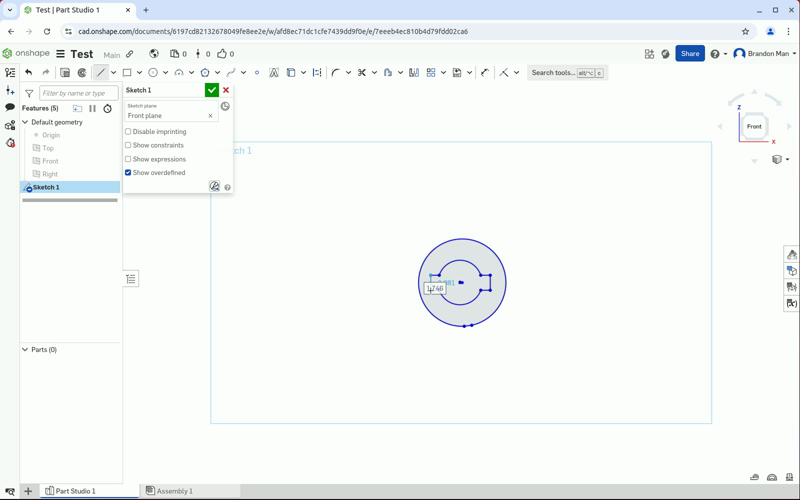
key_up(shift)
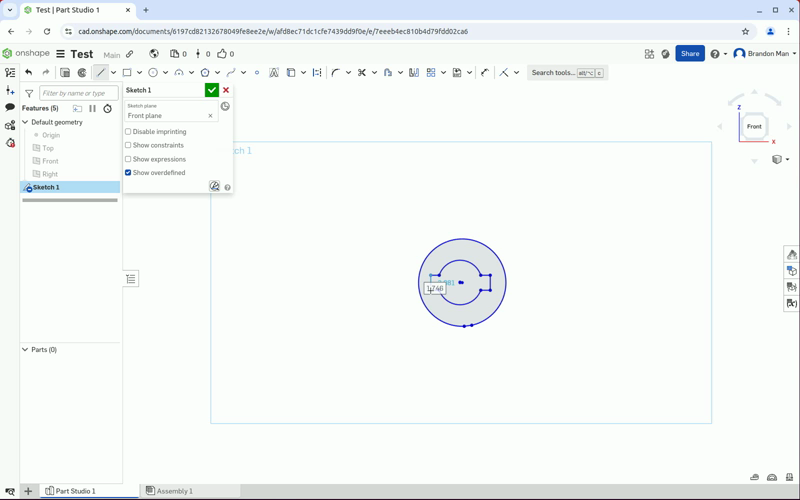
click(430, 290)
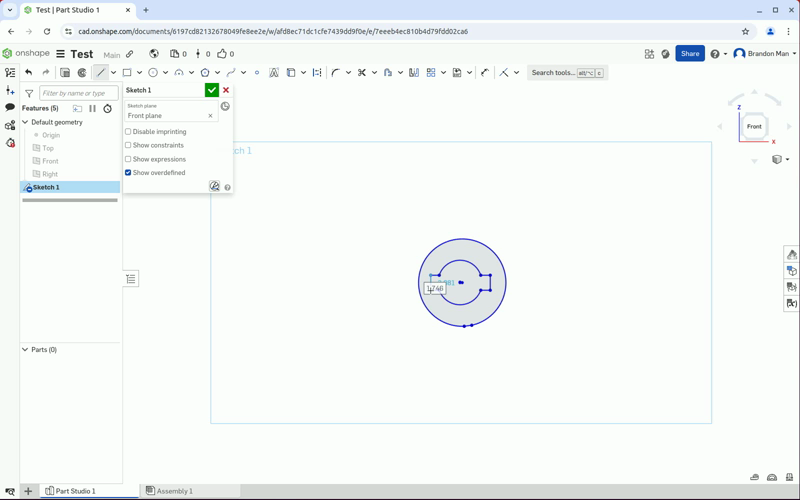
key(esc)
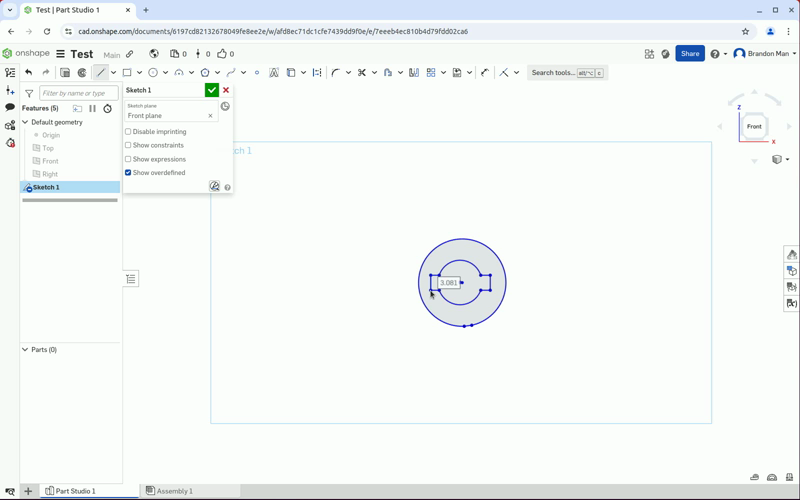
mouse_move(448, 250)
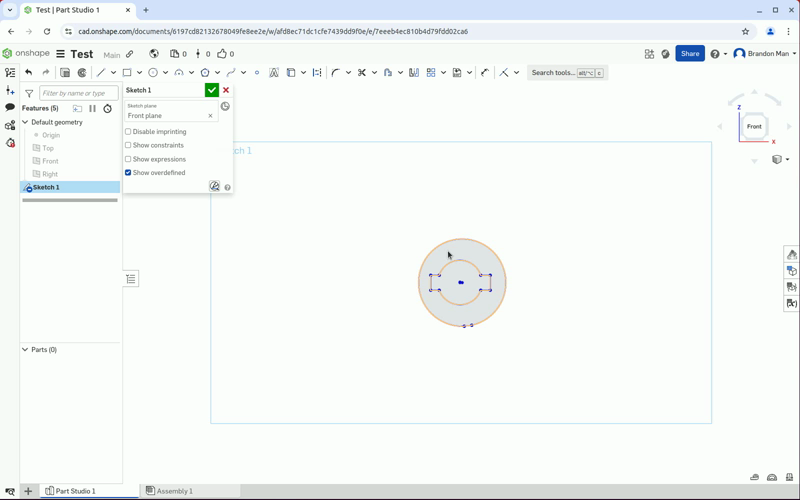
click(448, 250)
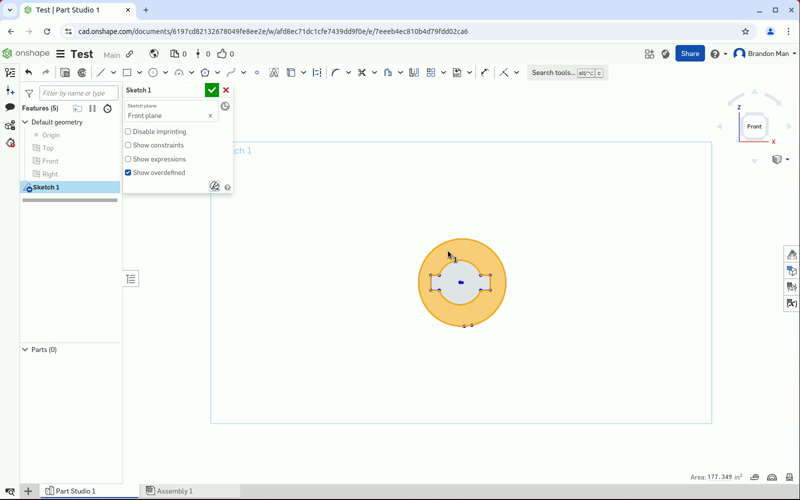
mouse_move(73, 352)
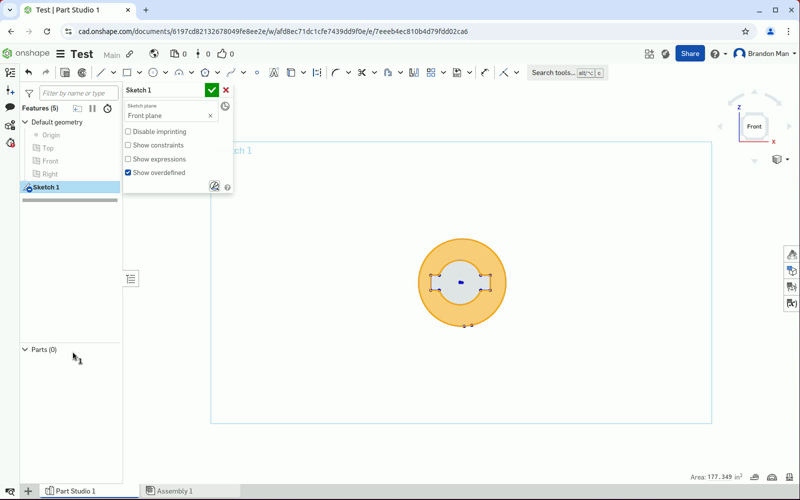
key(shift+y)
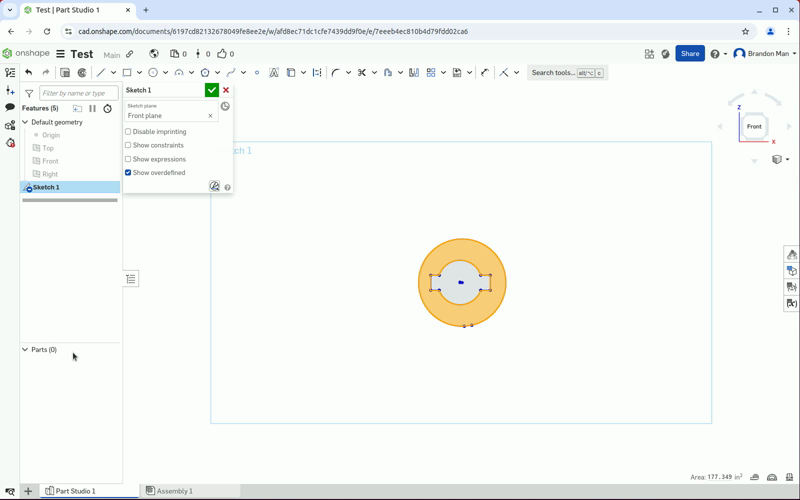
key(shift+e)
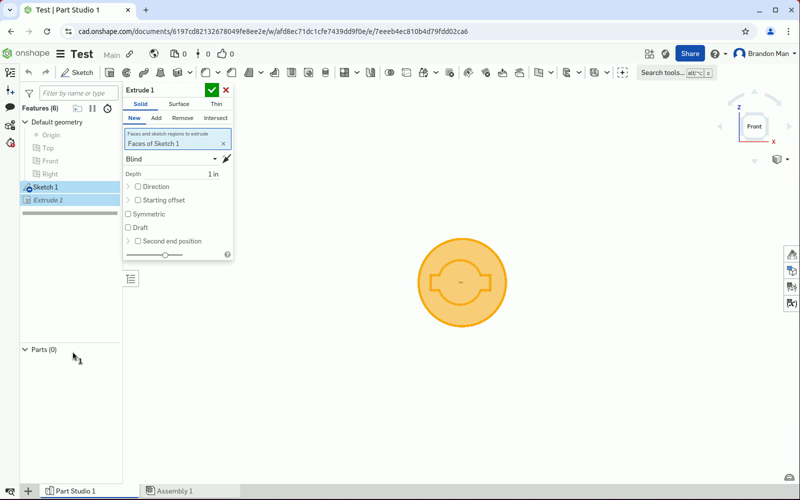
mouse_move(143, 106)
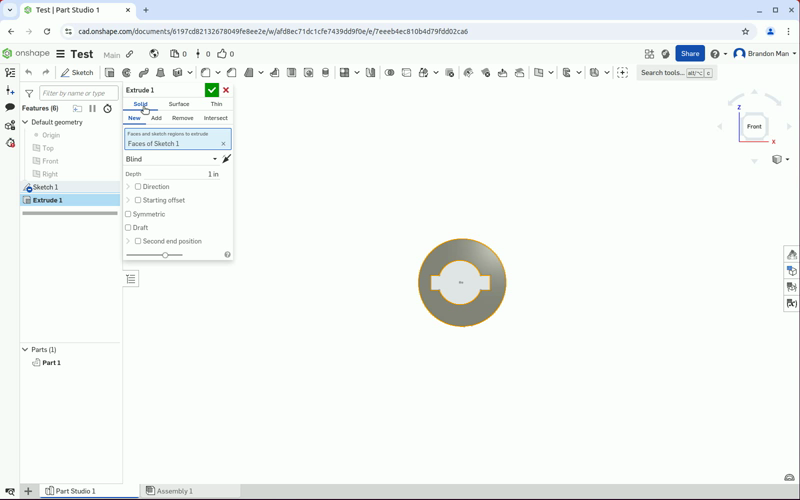
click(143, 106)
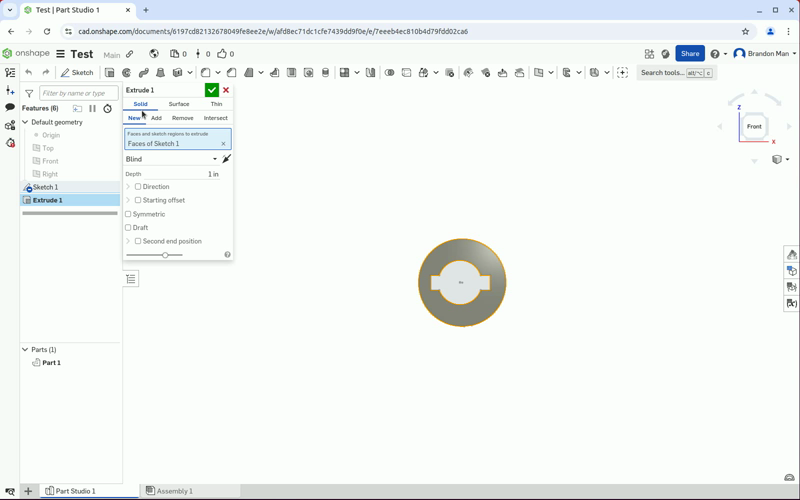
mouse_move(137, 120)
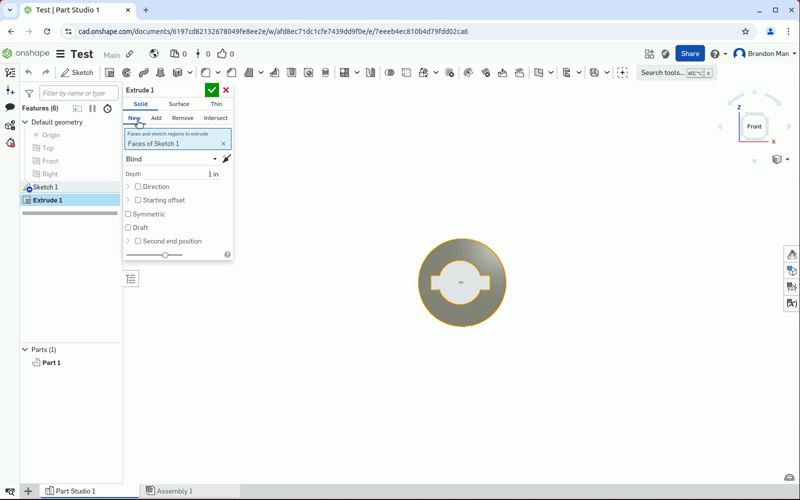
click(137, 120)
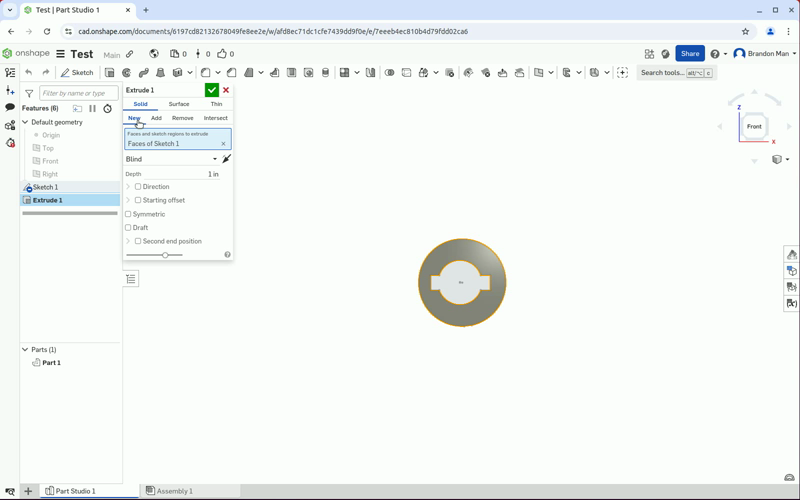
key(tab, 4)
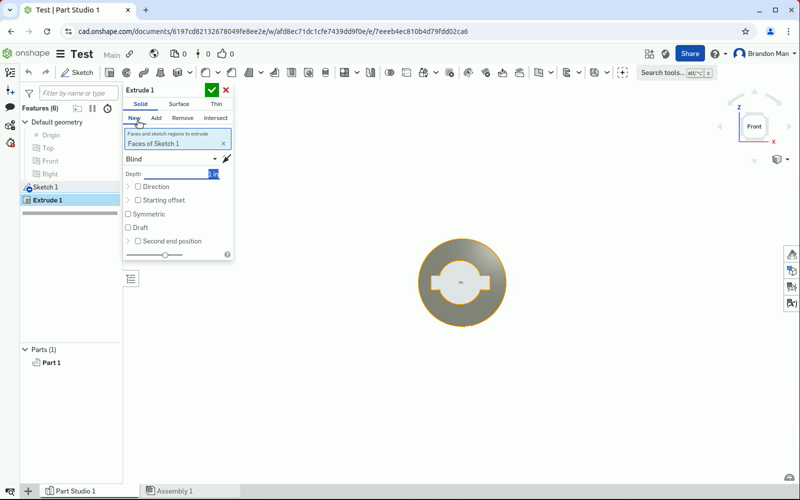
text(7.943)
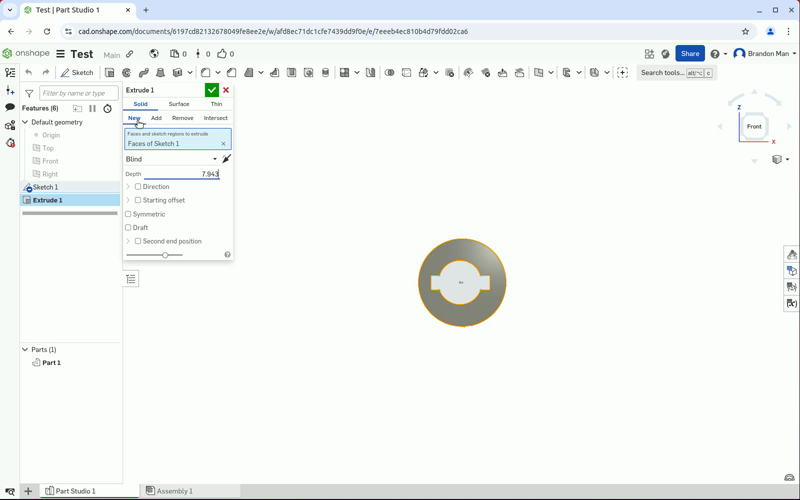
key(enter)
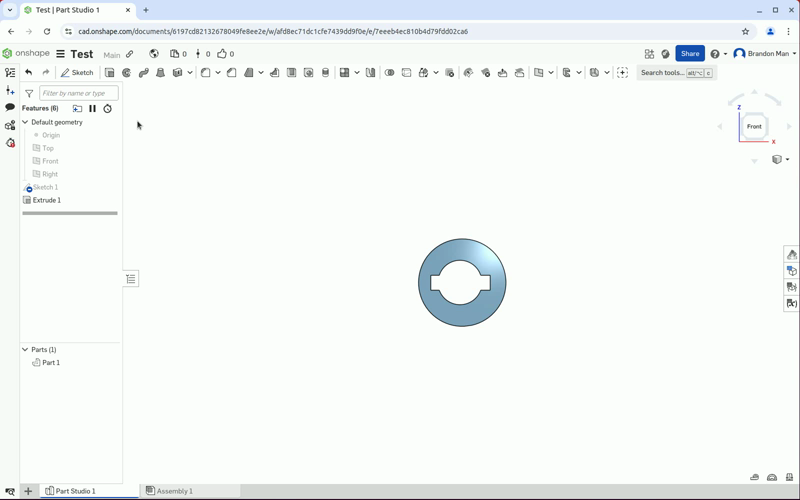
key(shift+h)
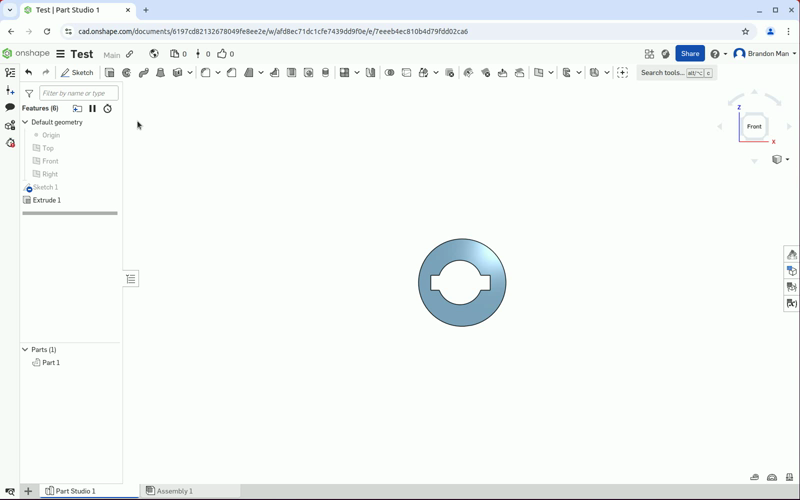
key(shift+h)
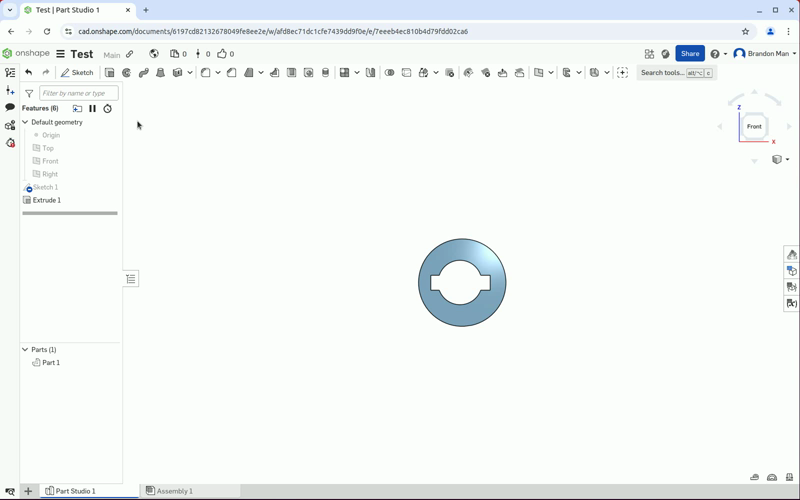
mouse_move(73, 189)
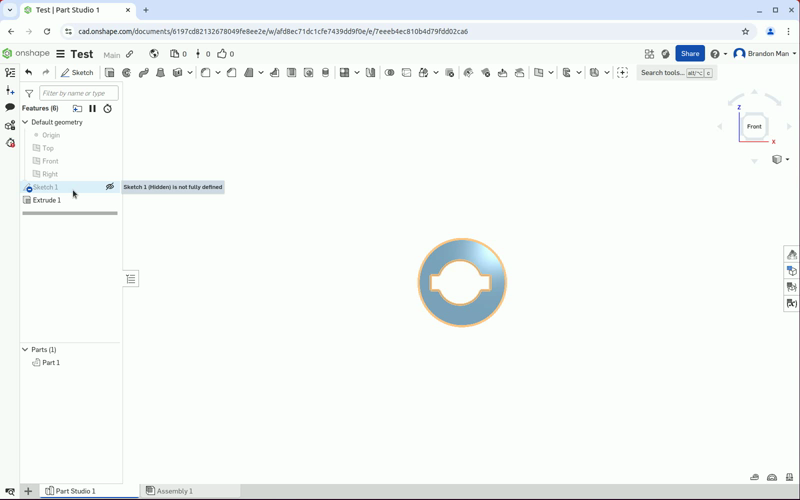
click(73, 189)
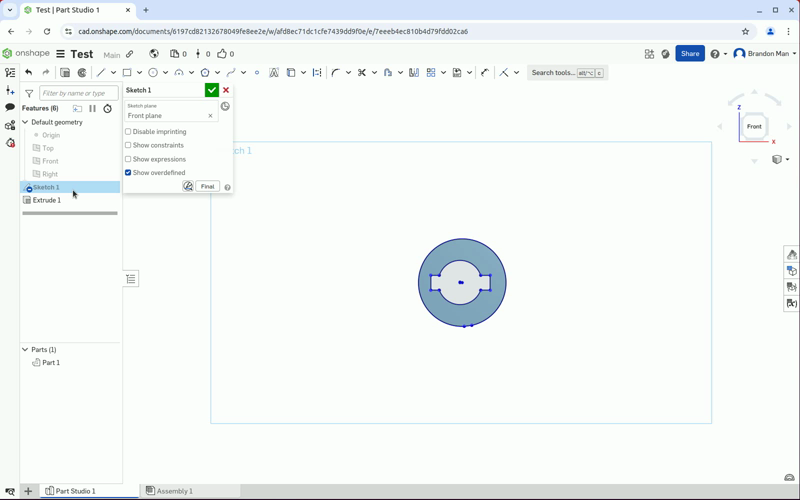
mouse_move(229, 92)
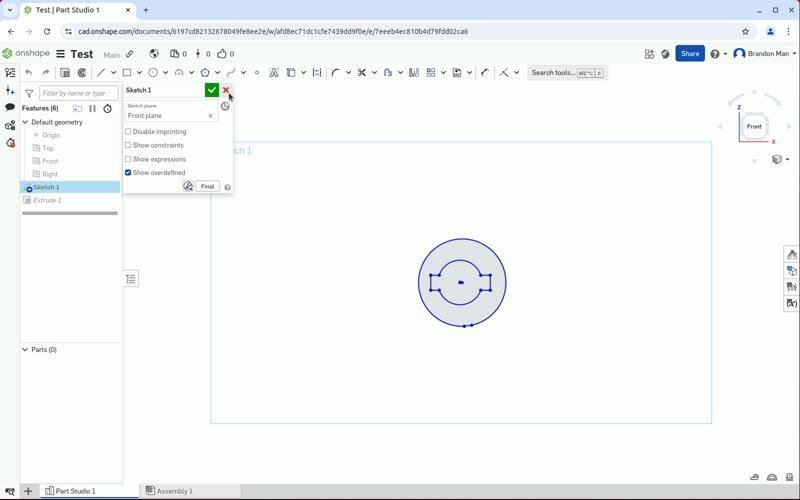
click(229, 92)
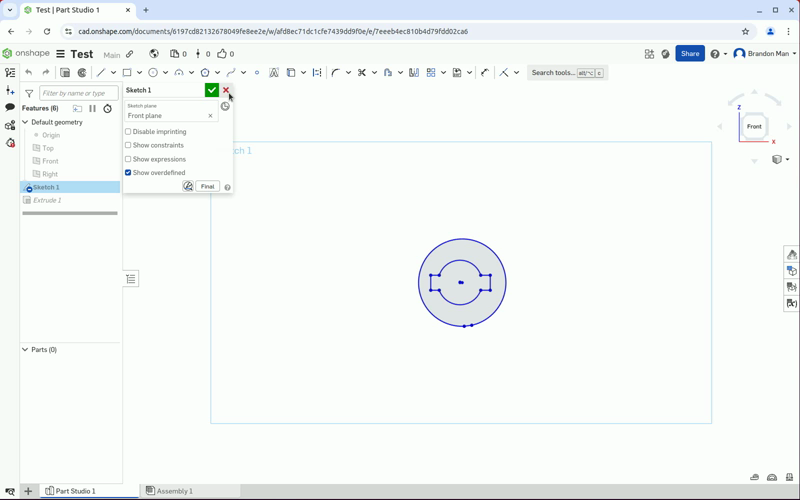
key(shift+s)
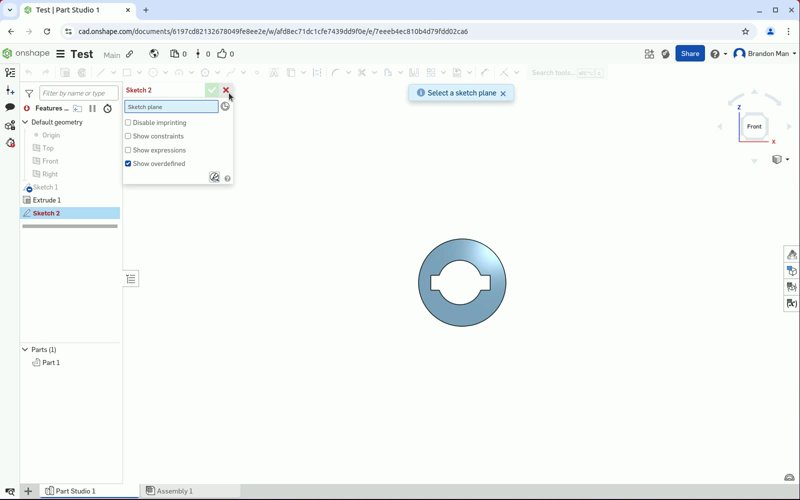
mouse_move(73, 163)
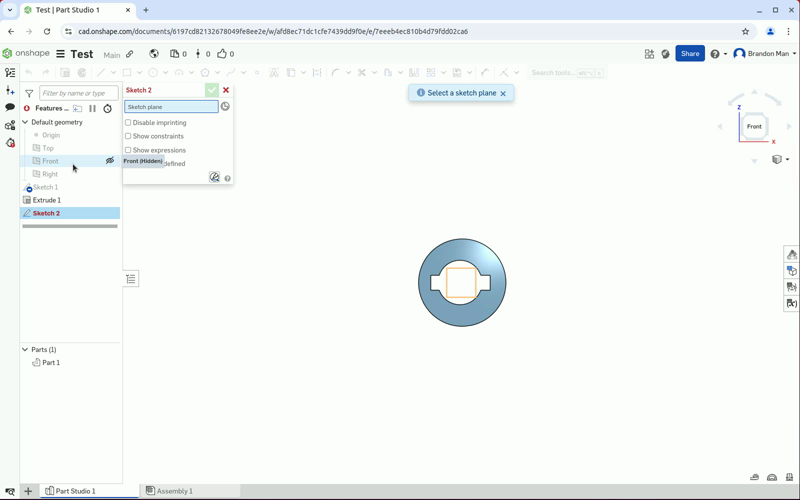
click(73, 163)
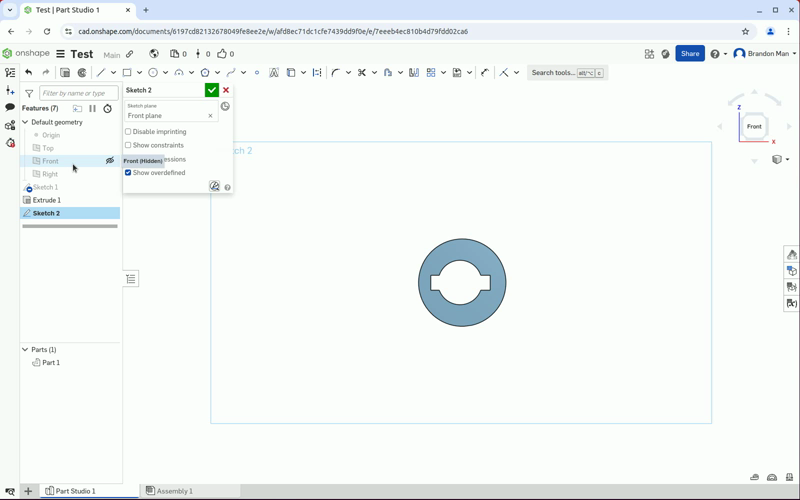
mouse_move(73, 352)
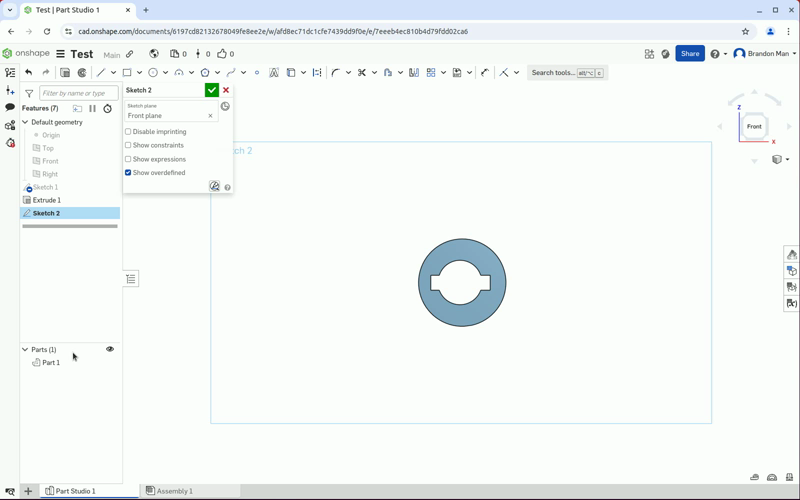
key(y)
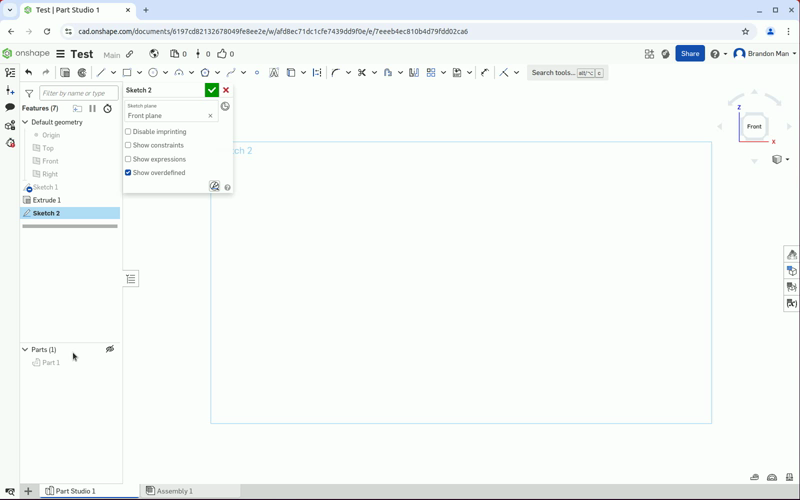
key(l)
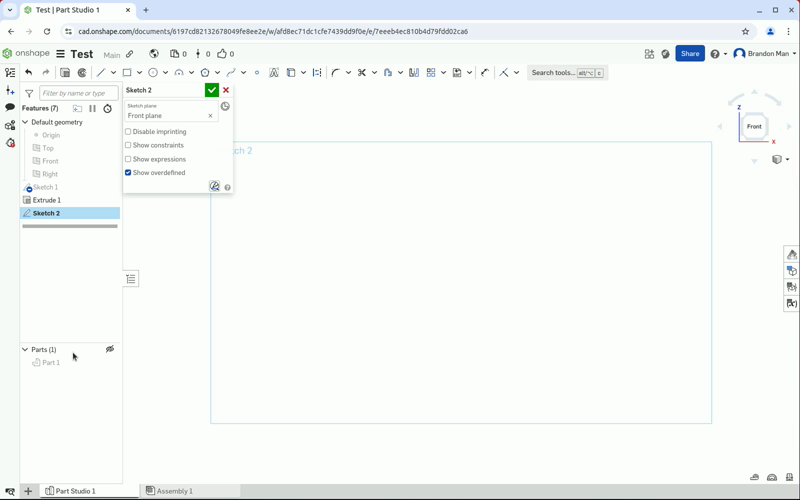
key_down(shift)
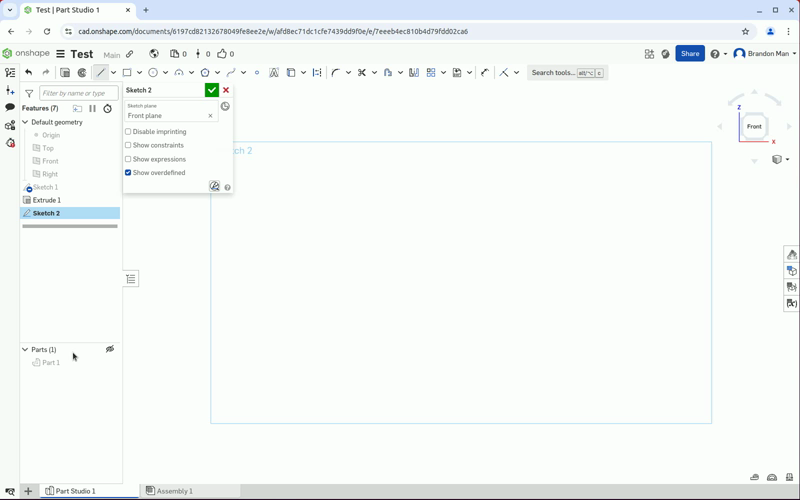
mouse_move(431, 290)
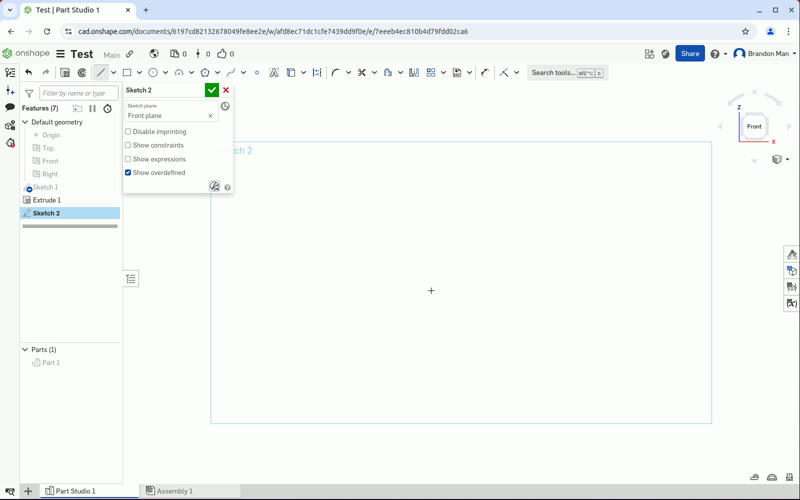
click(431, 290)
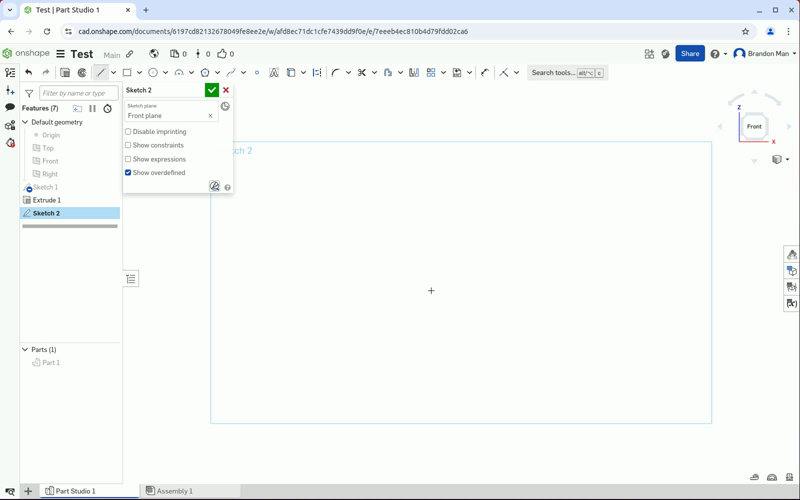
key_up(shift)
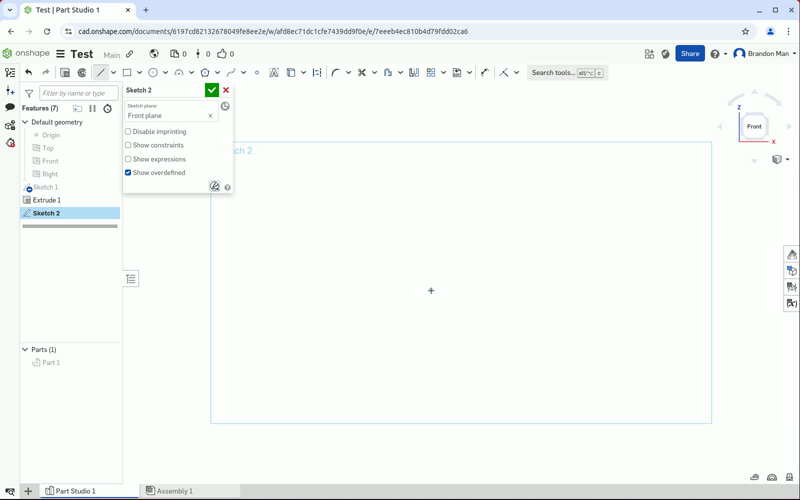
key_down(shift)
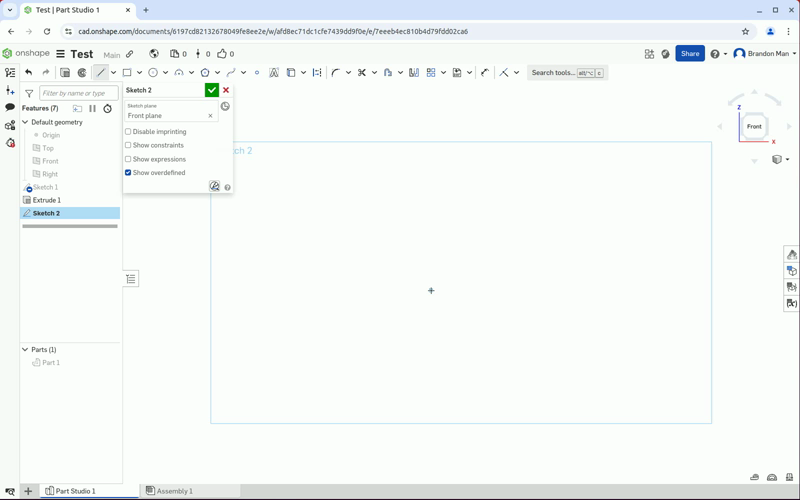
mouse_move(461, 290)
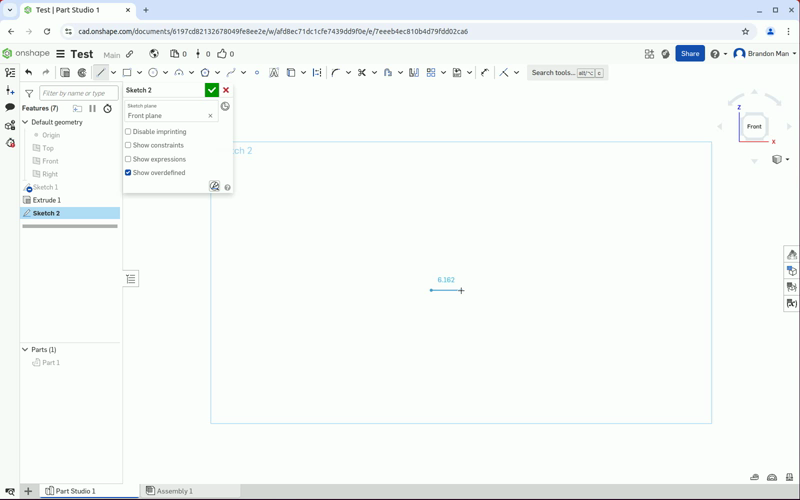
mouse_move(440, 290)
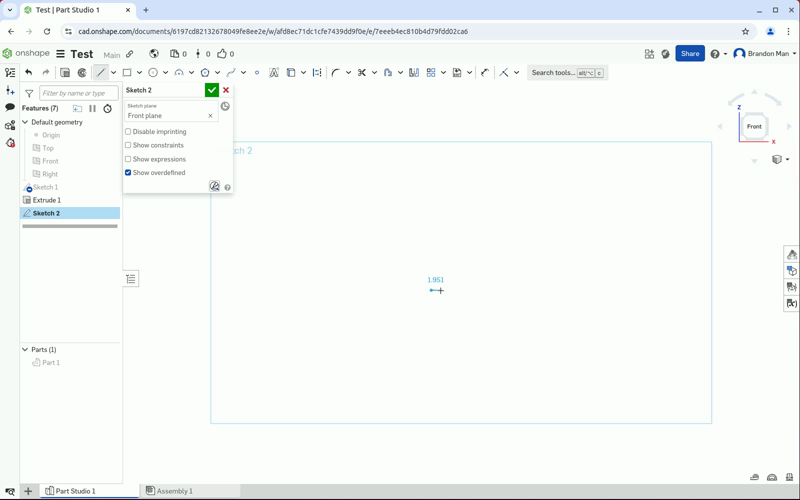
click(440, 290)
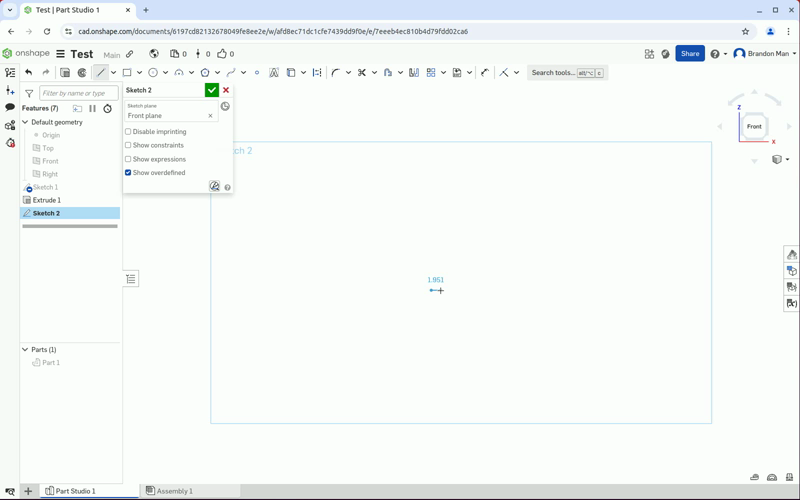
key_up(shift)
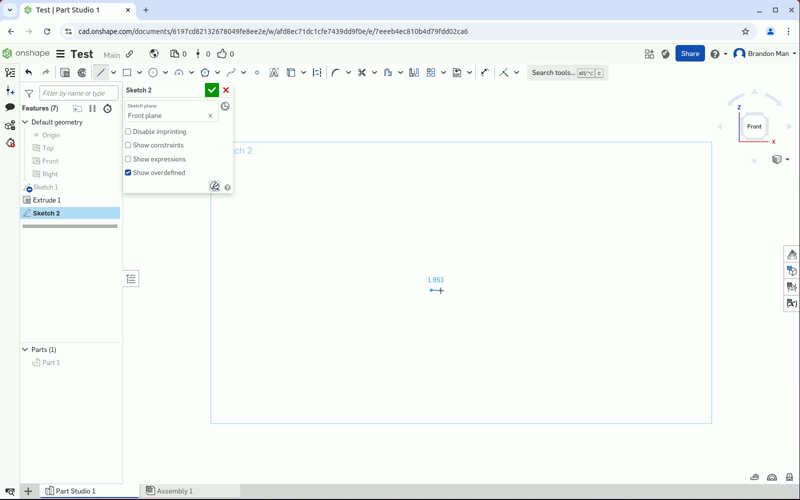
key(esc)
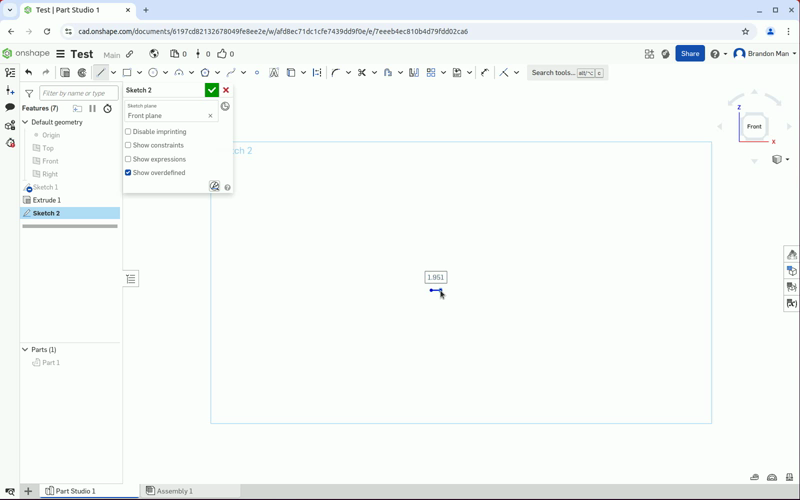
key(a)
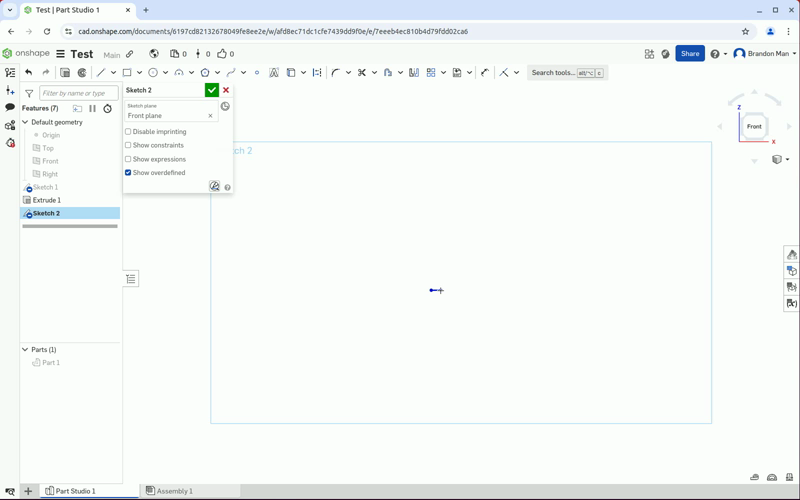
mouse_move(440, 290)
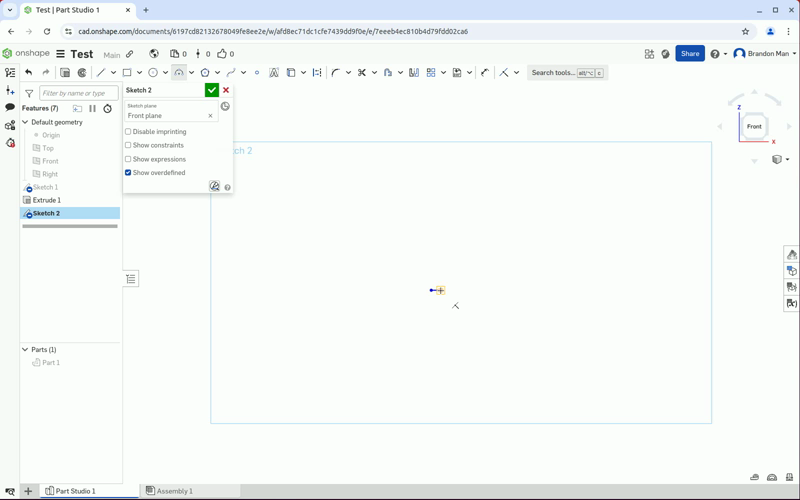
click(440, 290)
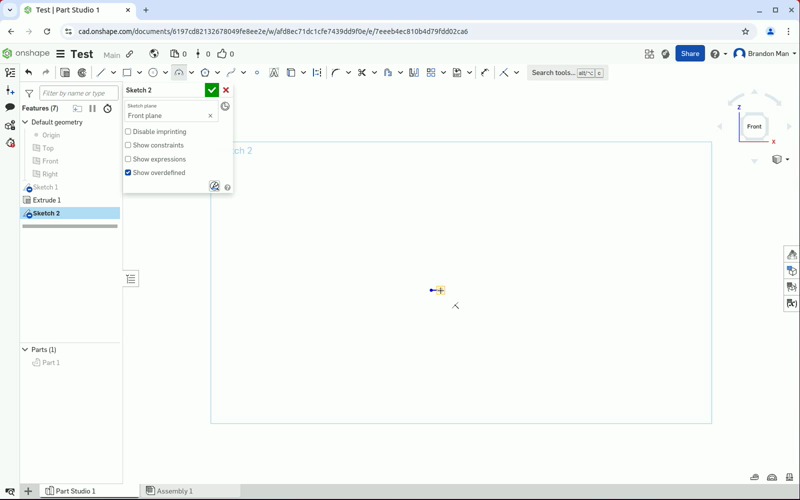
key_down(shift)
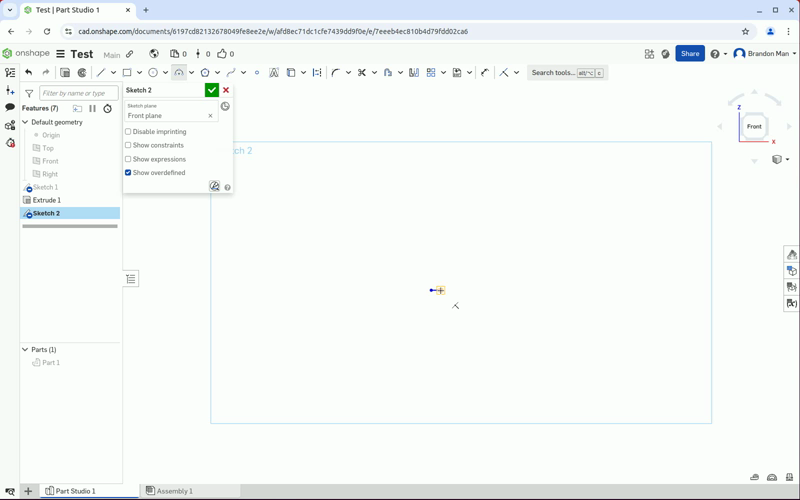
mouse_move(440, 273)
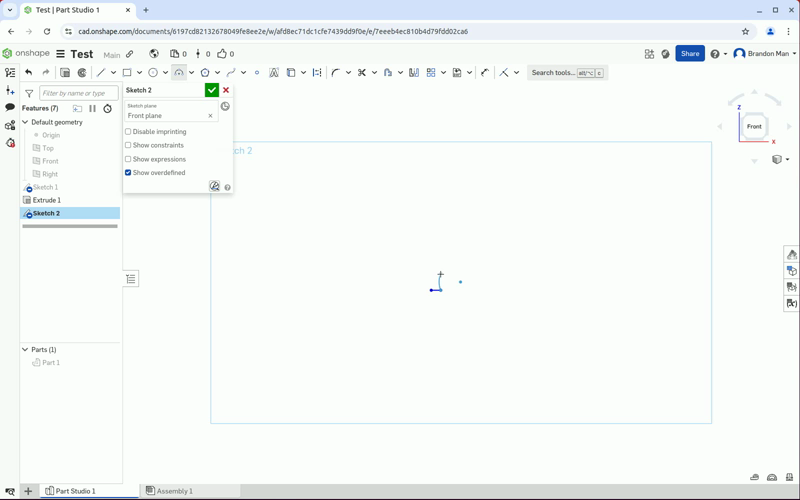
click(440, 273)
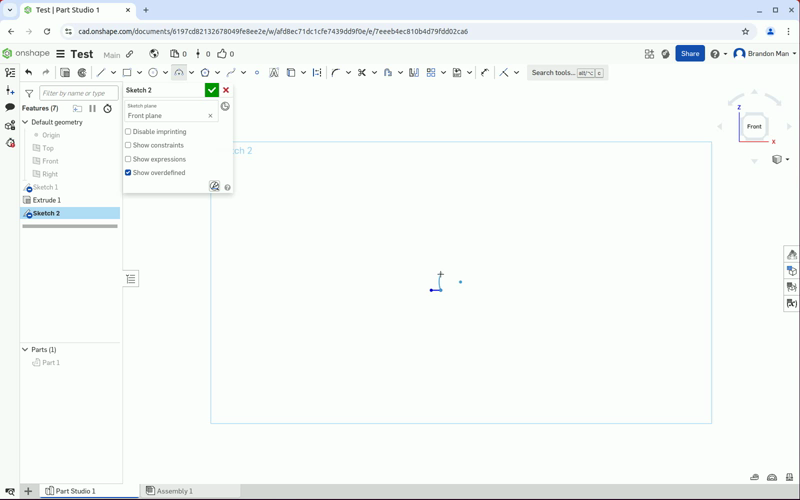
mouse_move(439, 281)
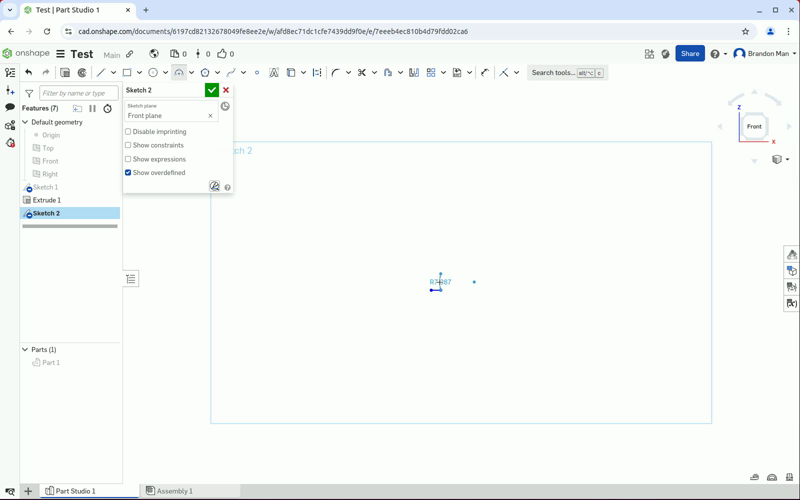
click(439, 281)
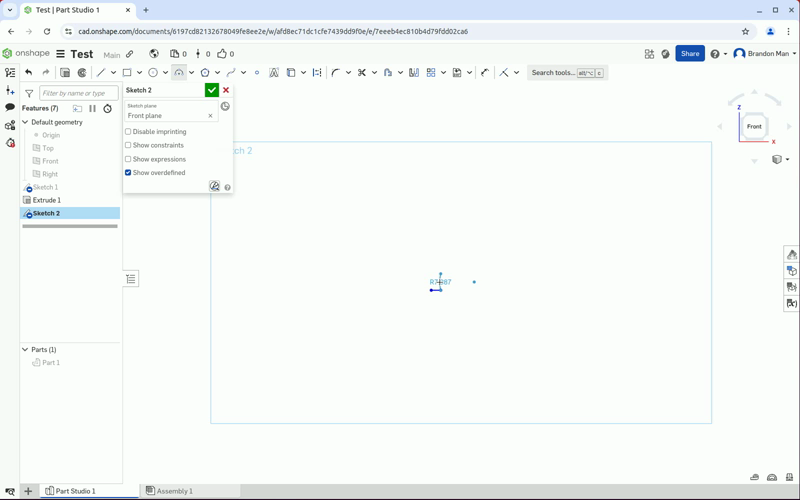
key_up(shift)
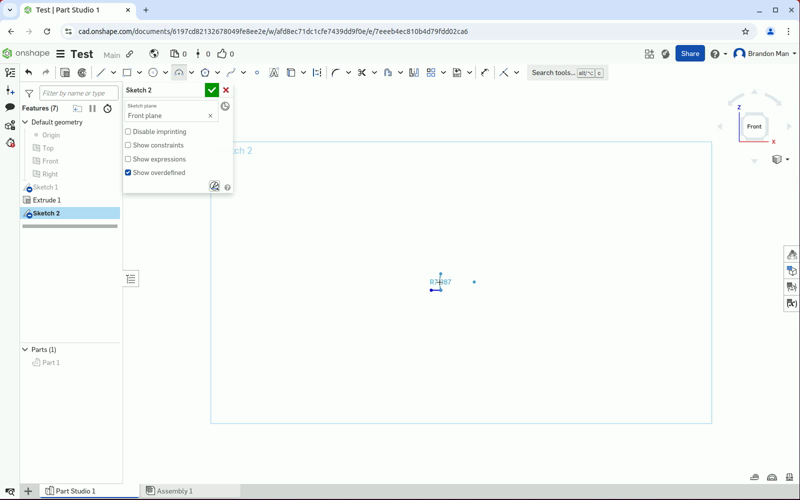
key(esc)
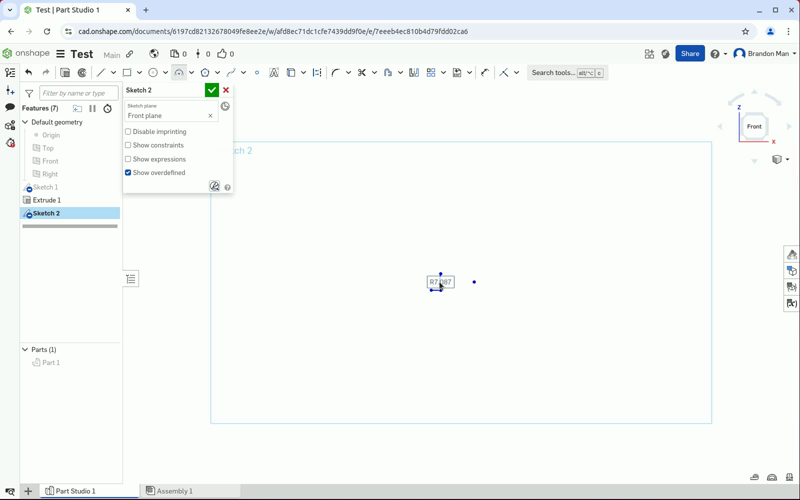
key(l)
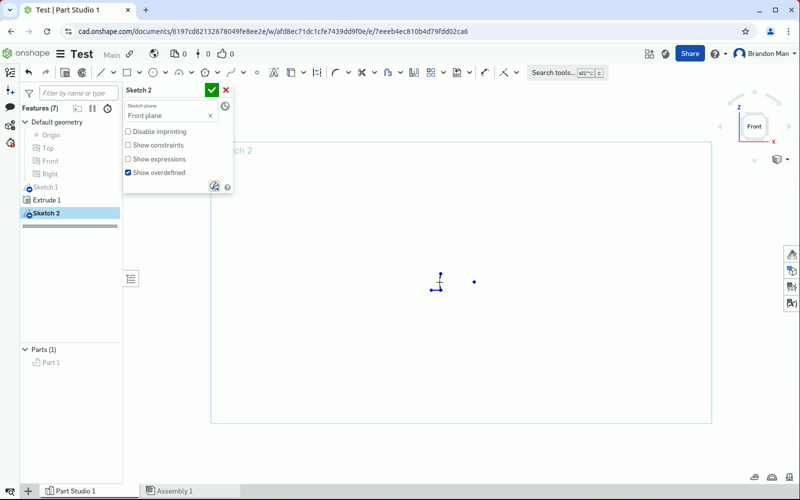
mouse_move(440, 273)
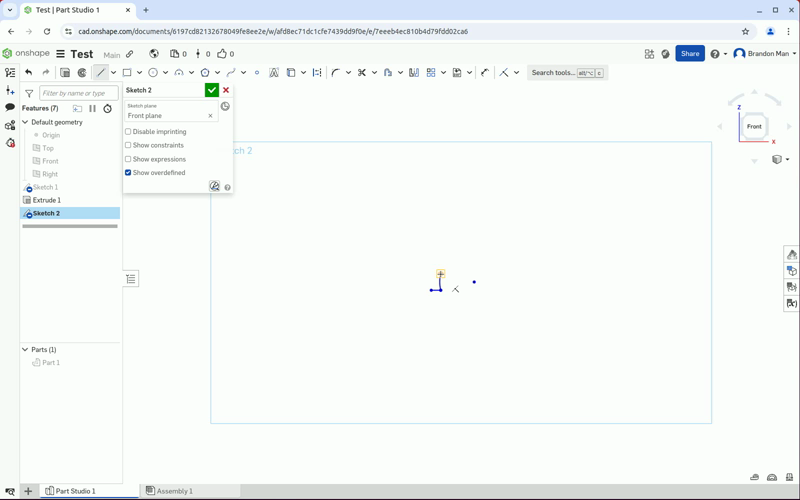
click(440, 273)
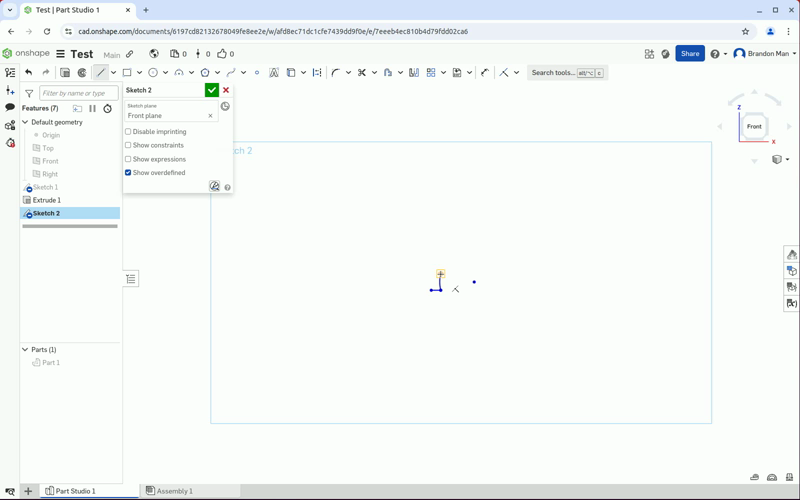
key_down(shift)
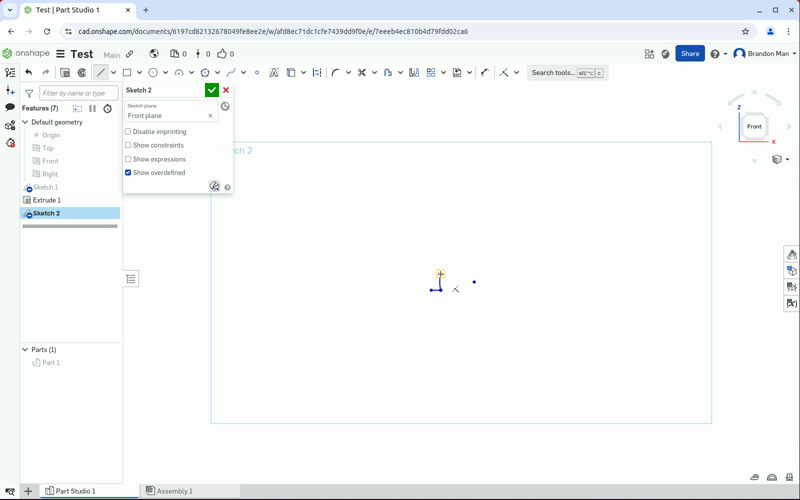
mouse_move(470, 273)
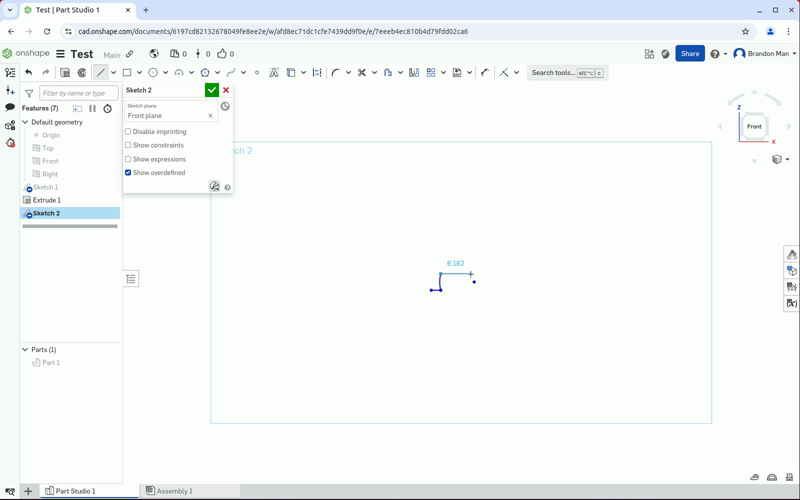
mouse_move(431, 273)
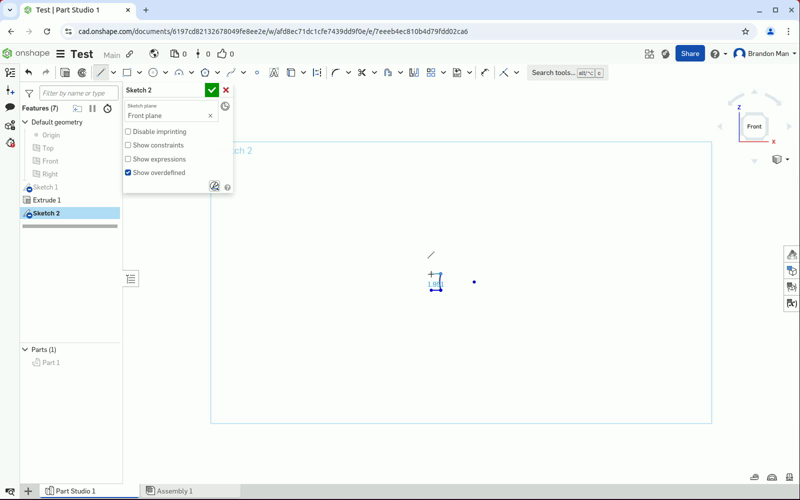
click(431, 273)
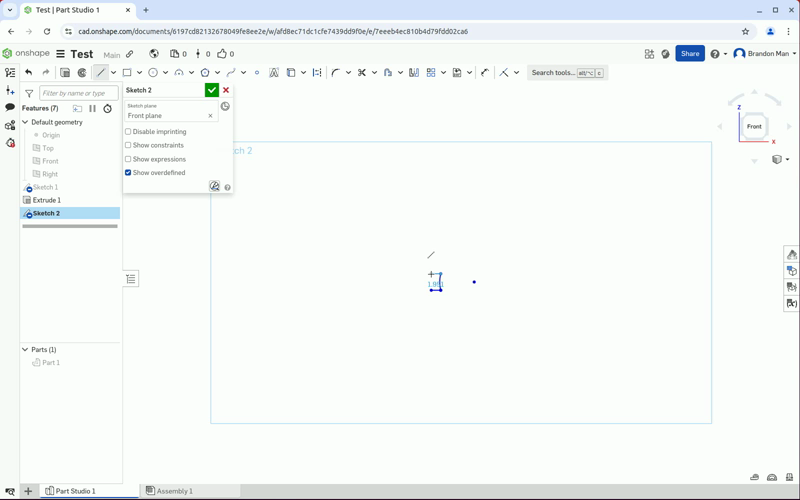
key_up(shift)
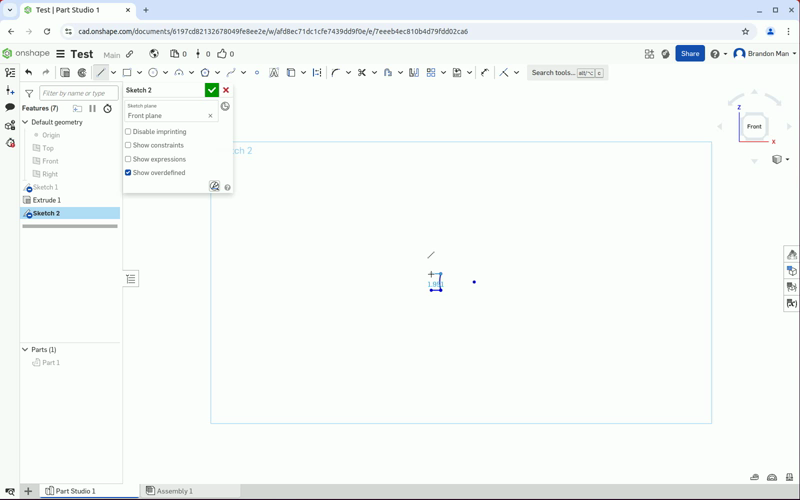
mouse_move(461, 273)
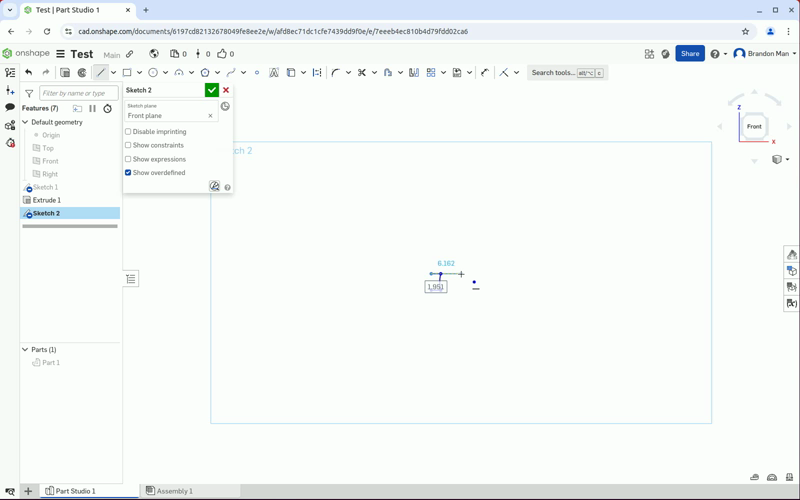
key_down(shift)
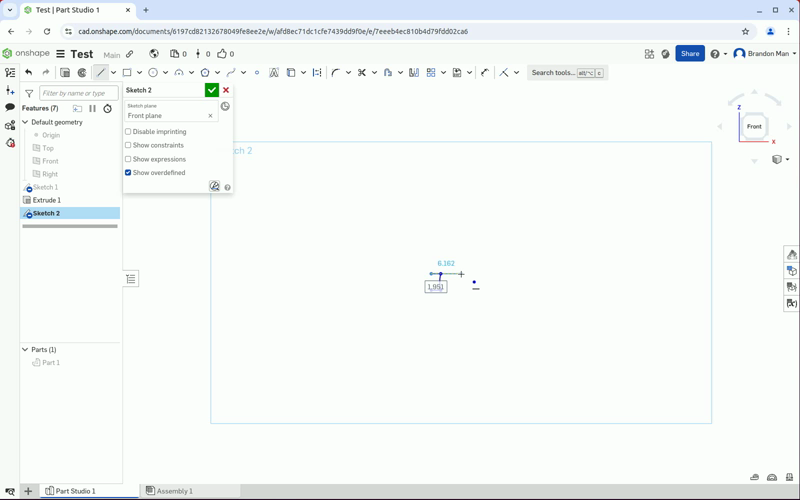
mouse_move(431, 290)
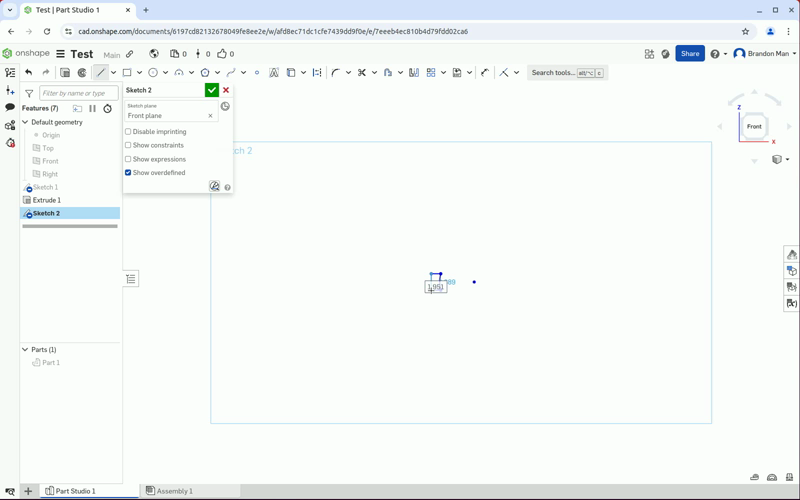
key_up(shift)
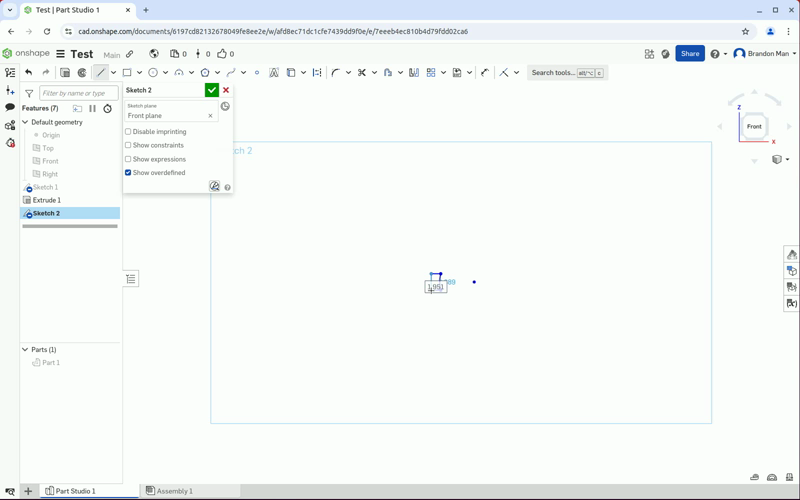
click(431, 290)
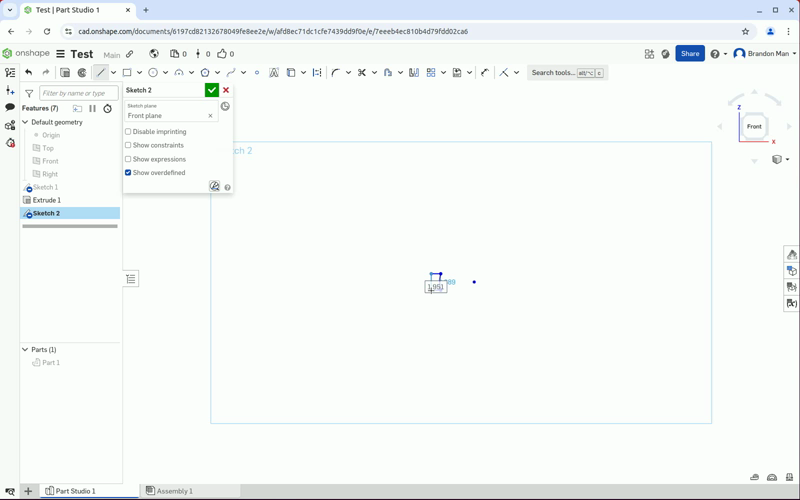
key(esc)
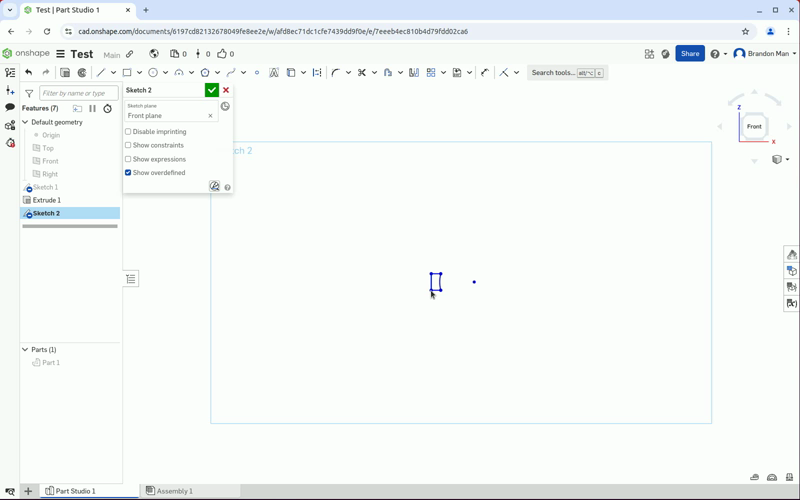
mouse_move(432, 280)
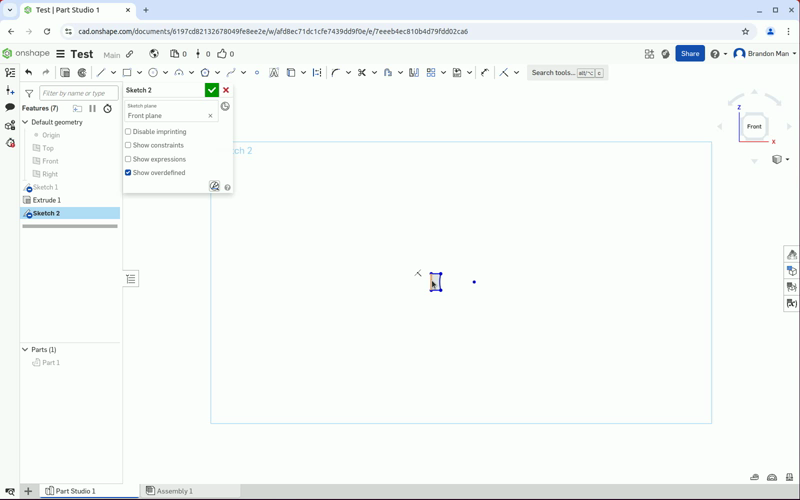
scroll(6)
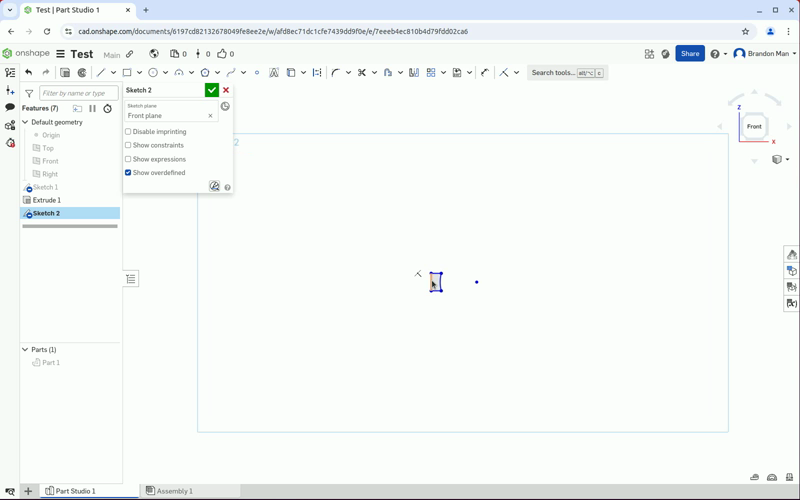
scroll(6)
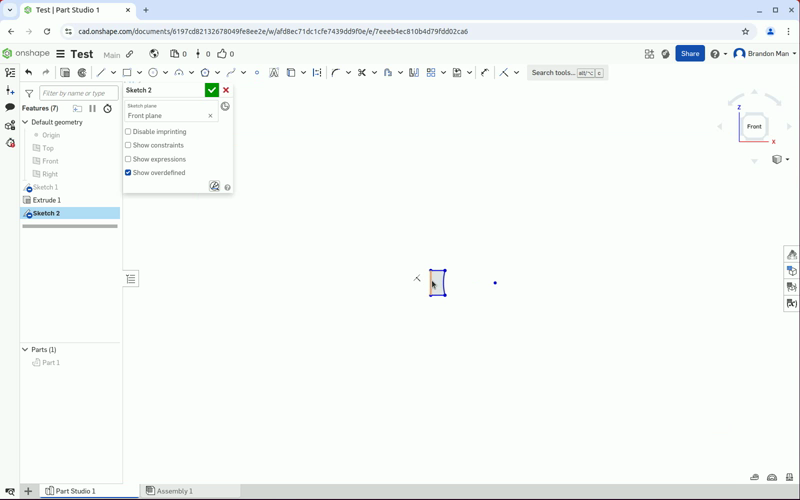
scroll(6)
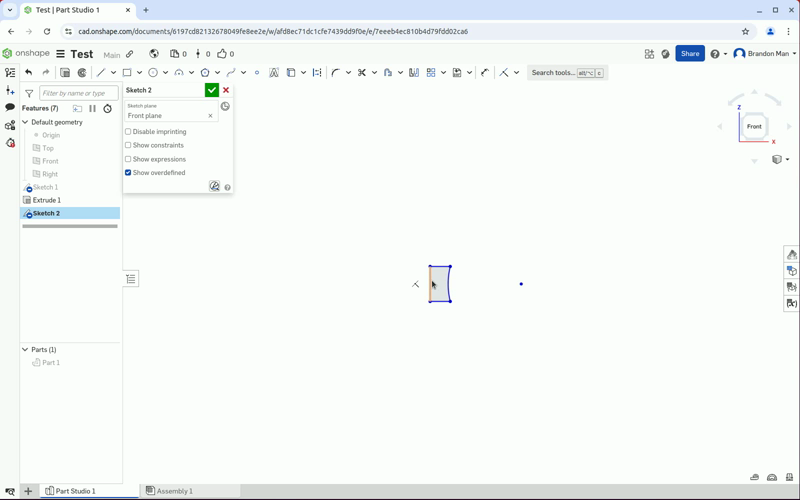
scroll(6)
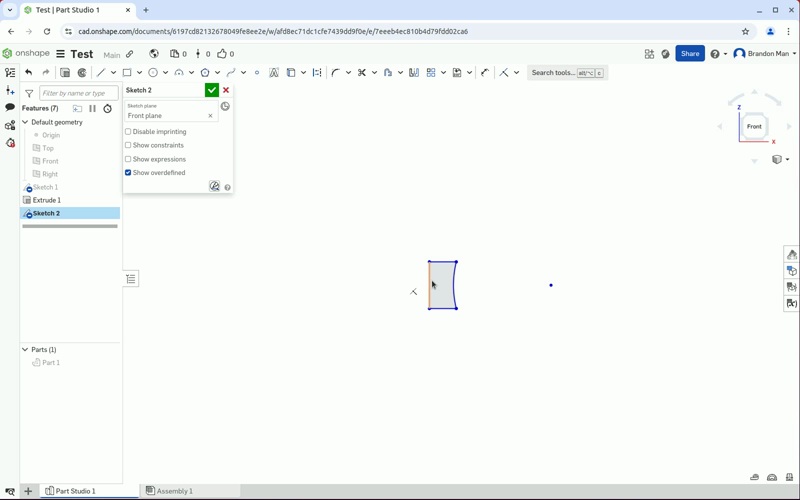
scroll(6)
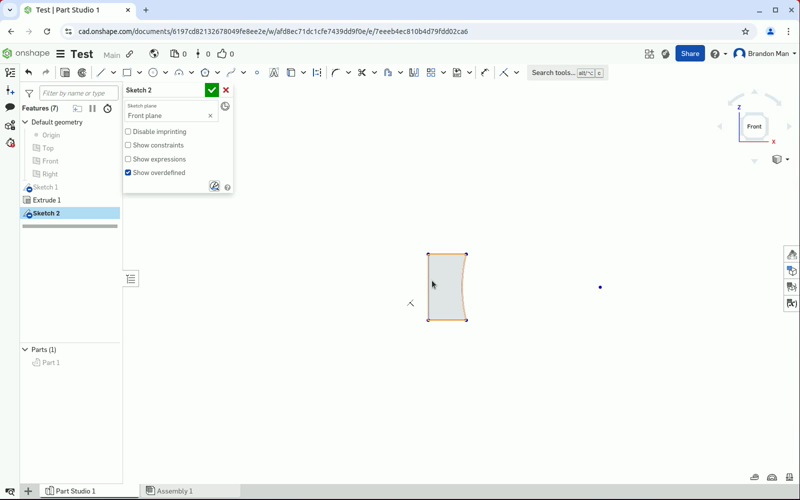
scroll(6)
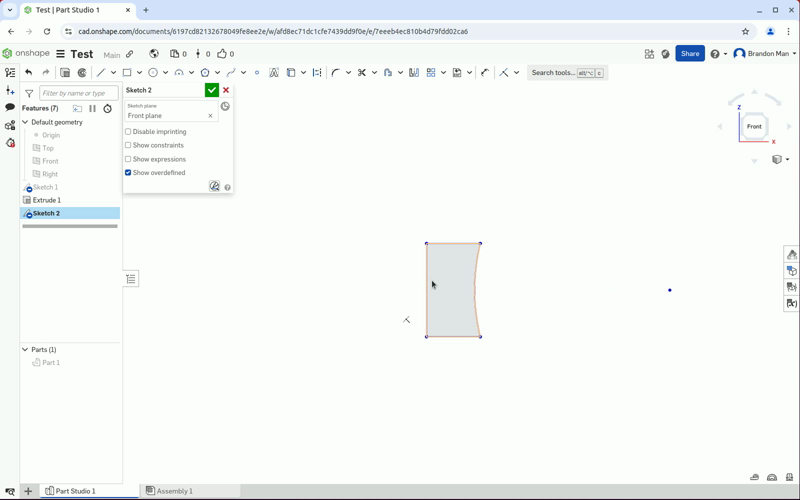
scroll(6)
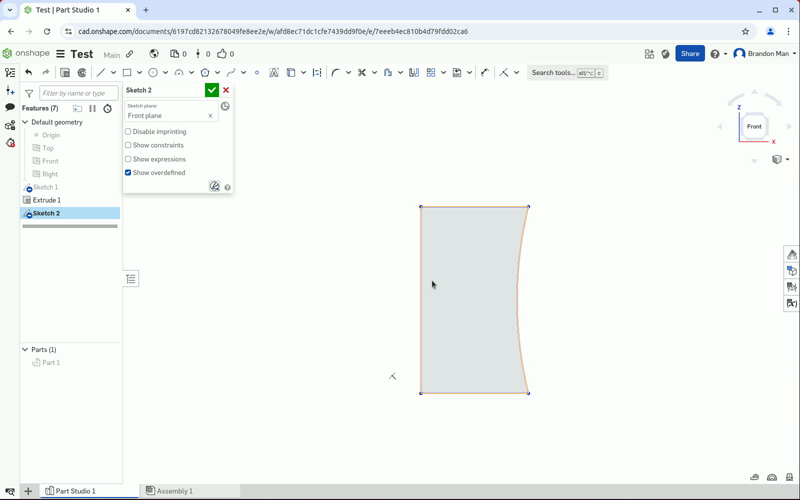
click(432, 280)
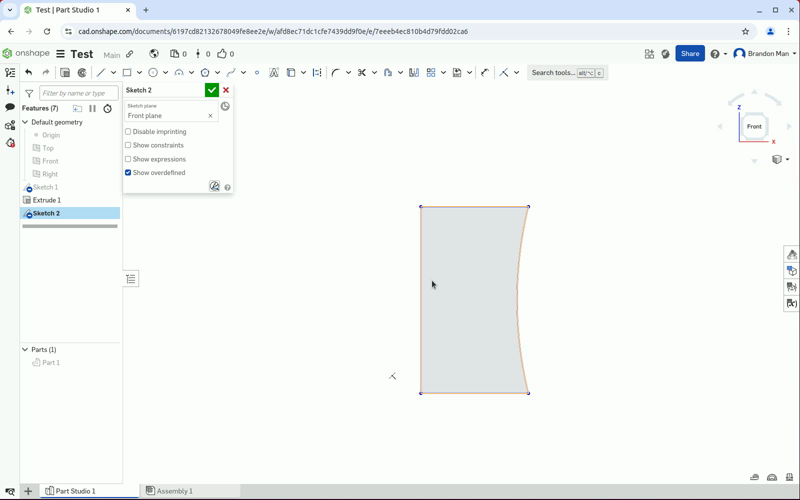
scroll(-6)
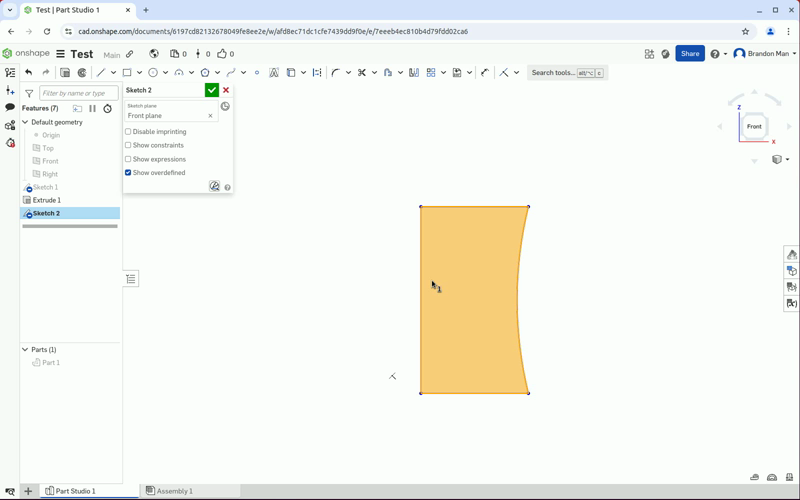
scroll(-6)
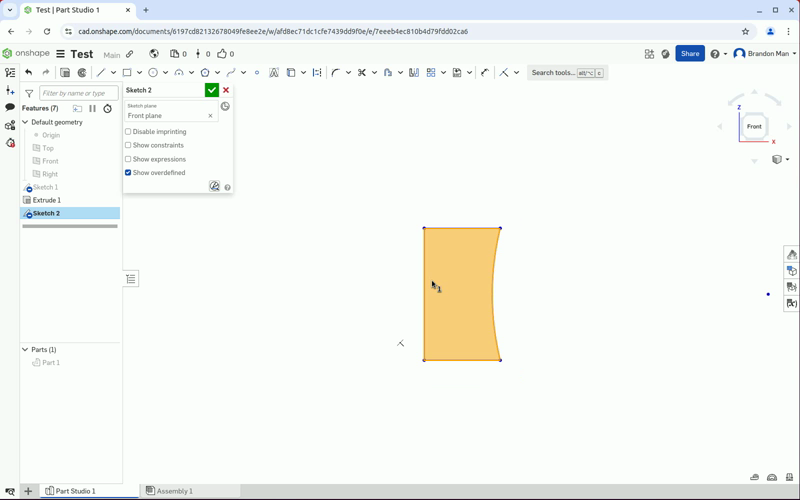
scroll(-6)
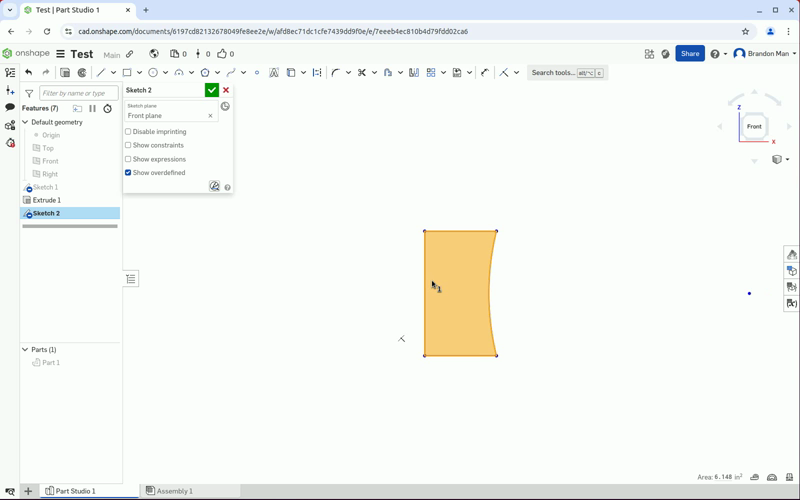
scroll(-6)
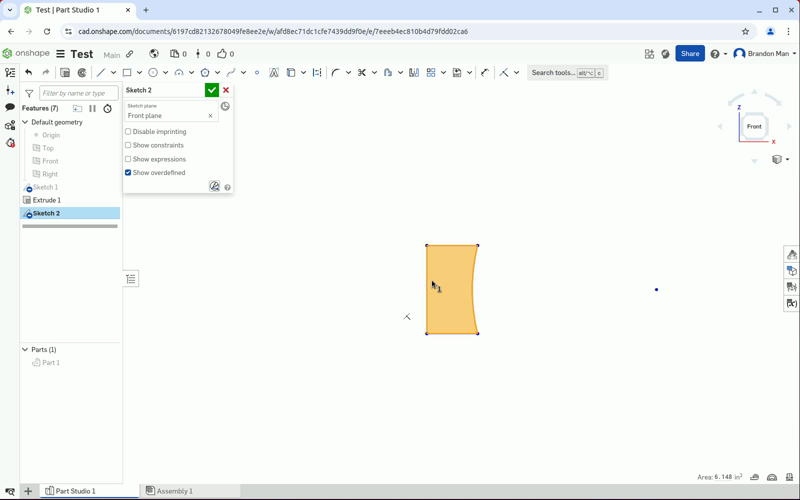
scroll(-6)
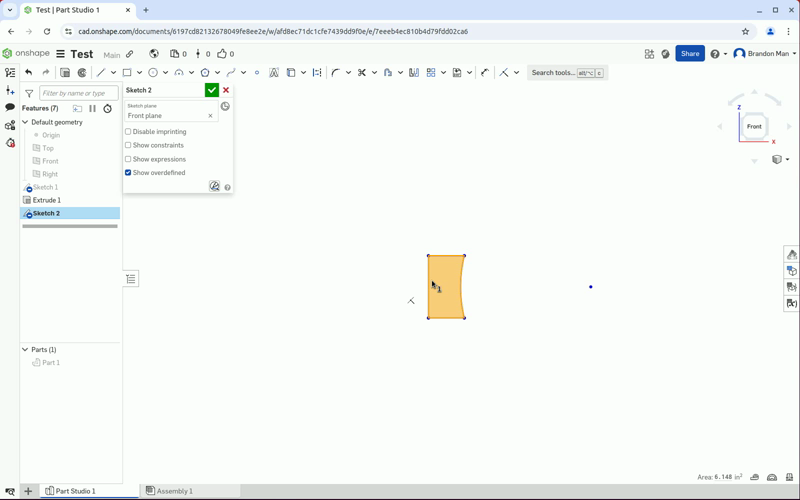
scroll(-6)
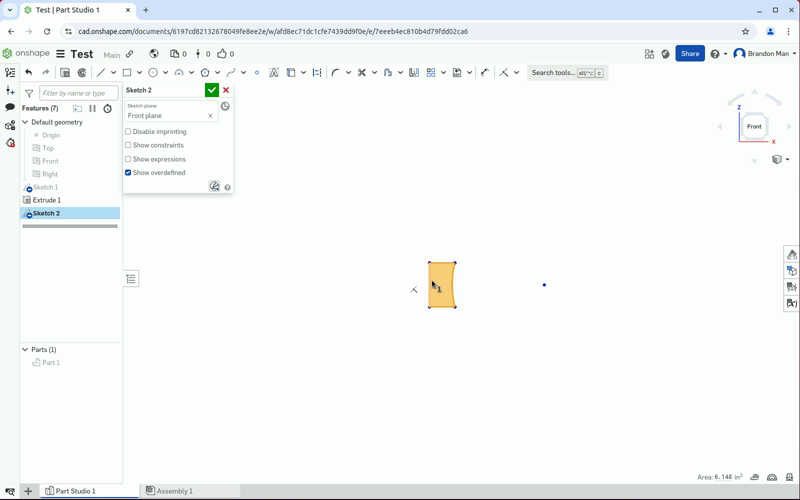
scroll(-6)
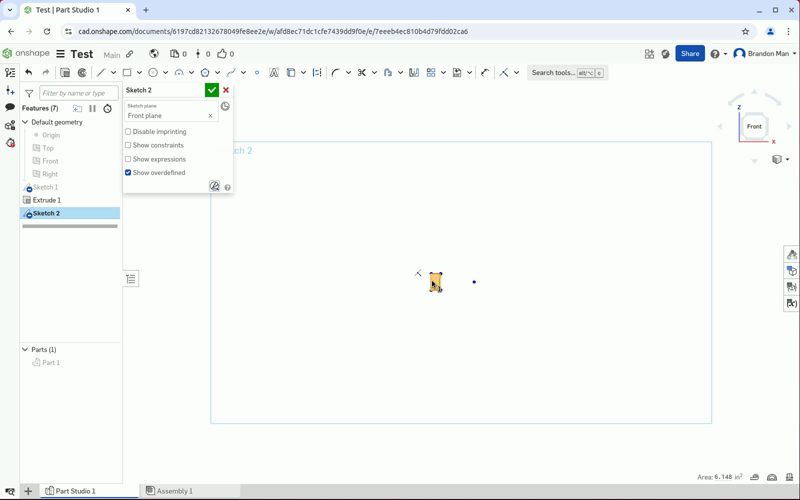
mouse_move(73, 352)
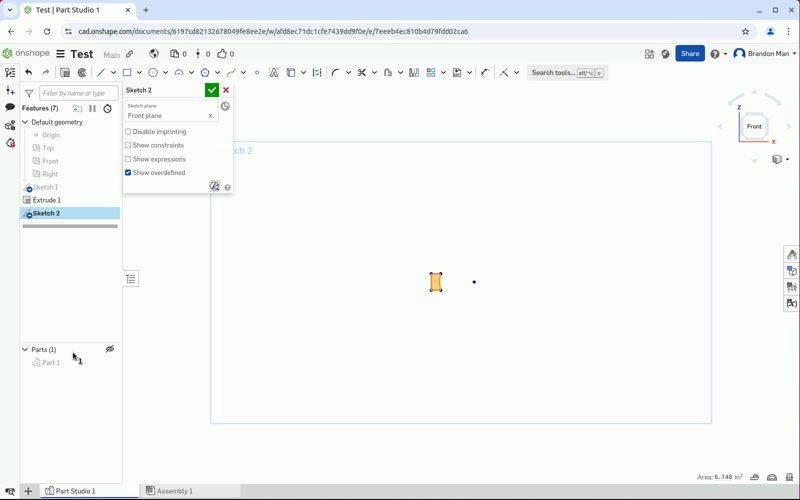
key(shift+y)
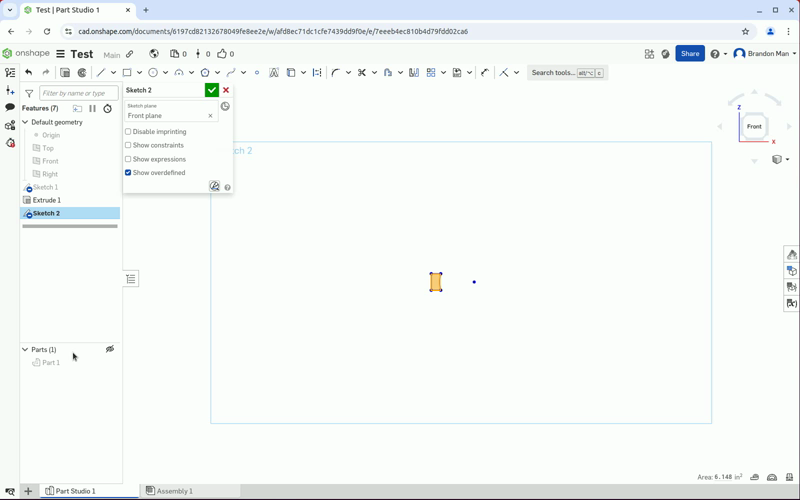
key(shift+e)
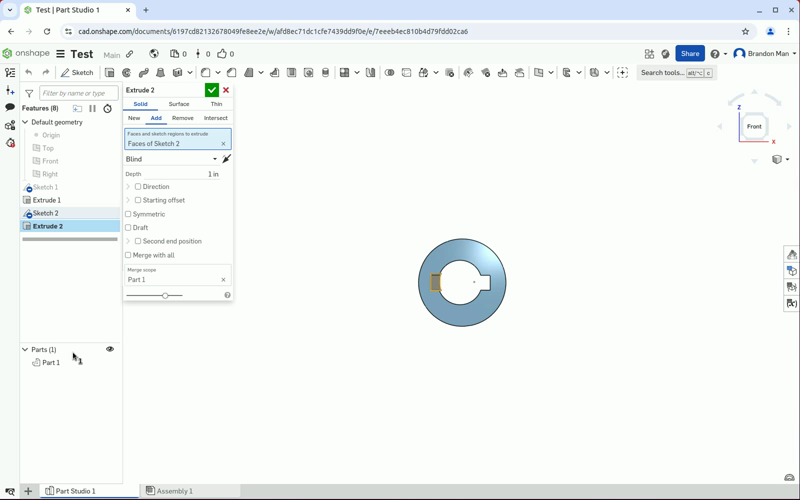
mouse_move(143, 106)
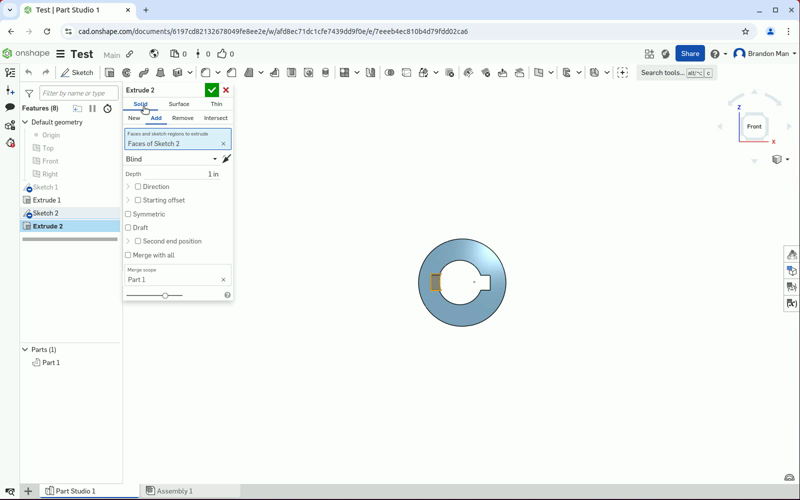
click(143, 106)
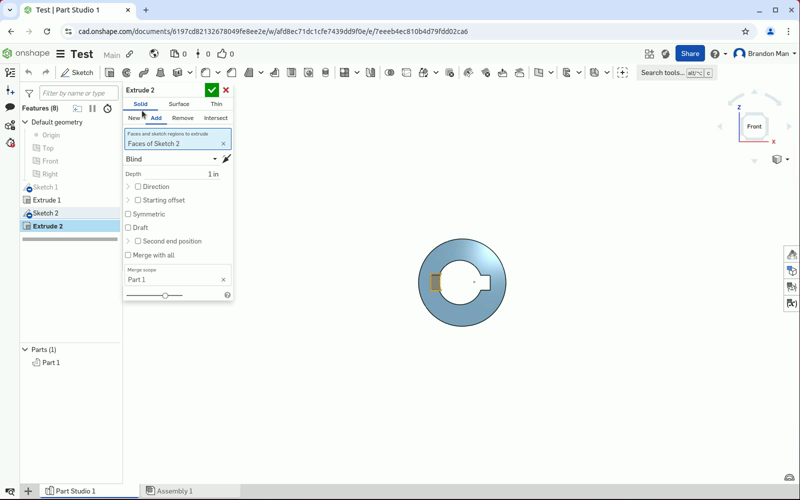
mouse_move(137, 120)
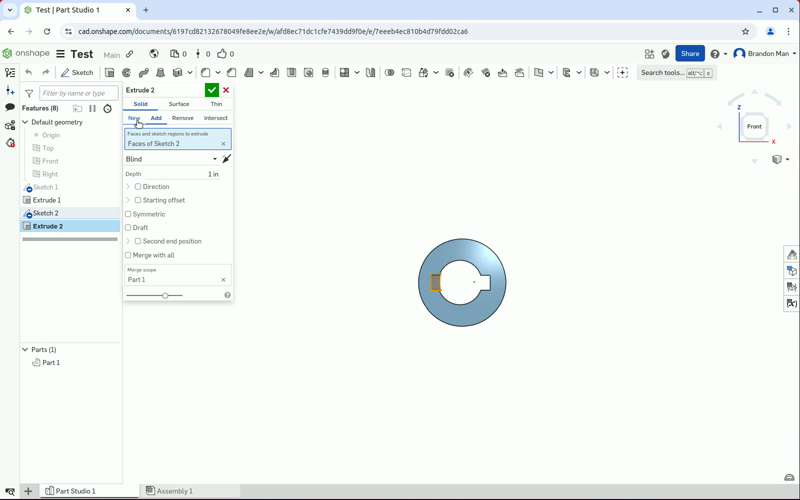
click(137, 120)
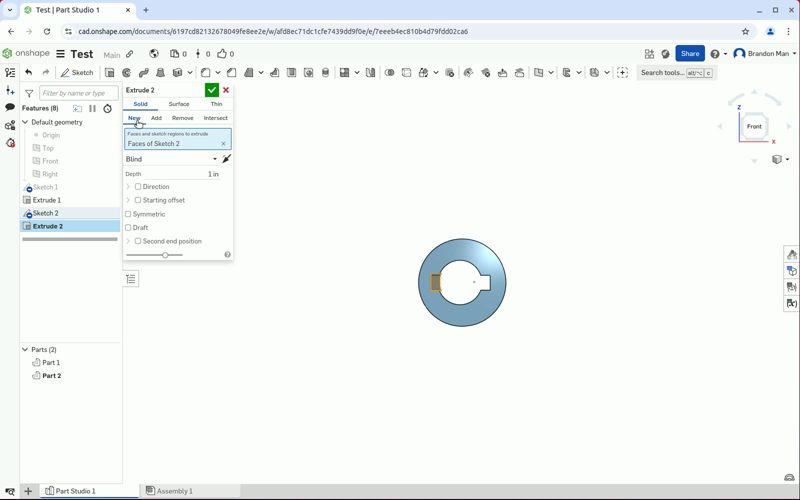
key(tab, 4)
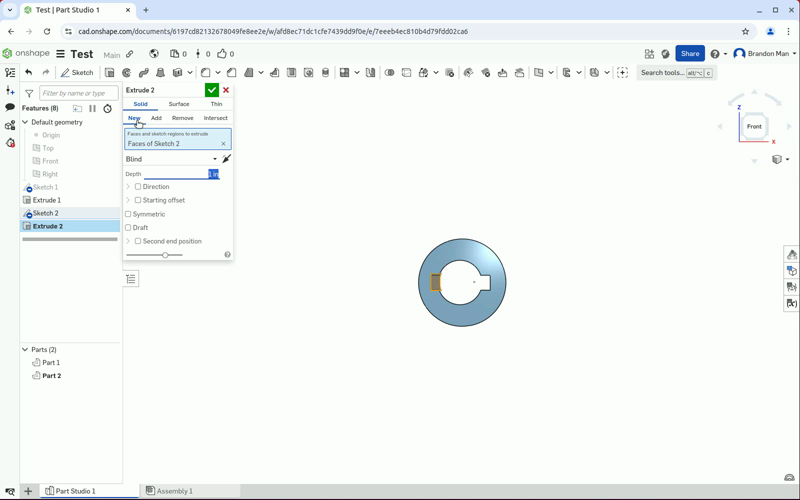
text(7.943)
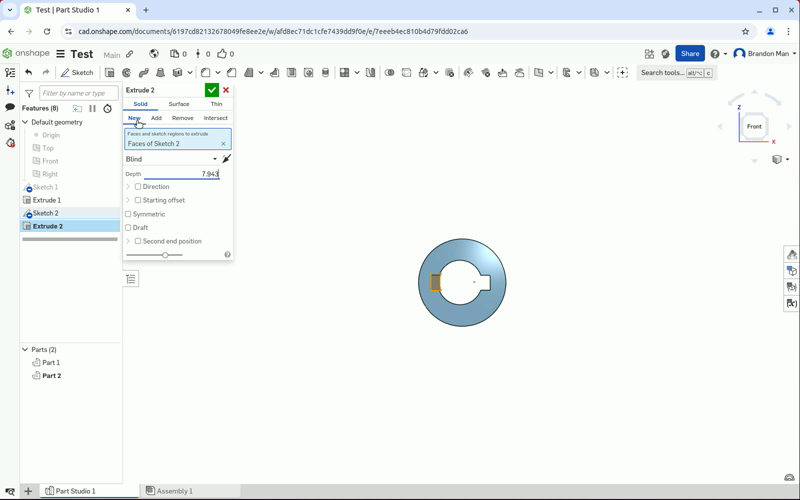
key(enter)
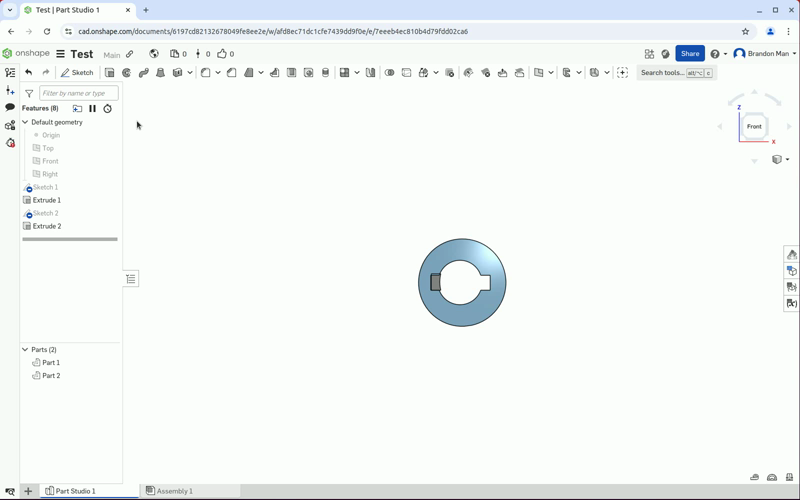
key(shift+h)
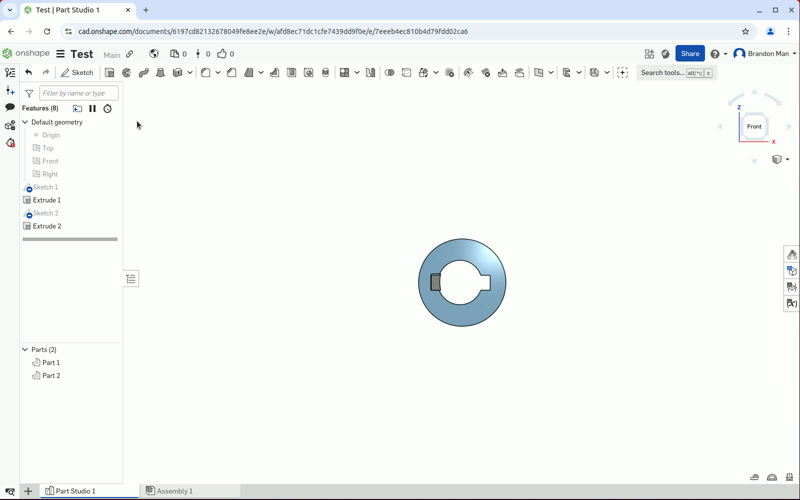
key(shift+h)
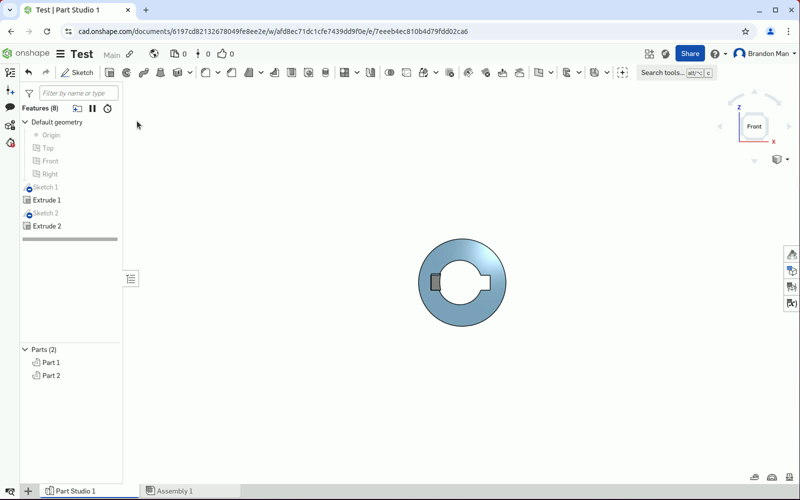
mouse_move(73, 189)
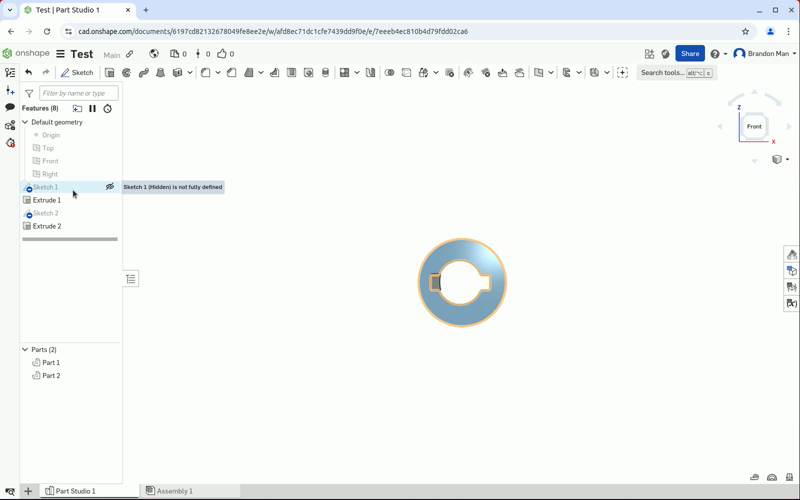
click(73, 189)
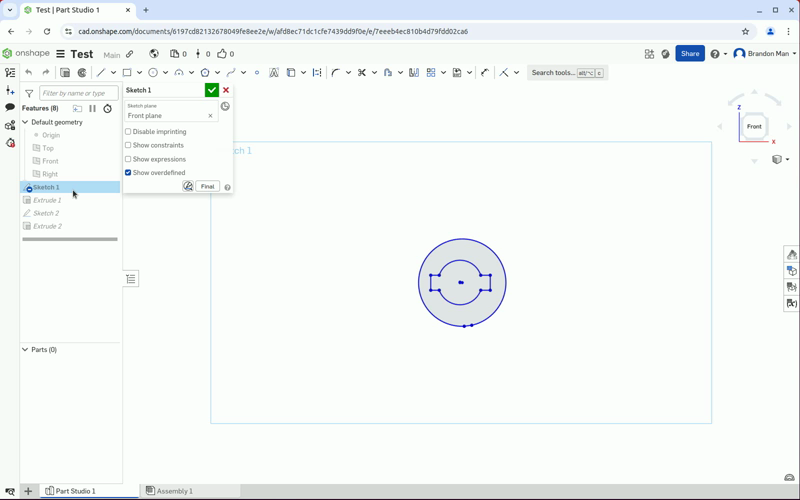
mouse_move(229, 92)
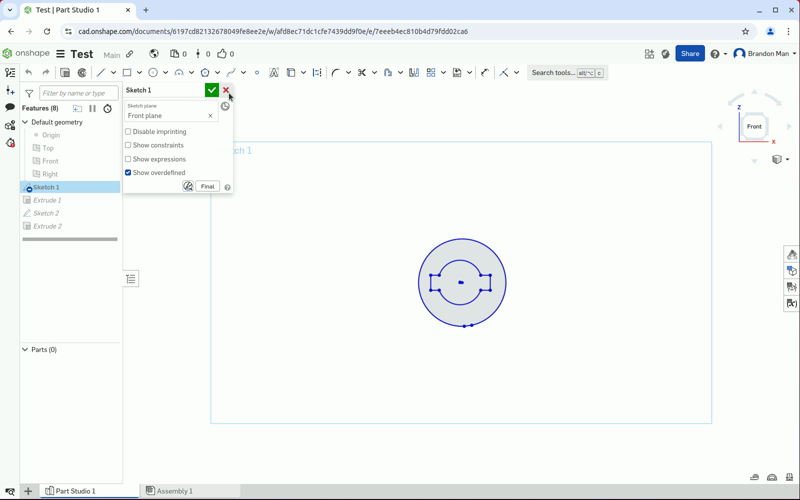
click(229, 92)
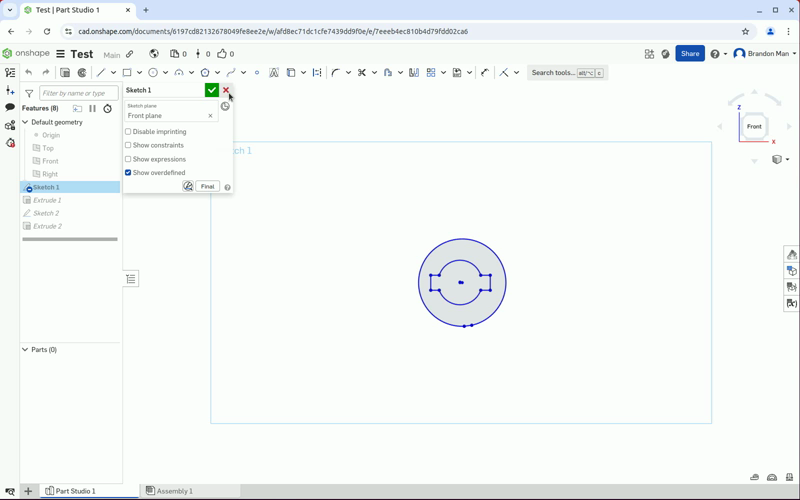
key(shift+s)
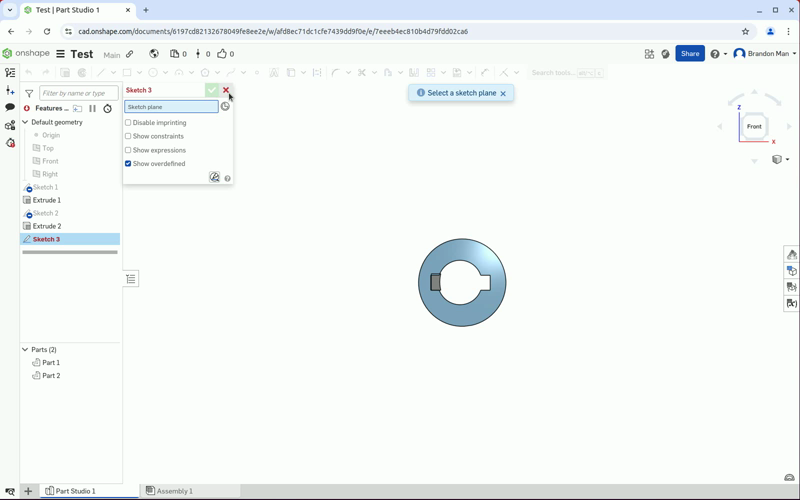
mouse_move(73, 163)
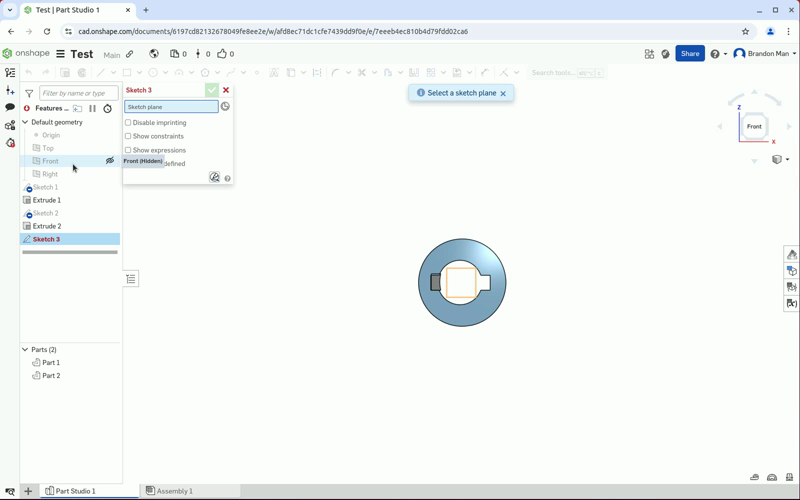
click(73, 163)
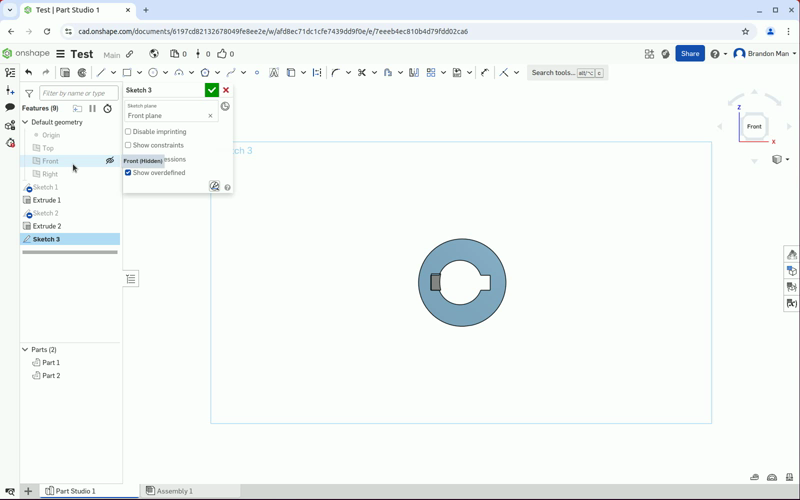
mouse_move(73, 352)
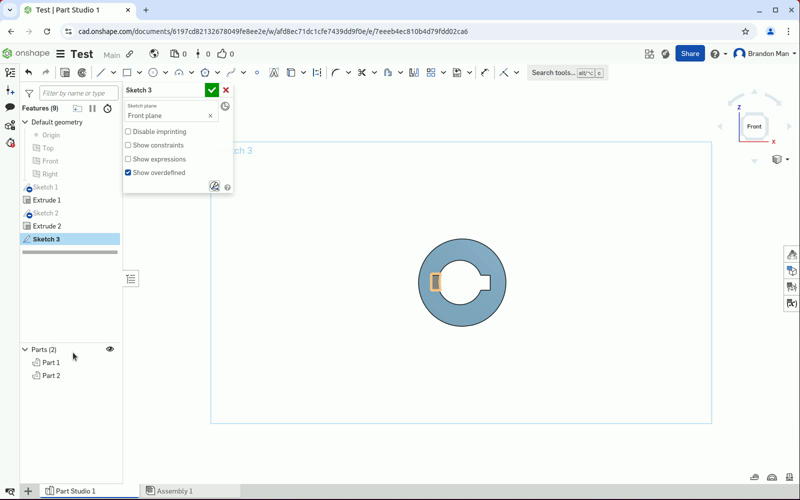
key(y)
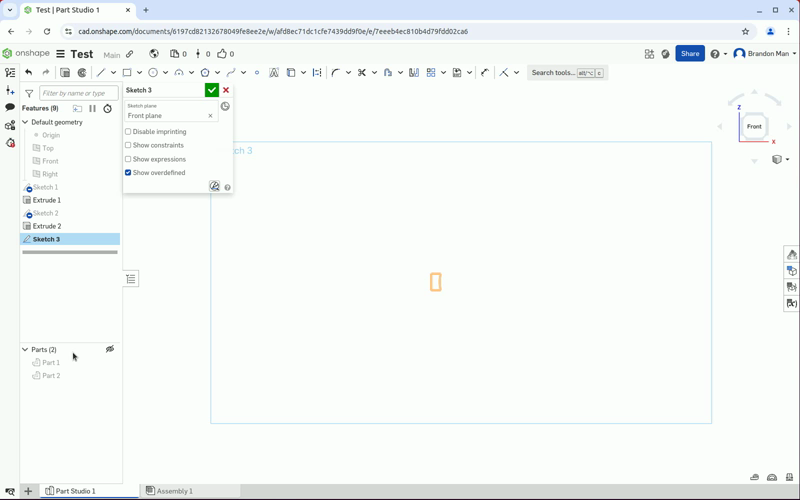
key(a)
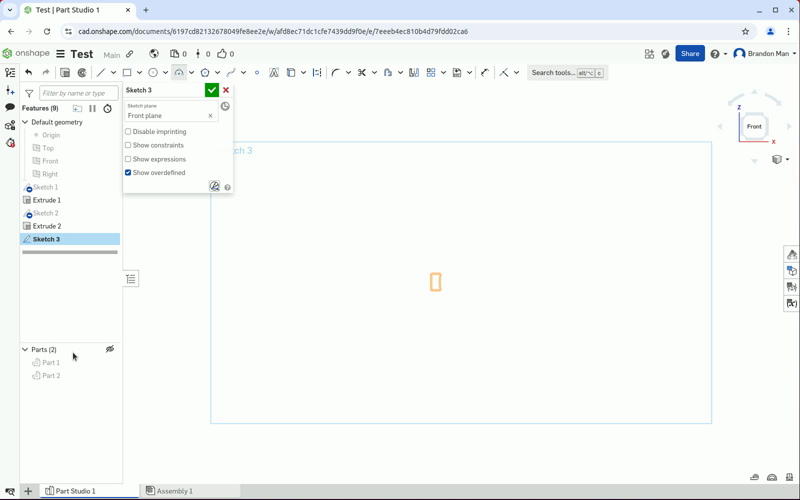
key_down(shift)
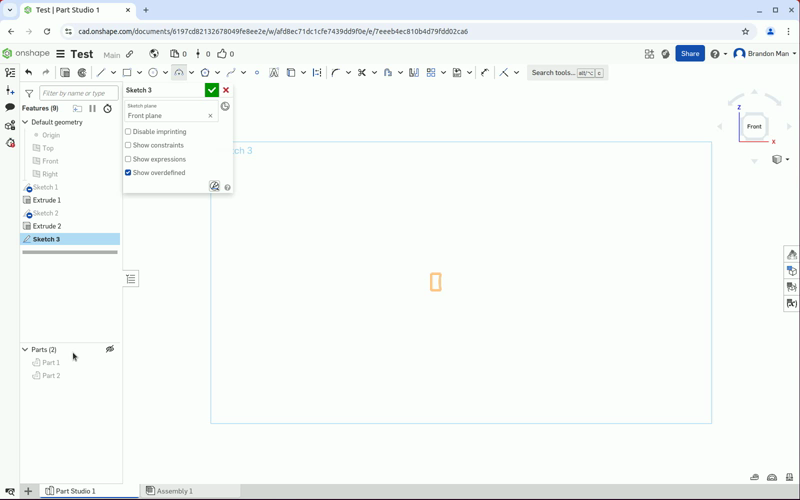
mouse_move(468, 239)
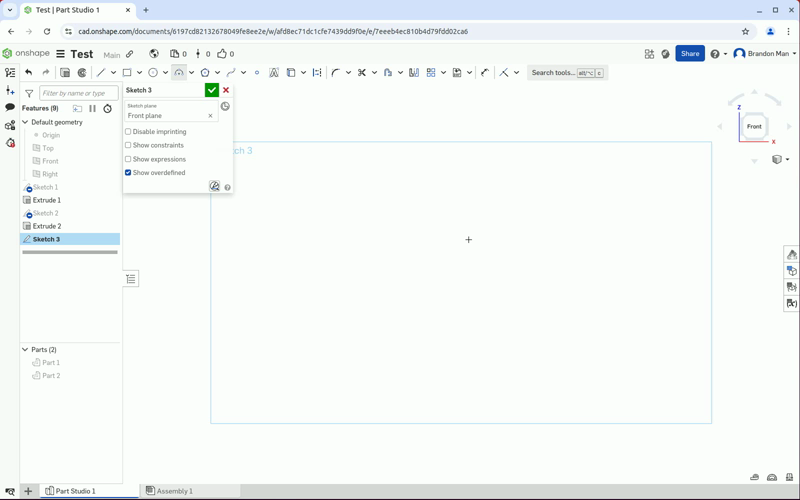
click(468, 239)
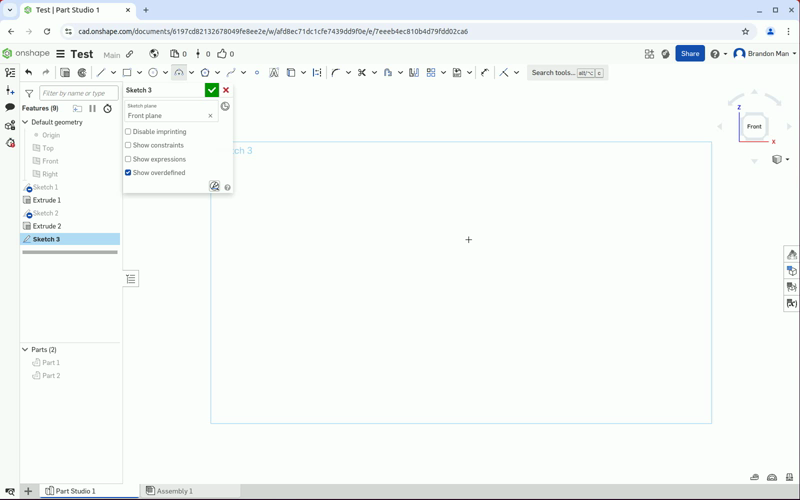
key_up(shift)
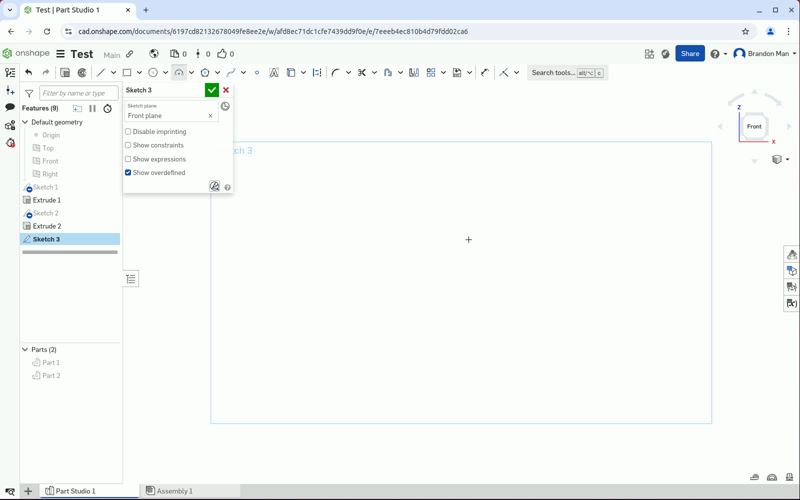
key_down(shift)
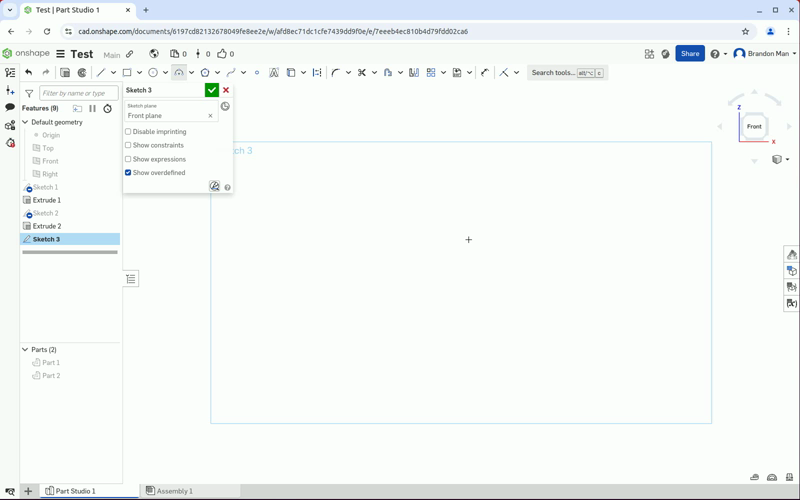
mouse_move(472, 325)
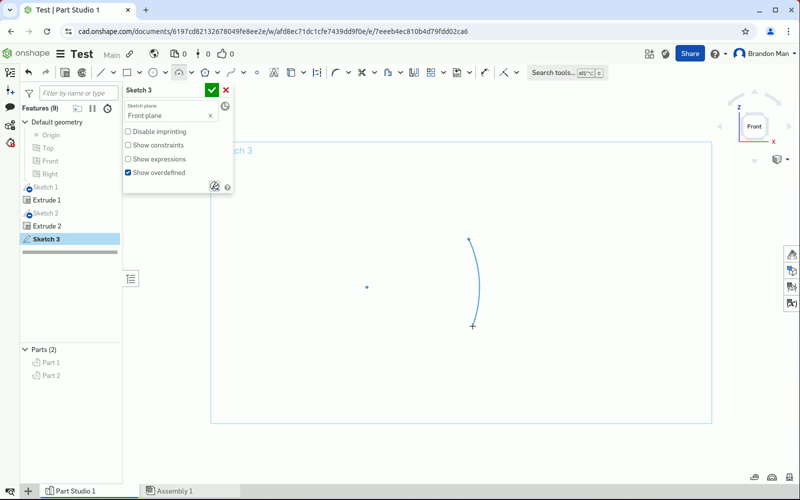
click(472, 325)
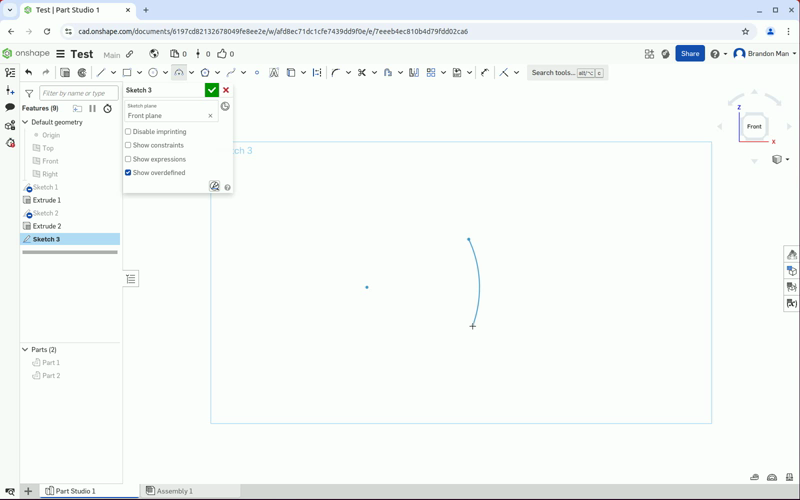
mouse_move(505, 281)
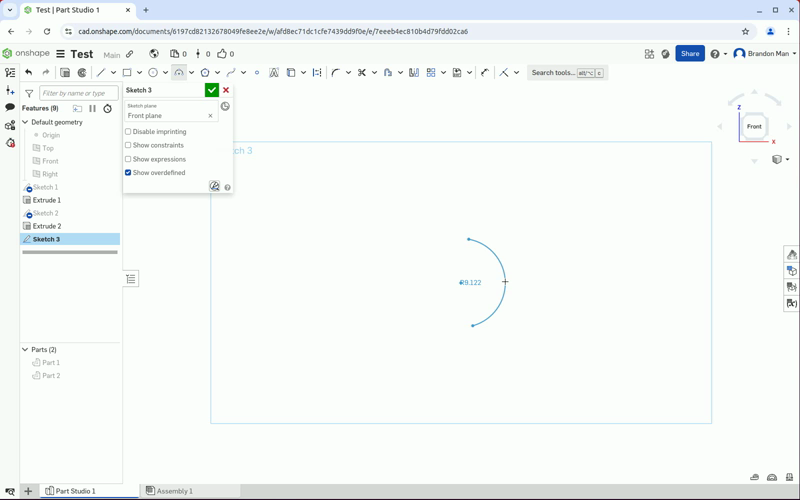
click(505, 281)
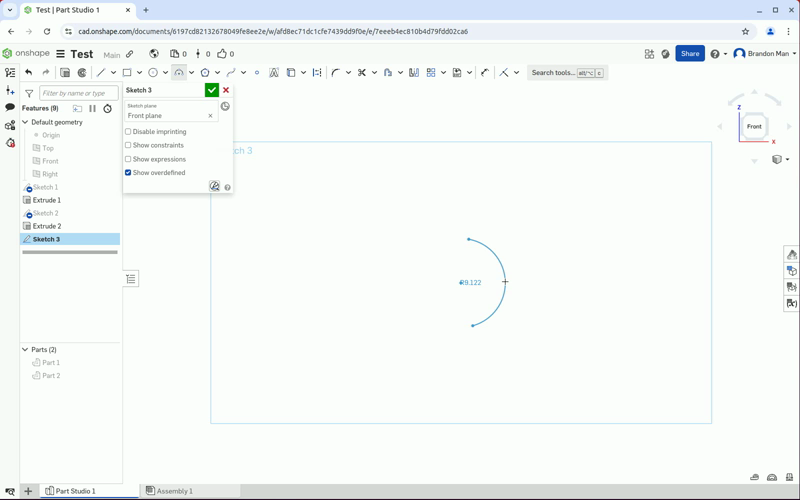
key_up(shift)
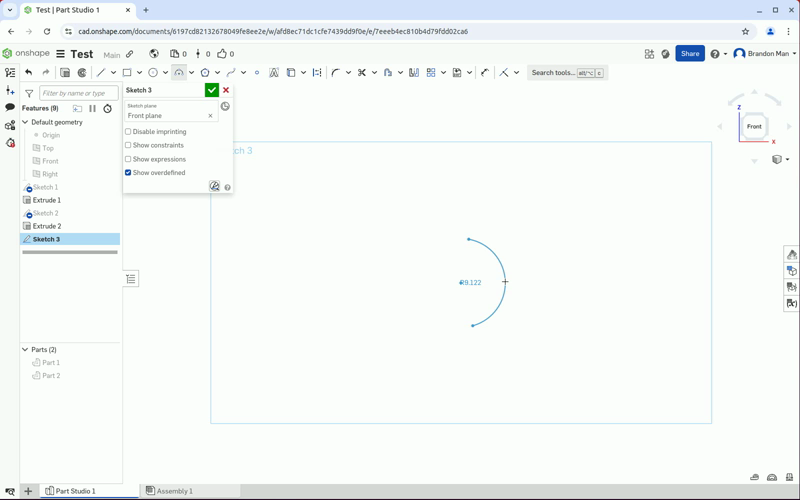
key(esc)
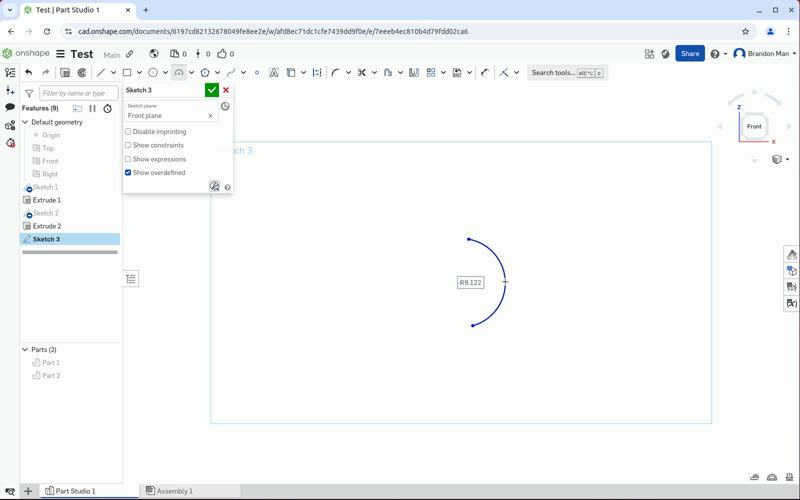
key(l)
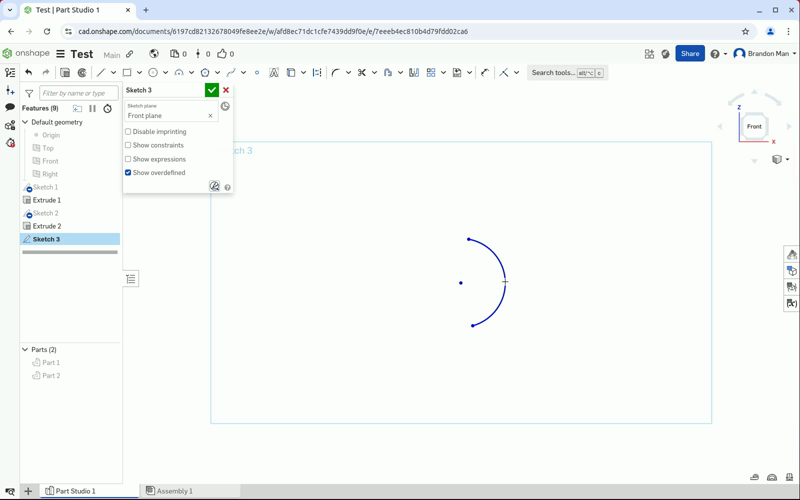
mouse_move(472, 325)
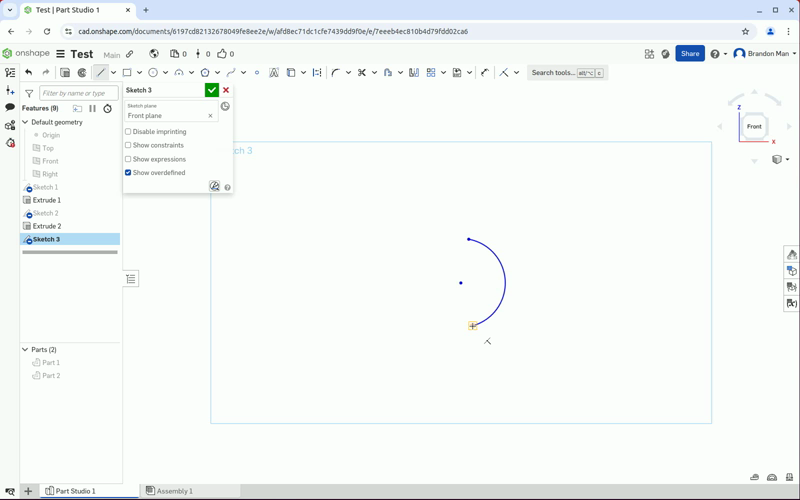
click(472, 325)
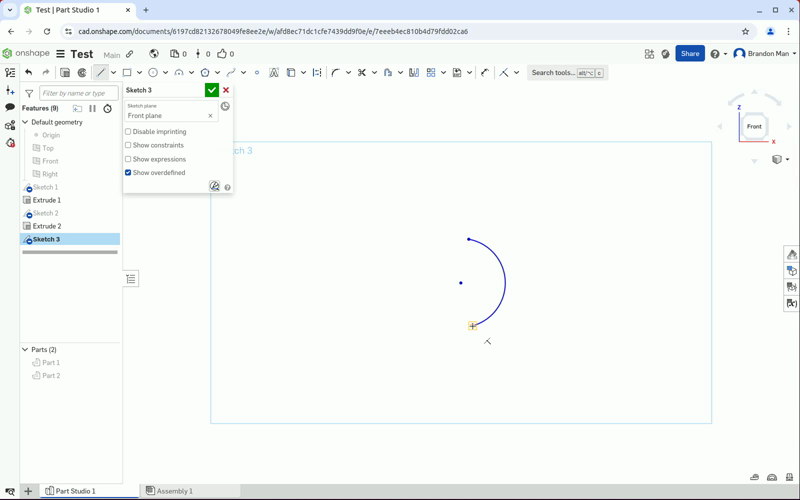
key_down(shift)
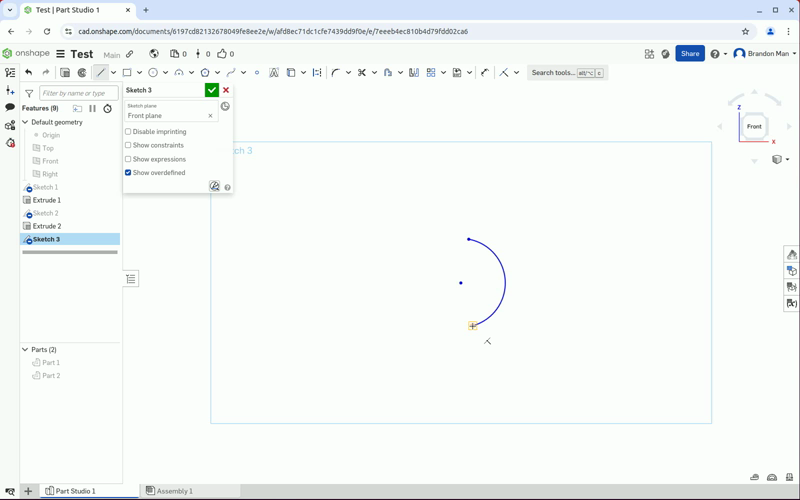
mouse_move(549, 311)
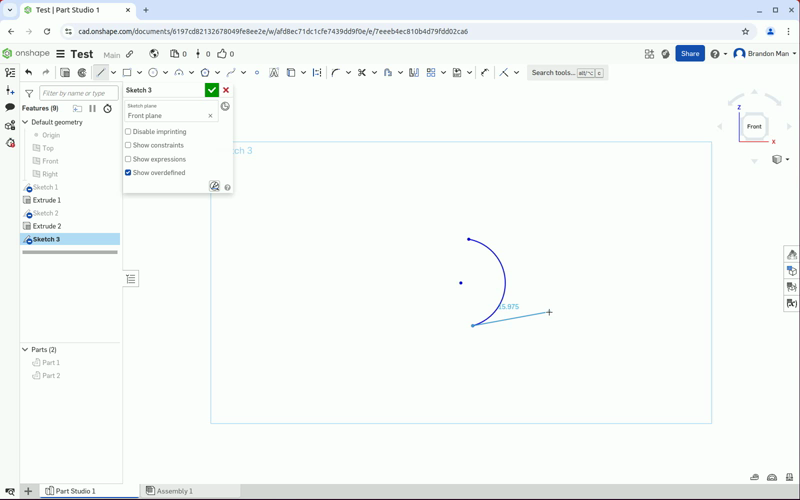
click(549, 311)
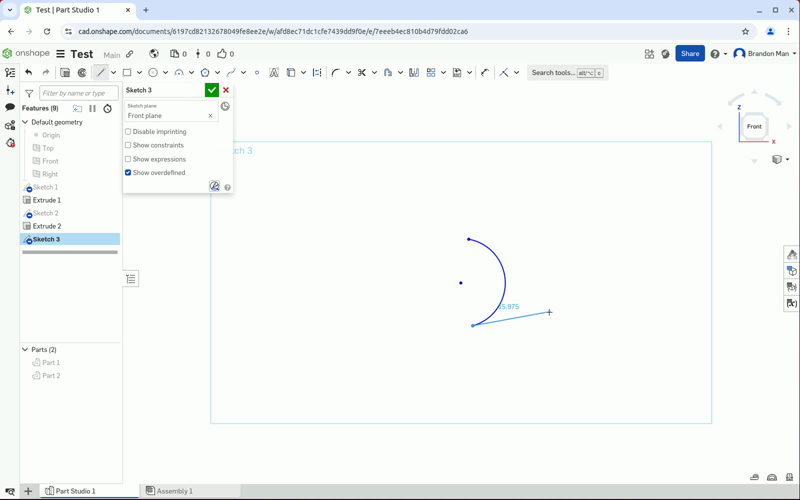
key_up(shift)
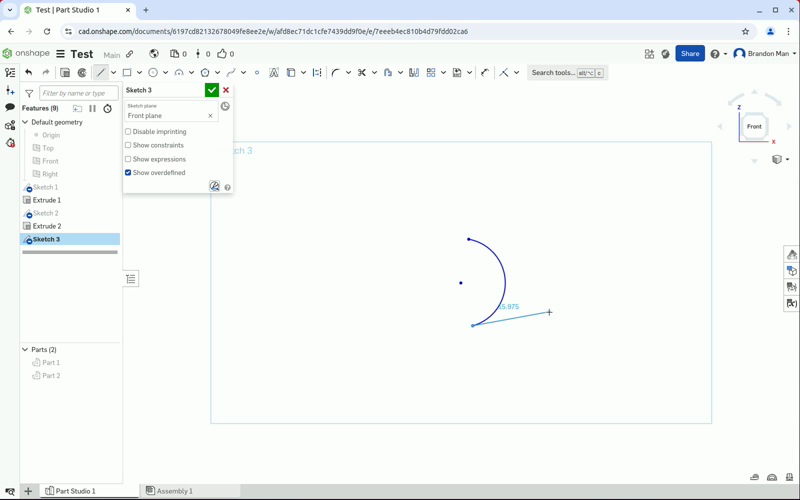
key(esc)
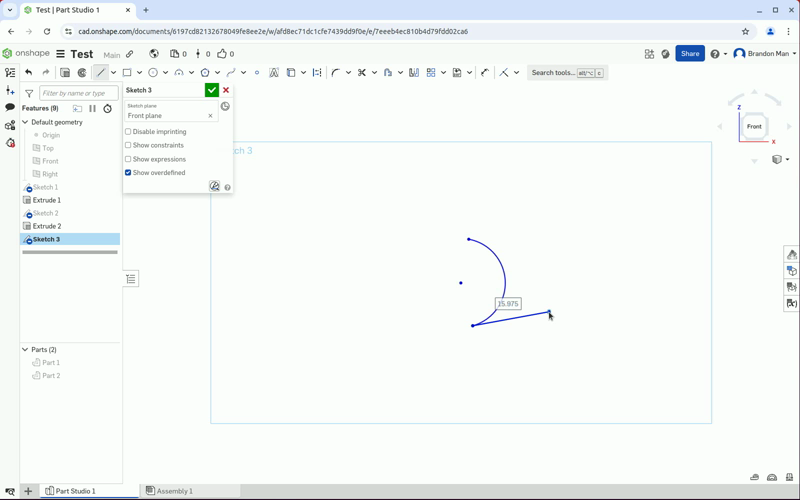
key(a)
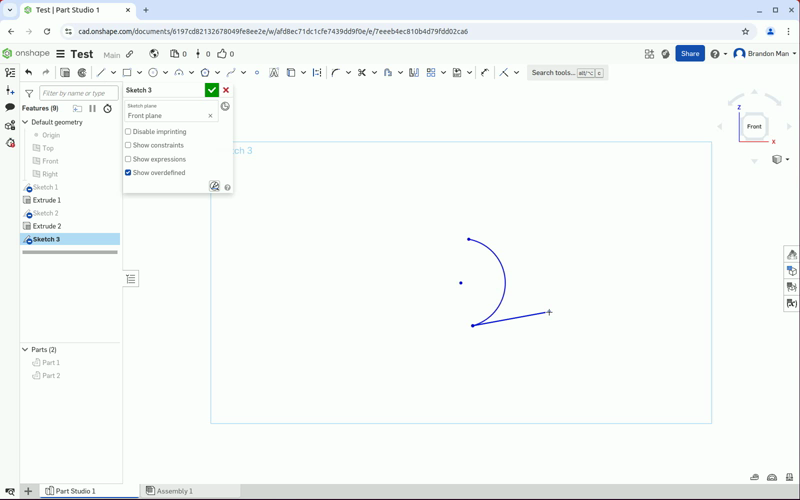
mouse_move(549, 311)
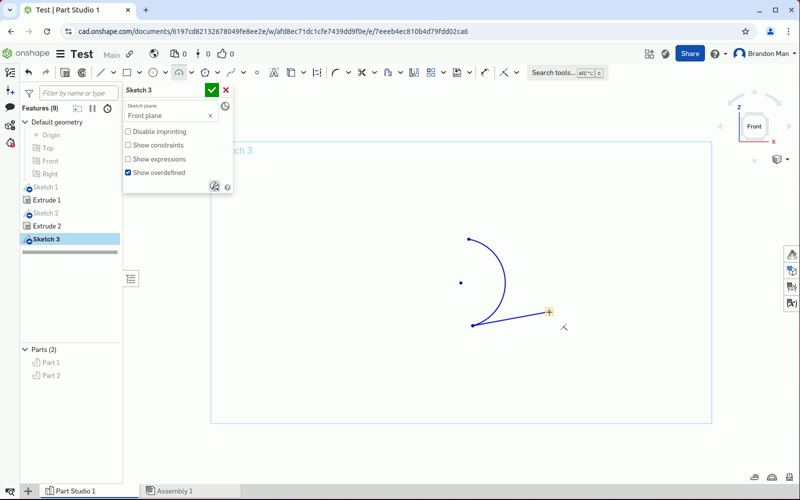
click(549, 311)
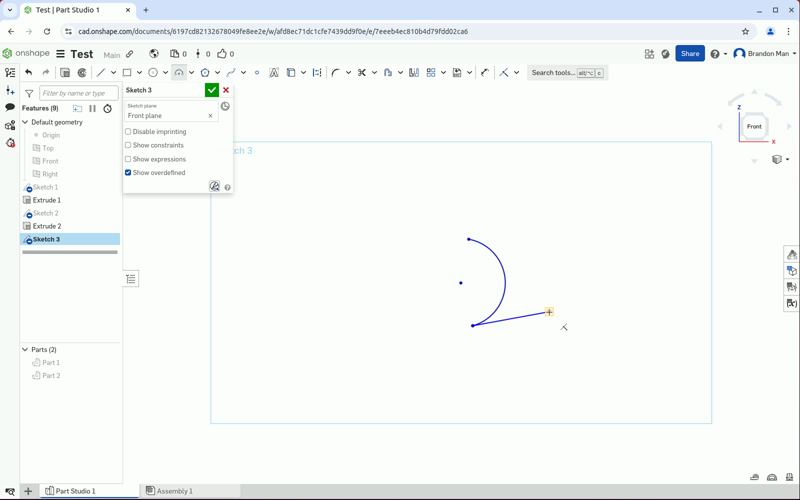
key_down(shift)
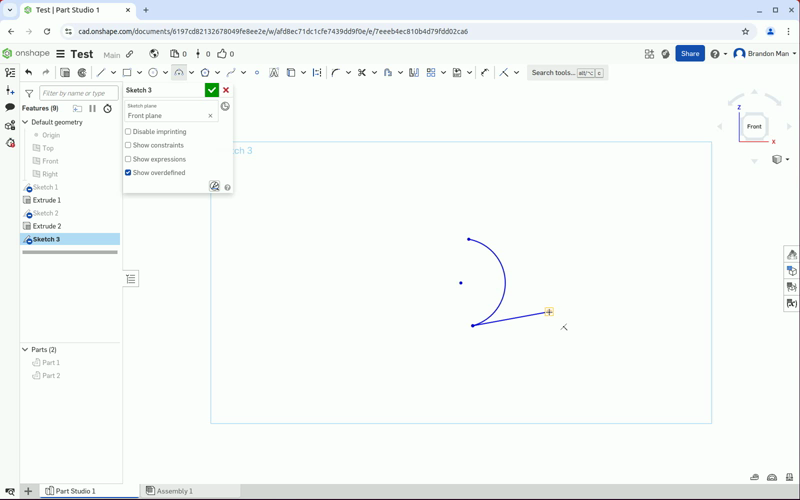
mouse_move(549, 254)
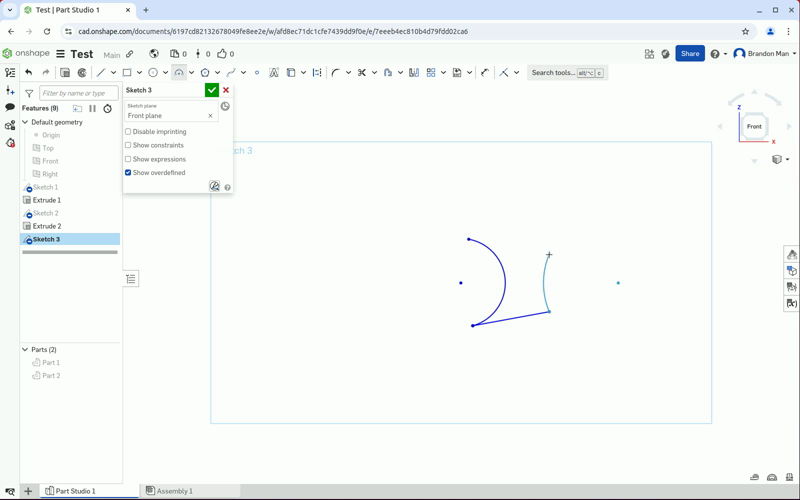
click(549, 254)
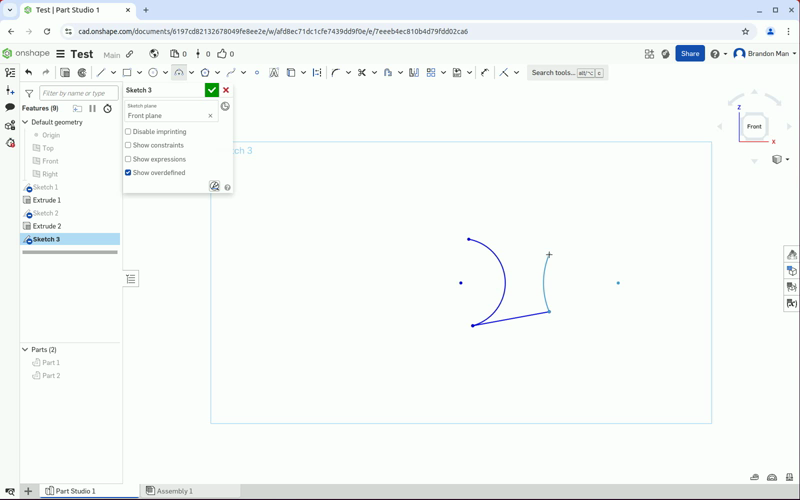
mouse_move(515, 282)
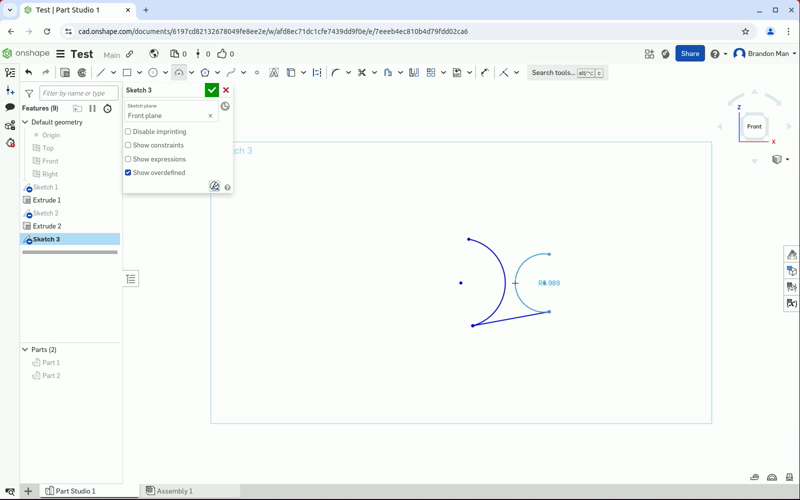
click(515, 282)
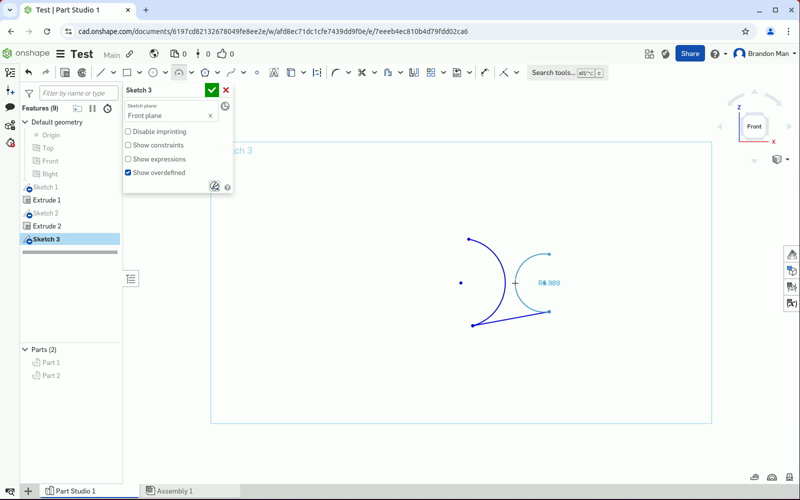
key_up(shift)
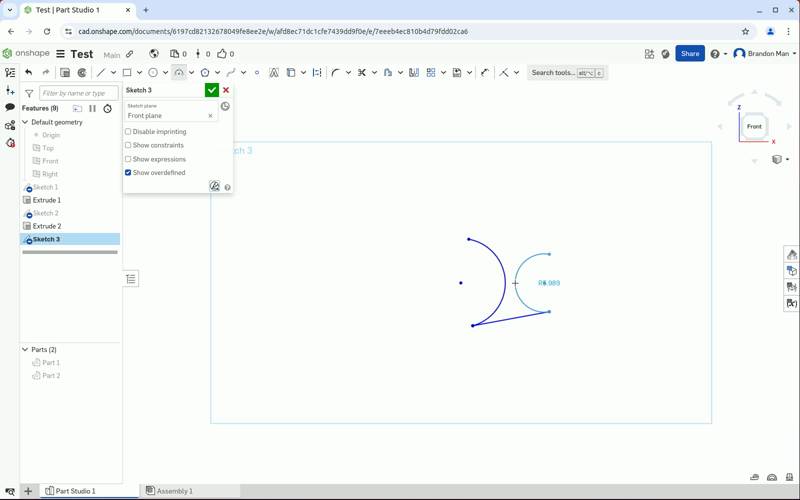
key(esc)
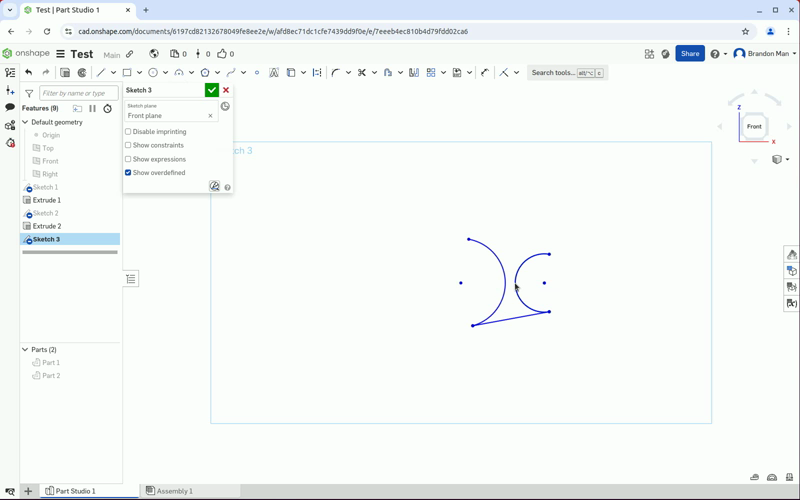
key(l)
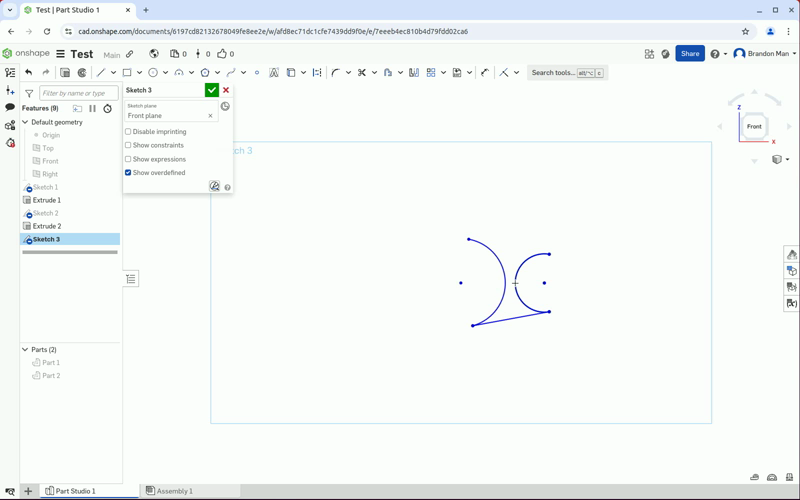
mouse_move(549, 254)
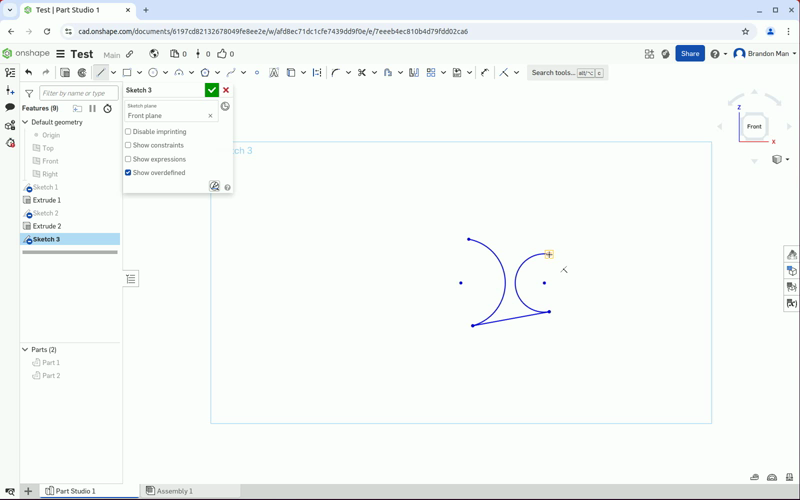
click(549, 254)
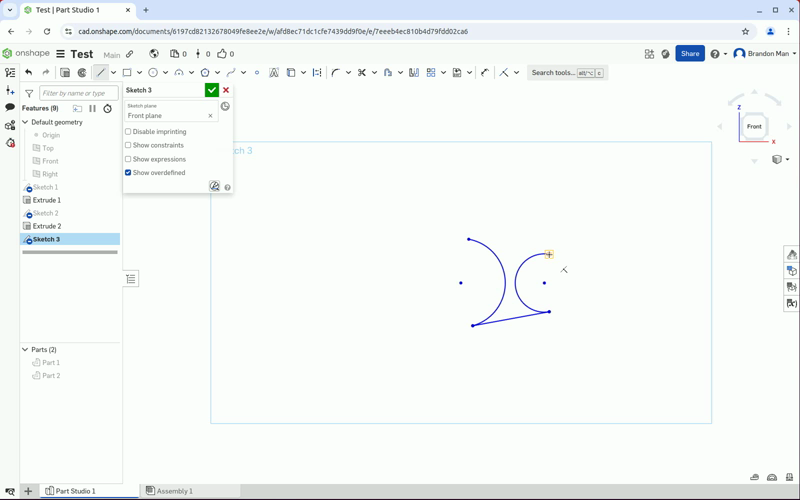
key_down(shift)
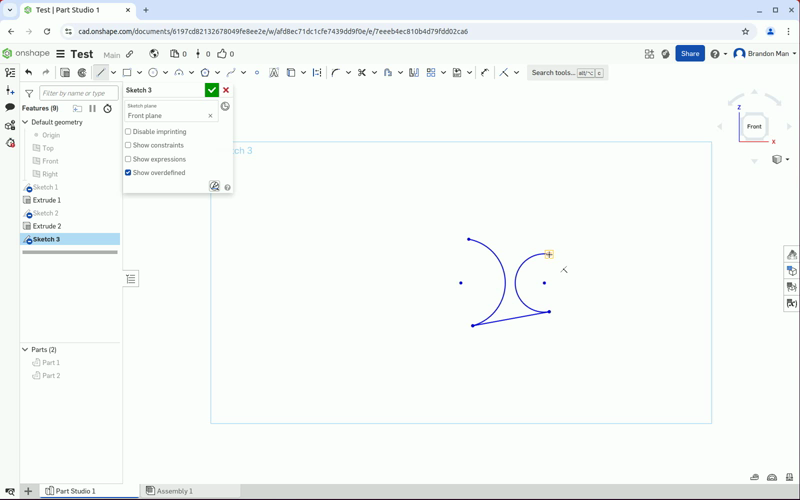
mouse_move(468, 239)
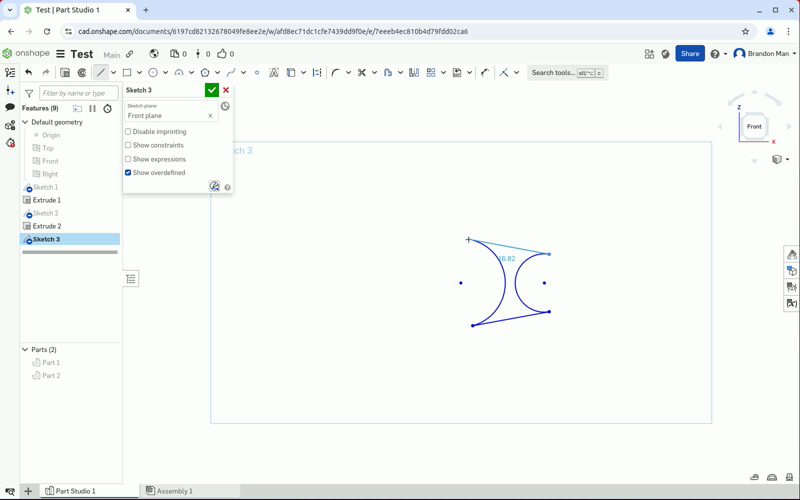
key_up(shift)
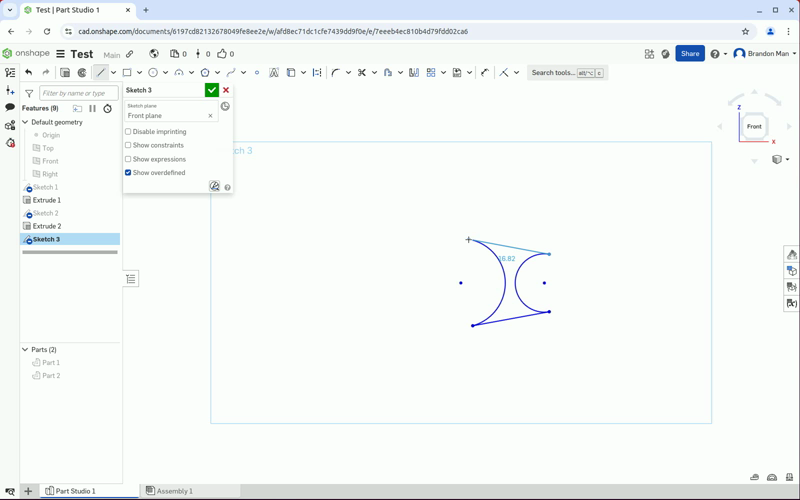
click(468, 239)
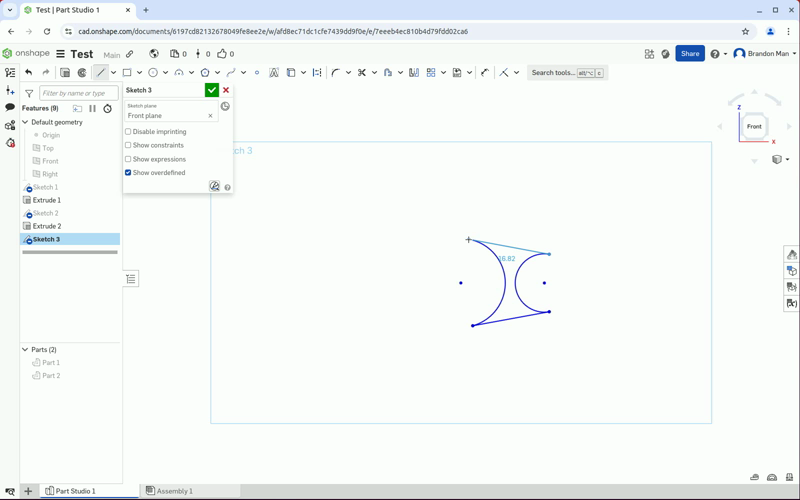
key(esc)
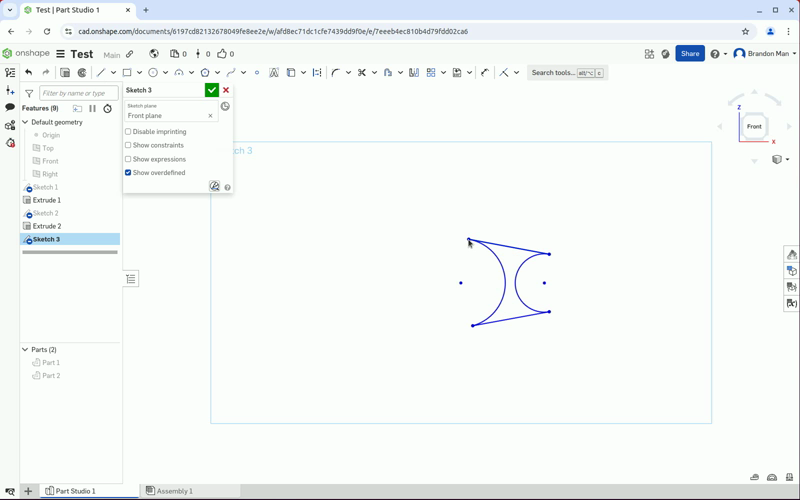
mouse_move(520, 305)
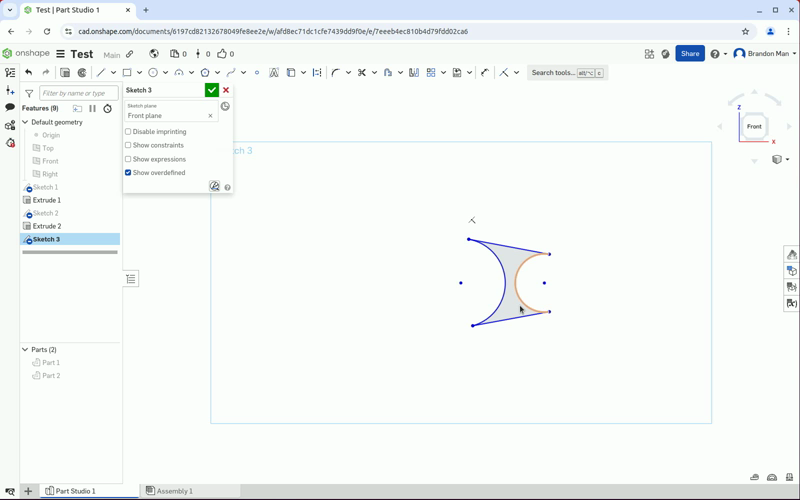
click(520, 305)
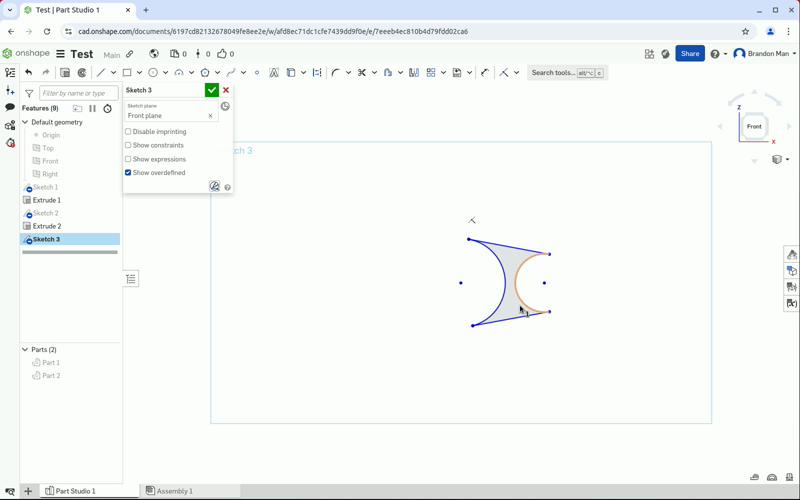
mouse_move(73, 352)
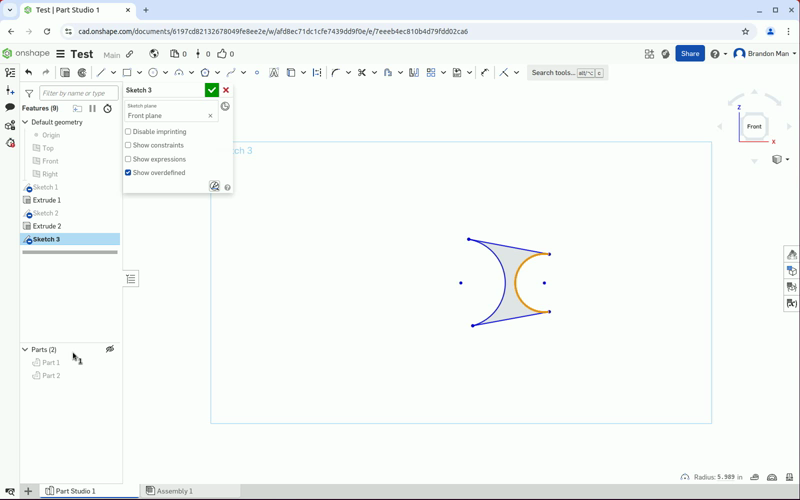
key(shift+y)
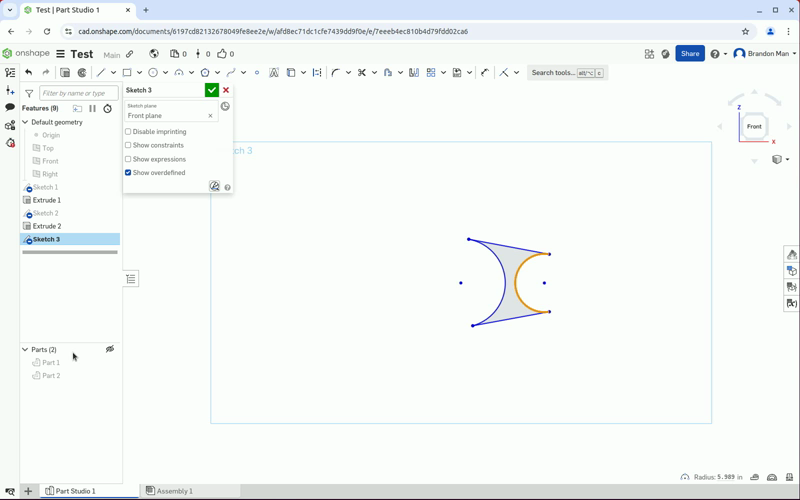
key(shift+e)
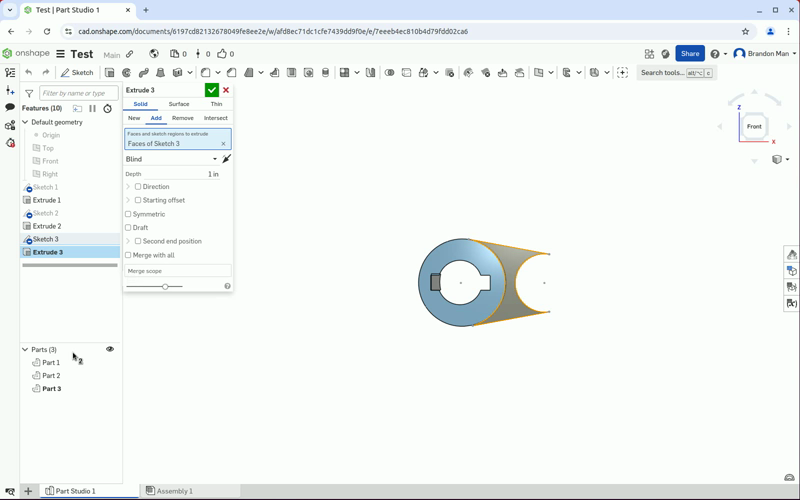
mouse_move(143, 106)
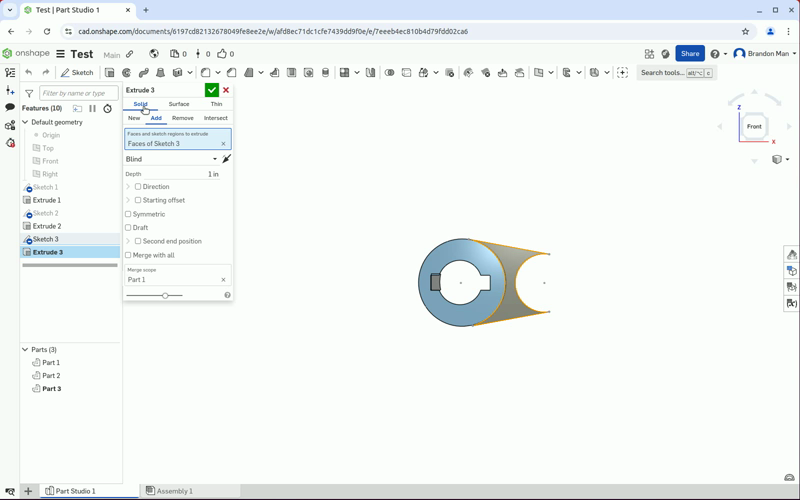
click(143, 106)
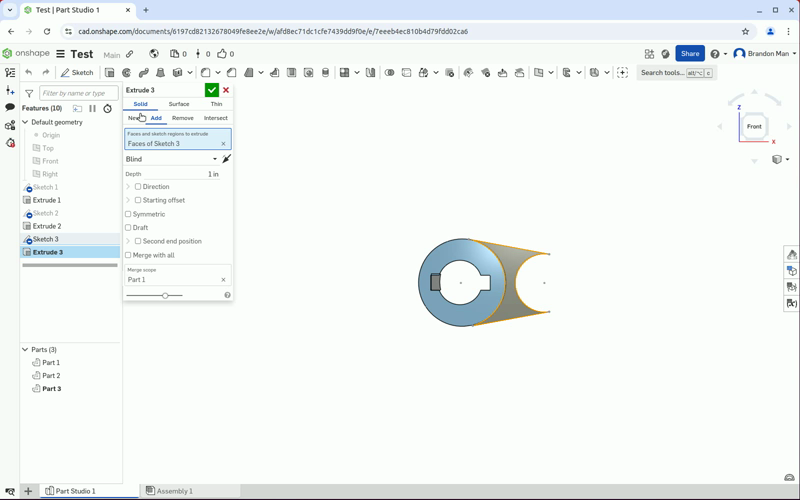
mouse_move(137, 120)
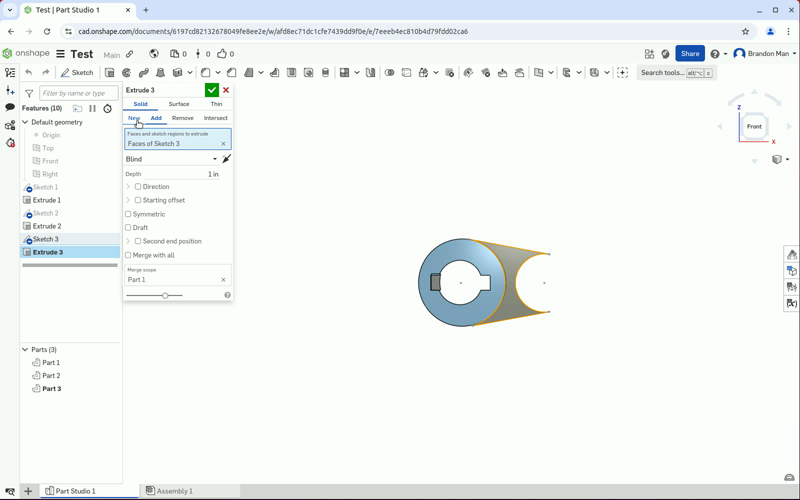
click(137, 120)
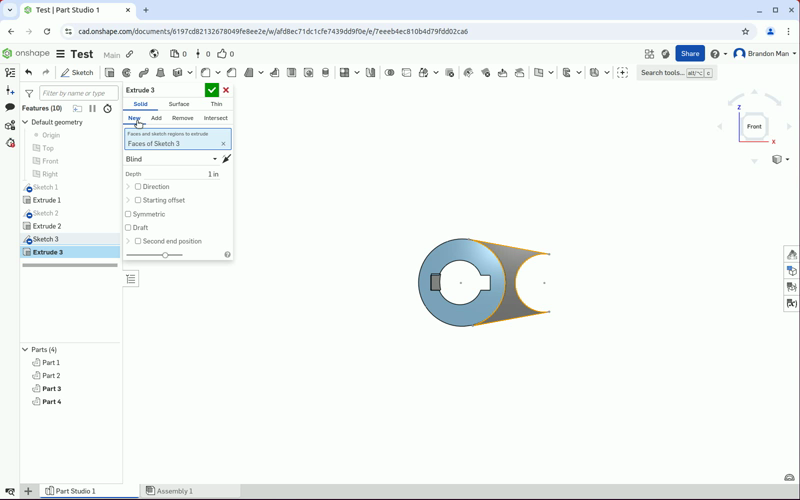
key(tab, 4)
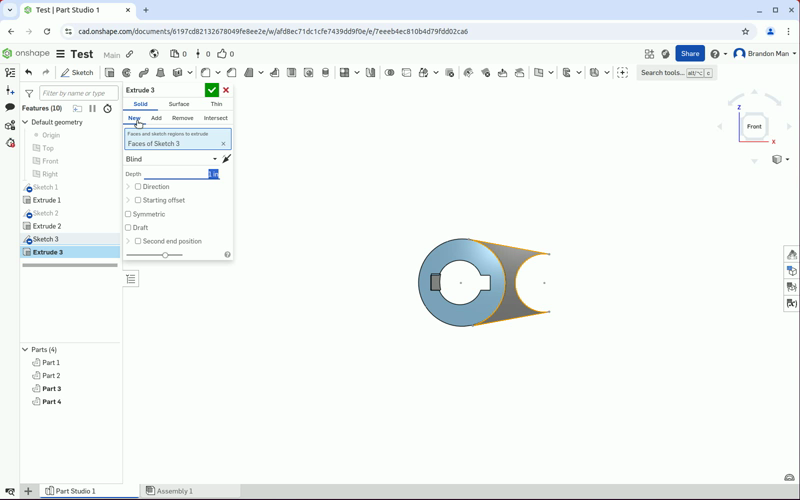
text(7.943)
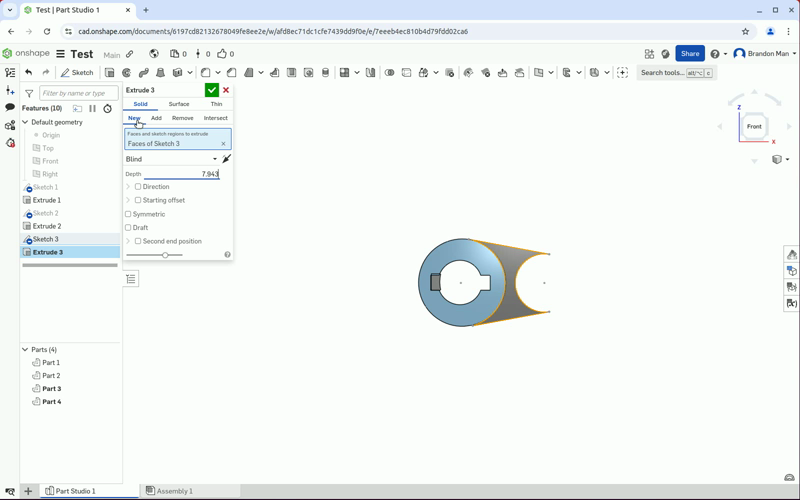
key(enter)
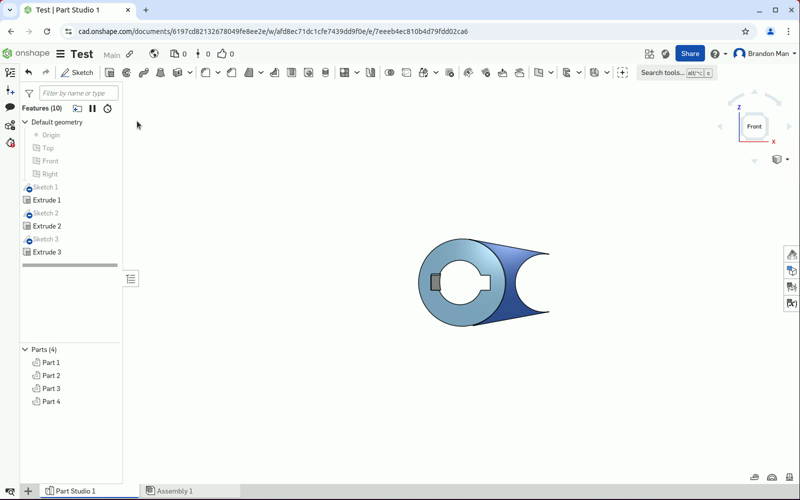
key(shift+h)
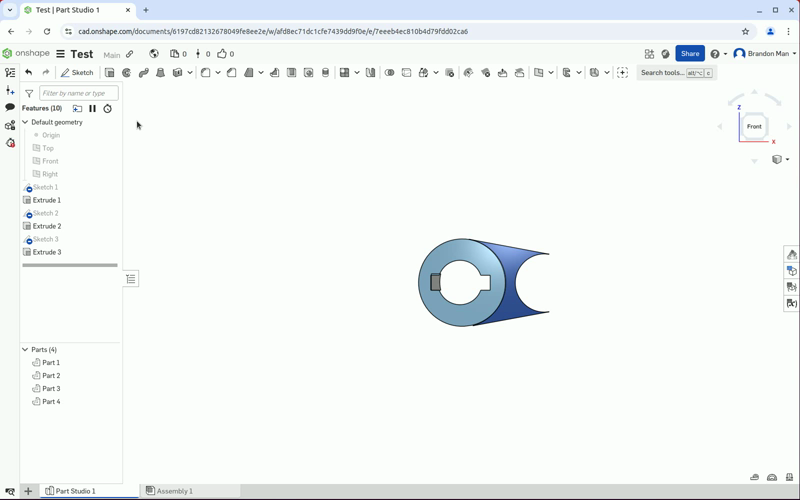
key(shift+h)
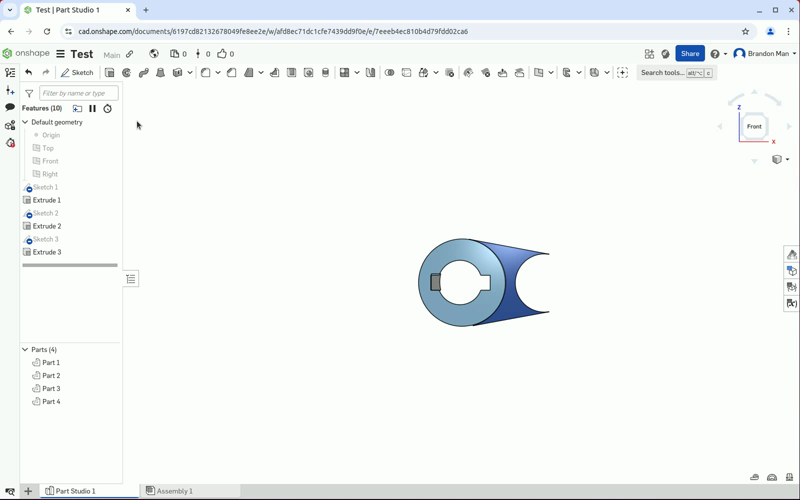
mouse_move(73, 189)
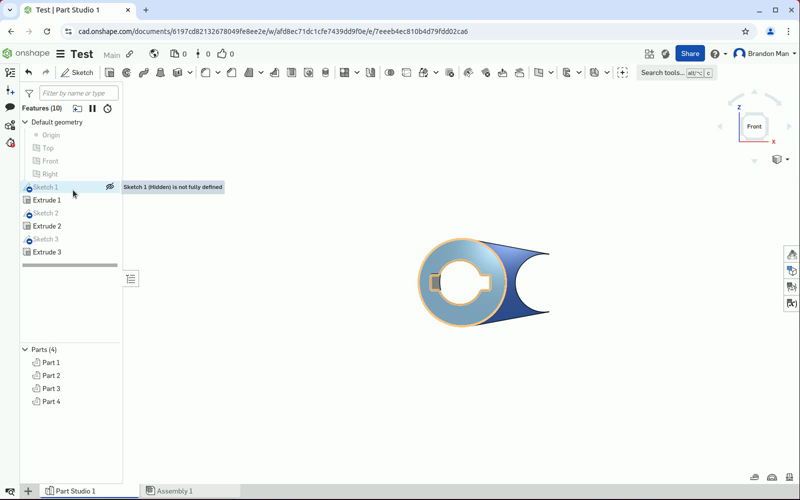
click(73, 189)
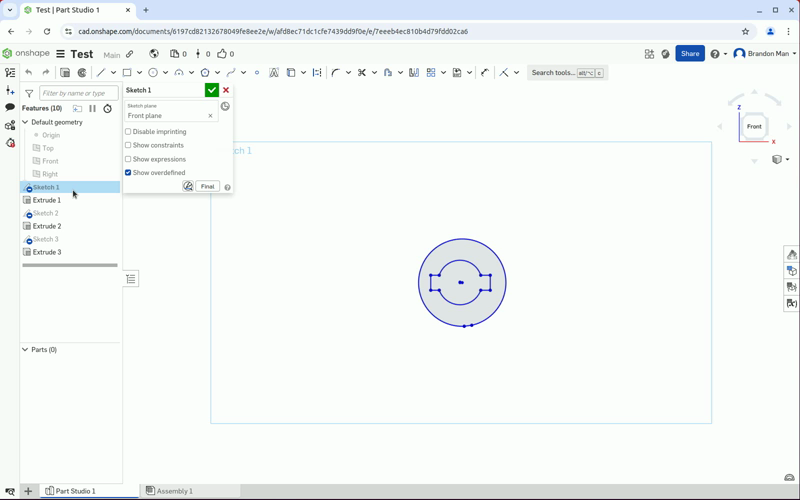
mouse_move(229, 92)
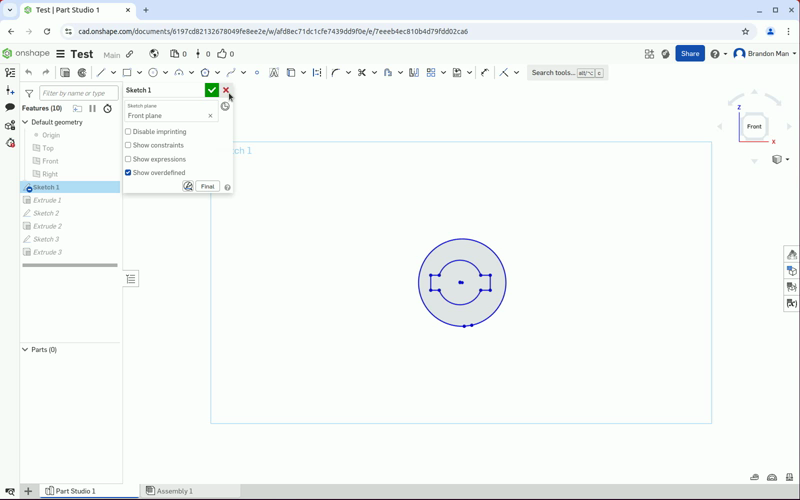
click(229, 92)
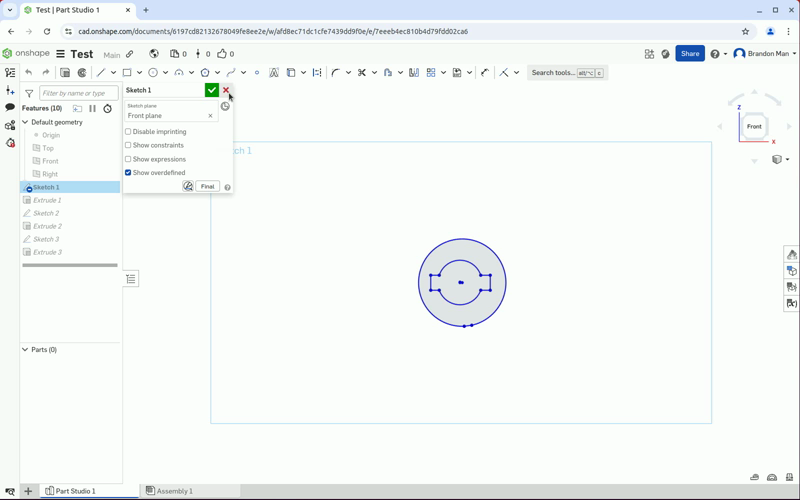
key(shift+s)
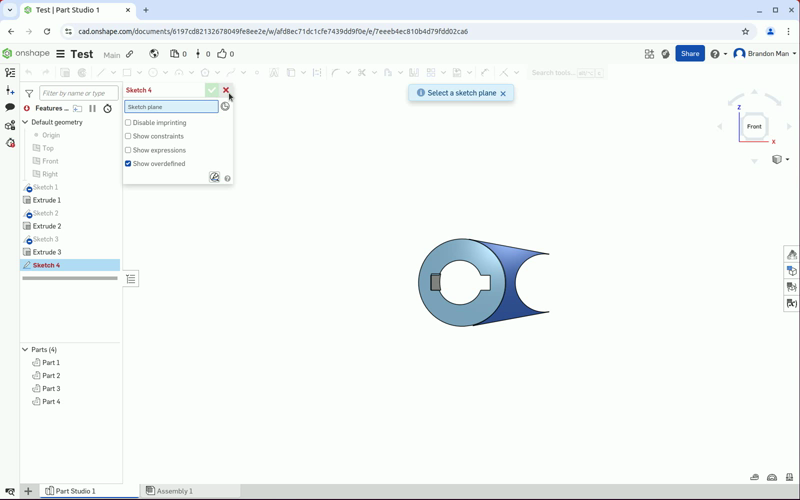
mouse_move(73, 163)
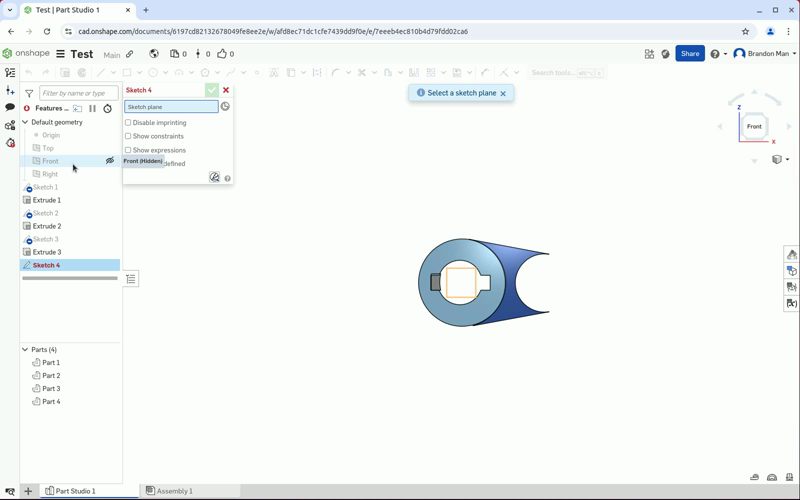
click(73, 163)
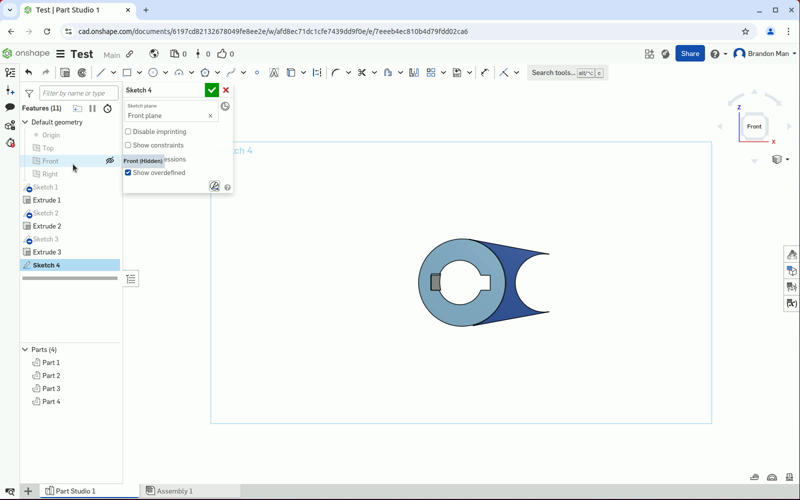
mouse_move(73, 352)
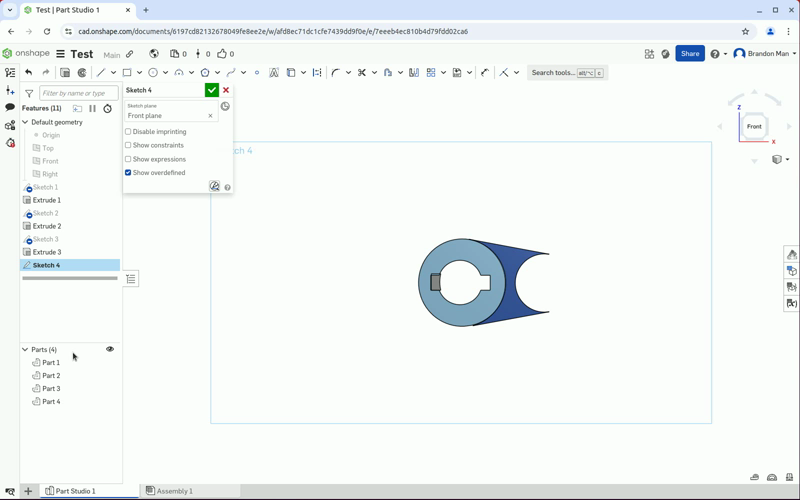
key(y)
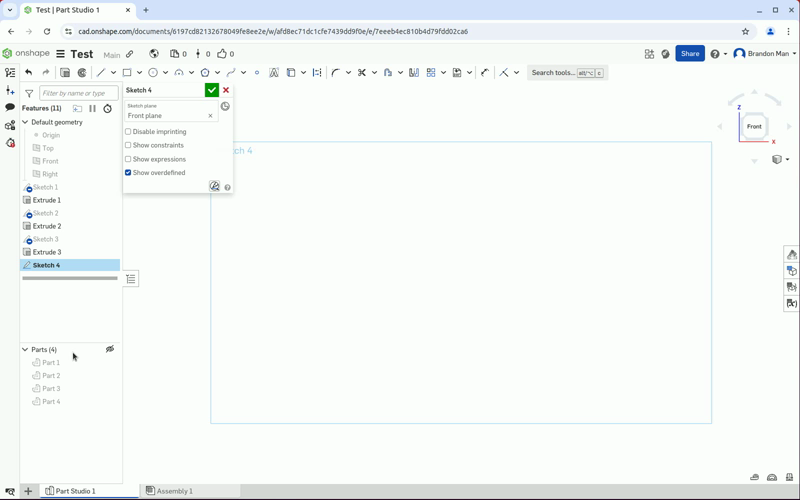
key(c)
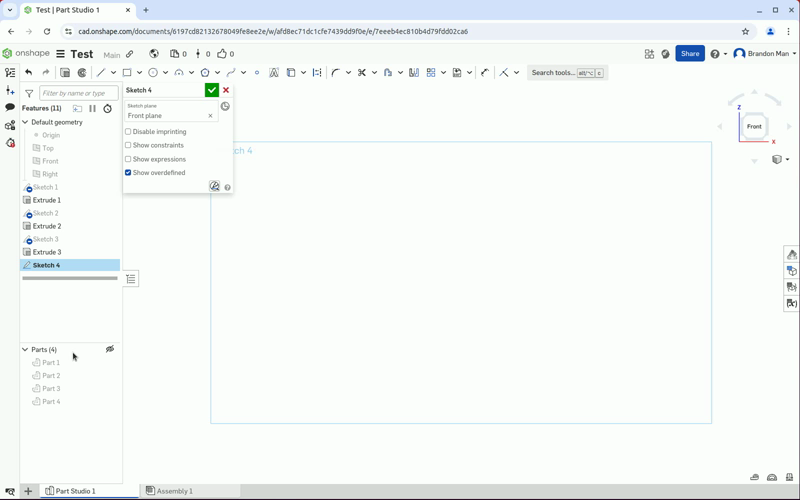
key_down(shift)
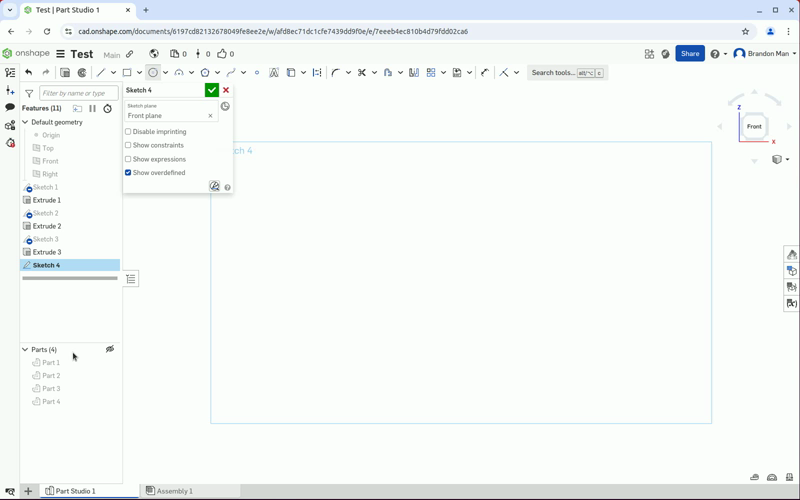
mouse_move(544, 282)
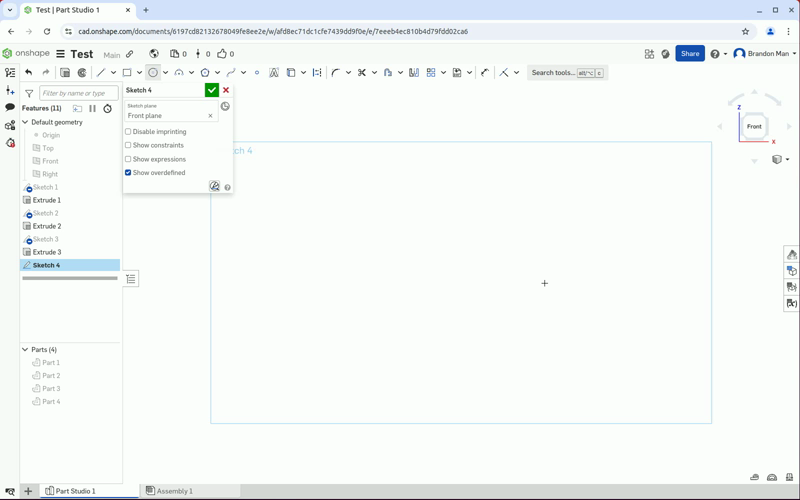
click(544, 282)
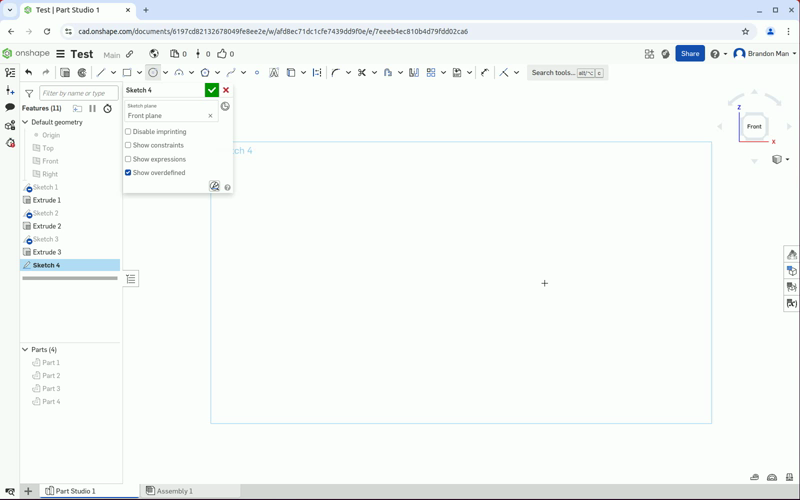
key_up(shift)
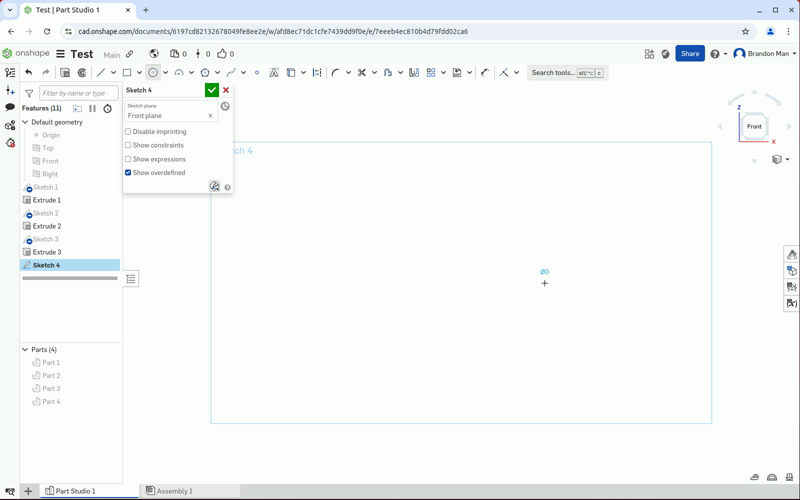
mouse_move(573, 282)
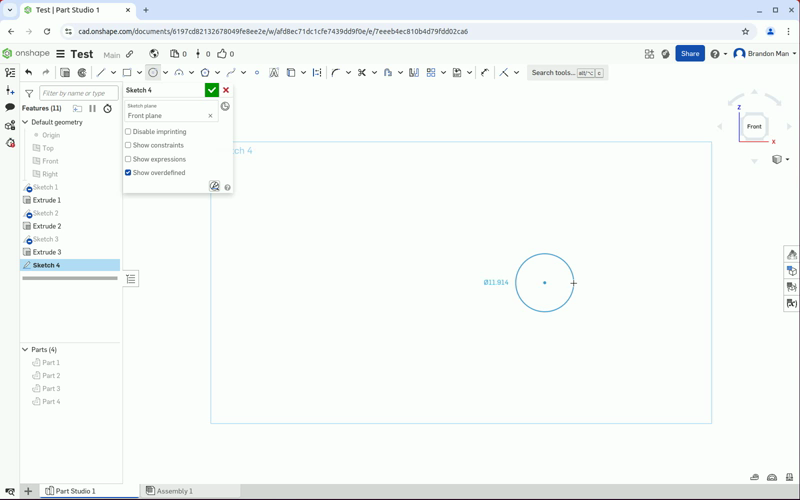
click(573, 282)
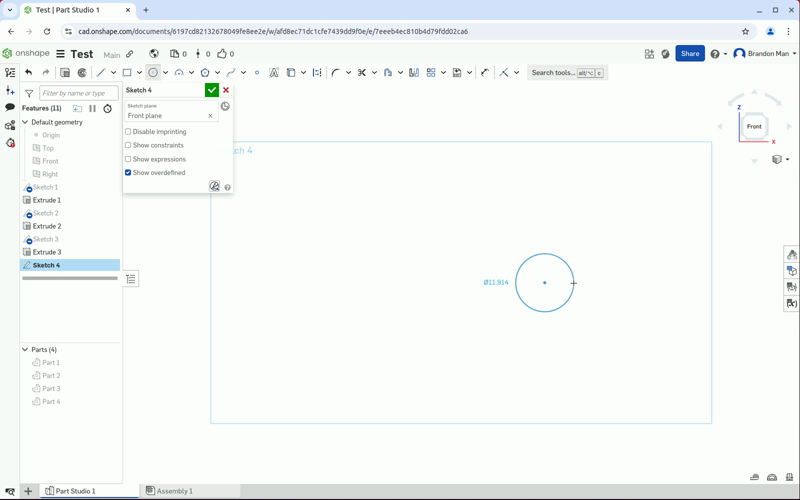
key(esc)
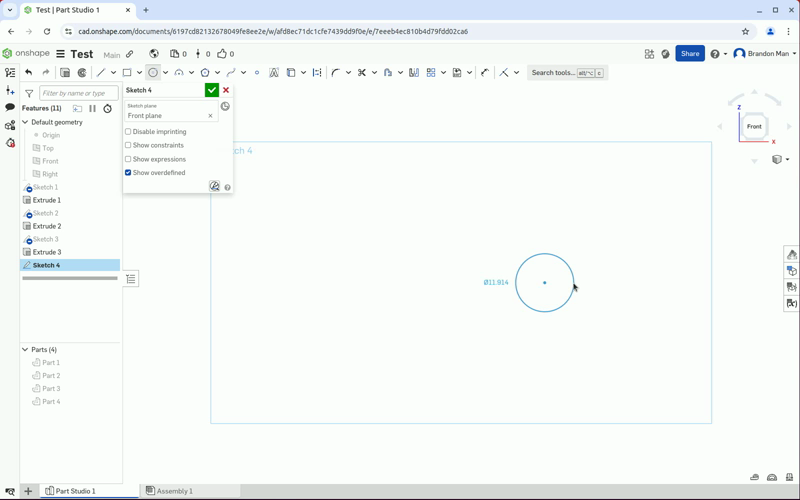
key(c)
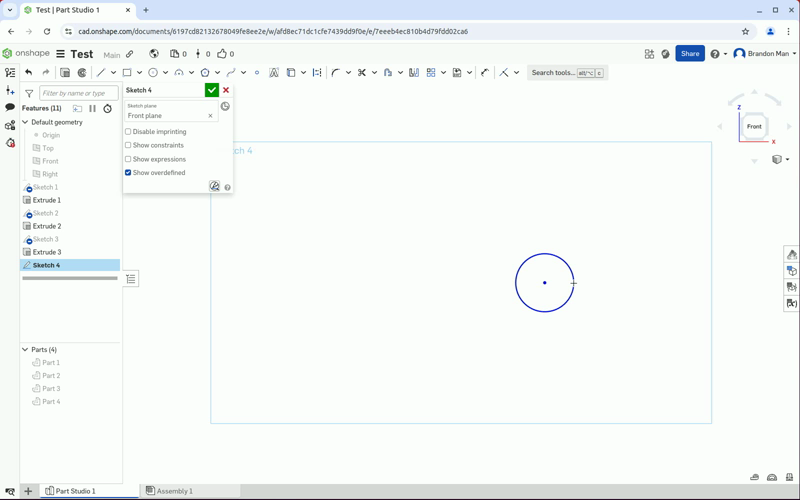
key_down(shift)
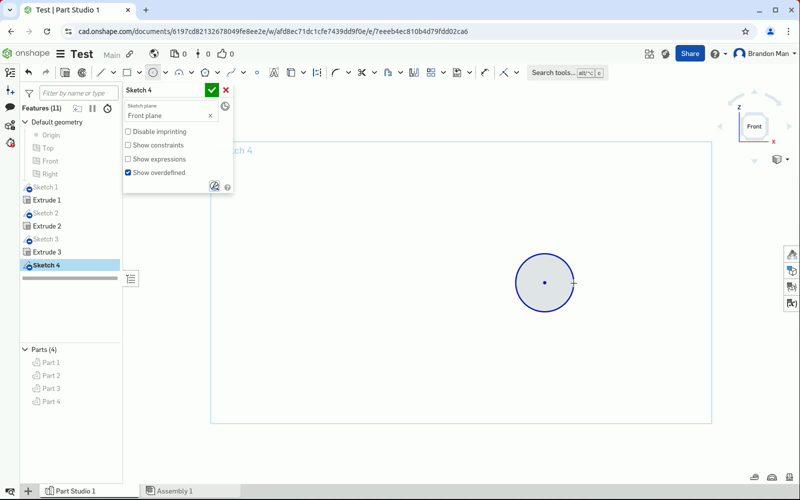
mouse_move(544, 282)
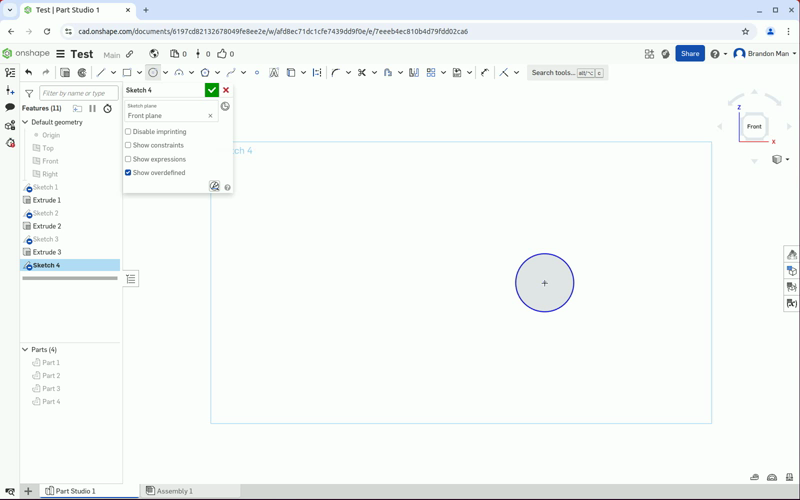
click(544, 282)
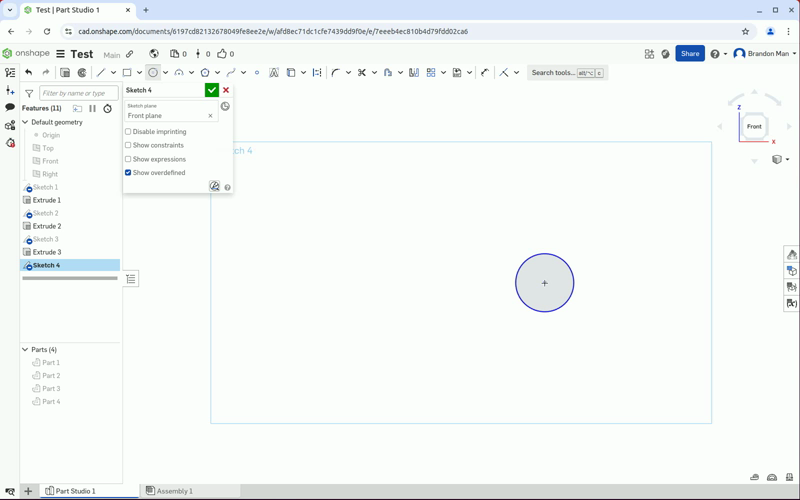
key_up(shift)
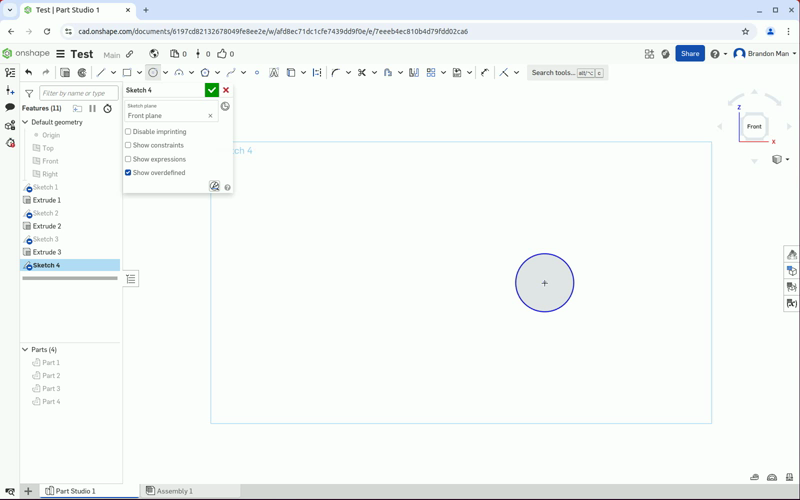
mouse_move(567, 282)
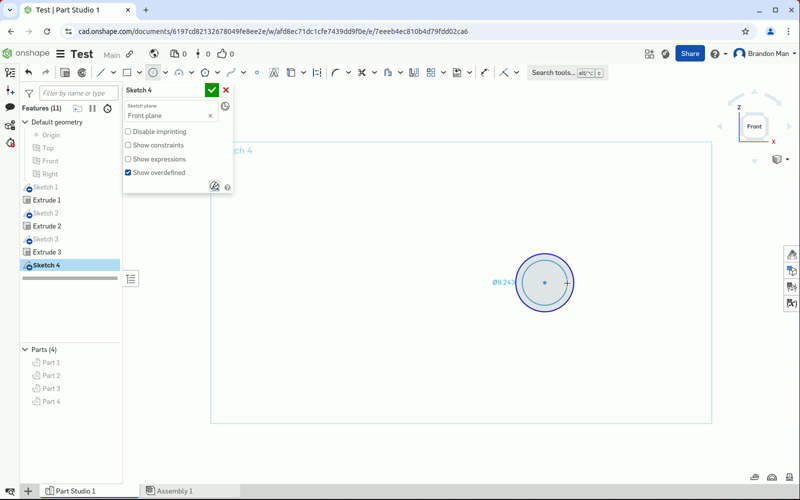
click(567, 282)
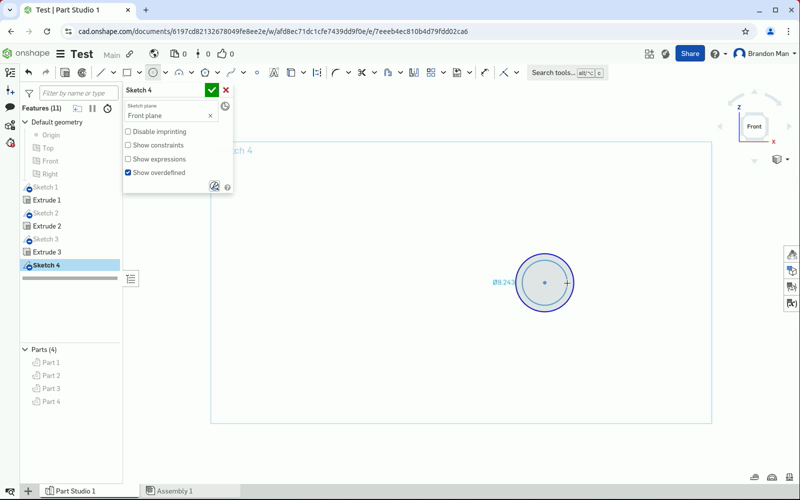
key(esc)
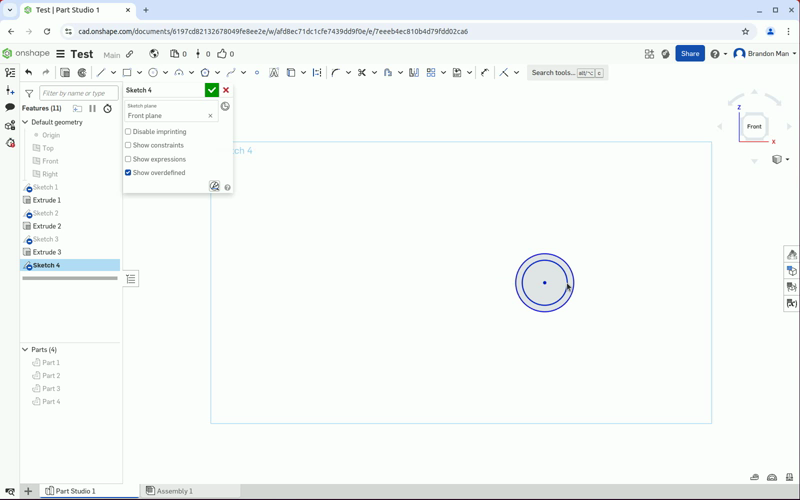
mouse_move(528, 300)
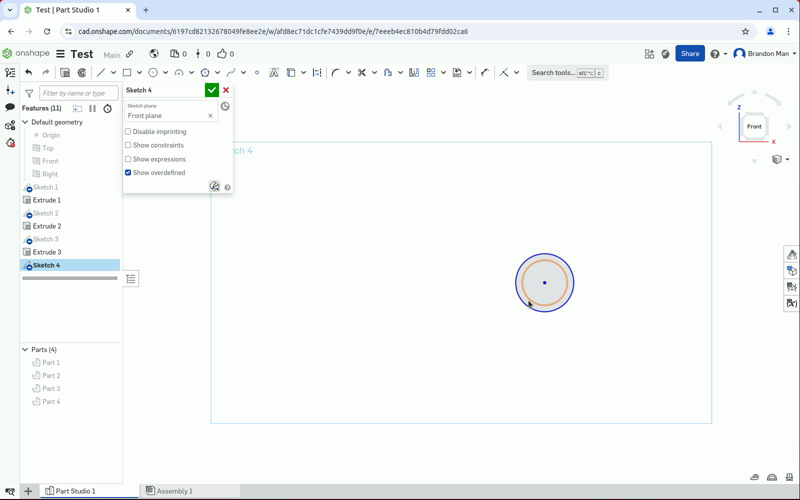
scroll(6)
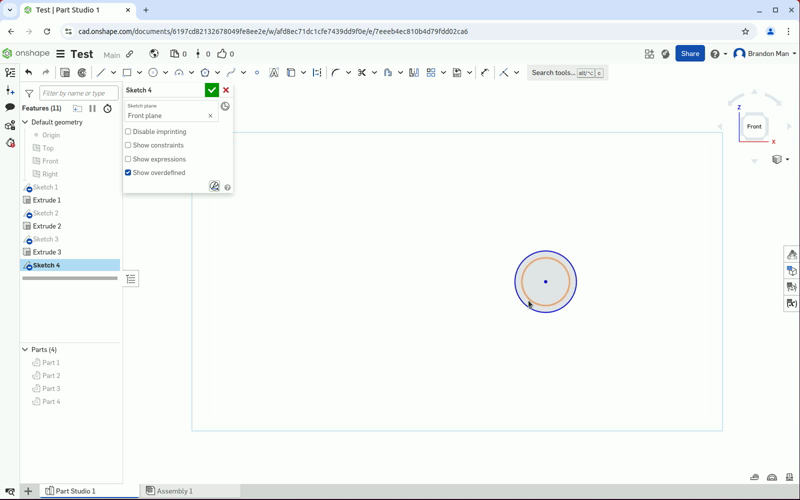
scroll(6)
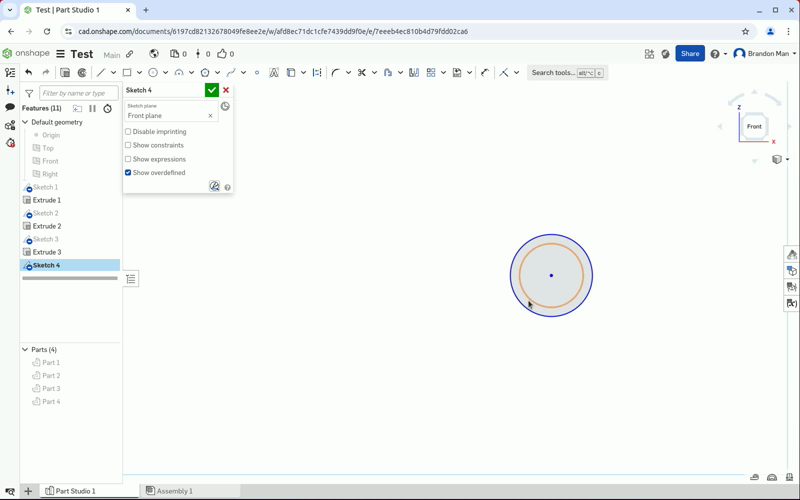
scroll(6)
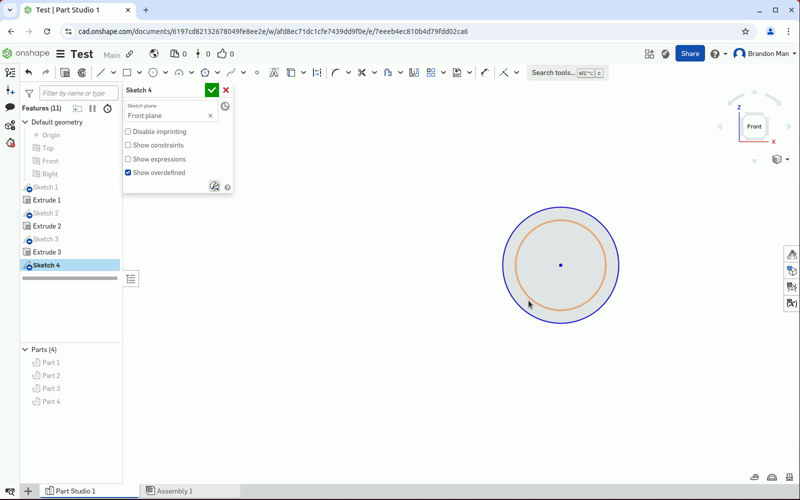
scroll(6)
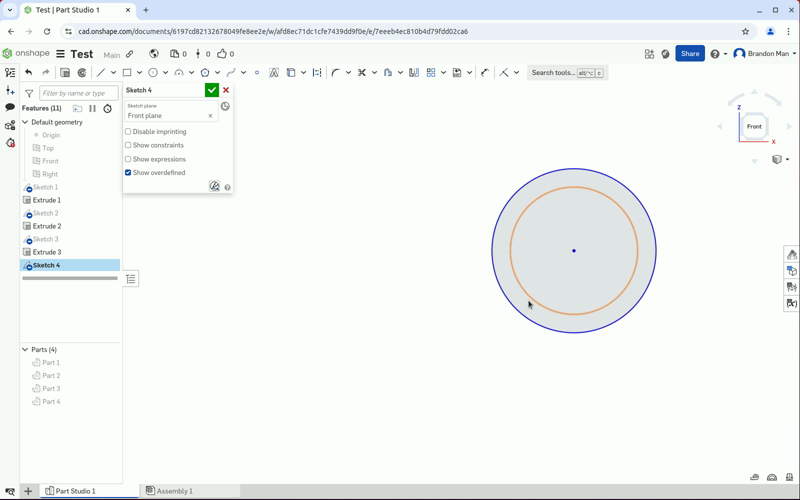
scroll(6)
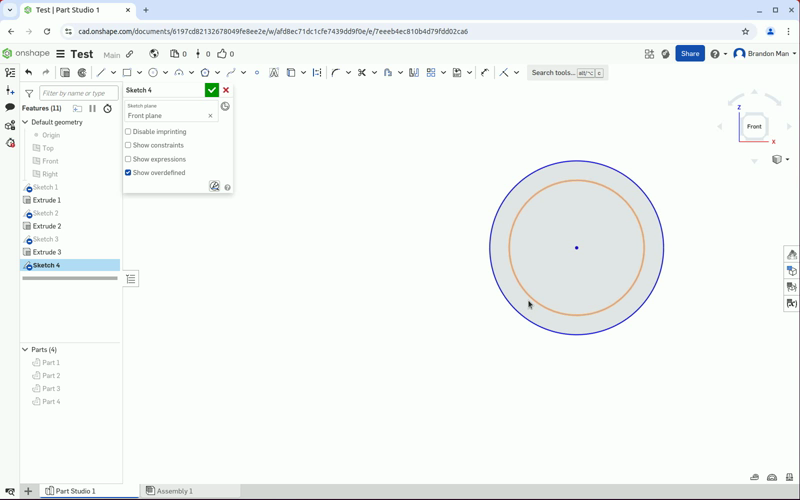
scroll(6)
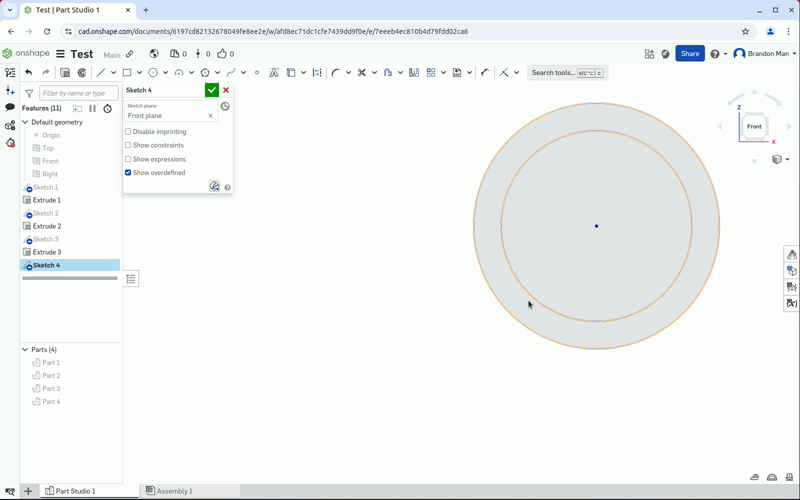
scroll(6)
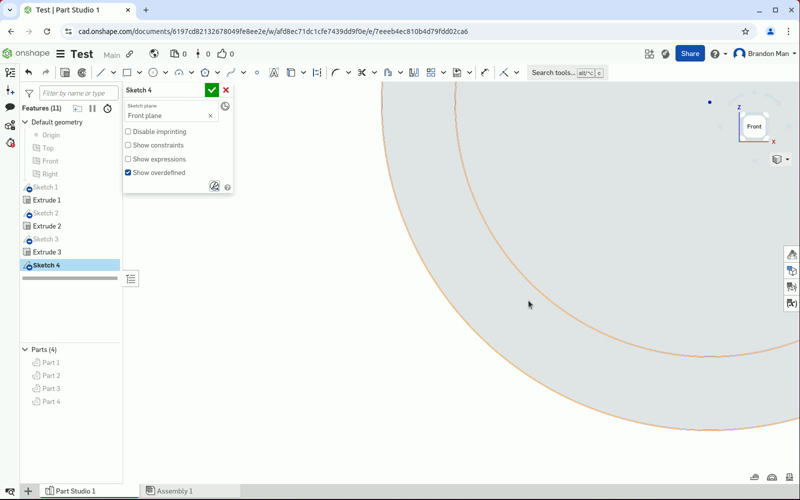
click(528, 300)
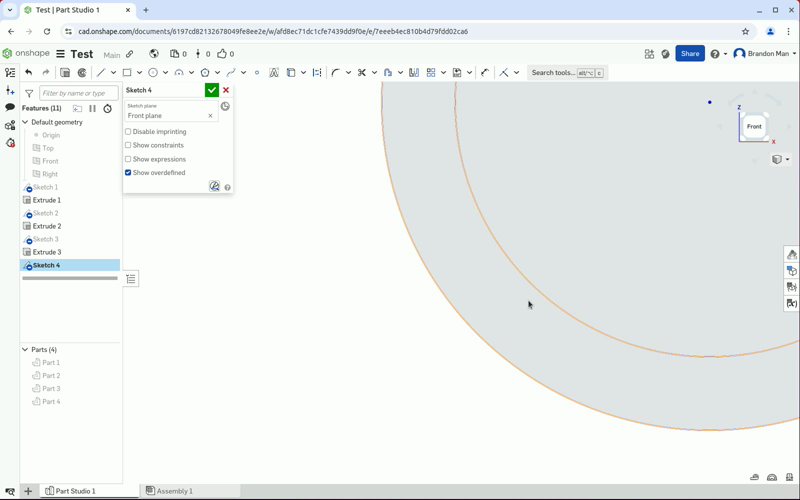
scroll(-6)
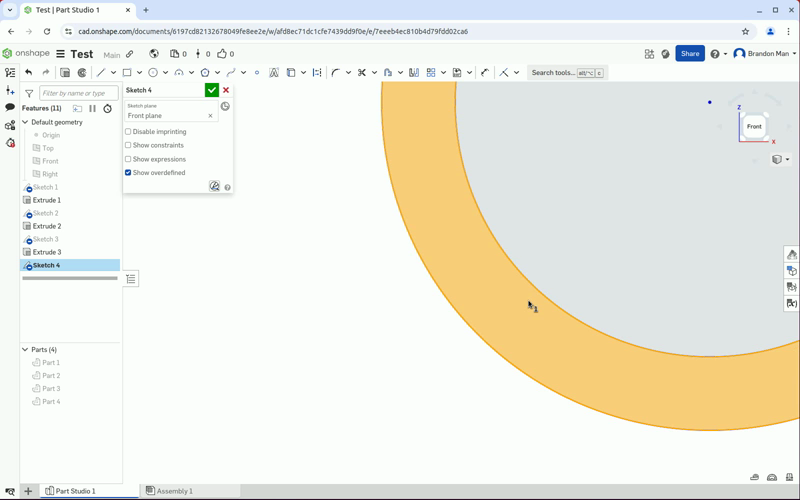
scroll(-6)
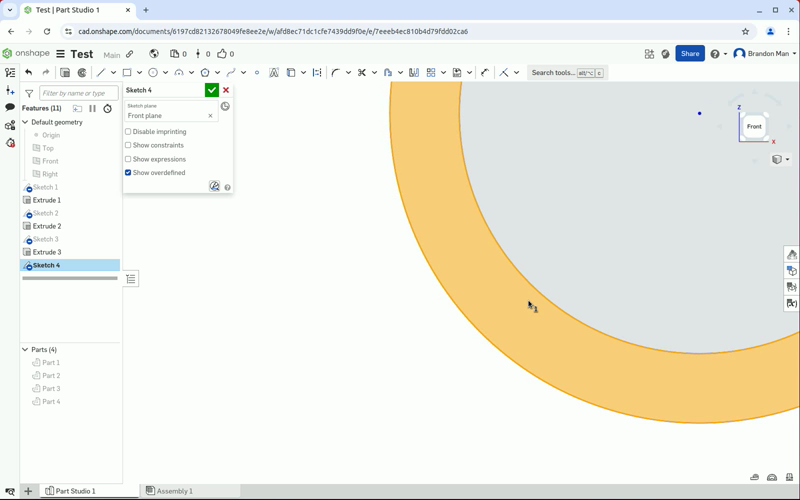
scroll(-6)
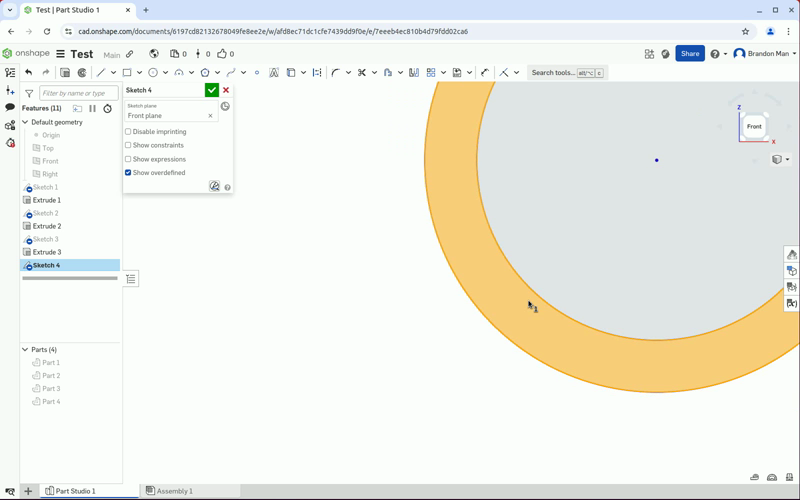
scroll(-6)
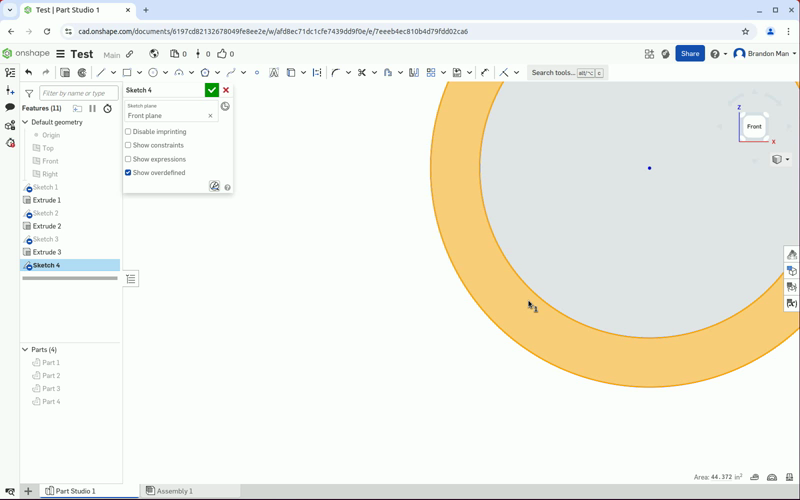
scroll(-6)
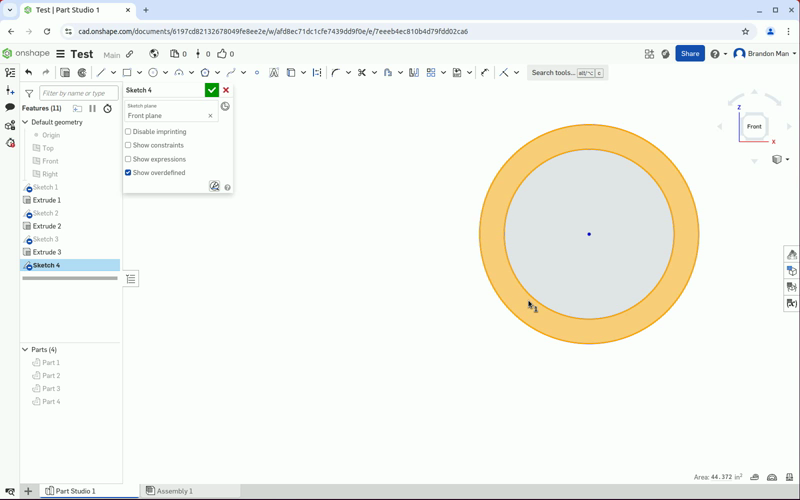
scroll(-6)
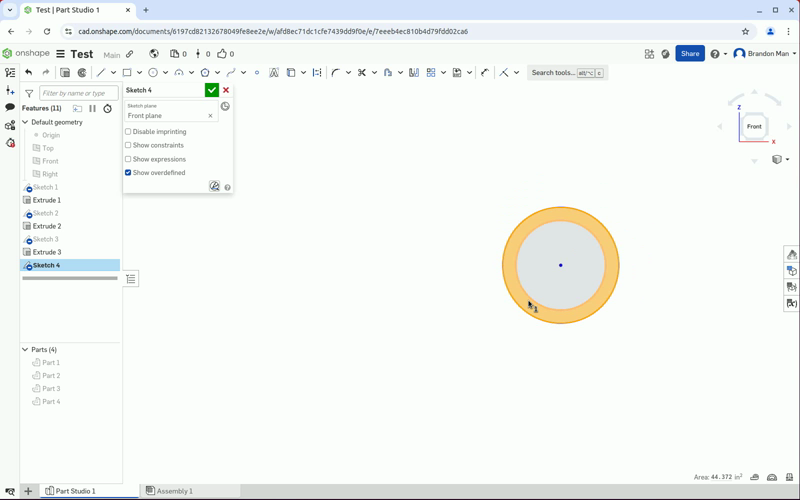
scroll(-6)
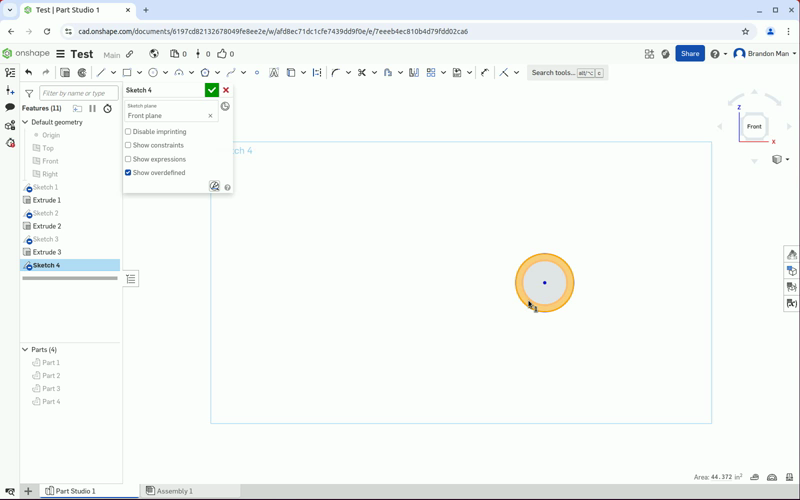
mouse_move(73, 352)
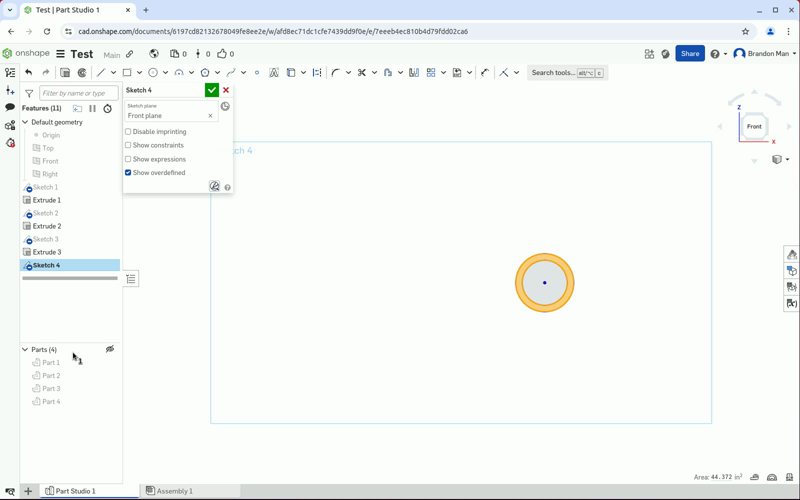
key(shift+y)
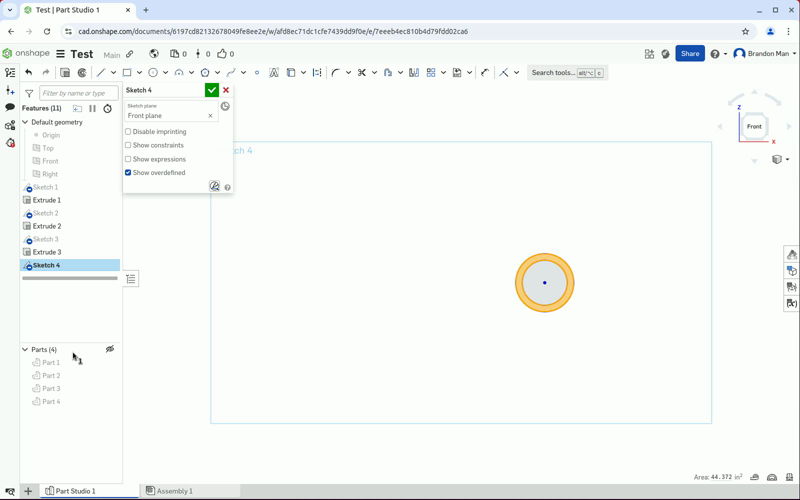
key(shift+e)
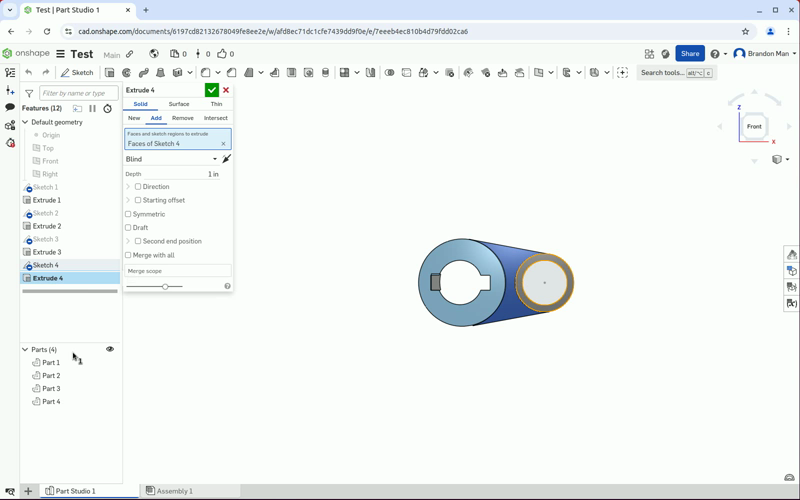
mouse_move(143, 106)
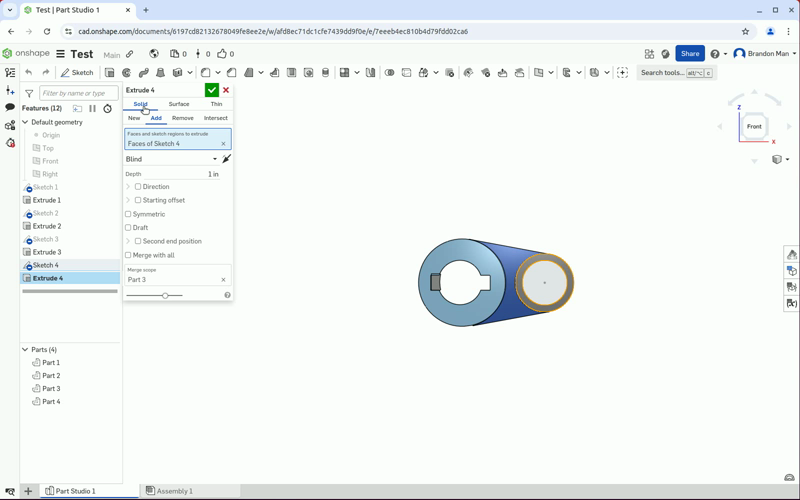
click(143, 106)
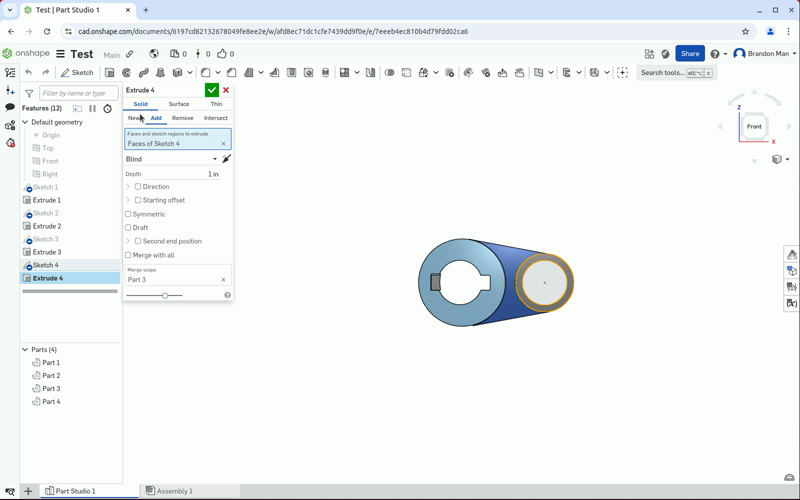
mouse_move(137, 120)
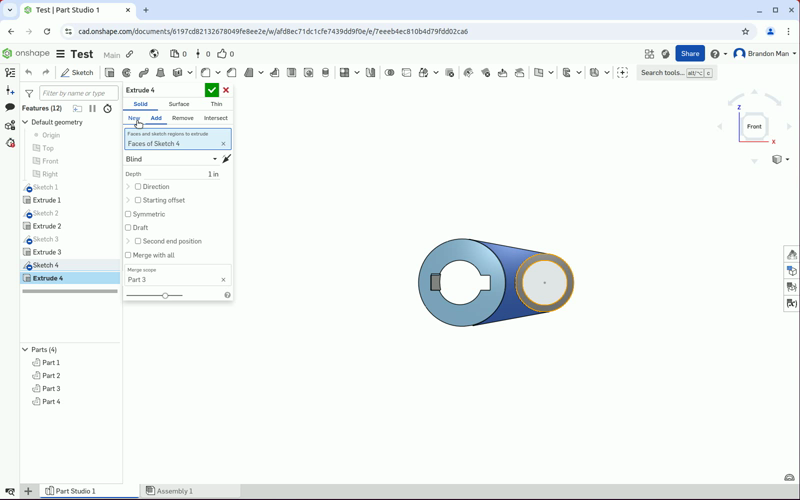
click(137, 120)
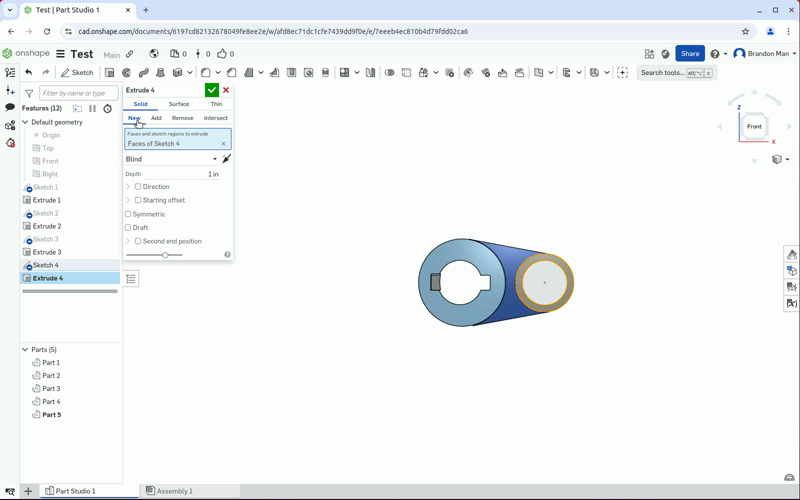
key(tab, 4)
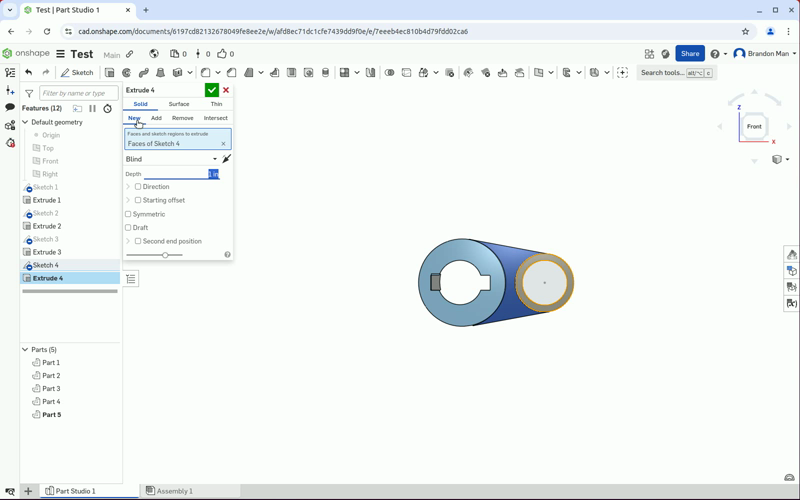
text(7.943)
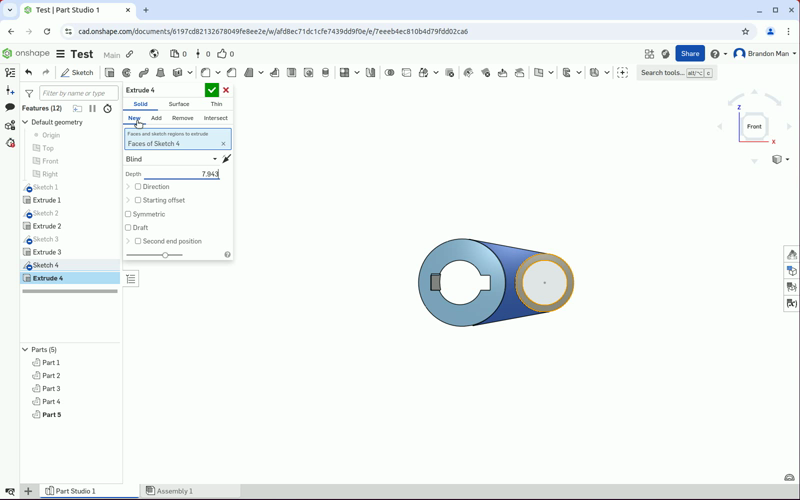
key(enter)
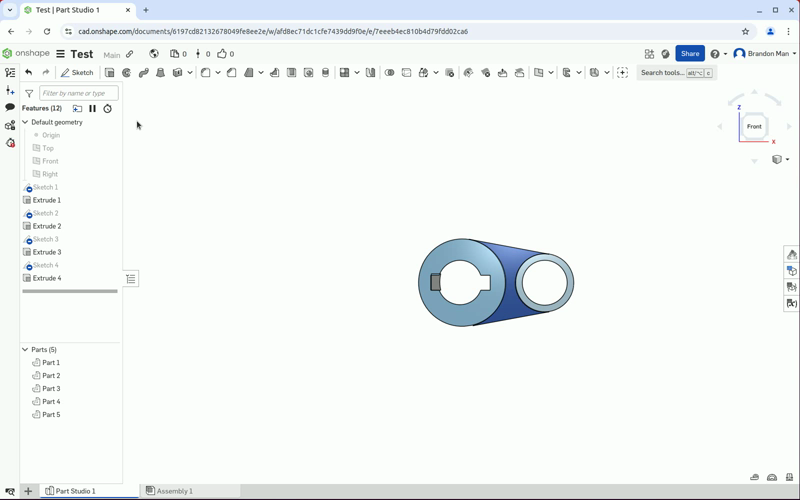
key(shift+h)
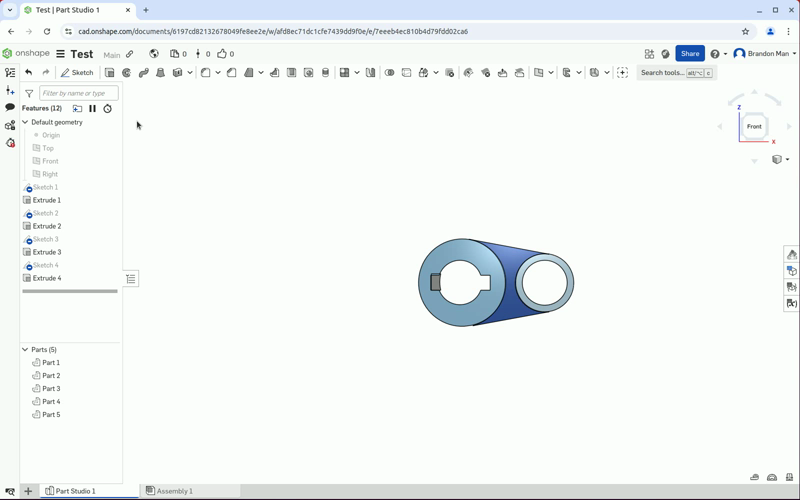
key(shift+h)
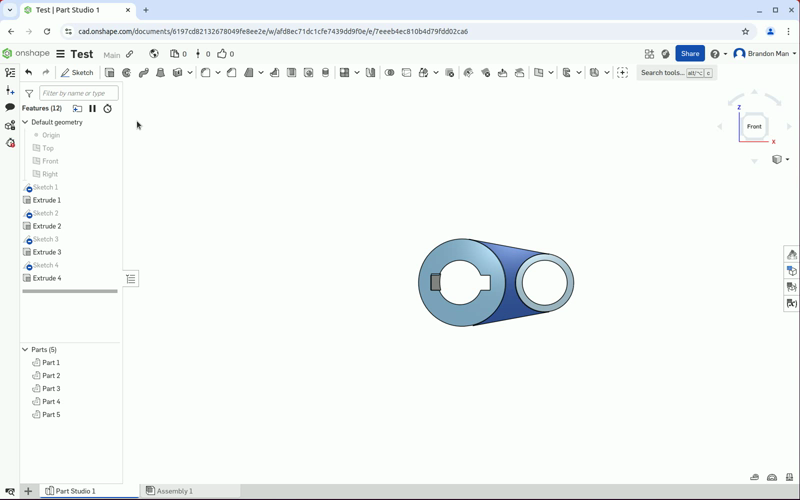
mouse_move(73, 189)
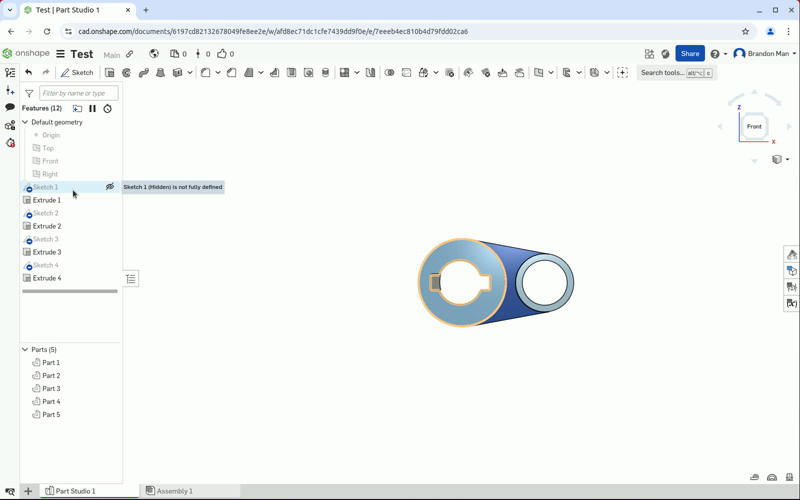
click(73, 189)
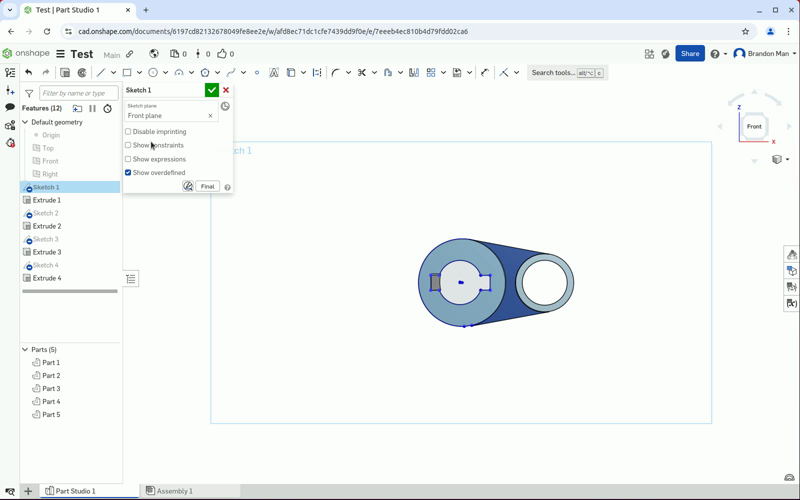
mouse_move(229, 92)
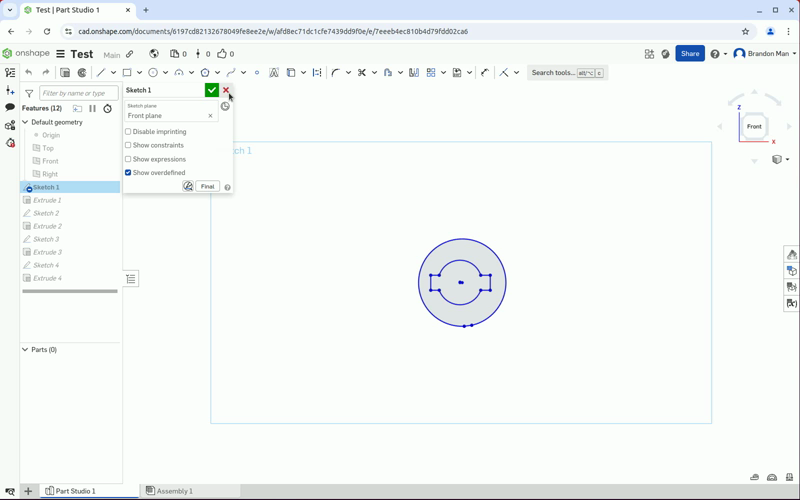
click(229, 92)
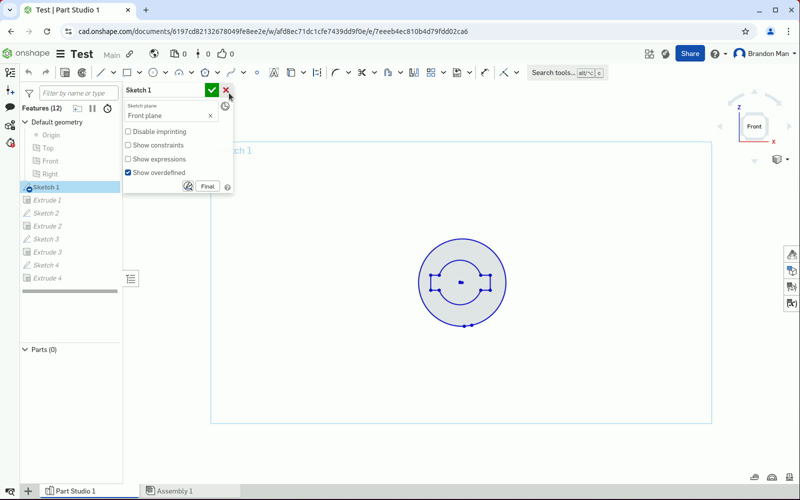
key(shift+s)
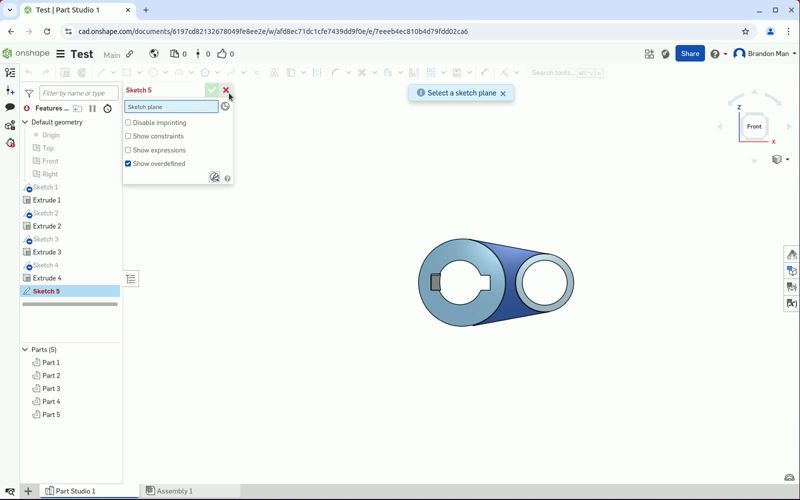
mouse_move(73, 163)
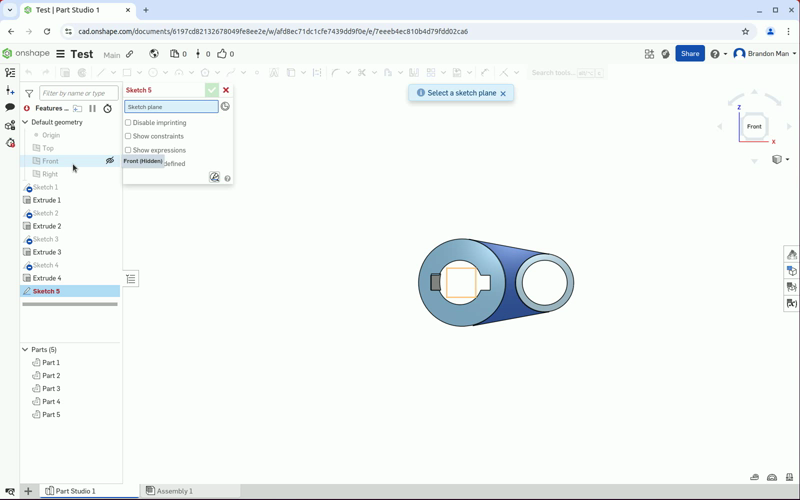
click(73, 163)
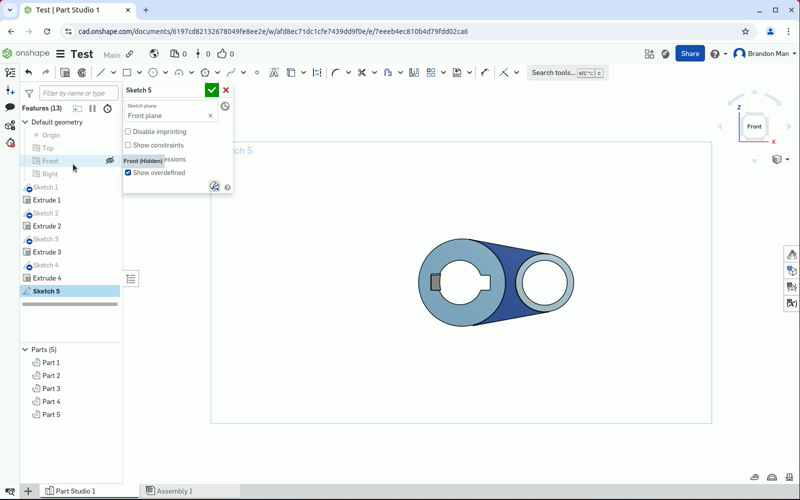
mouse_move(73, 352)
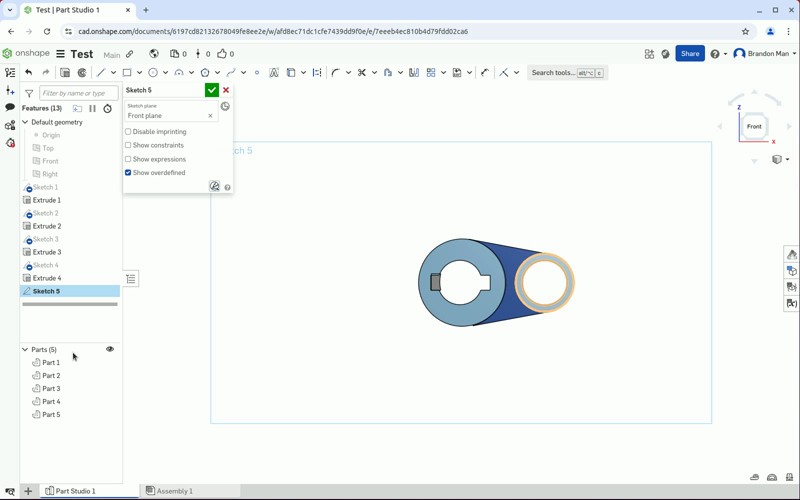
key(y)
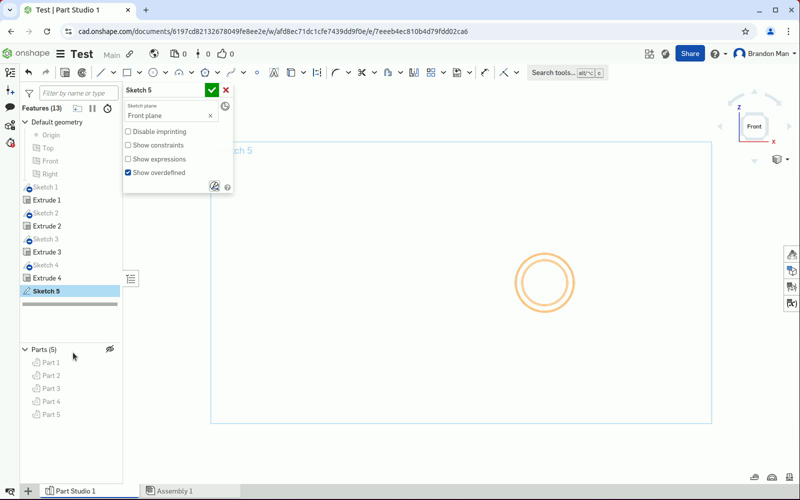
key(l)
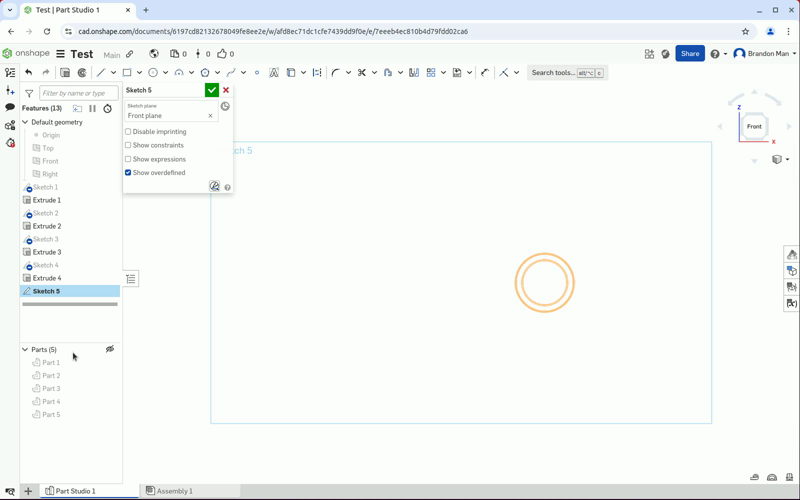
key_down(shift)
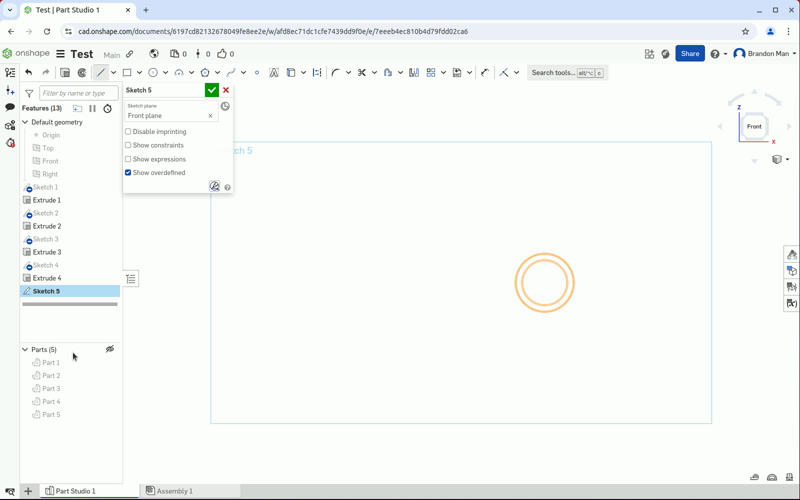
mouse_move(464, 326)
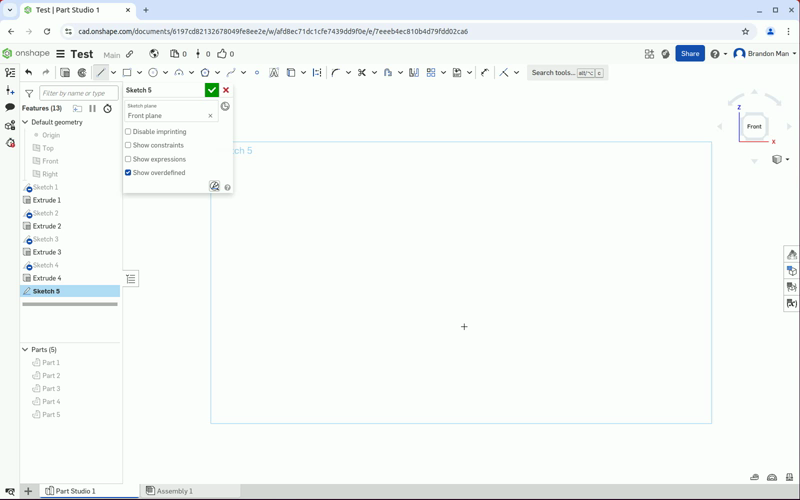
click(464, 326)
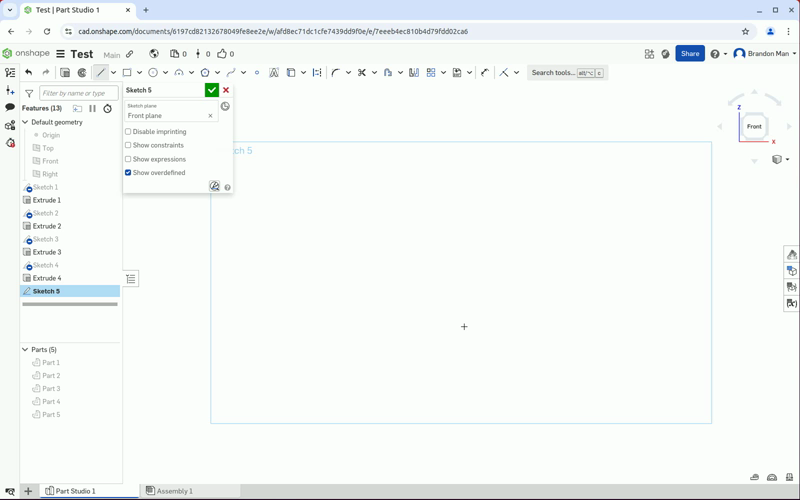
key_up(shift)
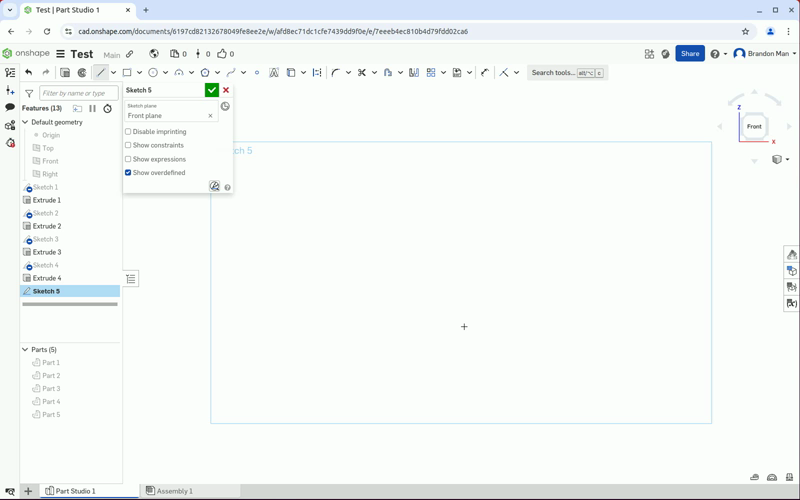
key_down(shift)
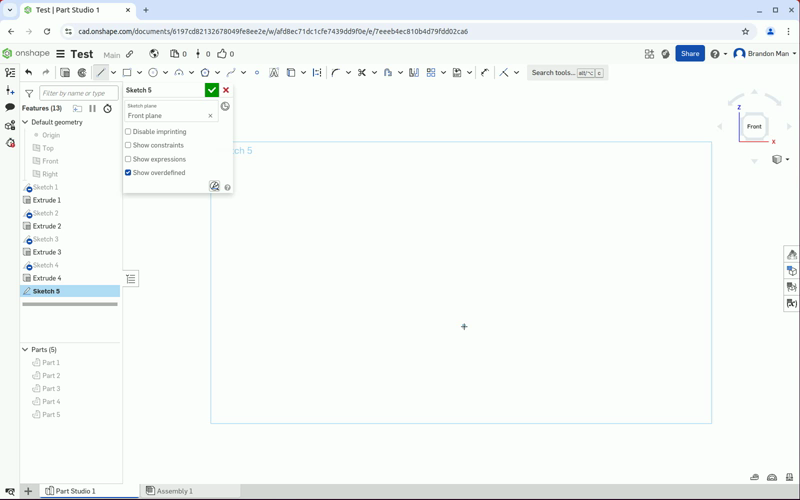
mouse_move(494, 326)
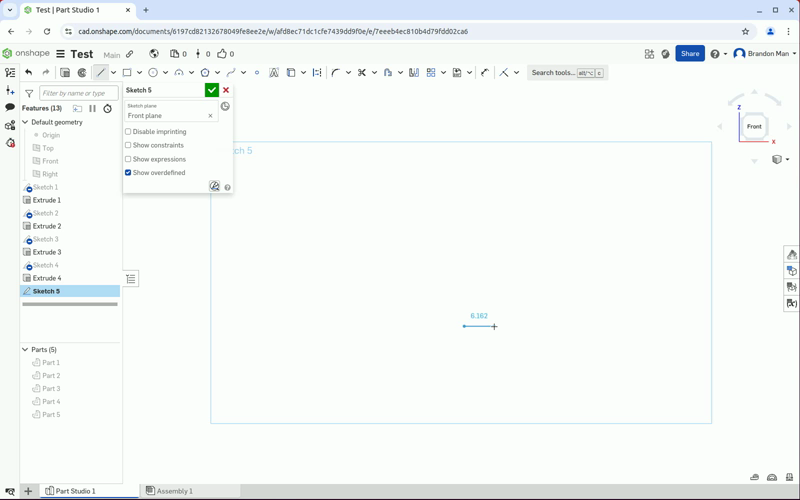
mouse_move(471, 325)
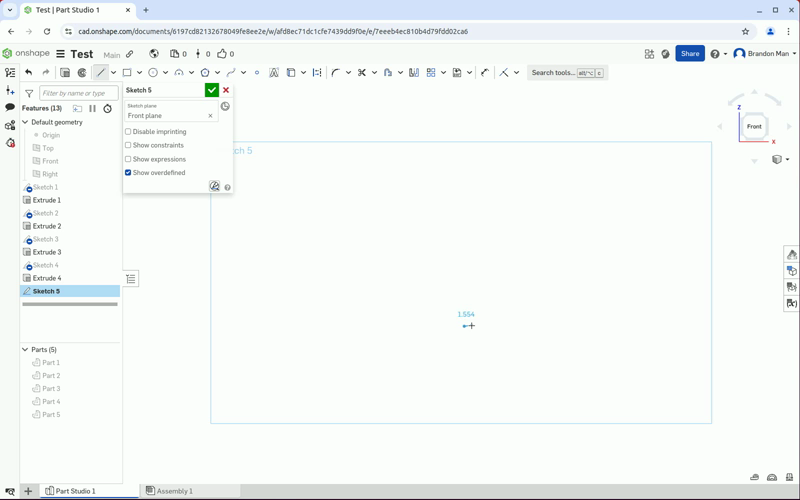
click(471, 325)
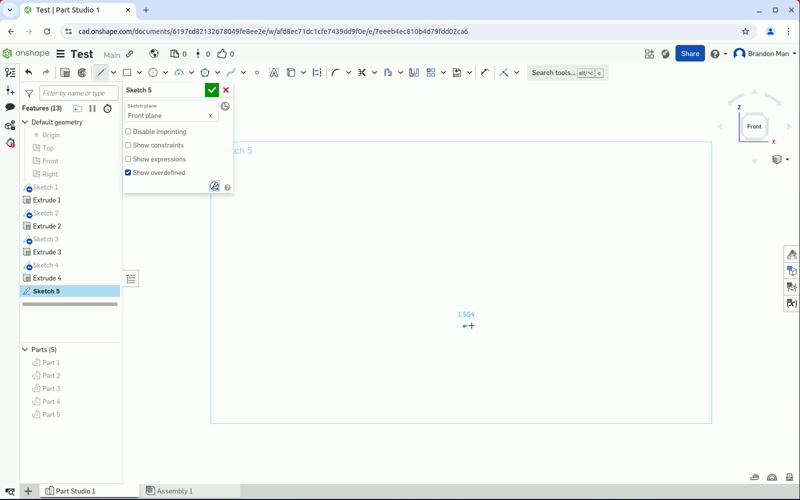
key_up(shift)
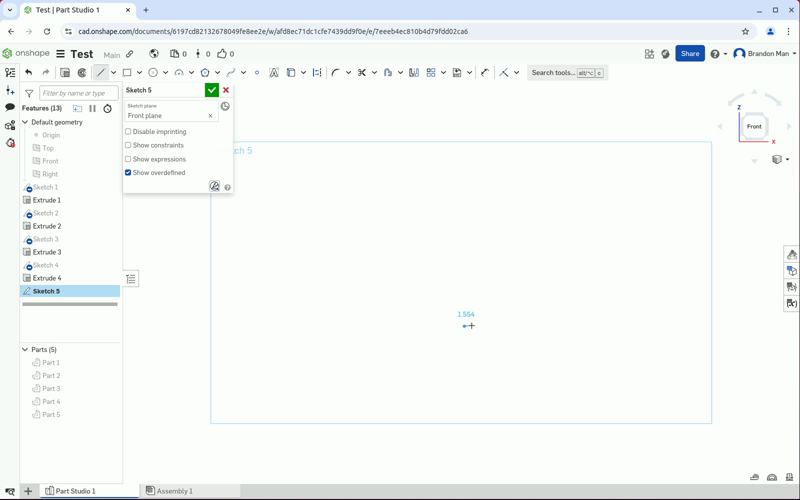
key(esc)
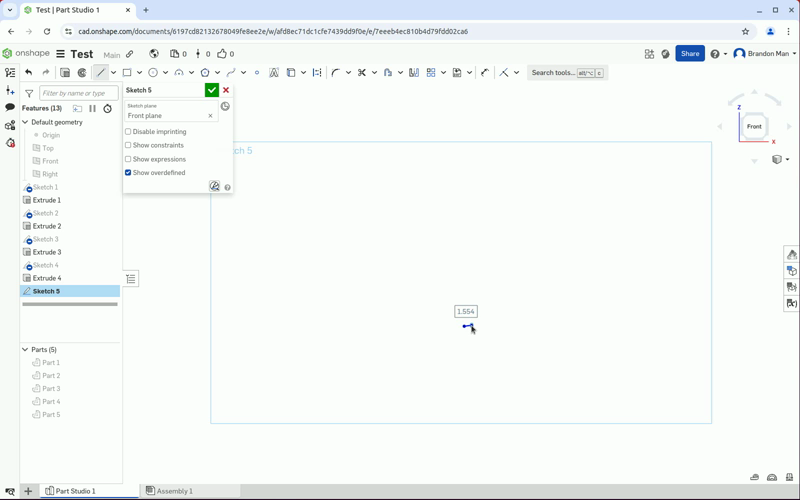
key(a)
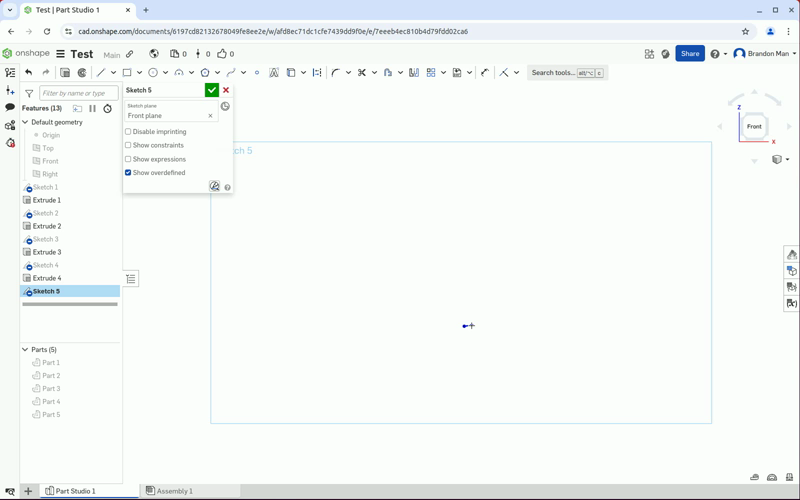
mouse_move(471, 325)
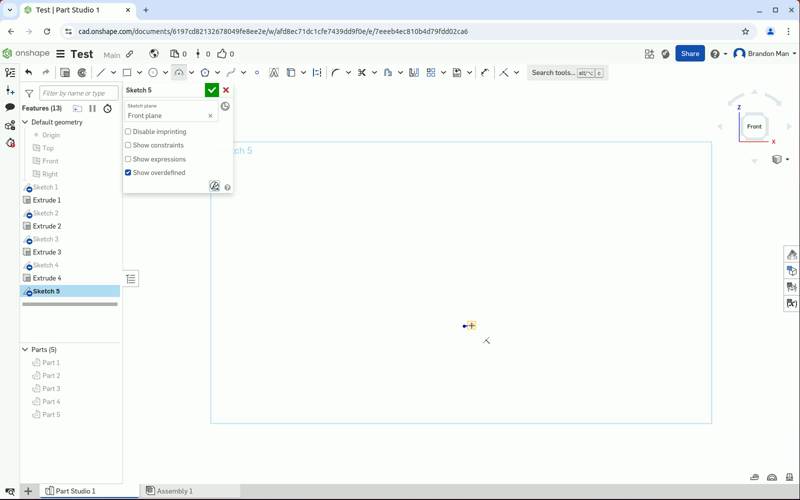
click(471, 325)
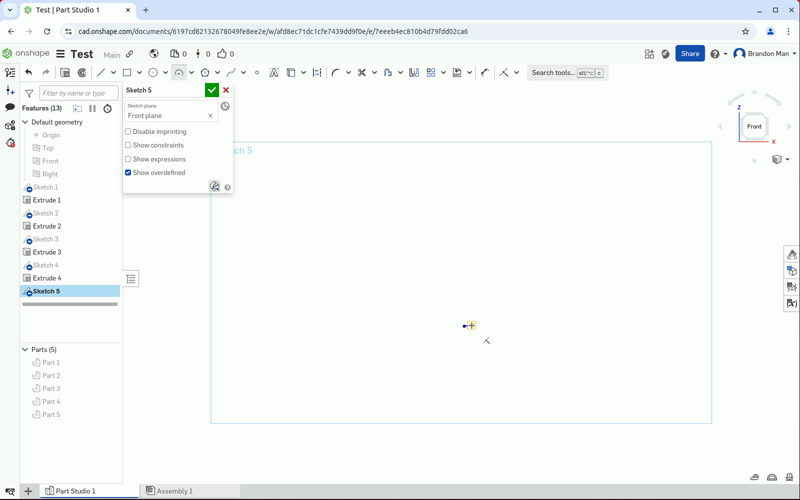
mouse_move(464, 326)
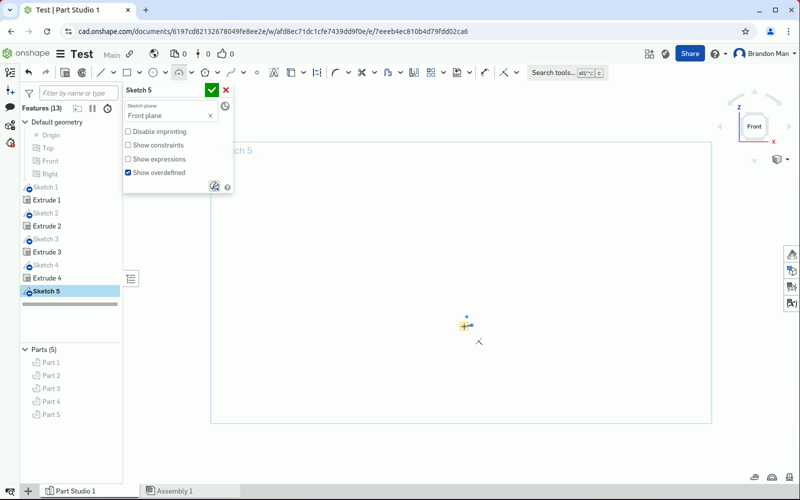
click(464, 326)
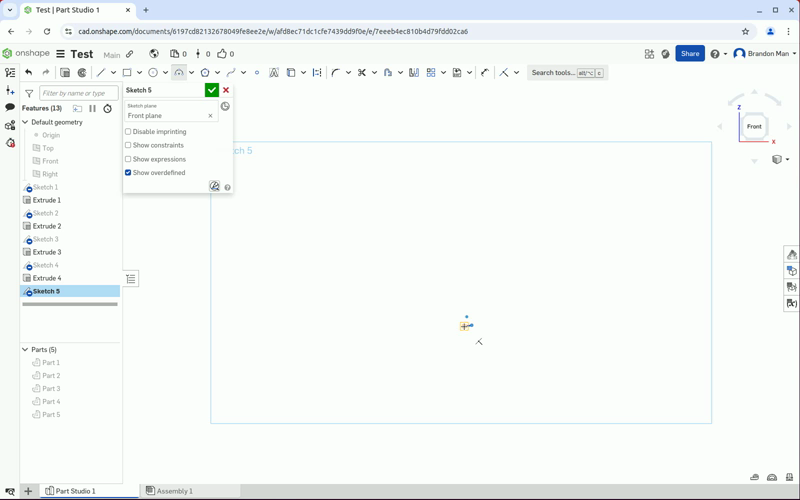
key_down(shift)
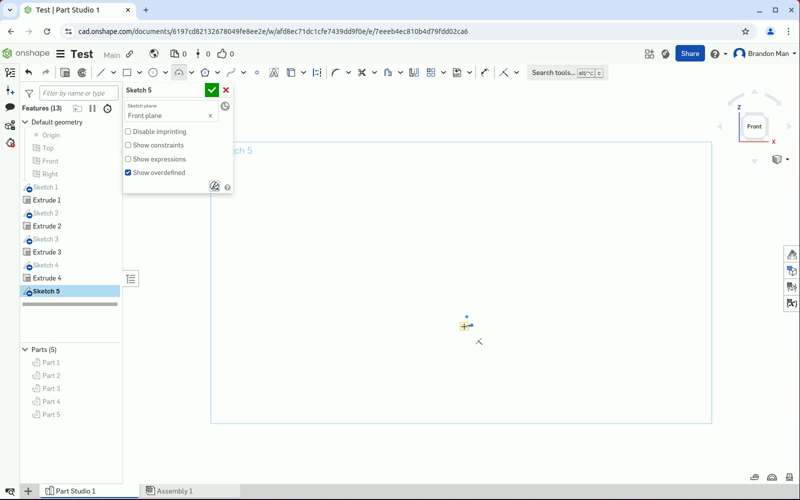
mouse_move(457, 239)
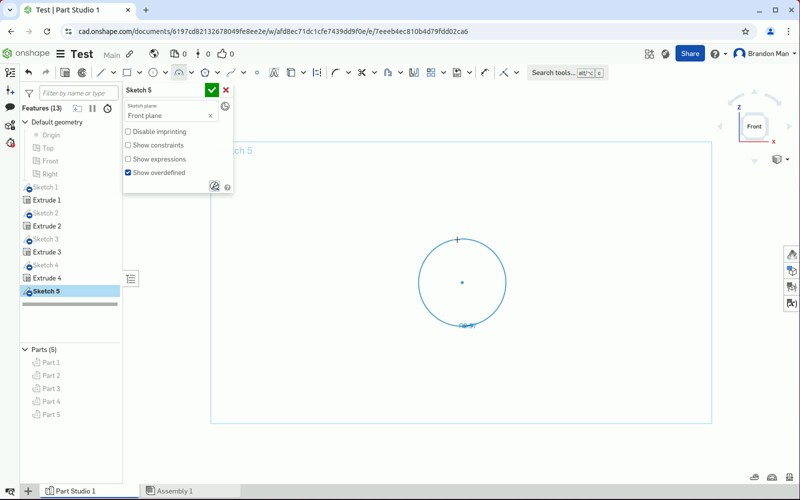
click(457, 239)
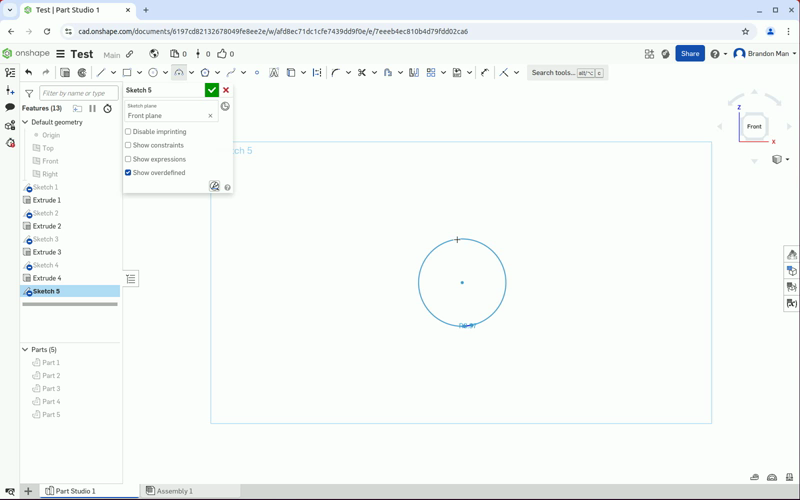
key_up(shift)
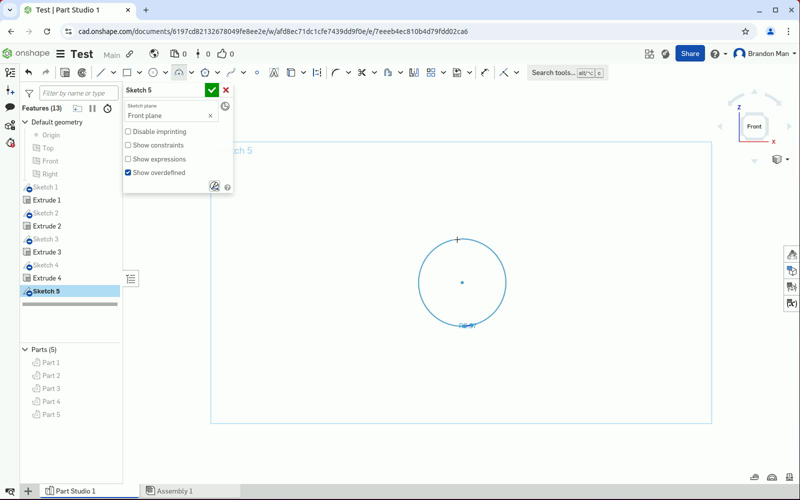
key(esc)
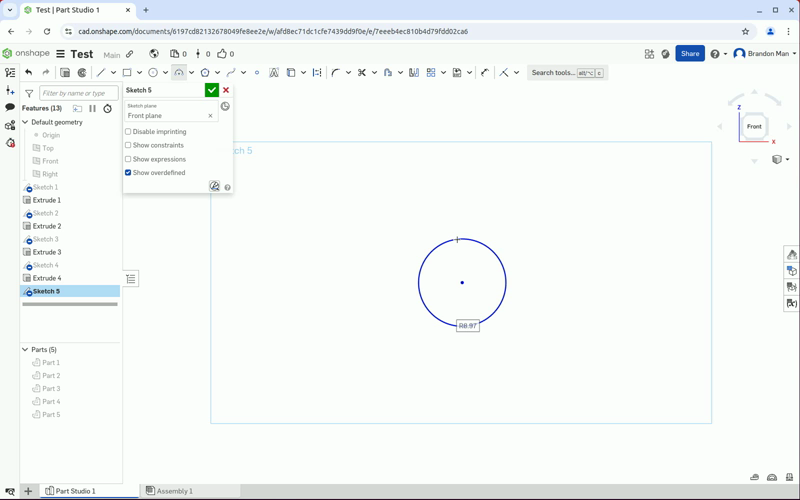
key(l)
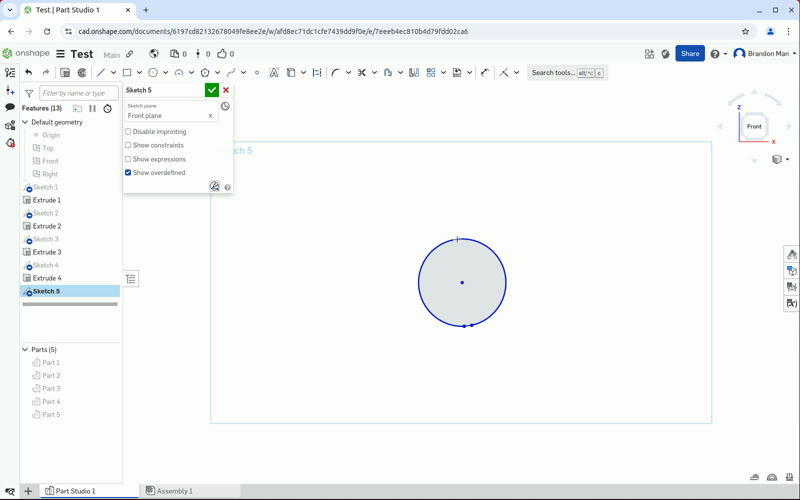
key_down(shift)
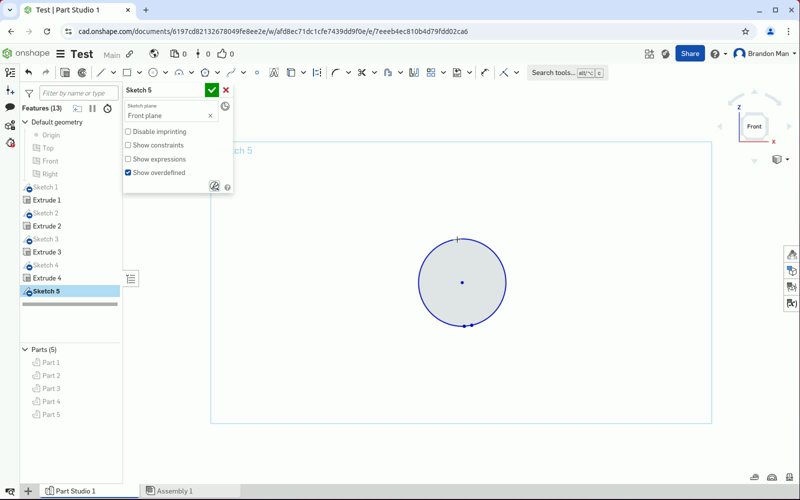
mouse_move(430, 290)
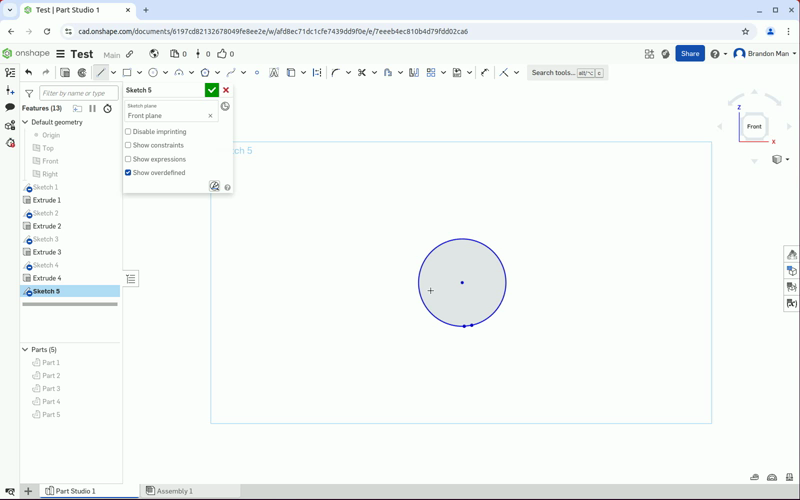
click(430, 290)
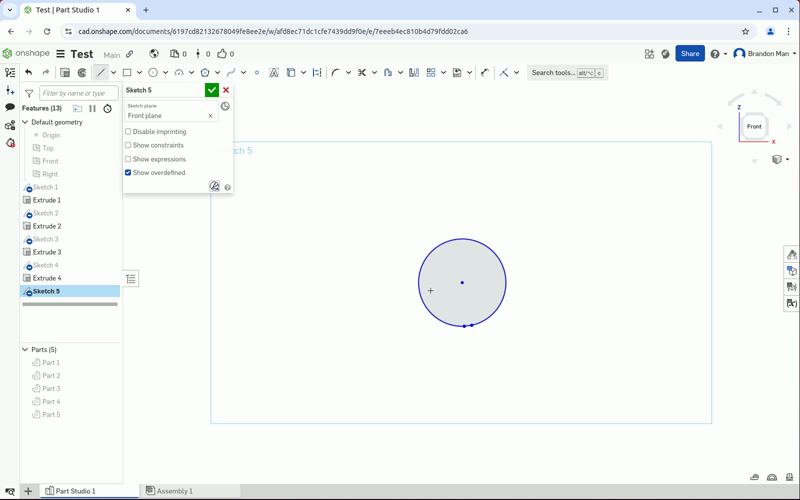
key_up(shift)
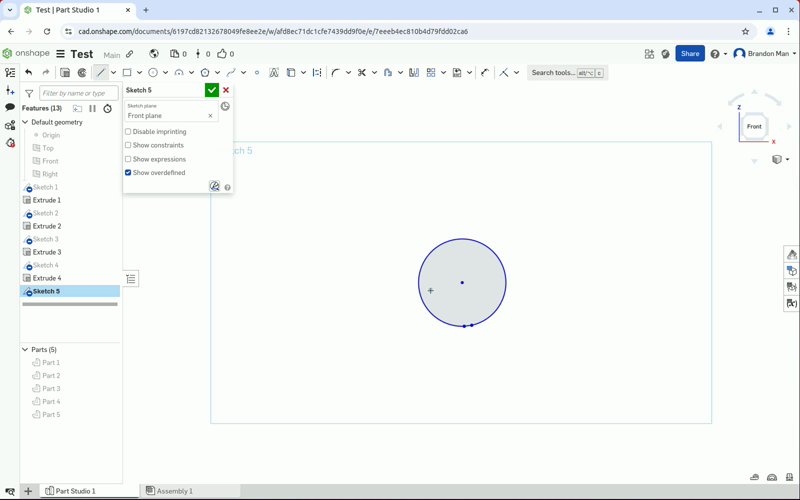
key_down(shift)
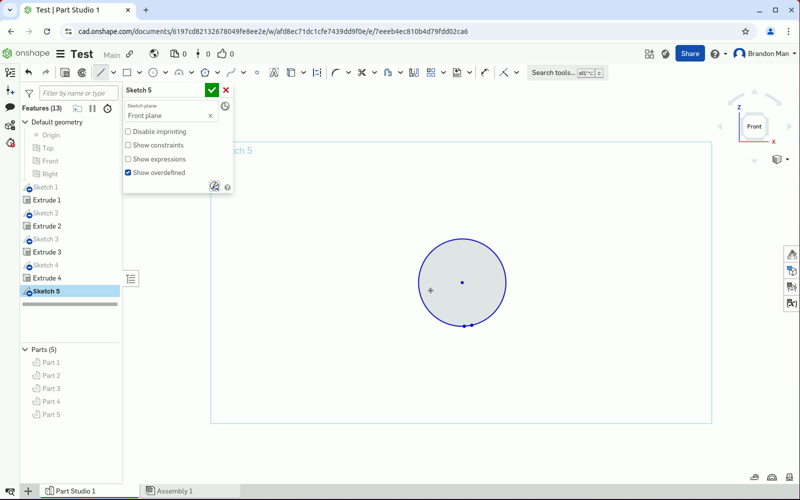
mouse_move(460, 290)
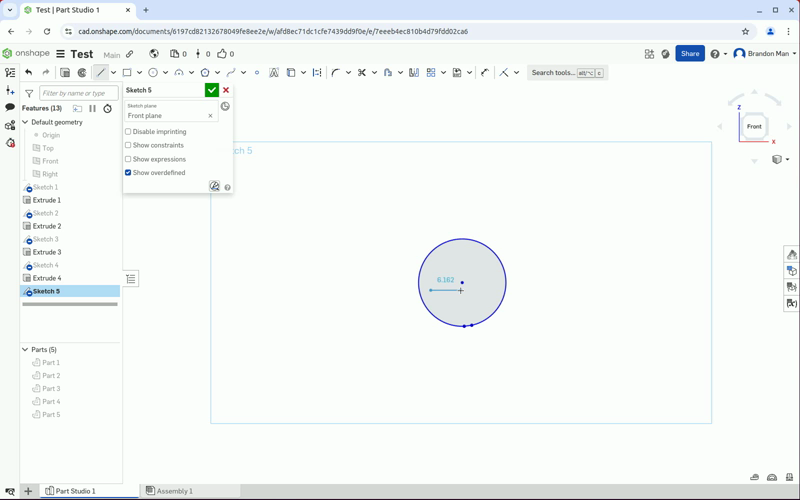
mouse_move(439, 290)
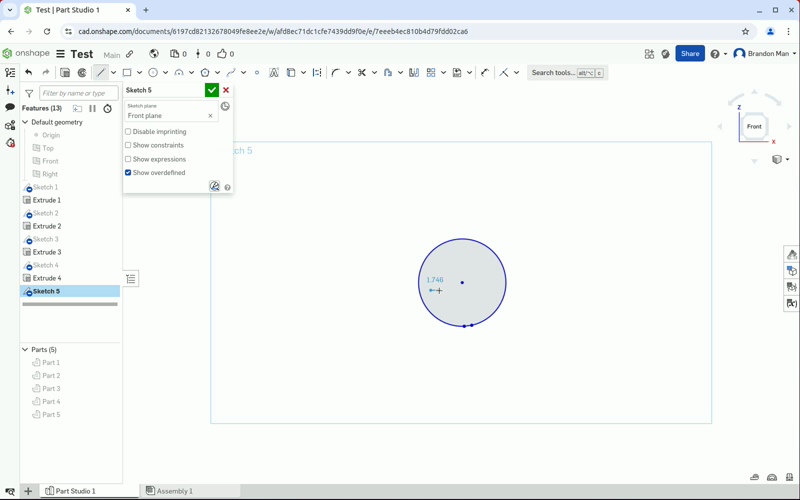
click(439, 290)
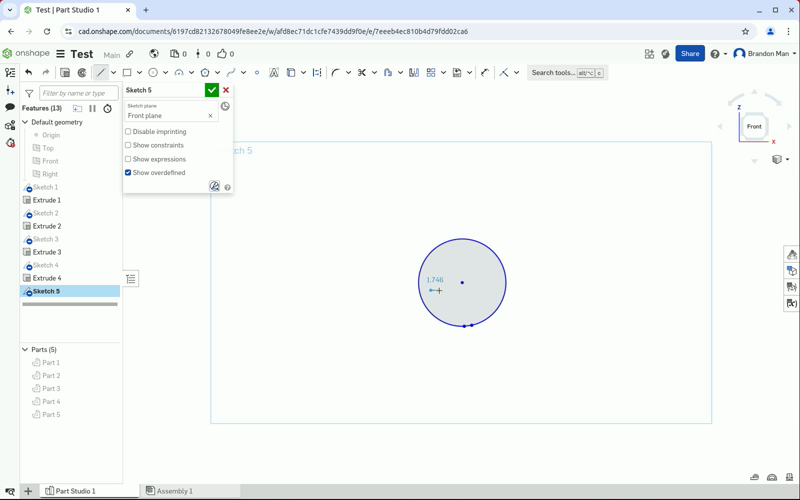
key_up(shift)
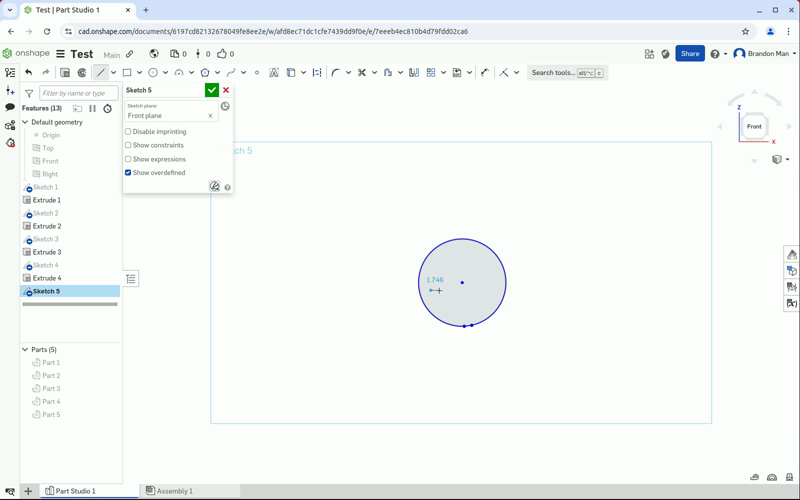
key(esc)
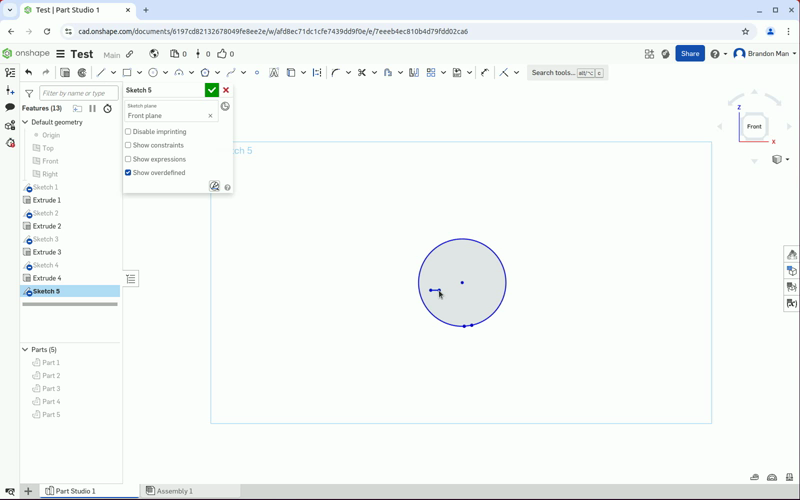
key(a)
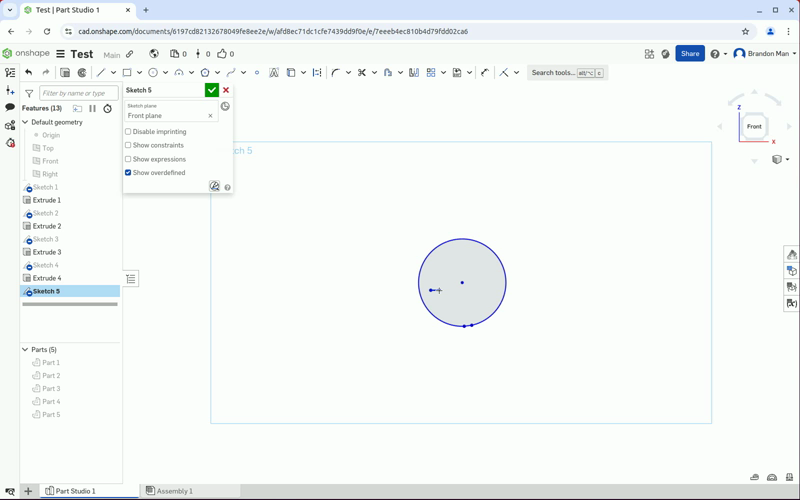
mouse_move(439, 290)
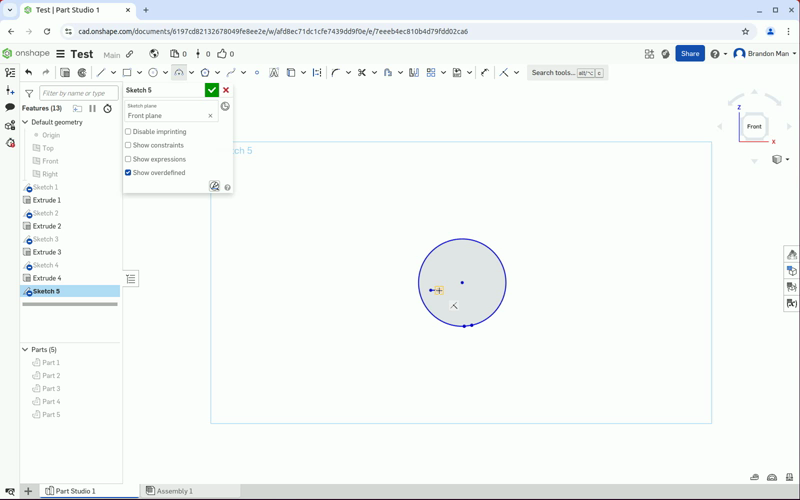
click(439, 290)
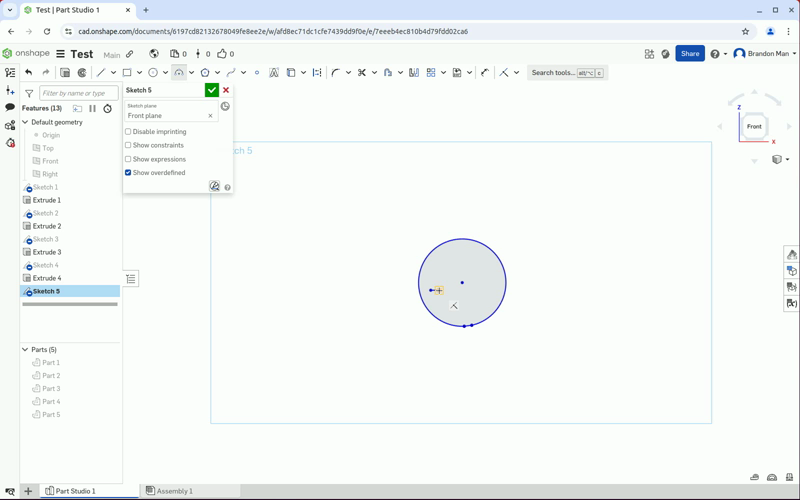
key_down(shift)
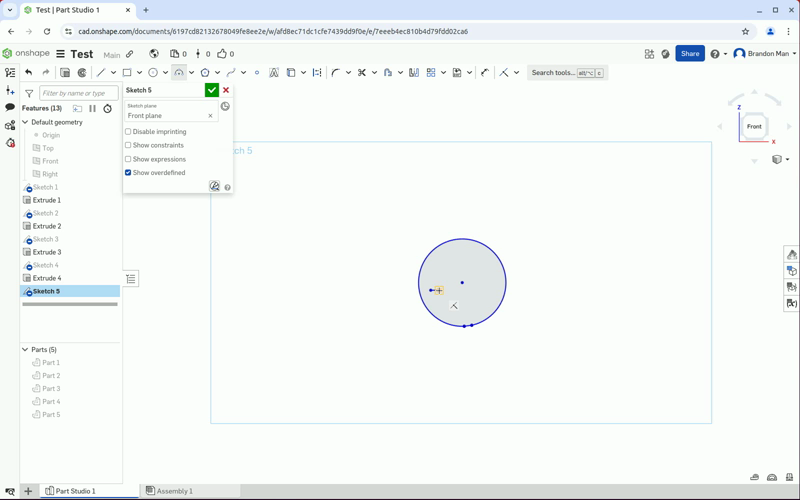
mouse_move(480, 290)
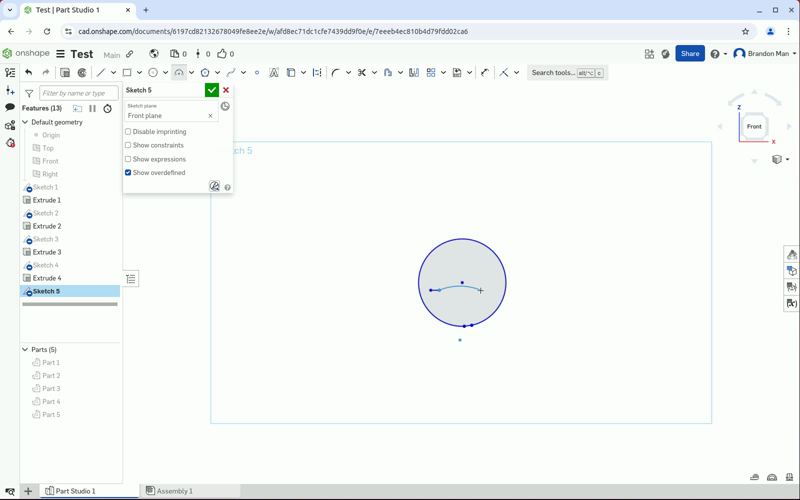
click(480, 290)
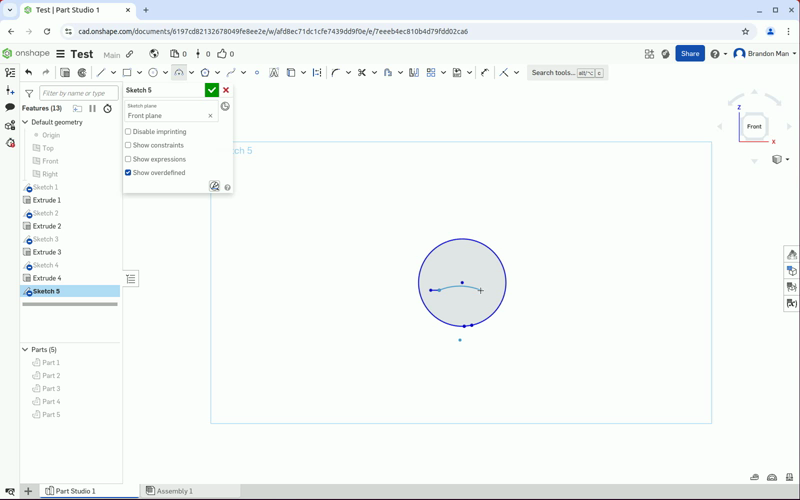
mouse_move(460, 304)
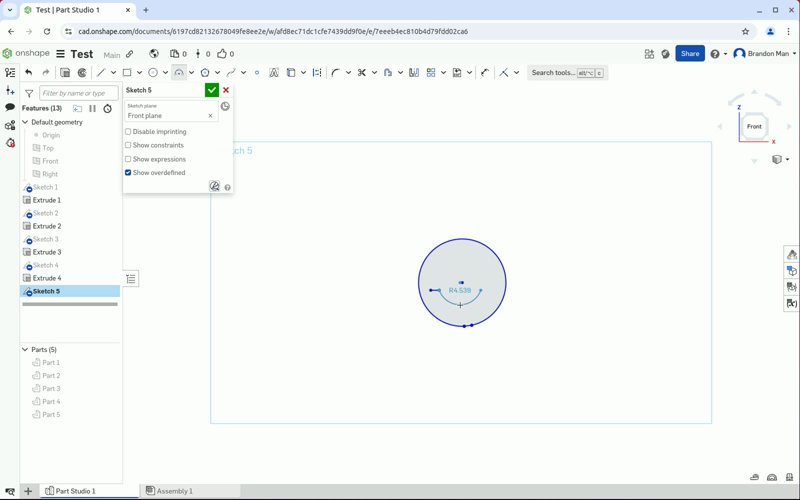
click(460, 304)
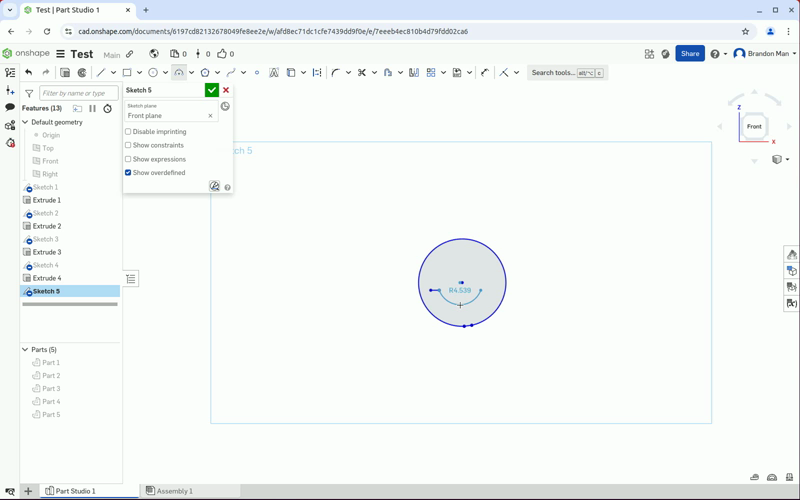
key_up(shift)
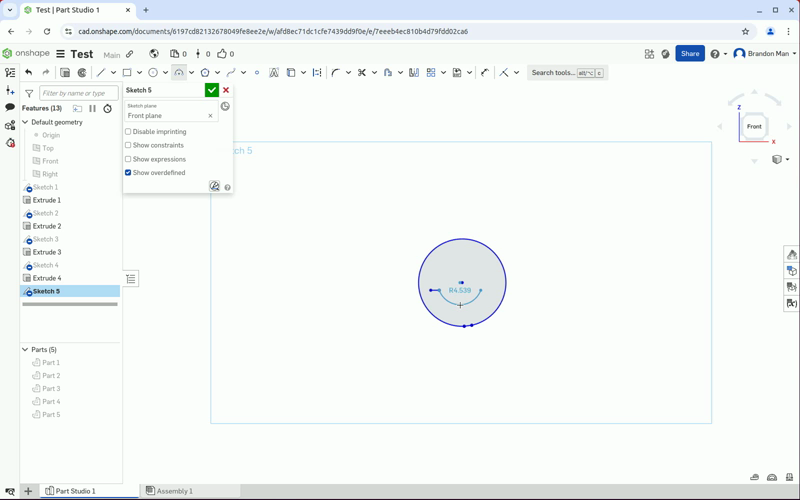
key(esc)
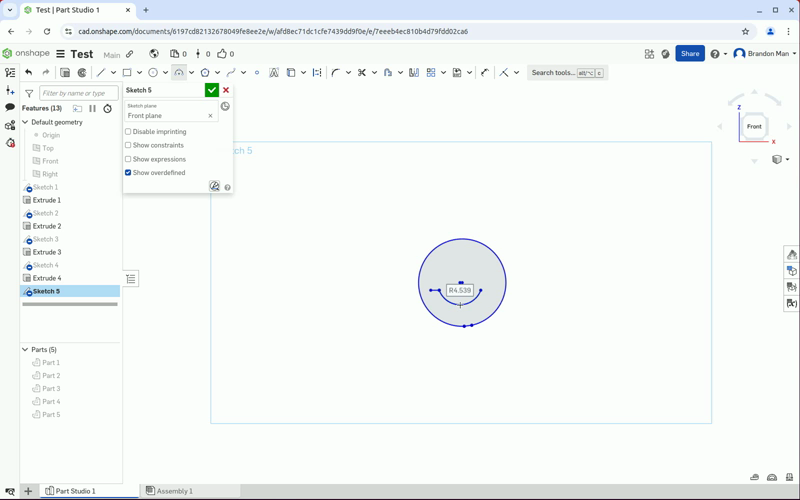
key(l)
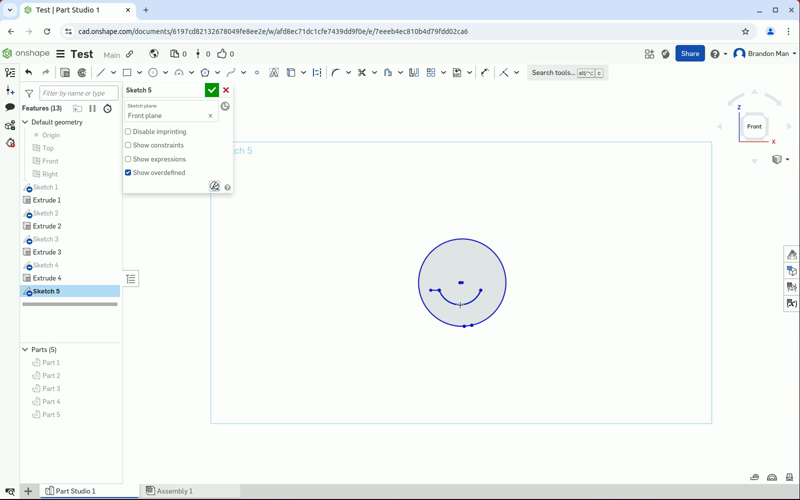
mouse_move(480, 290)
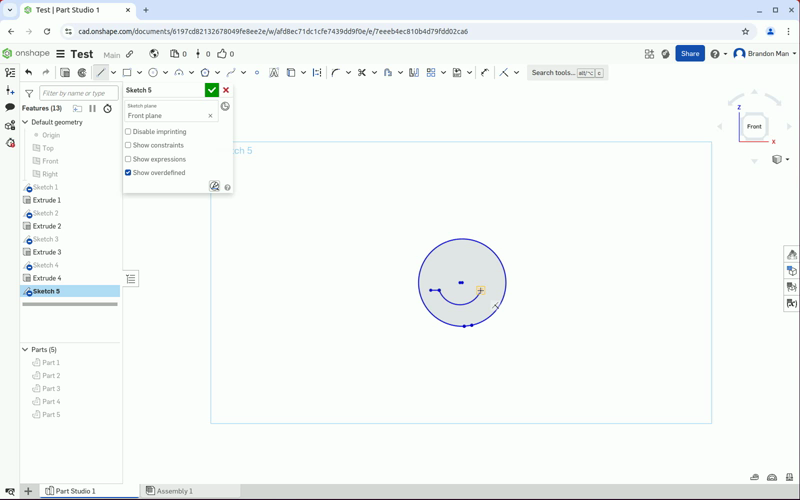
click(480, 290)
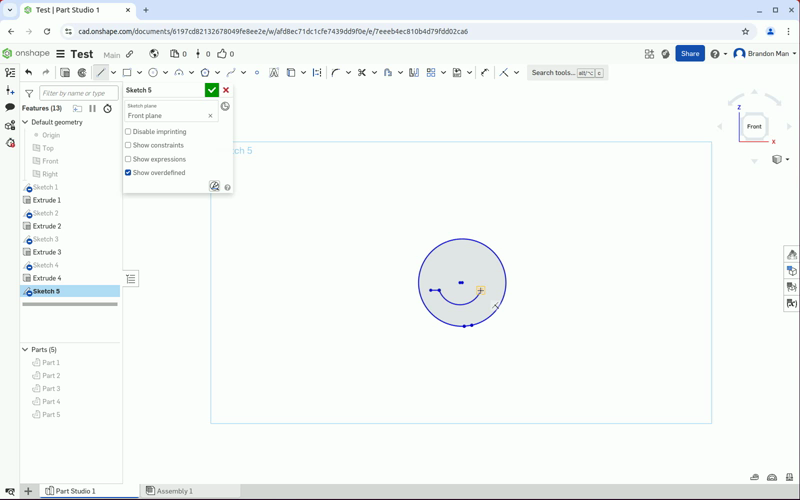
key_down(shift)
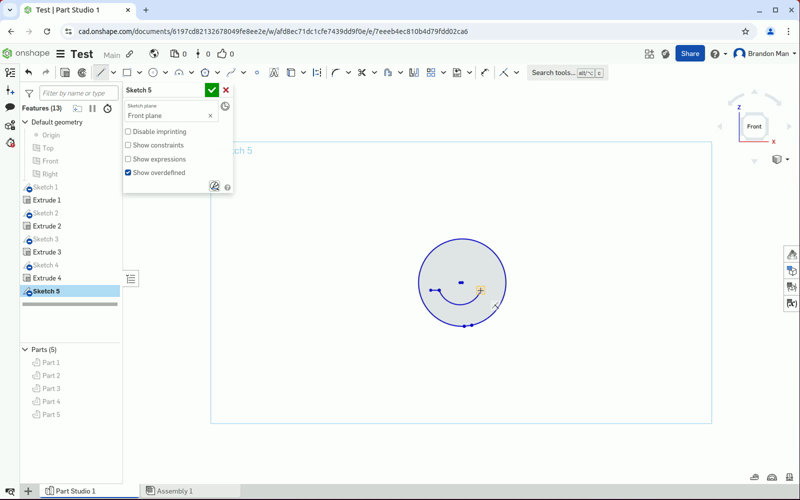
mouse_move(510, 290)
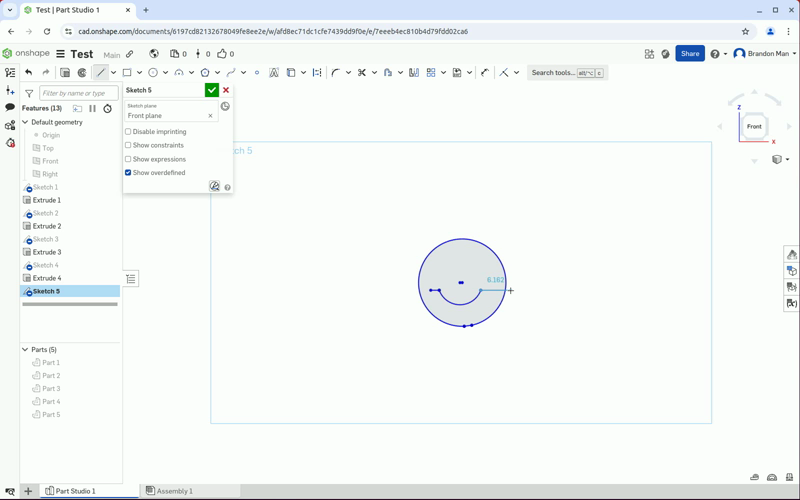
mouse_move(490, 290)
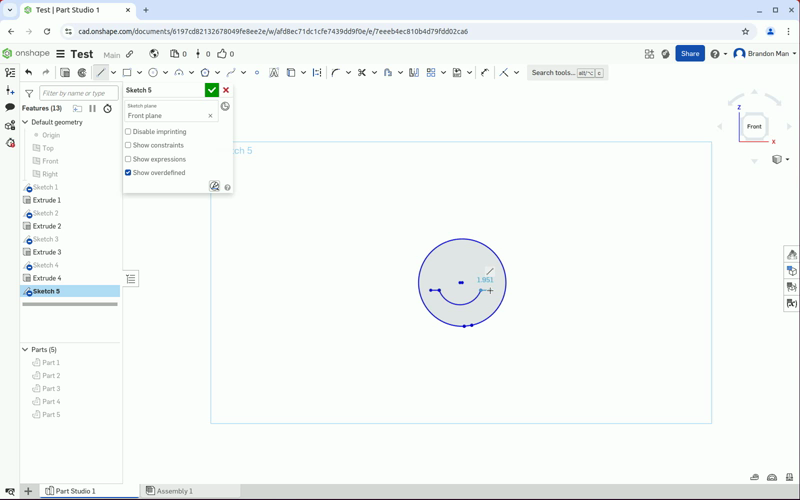
click(490, 290)
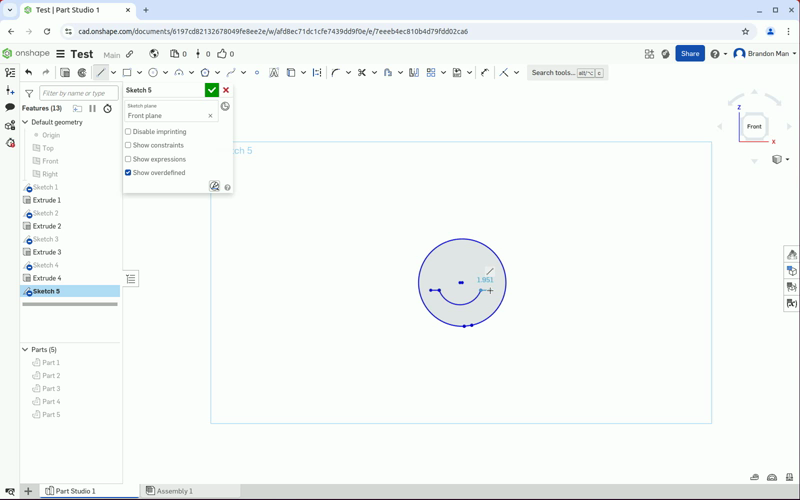
key_up(shift)
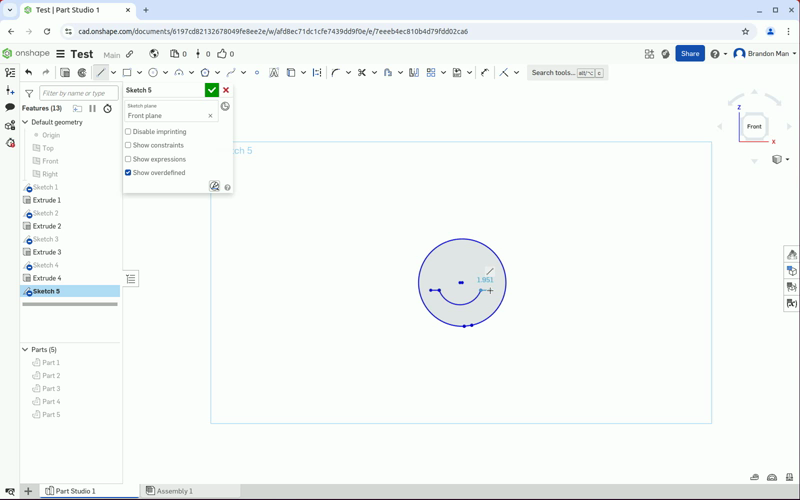
key_down(shift)
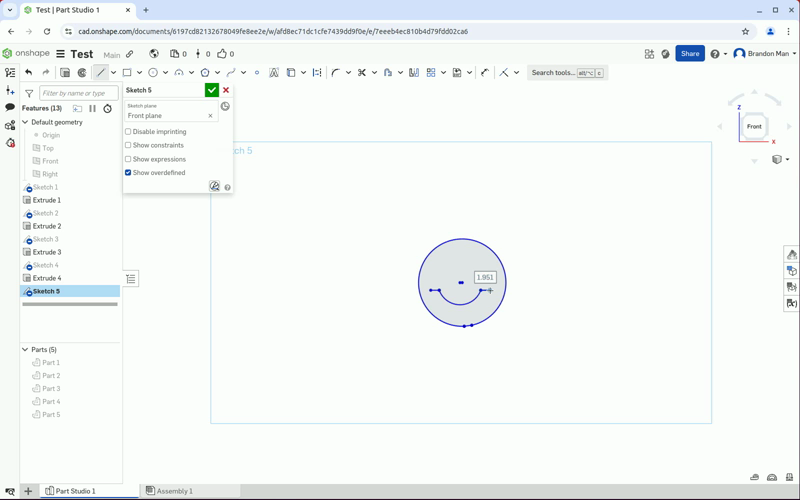
mouse_move(520, 290)
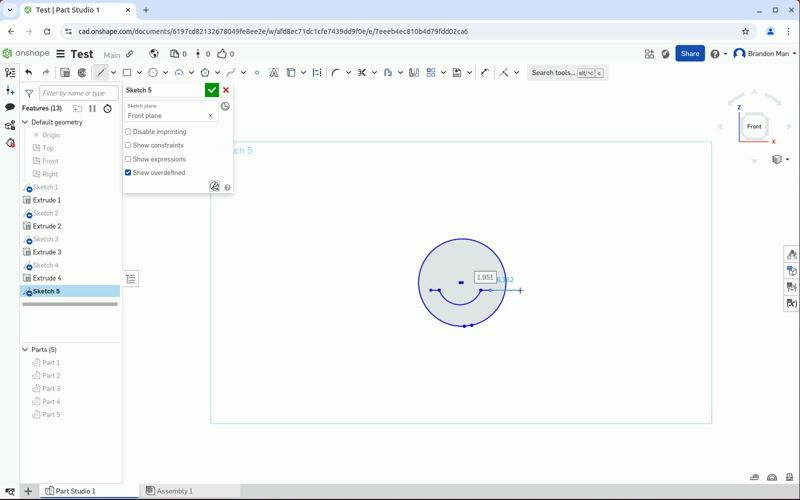
mouse_move(490, 275)
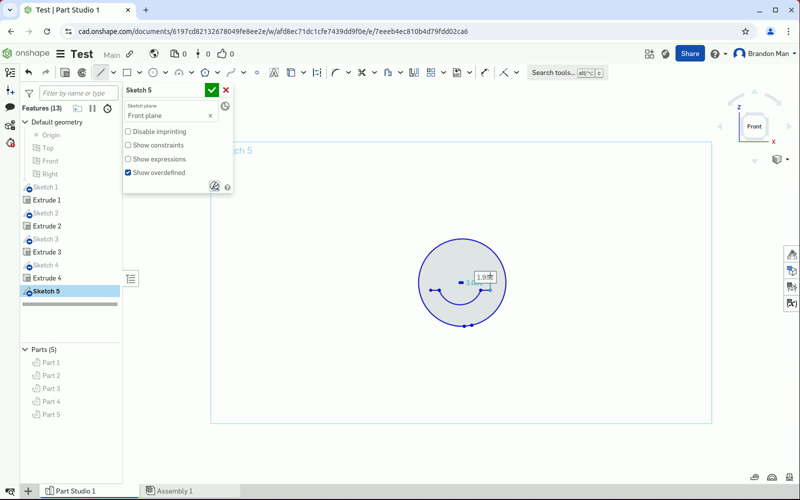
click(490, 275)
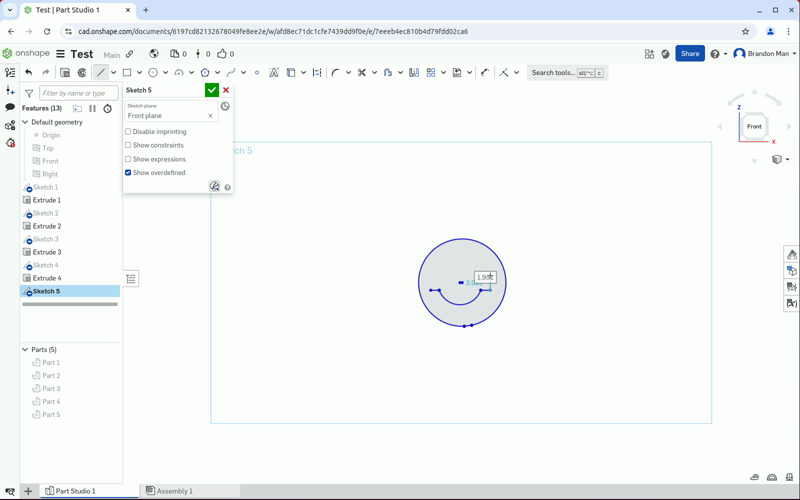
key_up(shift)
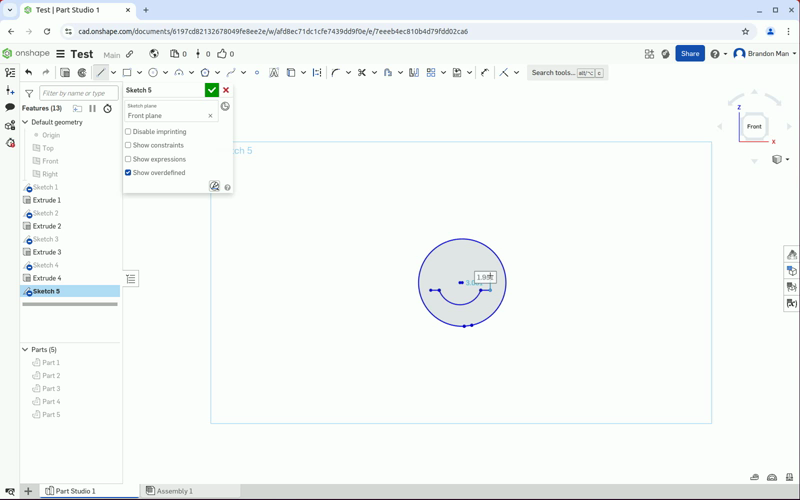
key_down(shift)
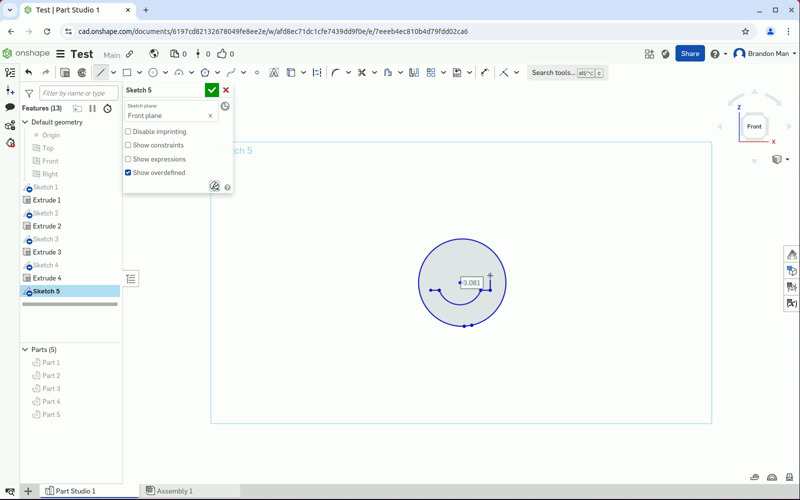
mouse_move(520, 275)
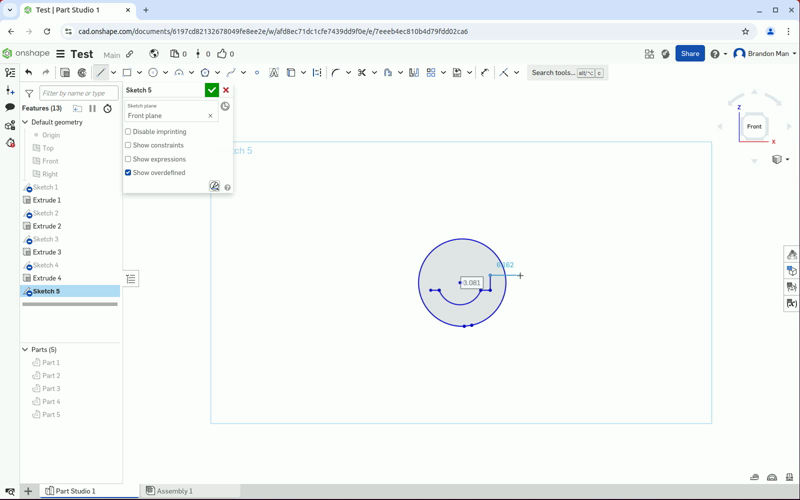
mouse_move(480, 275)
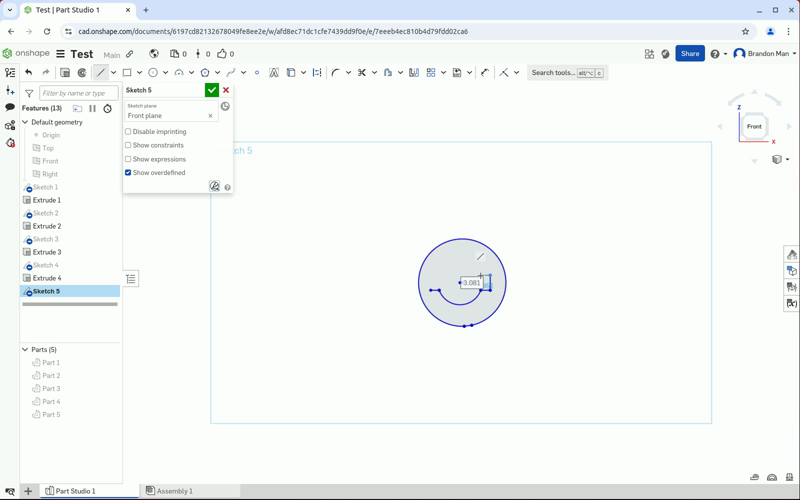
click(480, 275)
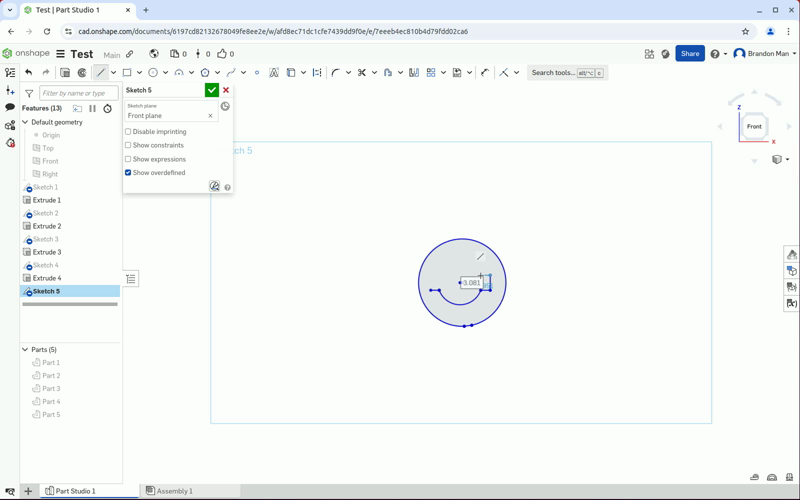
key_up(shift)
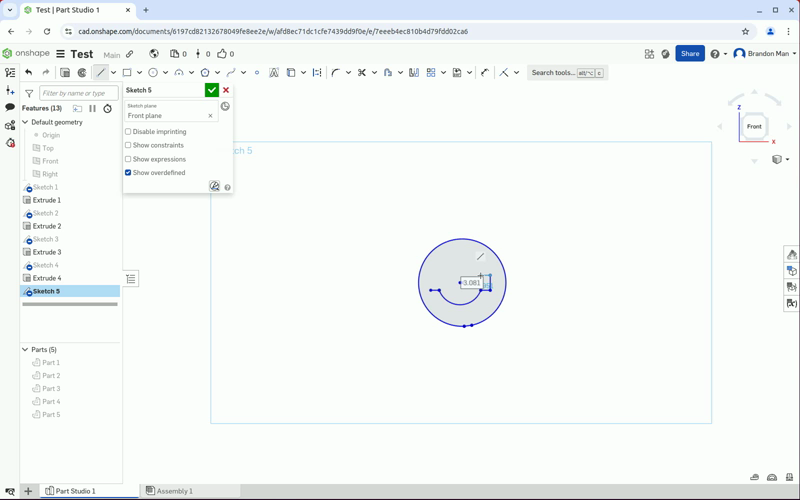
key(esc)
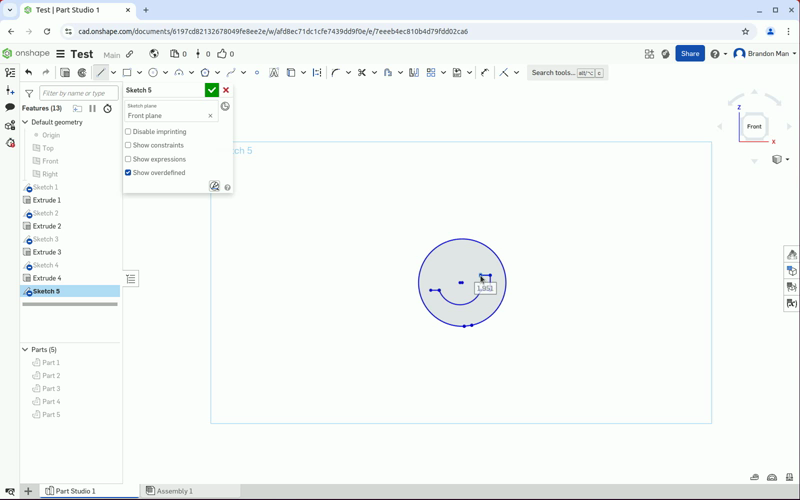
key(a)
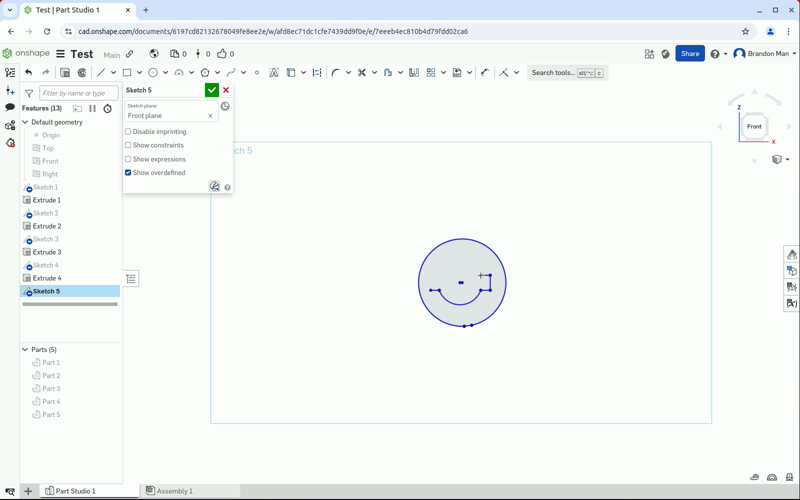
mouse_move(480, 275)
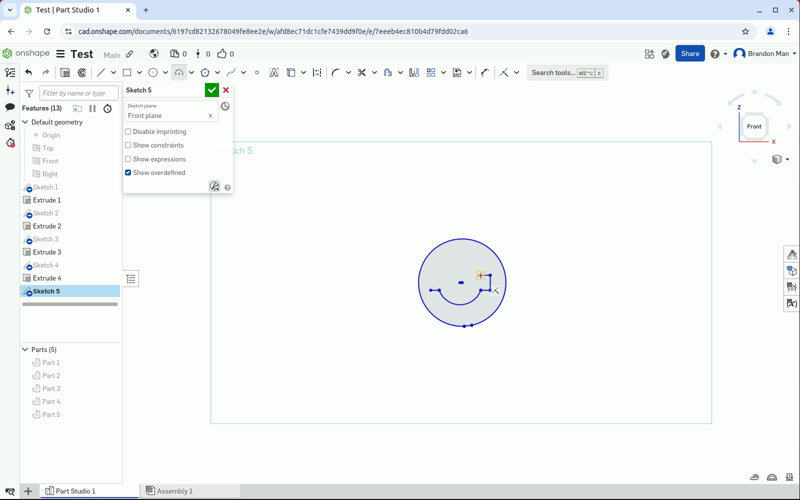
click(480, 275)
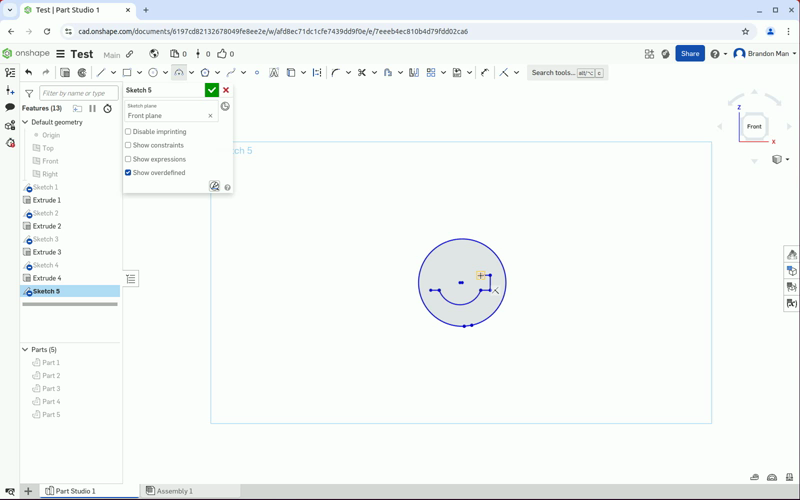
key_down(shift)
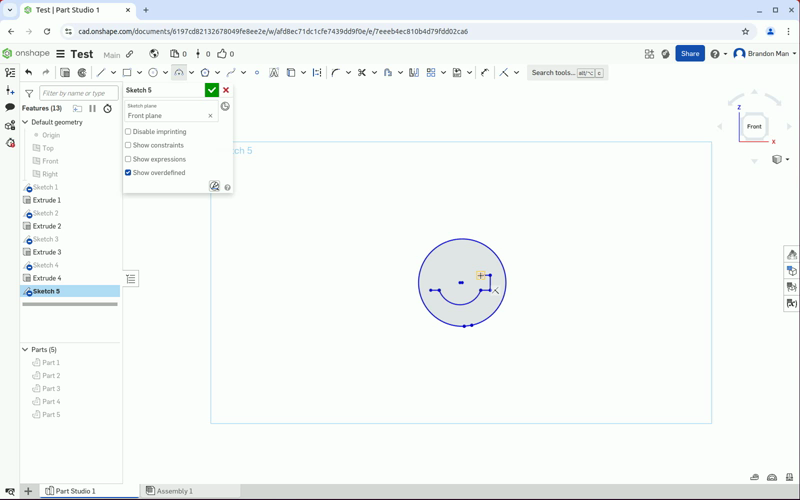
mouse_move(439, 275)
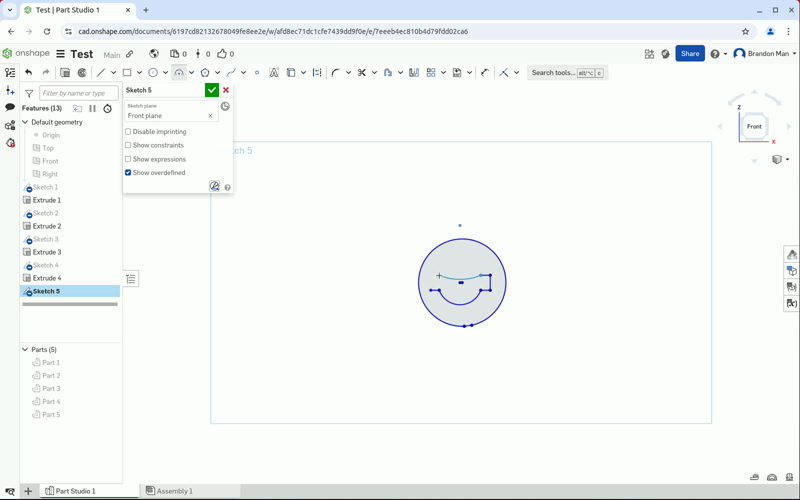
click(439, 275)
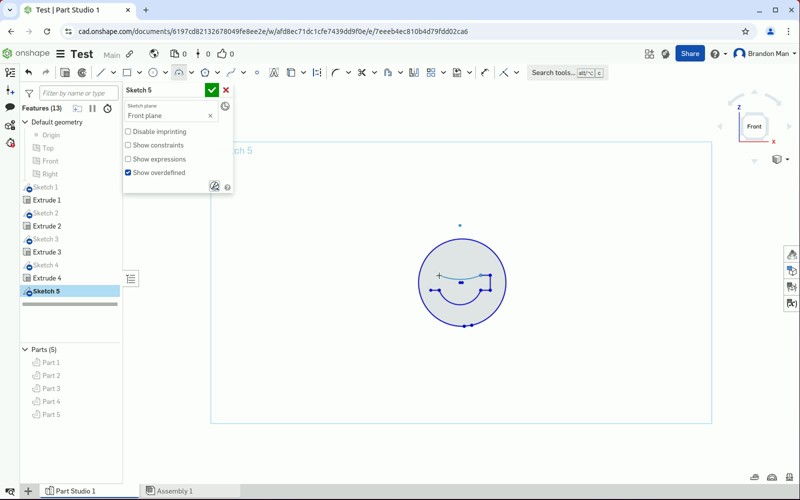
mouse_move(460, 260)
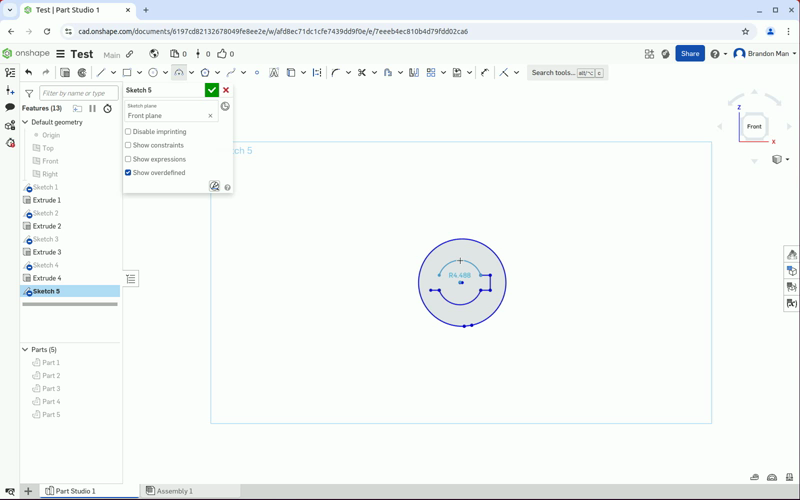
click(460, 260)
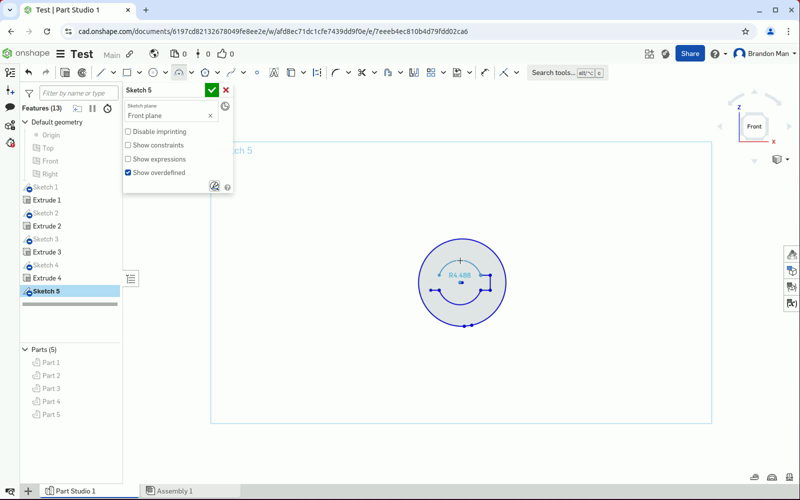
key_up(shift)
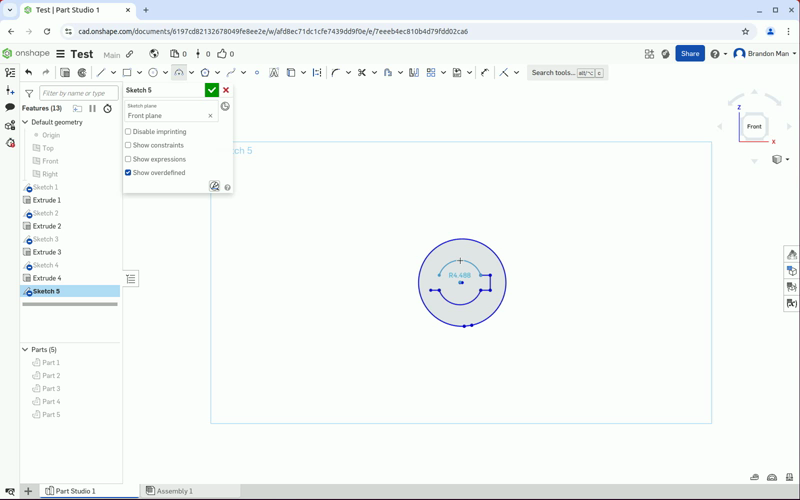
key(esc)
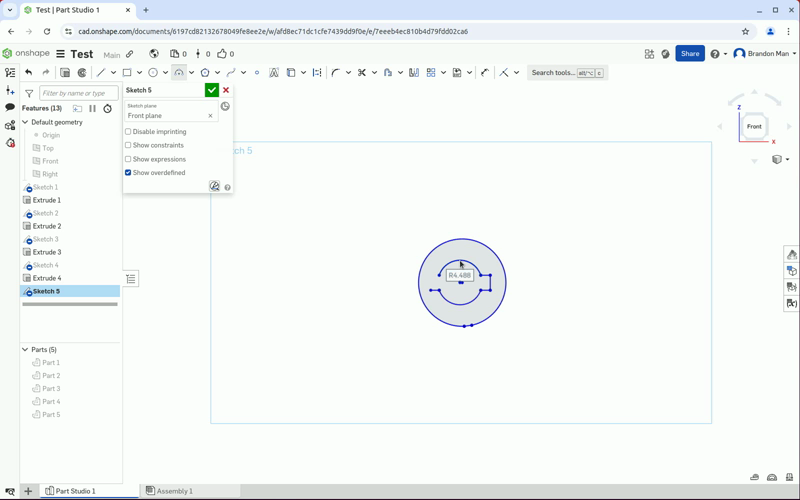
key(l)
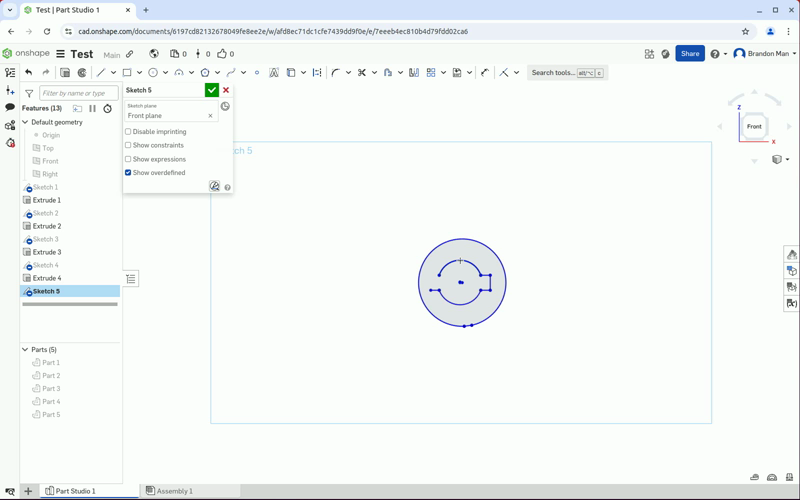
mouse_move(439, 275)
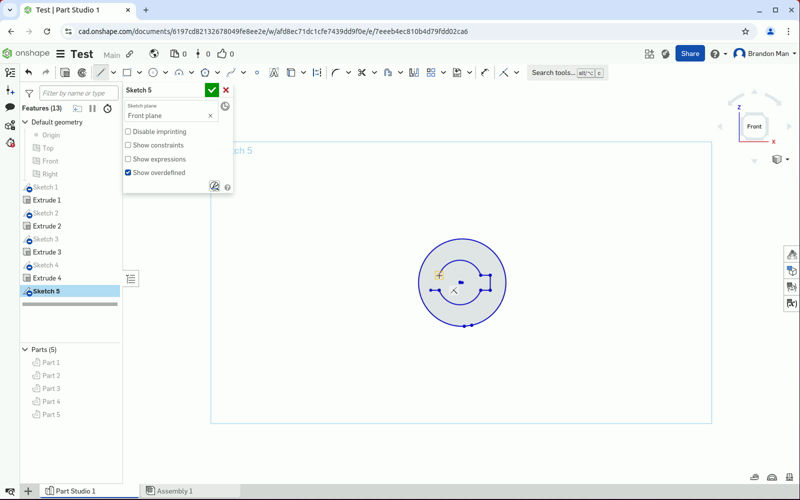
click(439, 275)
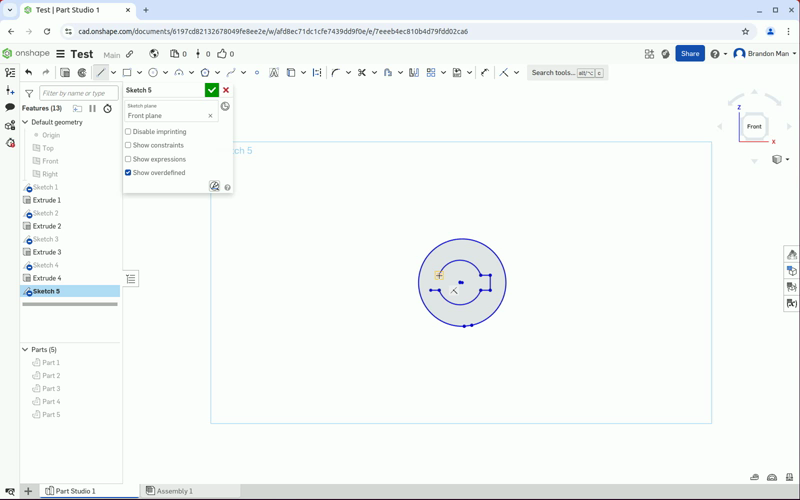
key_down(shift)
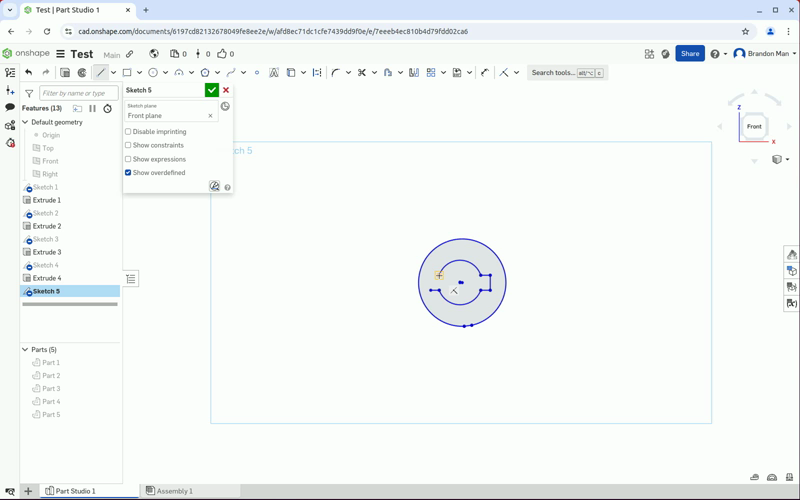
mouse_move(469, 275)
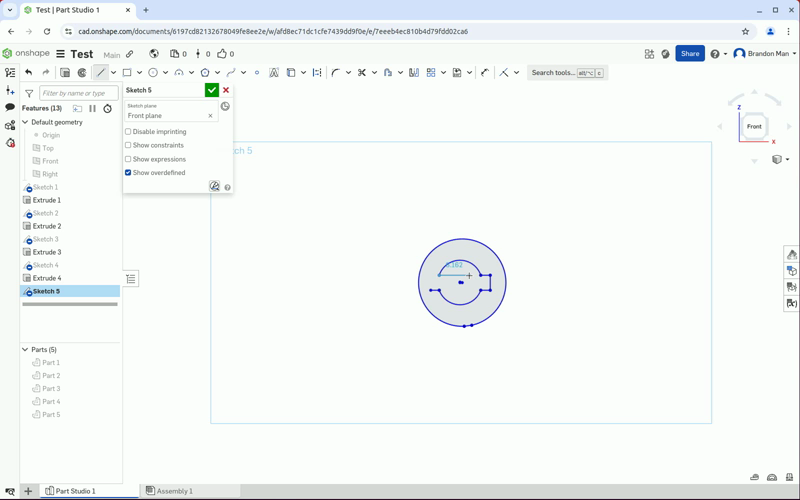
mouse_move(430, 275)
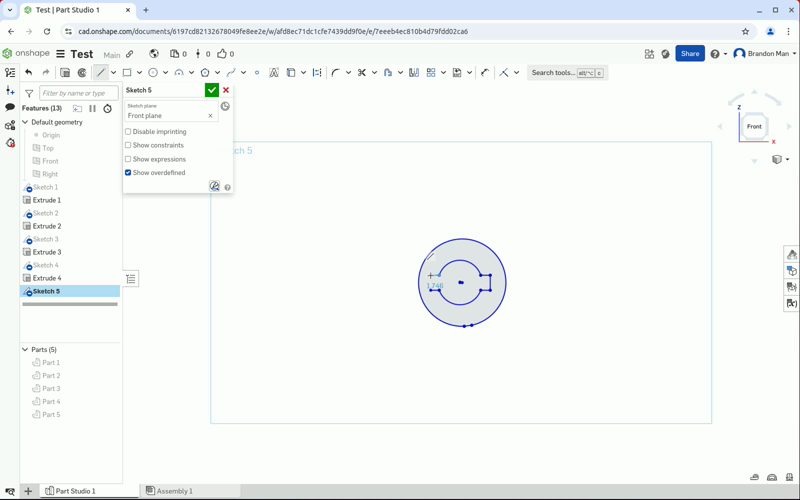
click(430, 275)
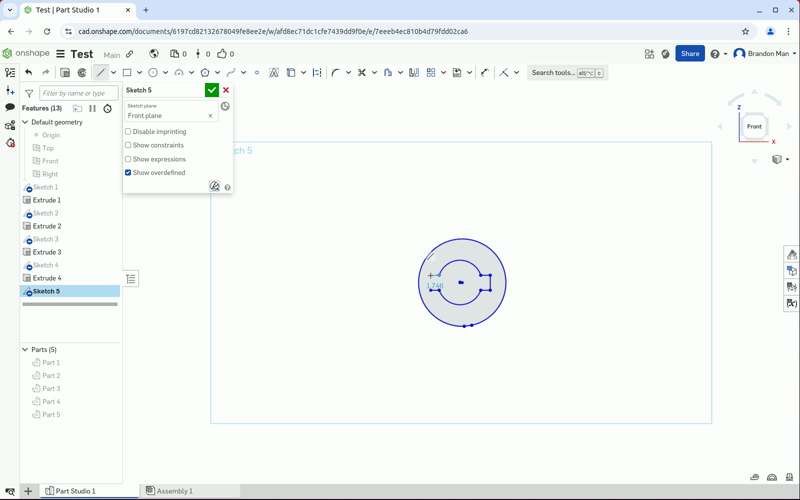
key_up(shift)
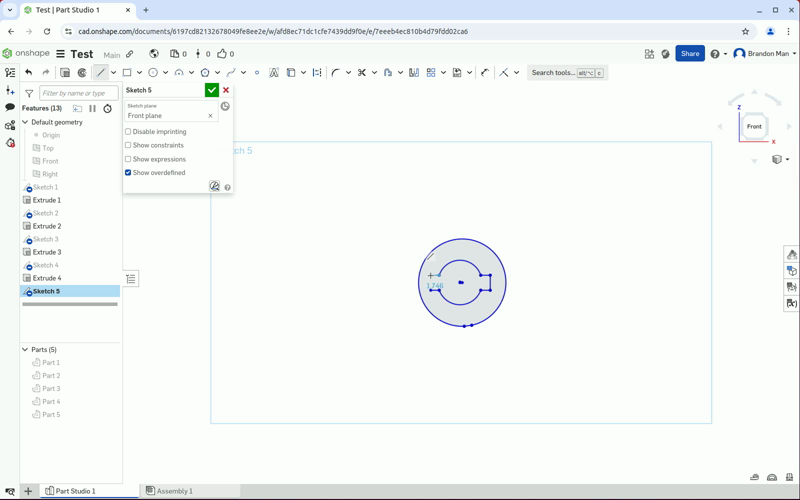
mouse_move(460, 275)
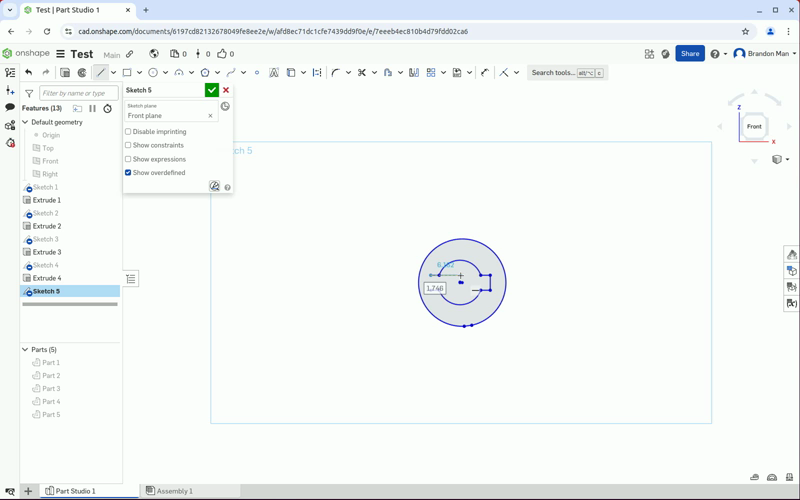
key_down(shift)
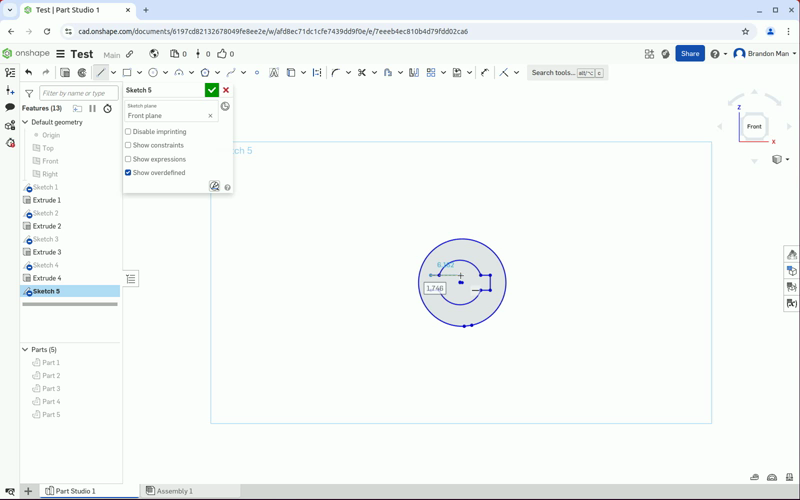
mouse_move(430, 290)
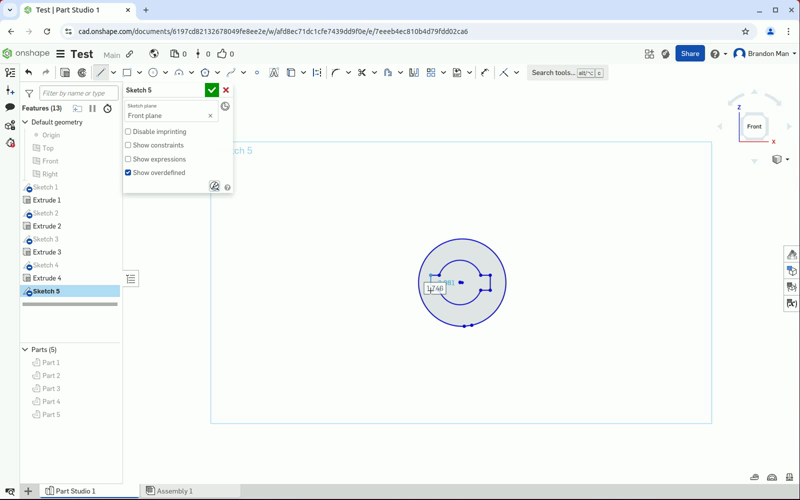
key_up(shift)
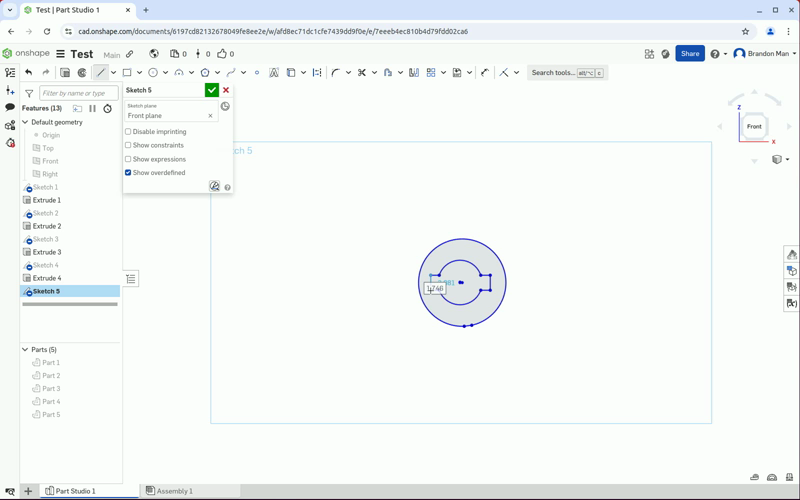
click(430, 290)
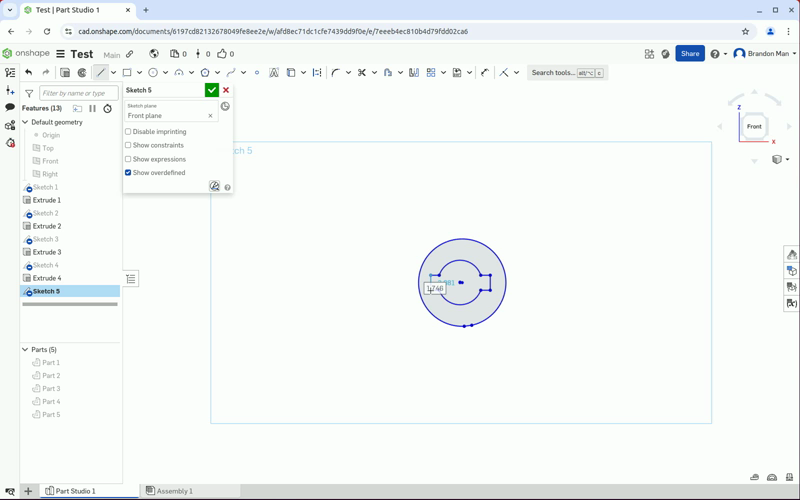
key(esc)
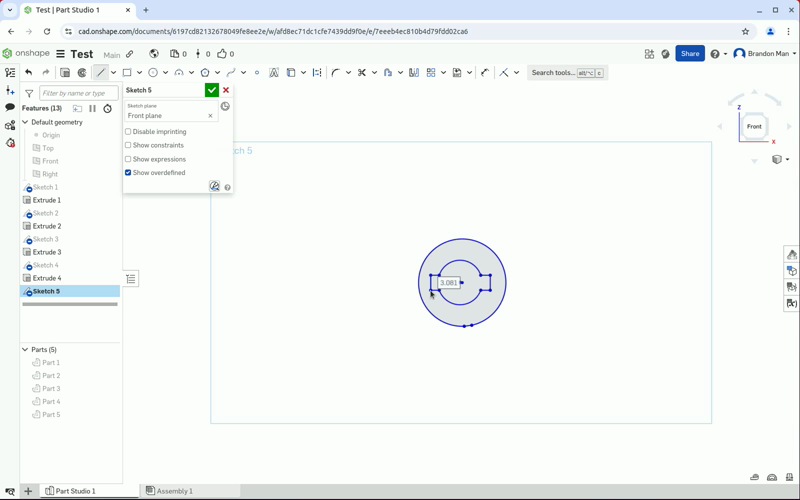
mouse_move(481, 269)
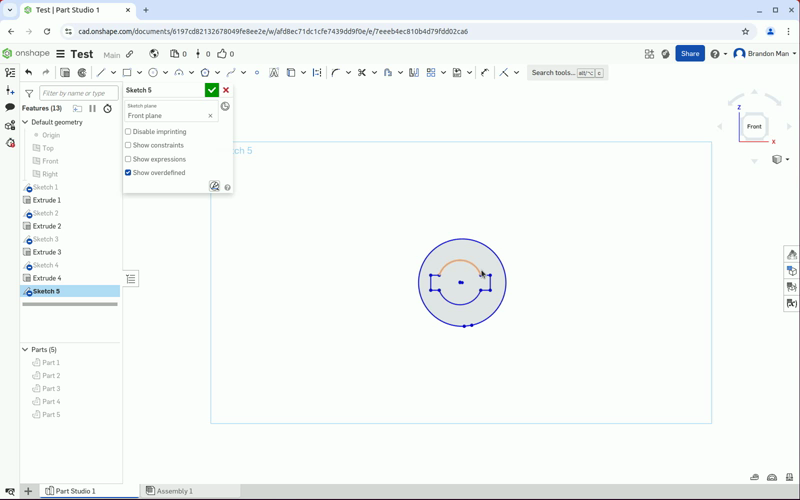
click(481, 269)
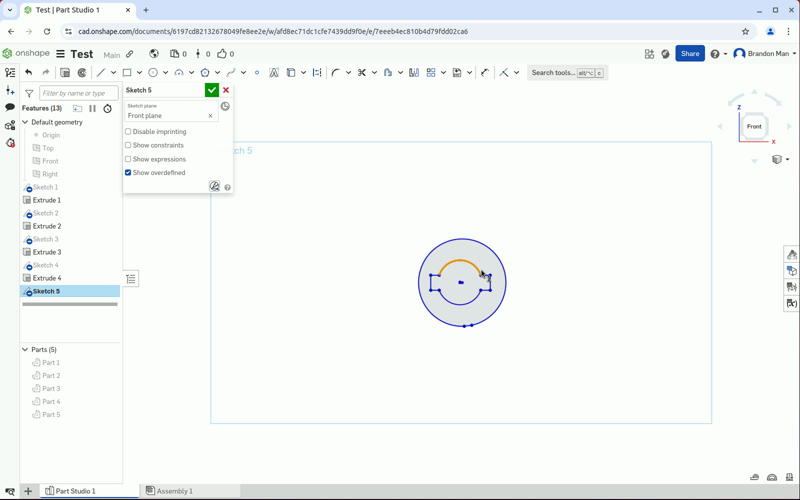
mouse_move(73, 352)
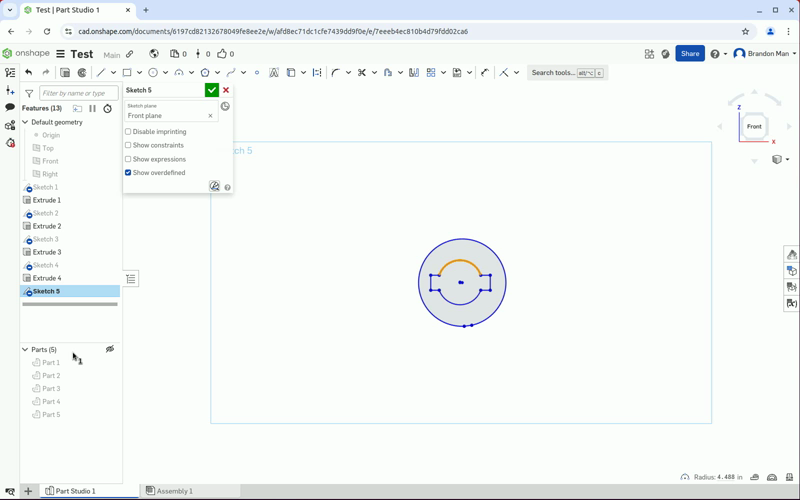
key(shift+y)
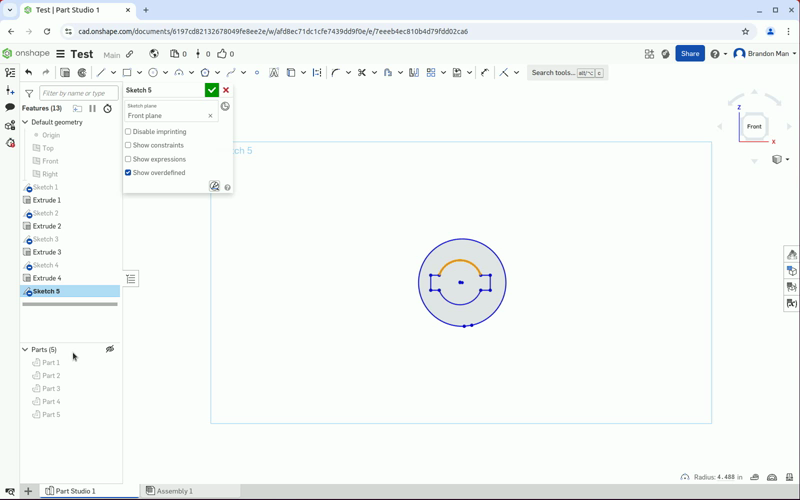
key(shift+e)
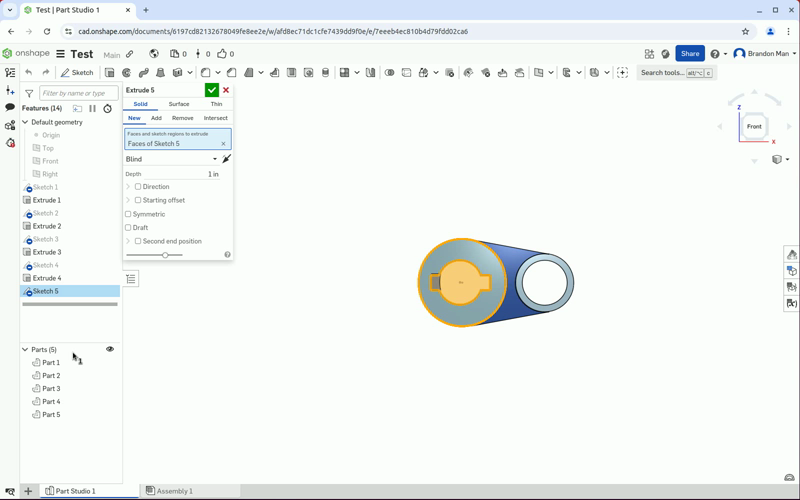
mouse_move(143, 106)
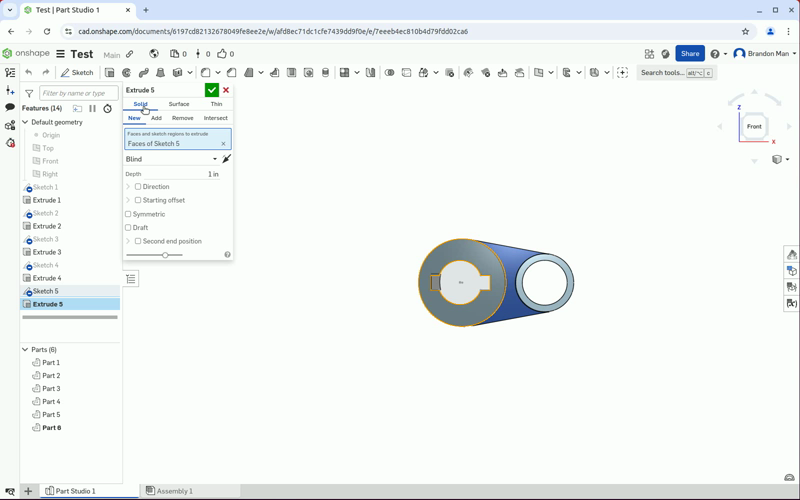
click(143, 106)
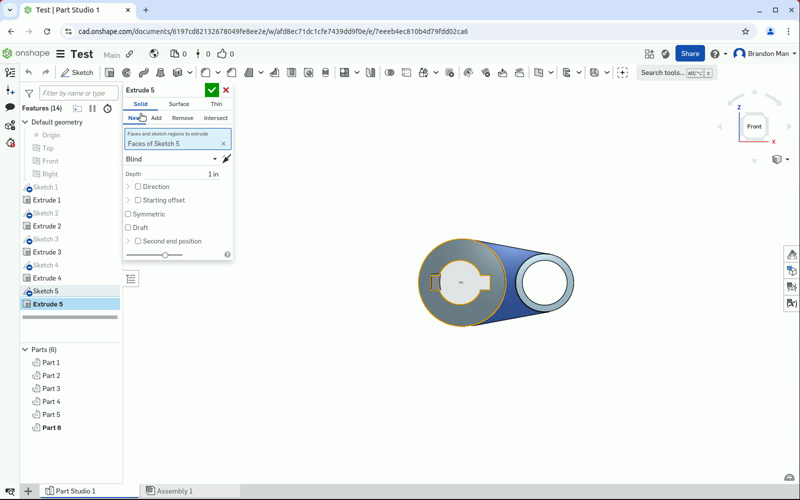
mouse_move(137, 120)
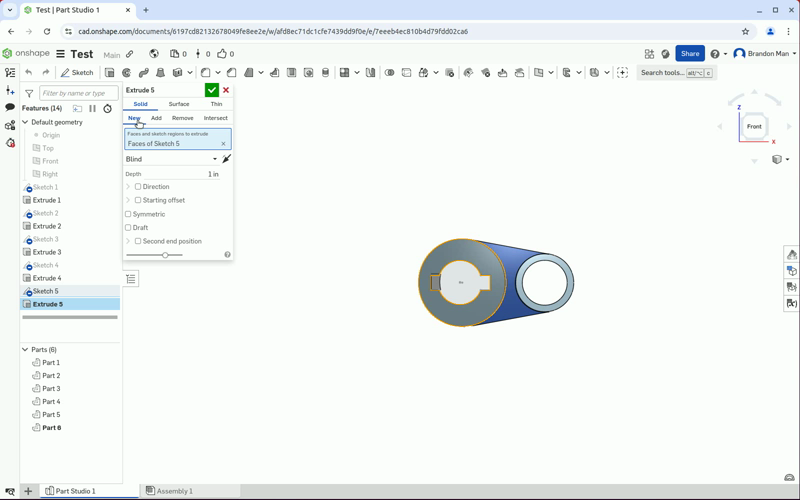
click(137, 120)
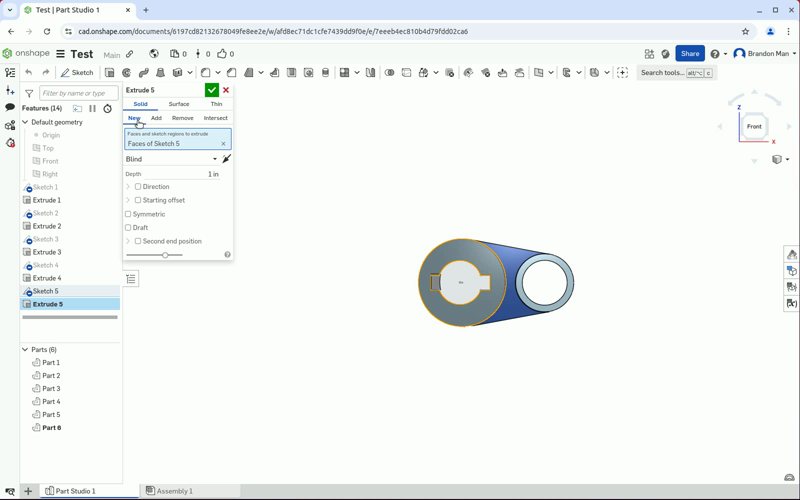
key(tab, 4)
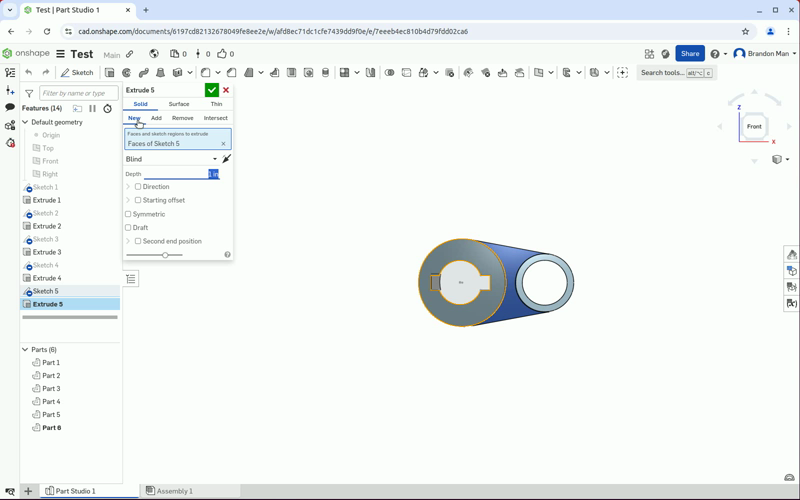
text(16.128)
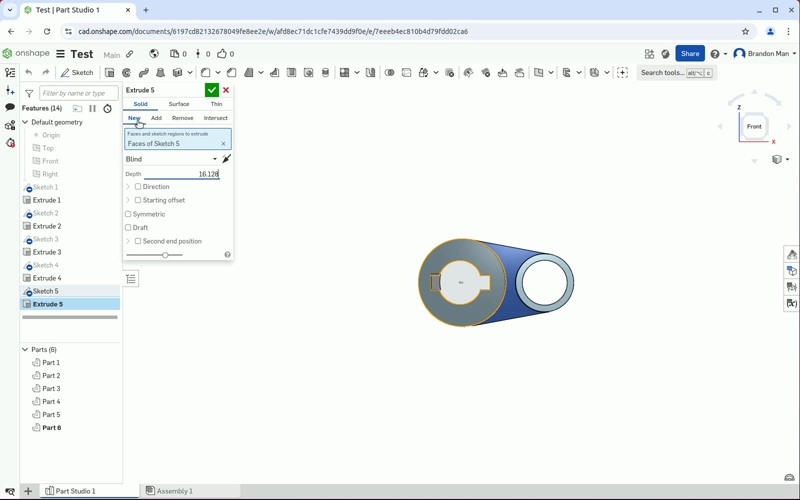
key(enter)
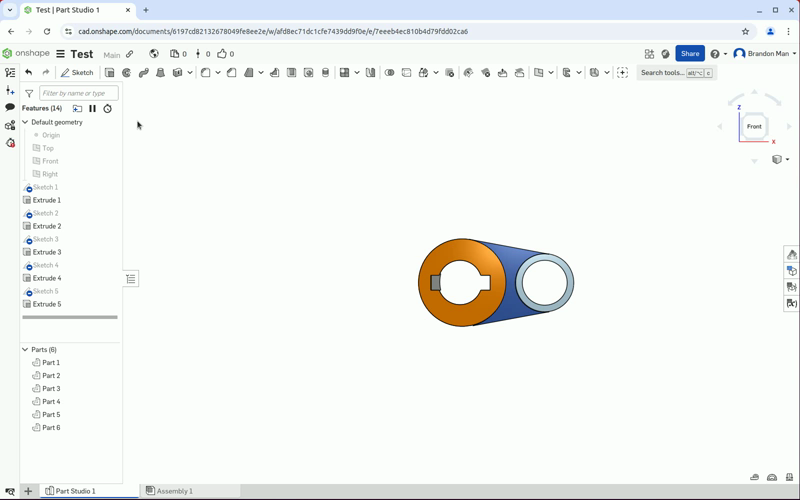
key(shift+h)
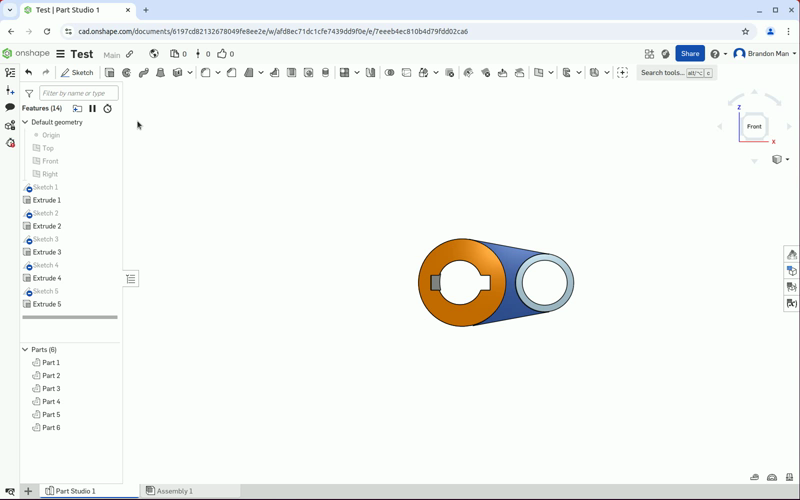
key(shift+h)
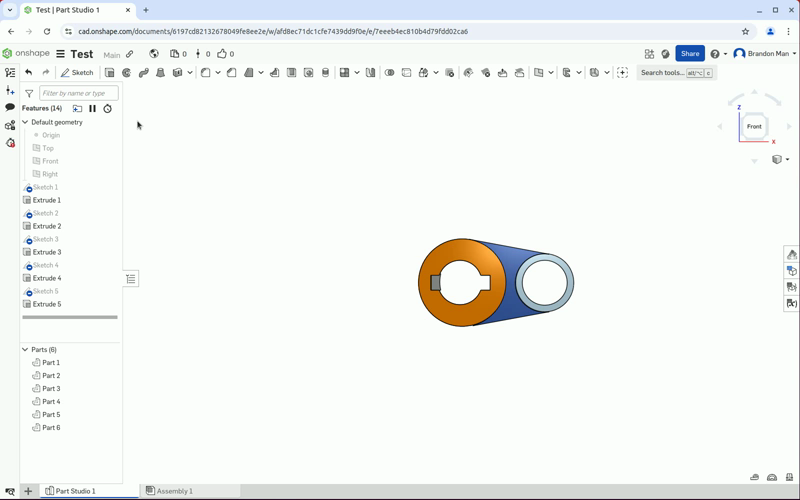
mouse_move(73, 189)
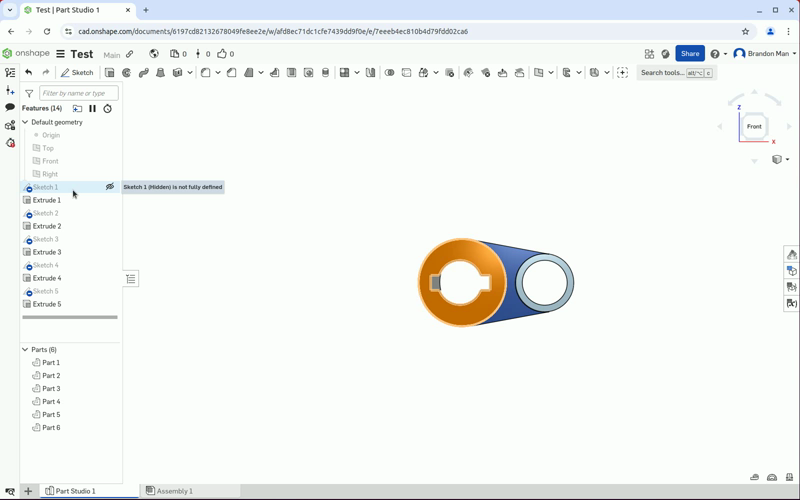
click(73, 189)
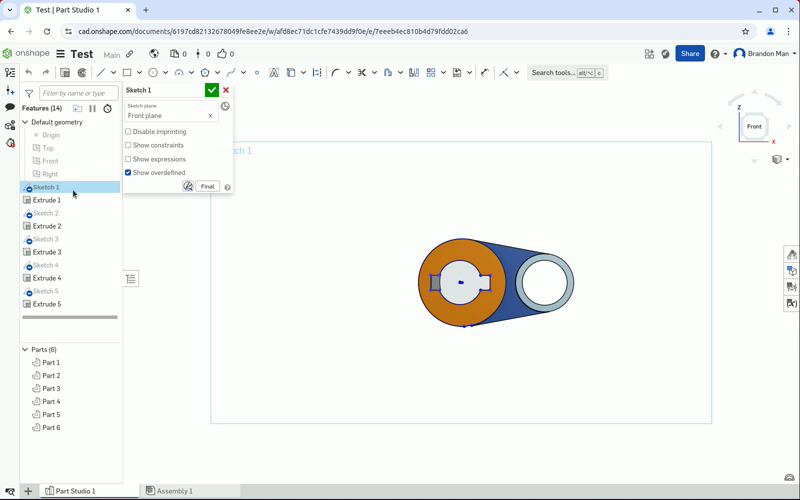
mouse_move(229, 92)
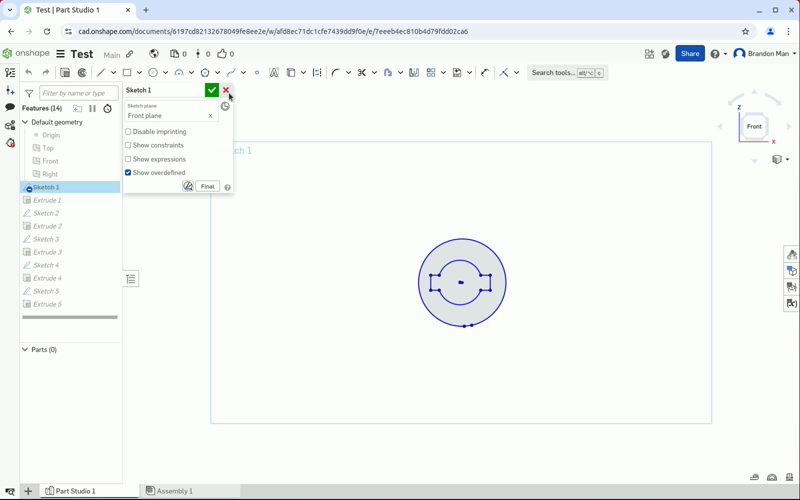
click(229, 92)
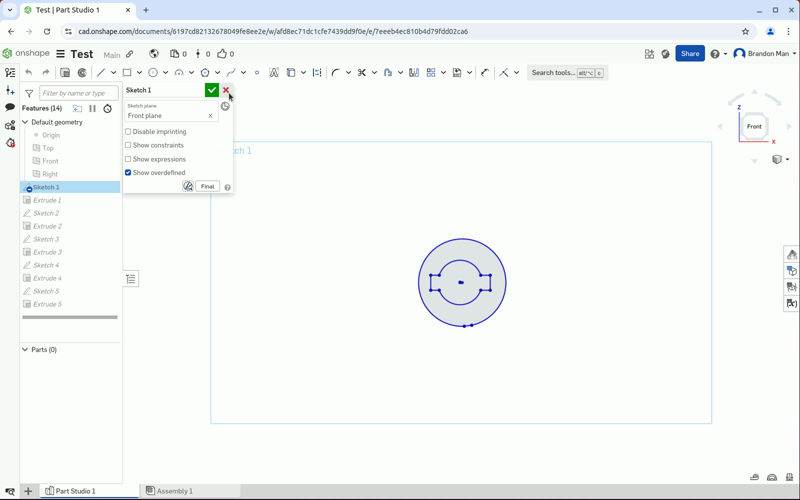
key(shift+s)
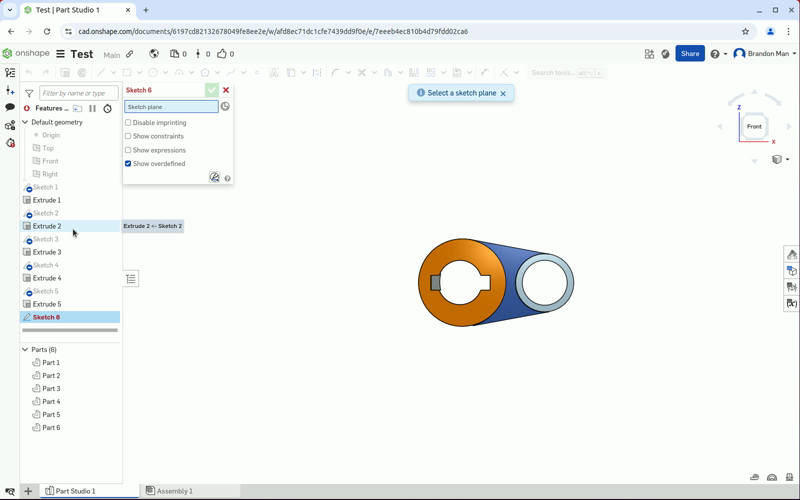
scroll(3)
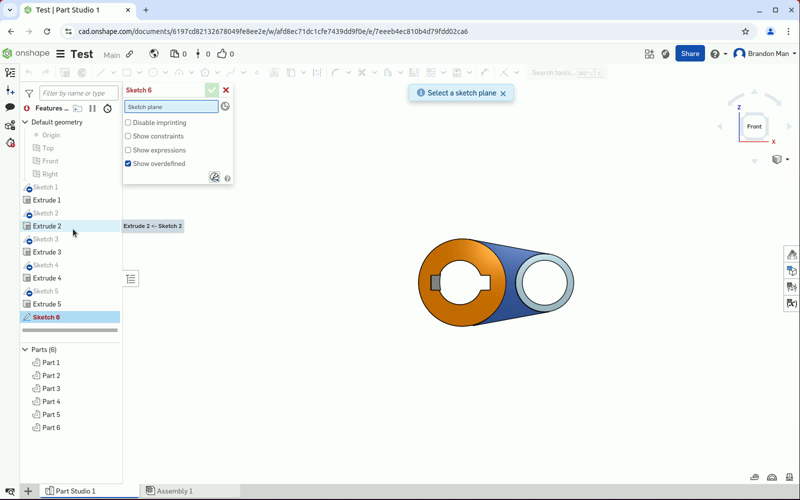
mouse_move(73, 163)
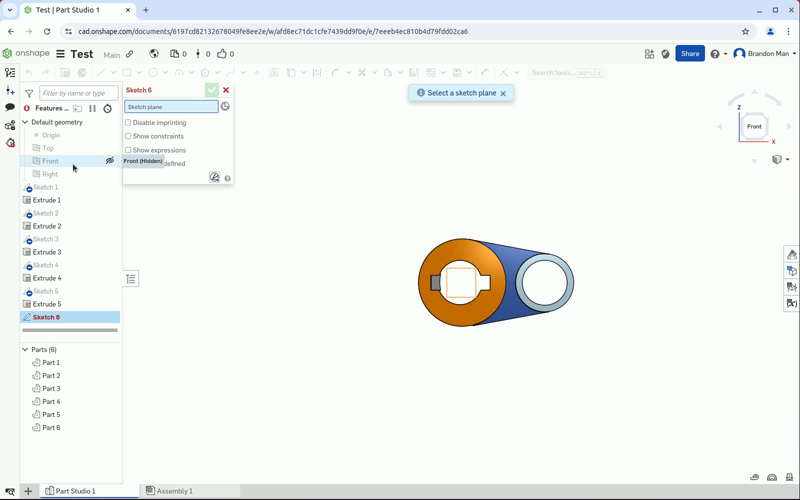
click(73, 163)
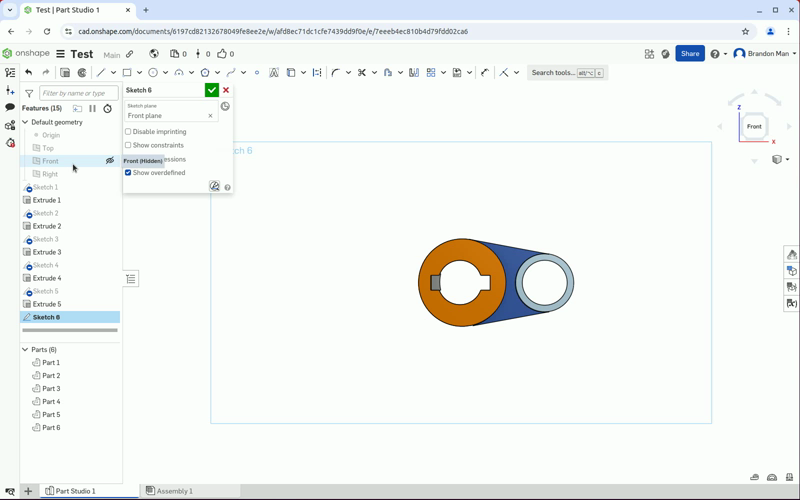
mouse_move(73, 352)
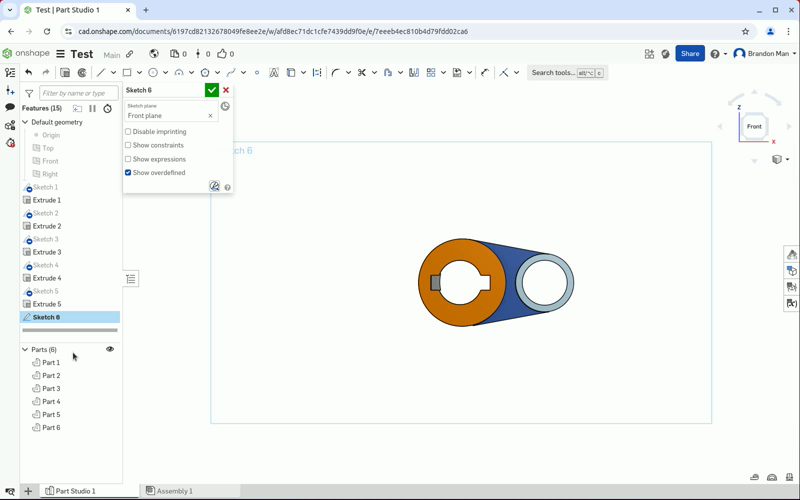
key(y)
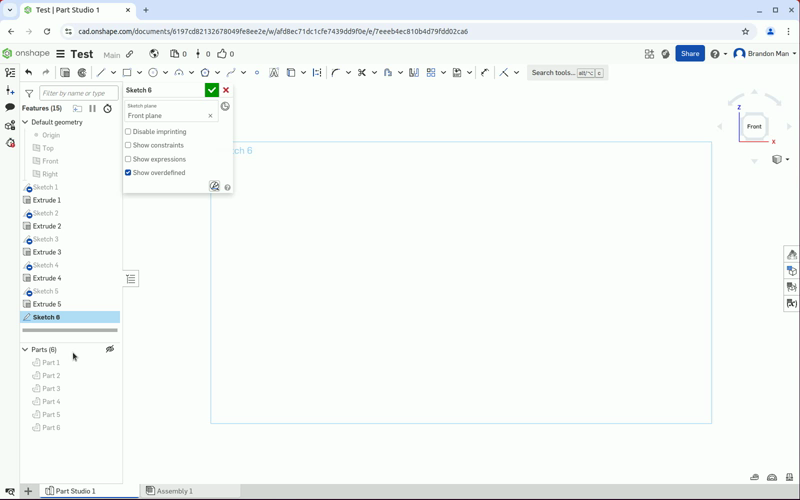
key(l)
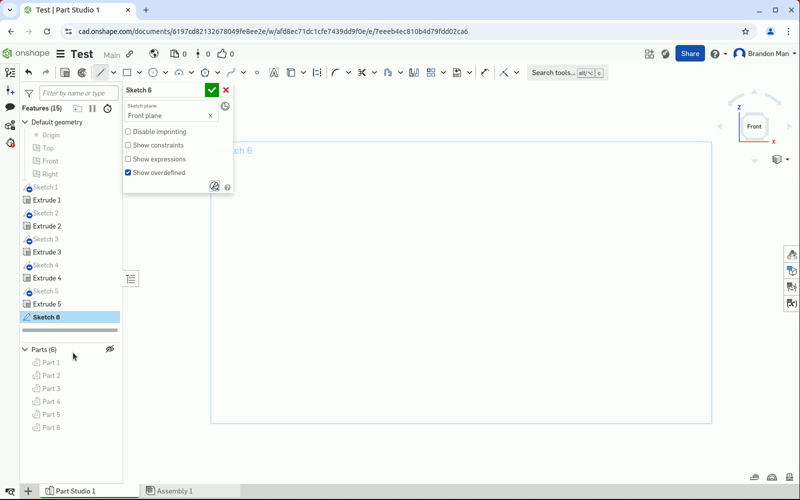
key_down(shift)
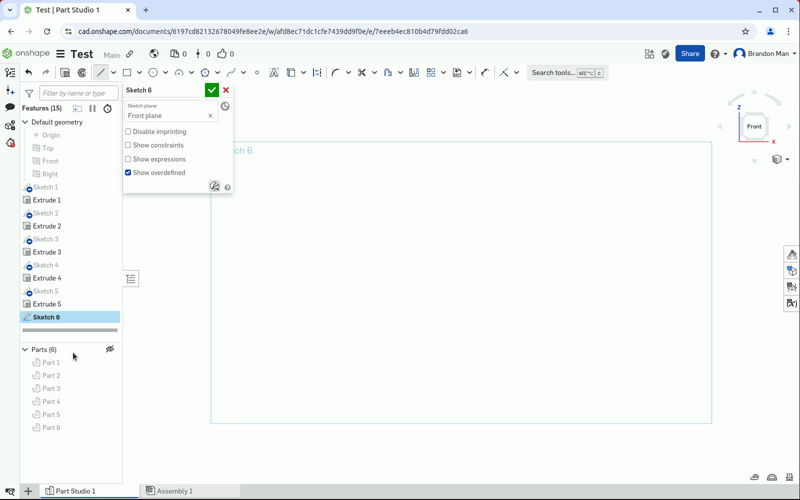
mouse_move(431, 290)
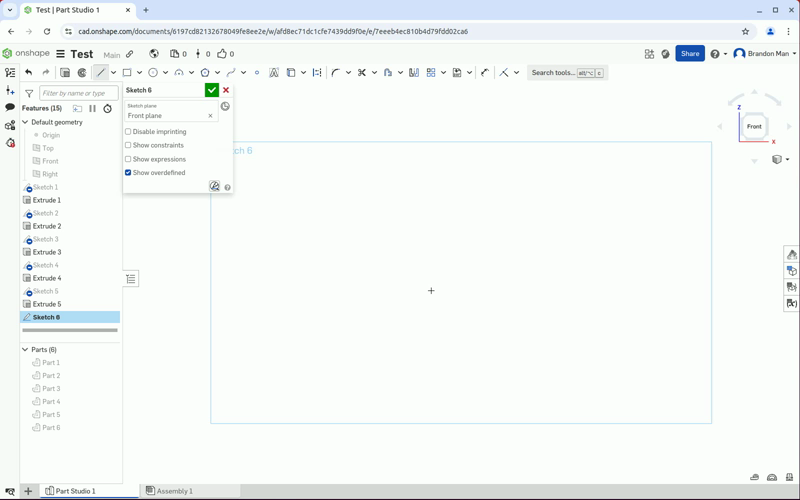
click(431, 290)
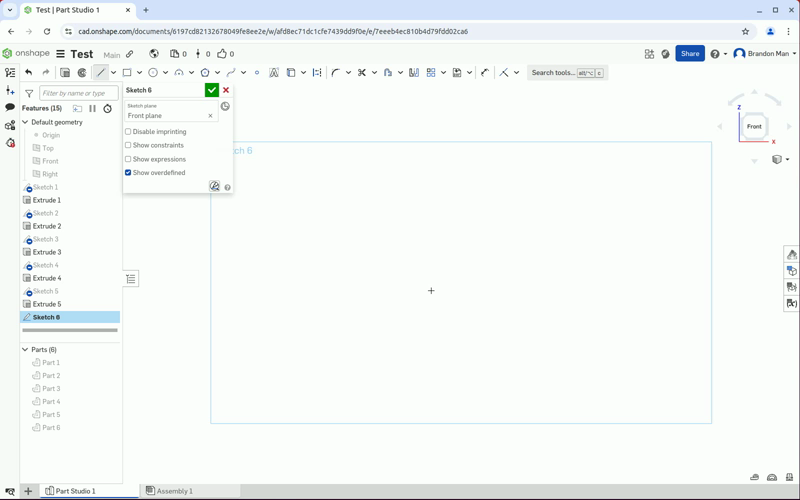
key_up(shift)
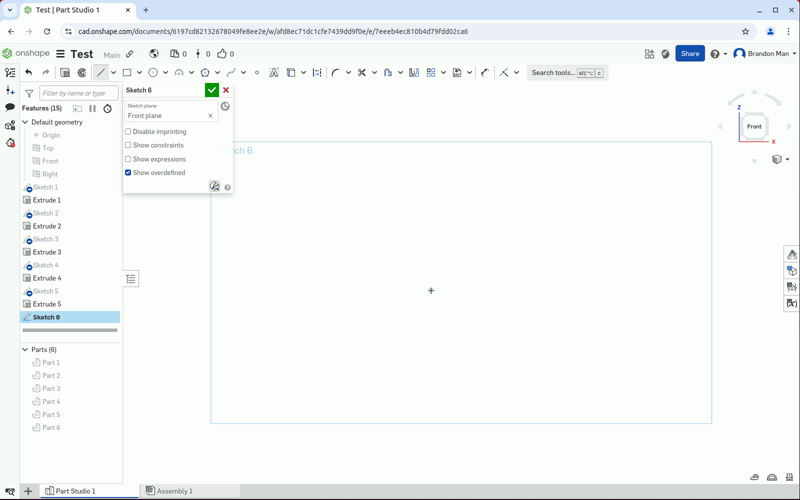
key_down(shift)
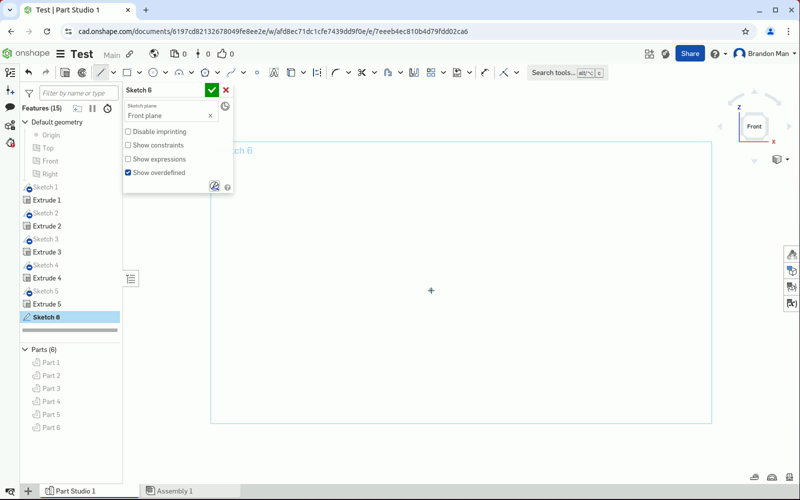
mouse_move(461, 290)
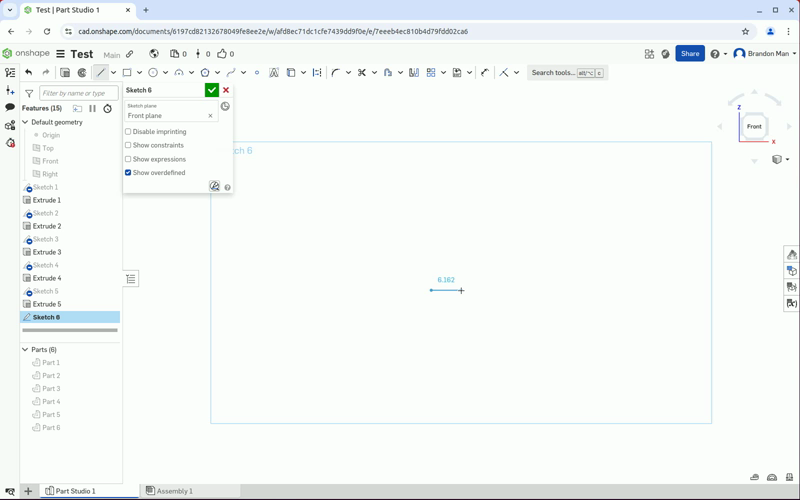
mouse_move(440, 290)
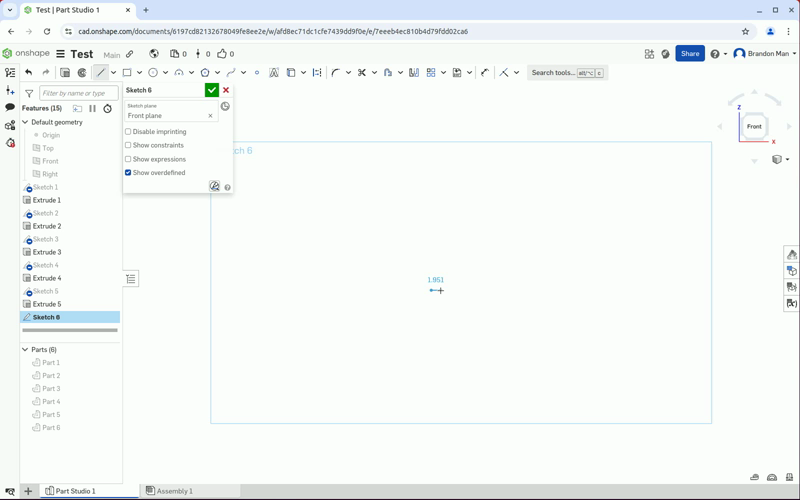
click(440, 290)
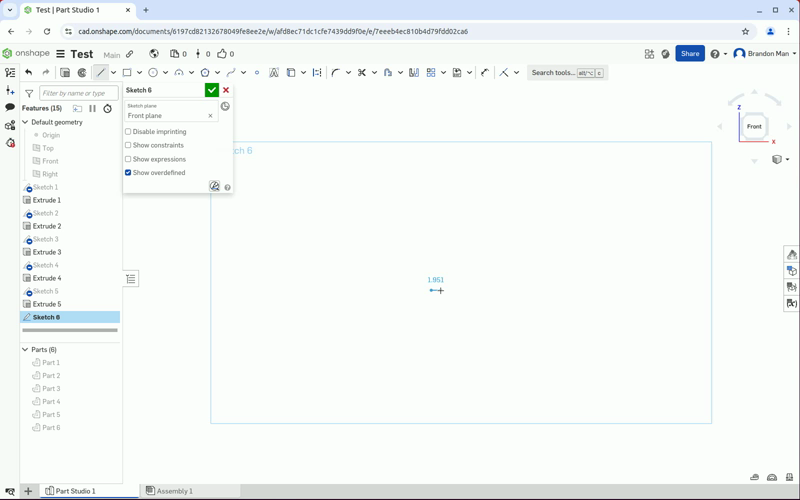
key_up(shift)
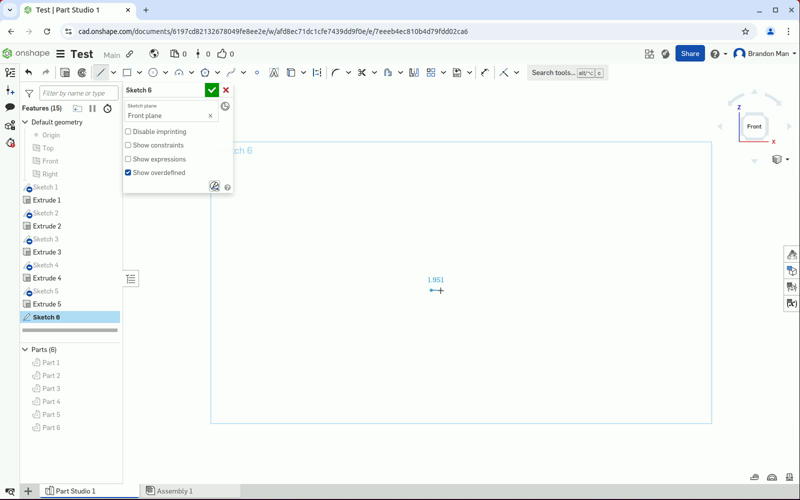
key(esc)
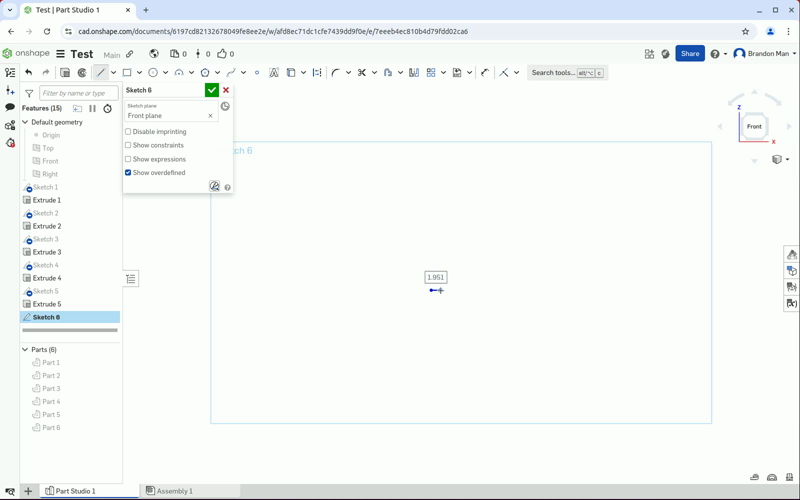
key(a)
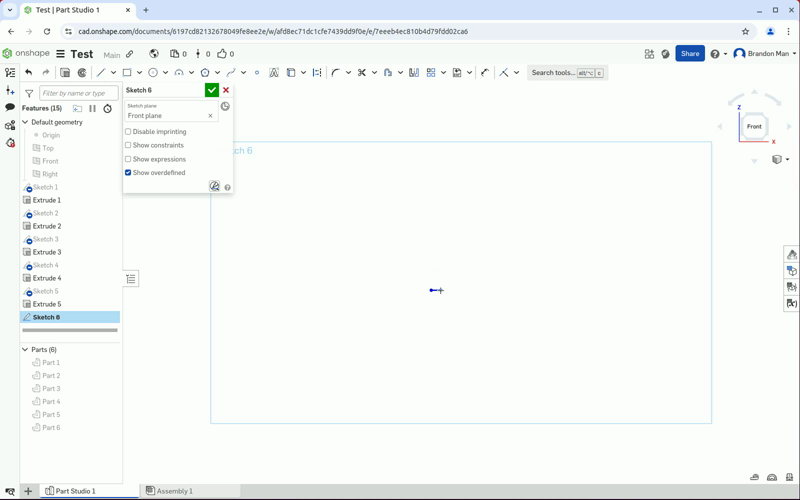
mouse_move(440, 290)
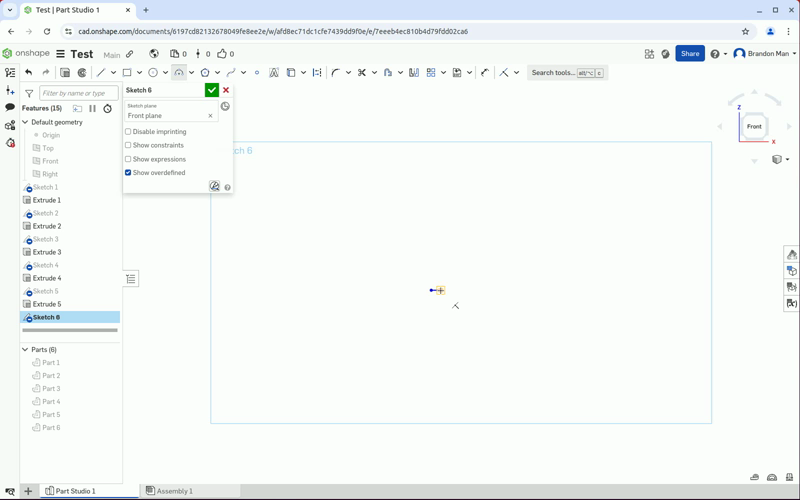
click(440, 290)
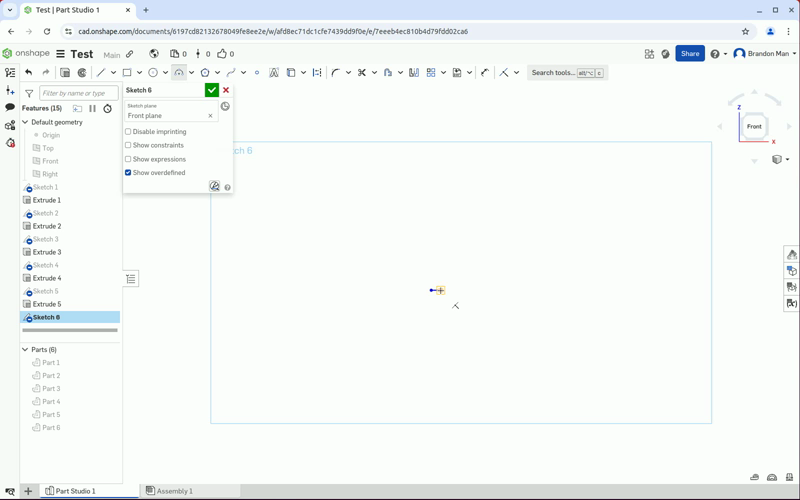
key_down(shift)
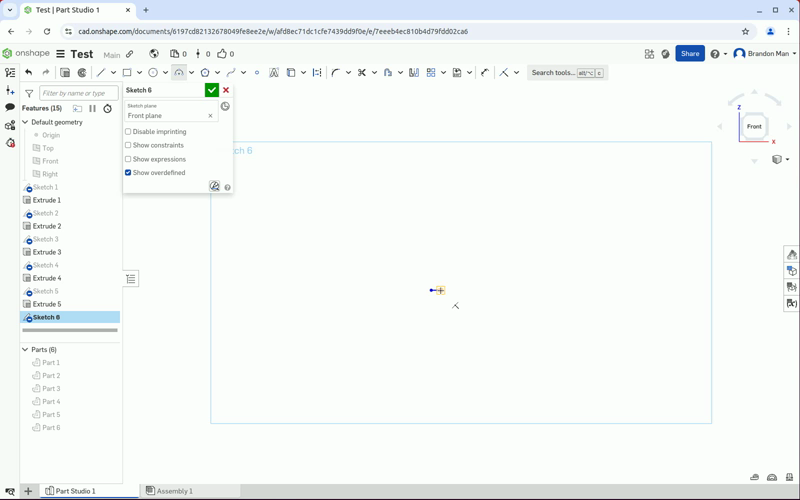
mouse_move(440, 273)
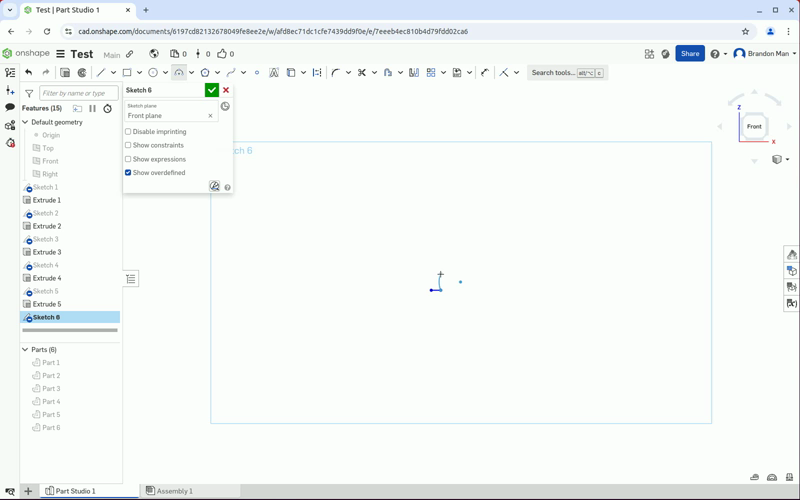
click(440, 273)
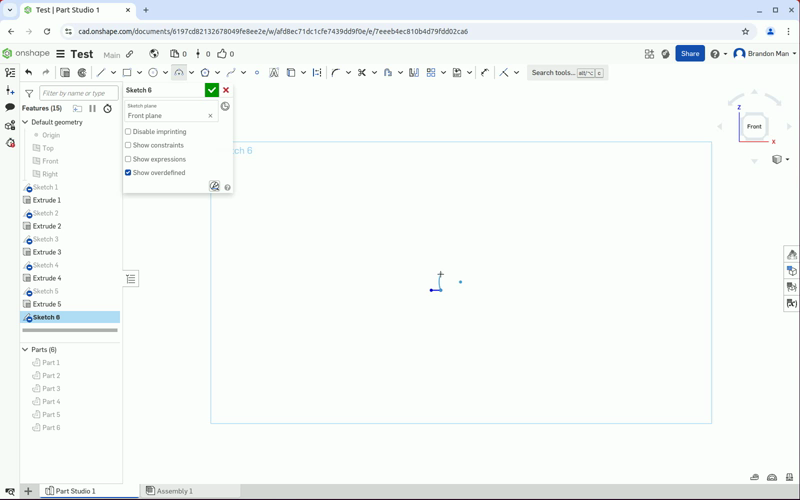
mouse_move(439, 281)
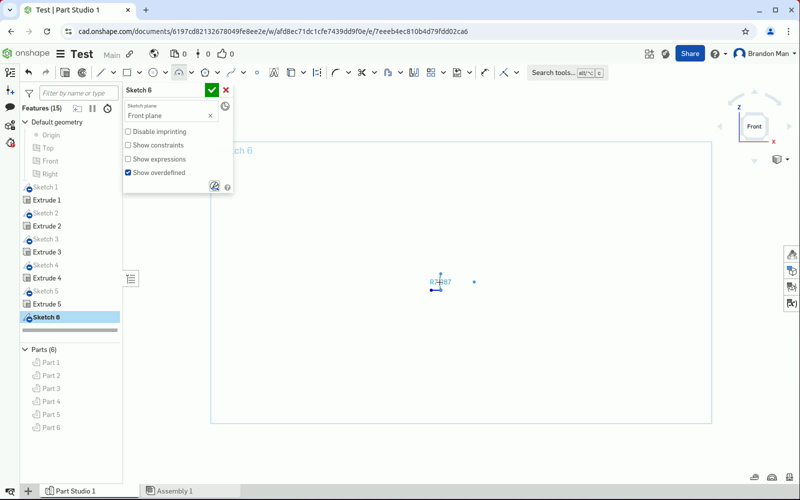
click(439, 281)
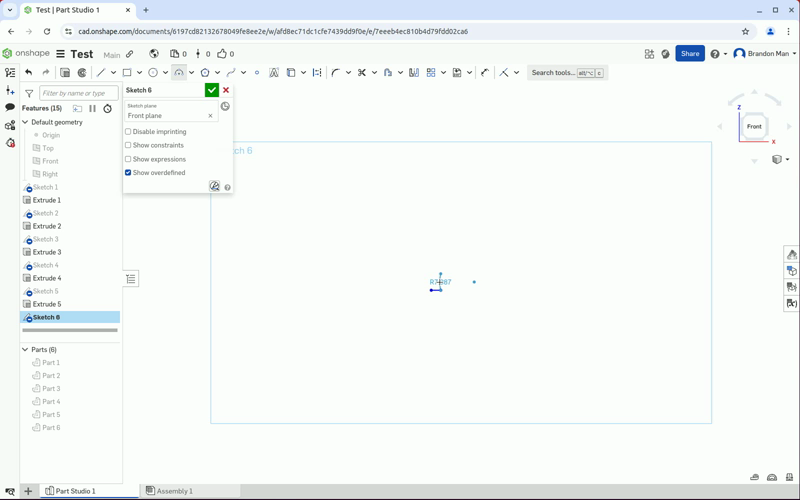
key_up(shift)
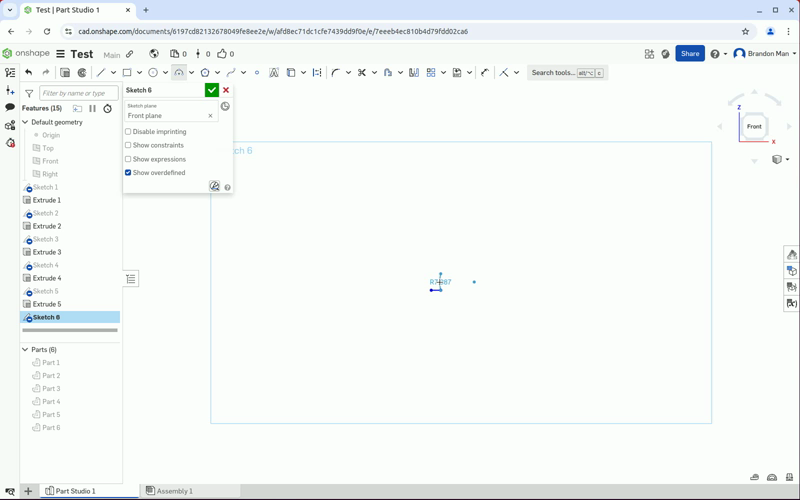
key(esc)
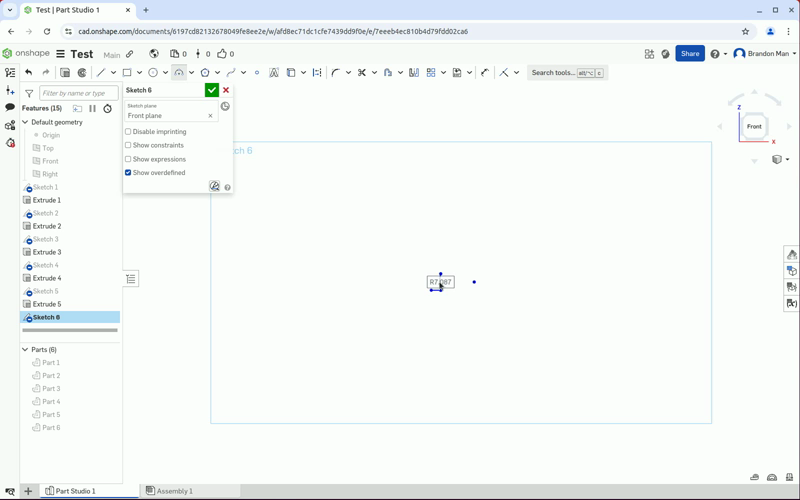
key(l)
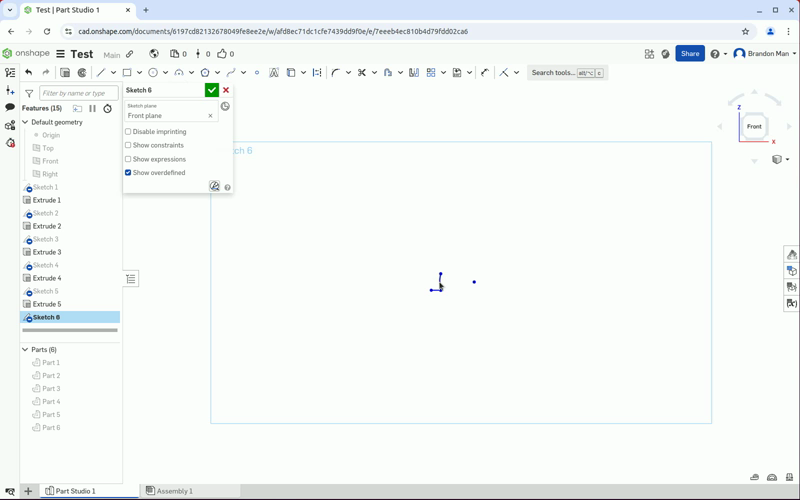
mouse_move(440, 273)
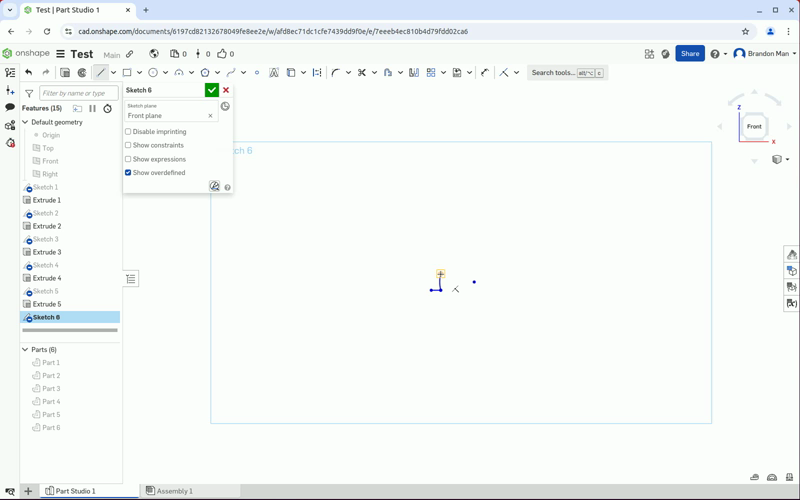
click(440, 273)
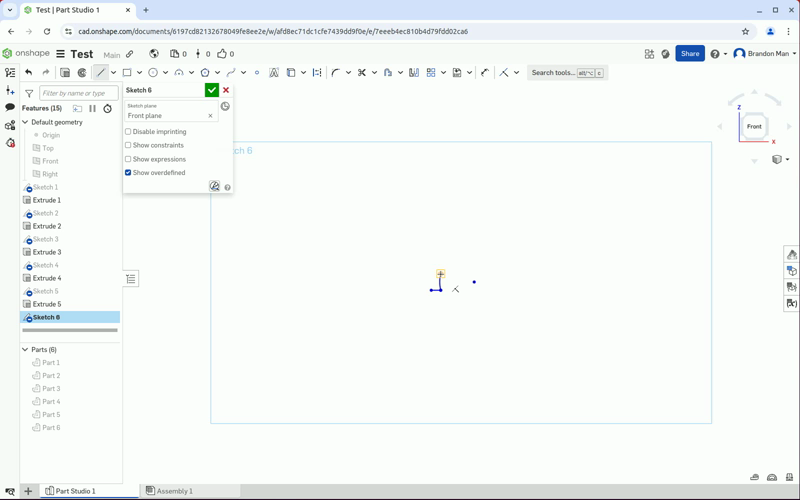
key_down(shift)
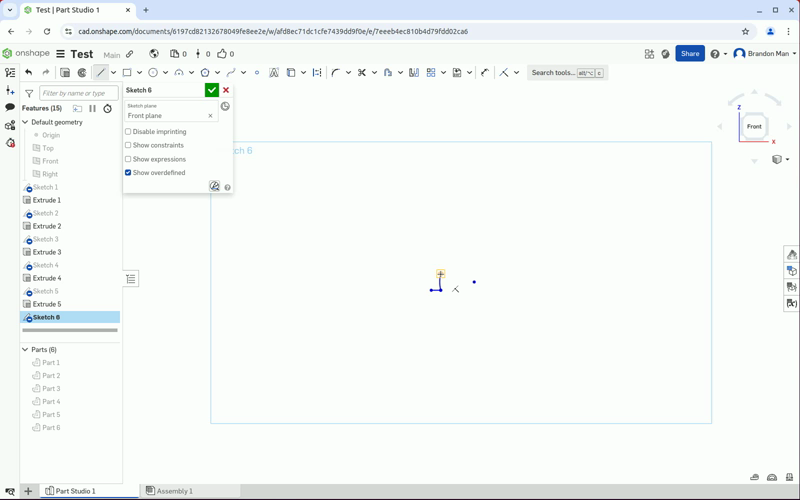
mouse_move(470, 273)
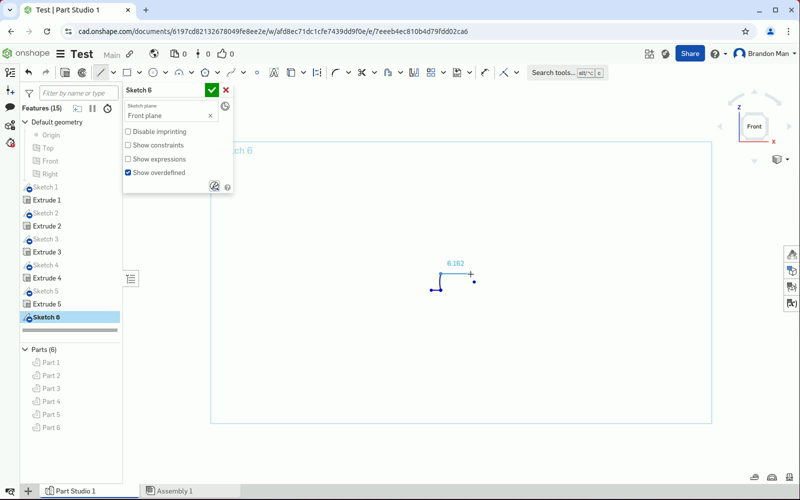
mouse_move(431, 273)
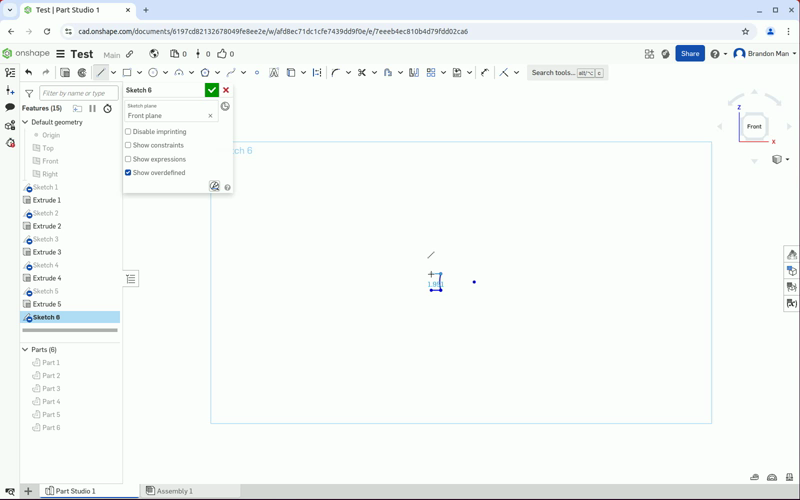
click(431, 273)
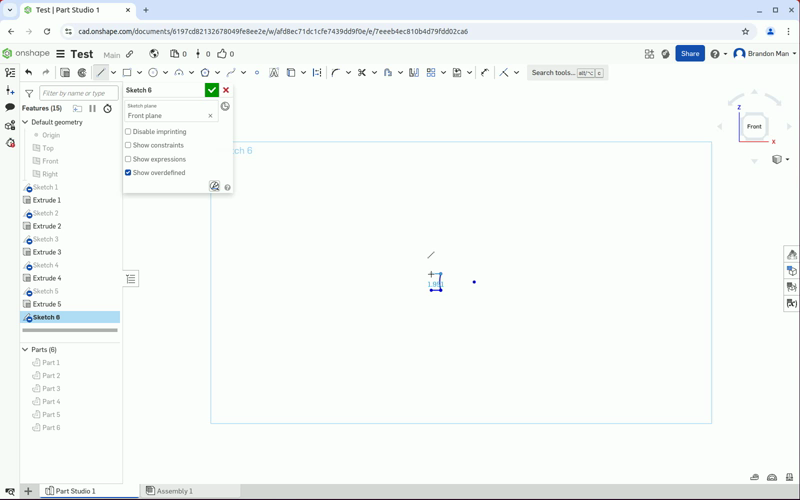
key_up(shift)
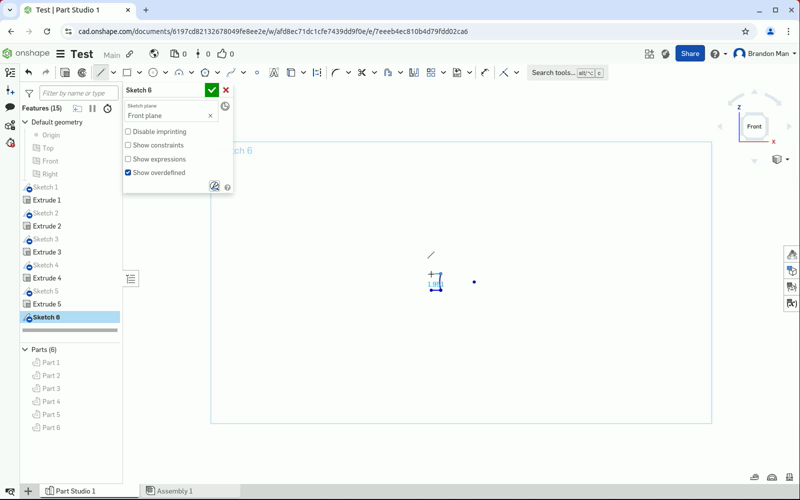
mouse_move(461, 273)
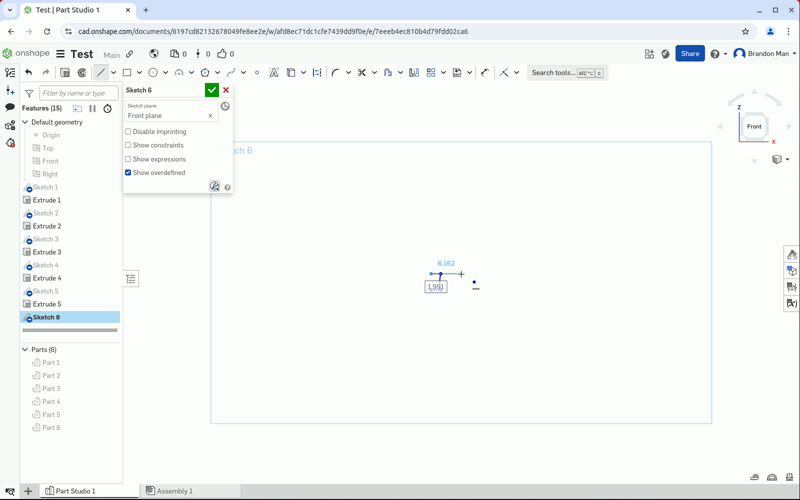
key_down(shift)
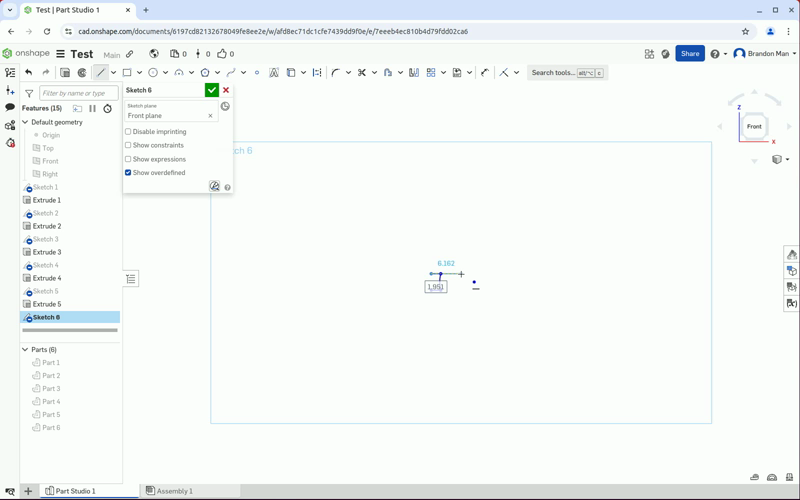
mouse_move(431, 290)
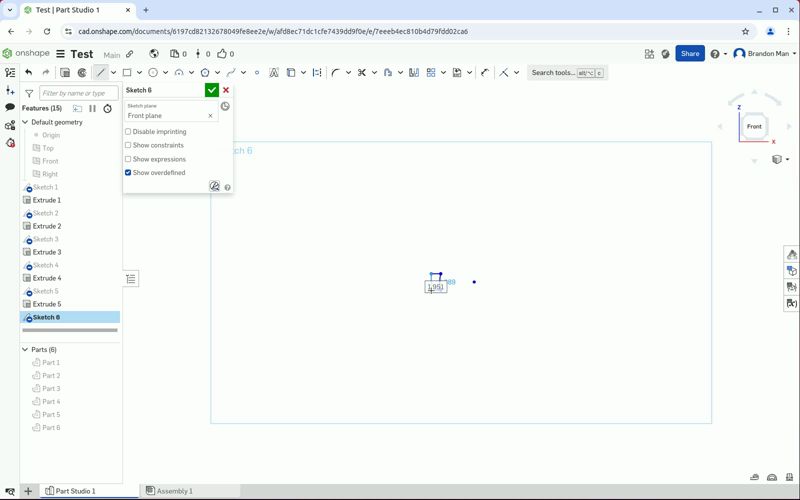
key_up(shift)
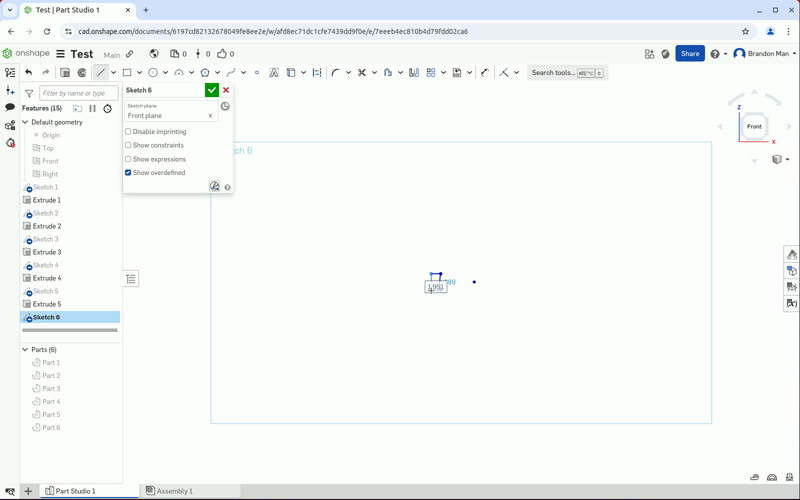
click(431, 290)
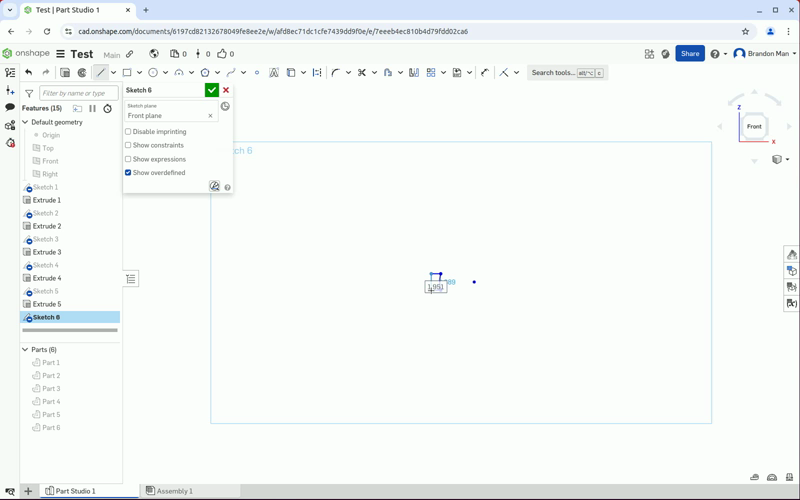
key(esc)
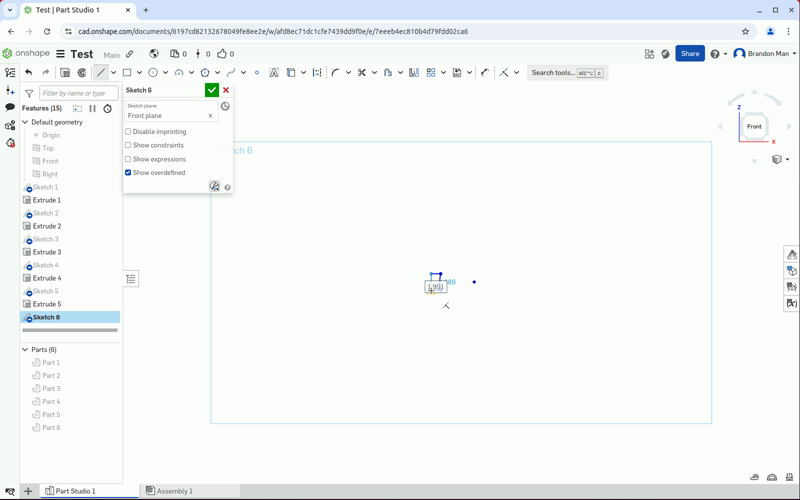
mouse_move(432, 275)
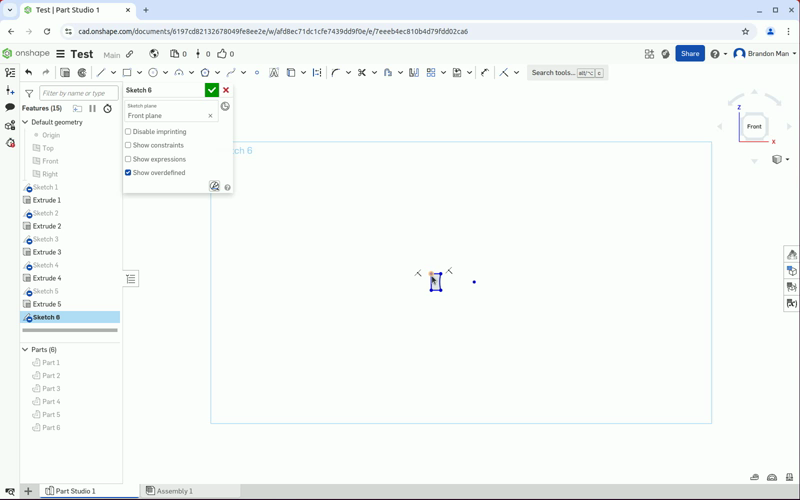
scroll(6)
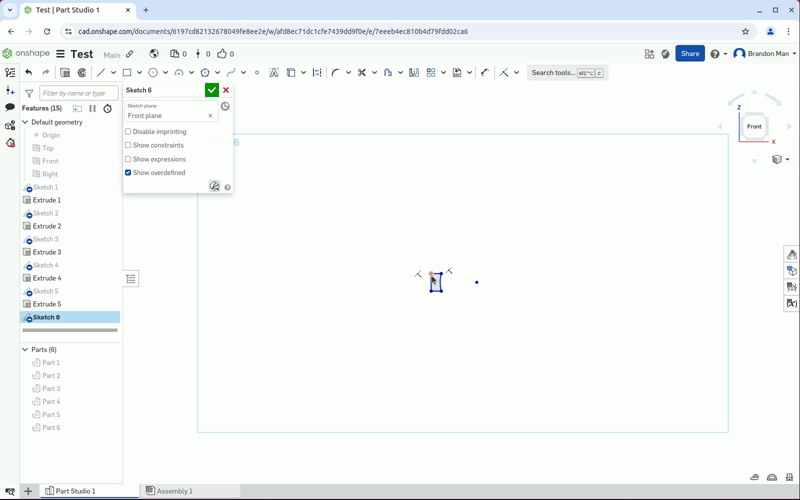
scroll(6)
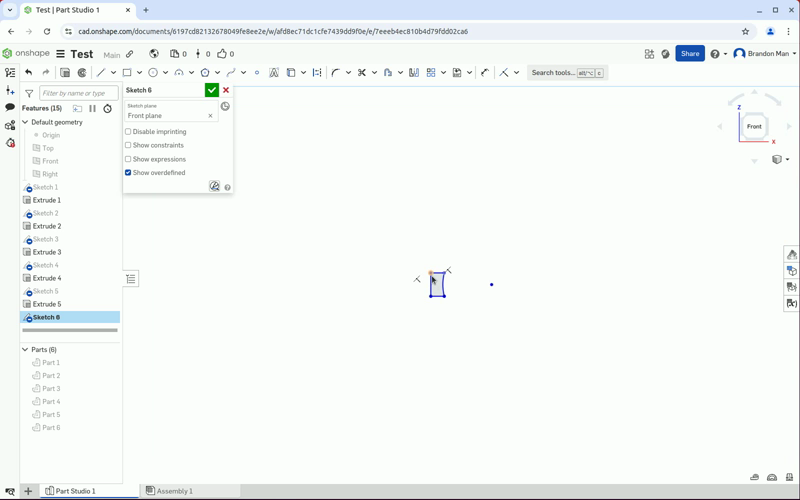
scroll(6)
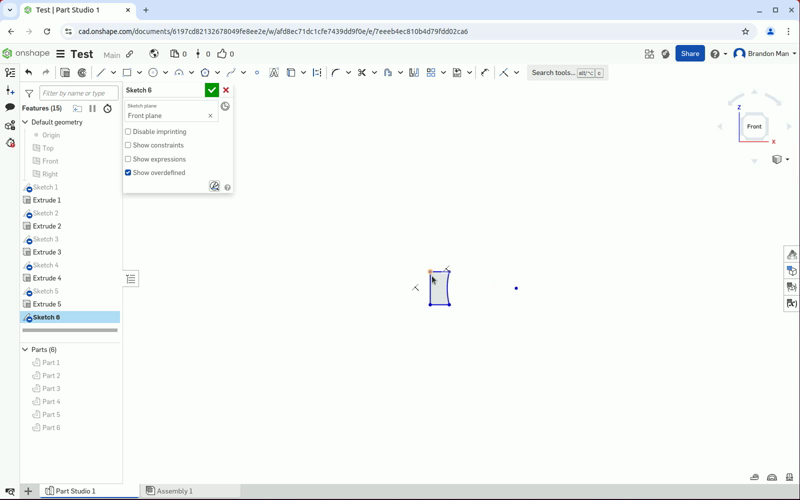
scroll(6)
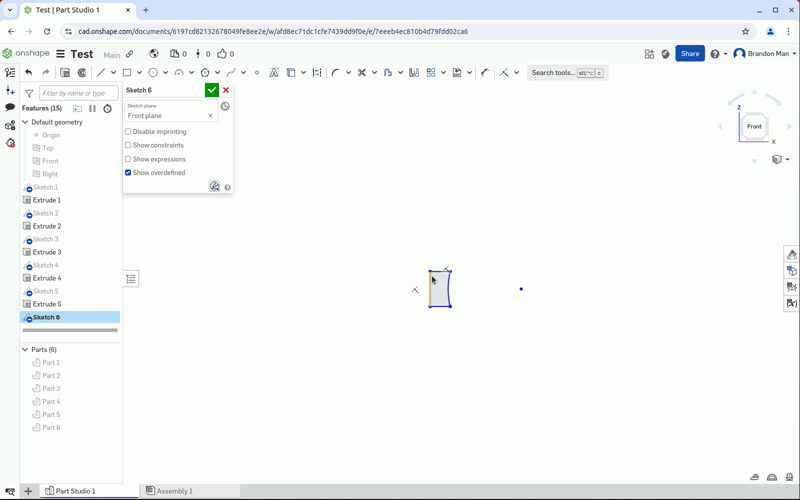
scroll(6)
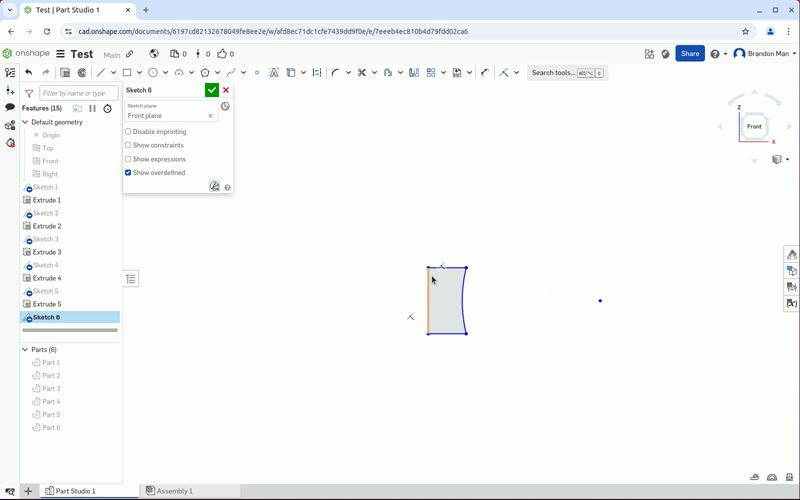
scroll(6)
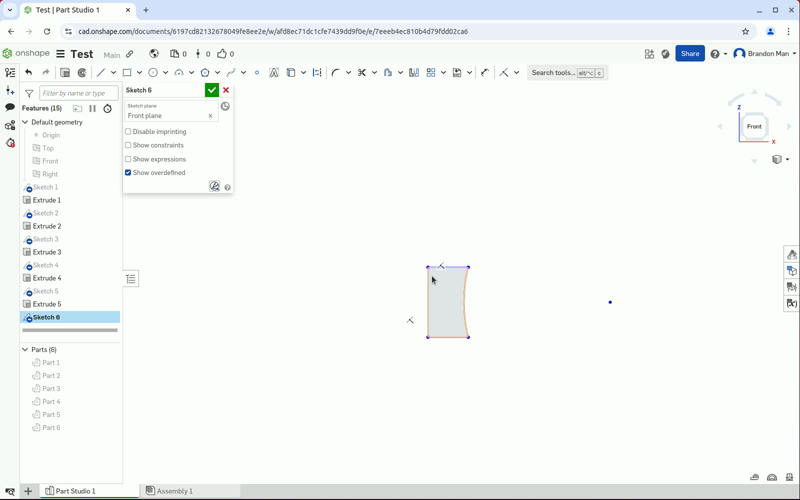
scroll(6)
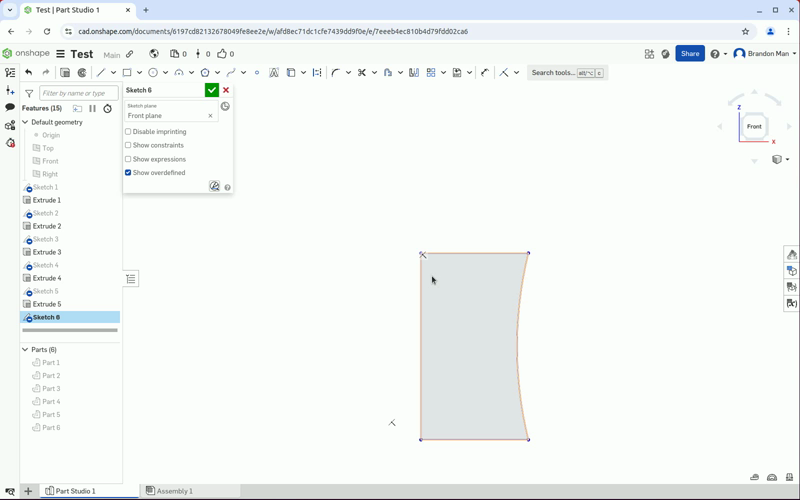
click(432, 275)
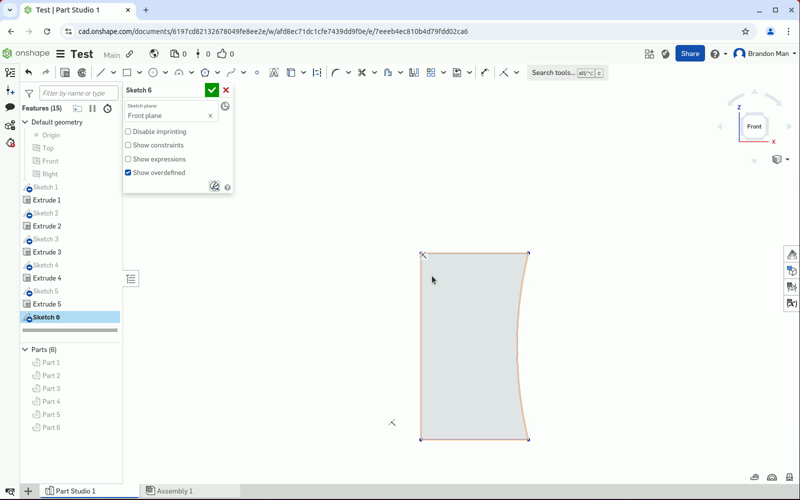
scroll(-6)
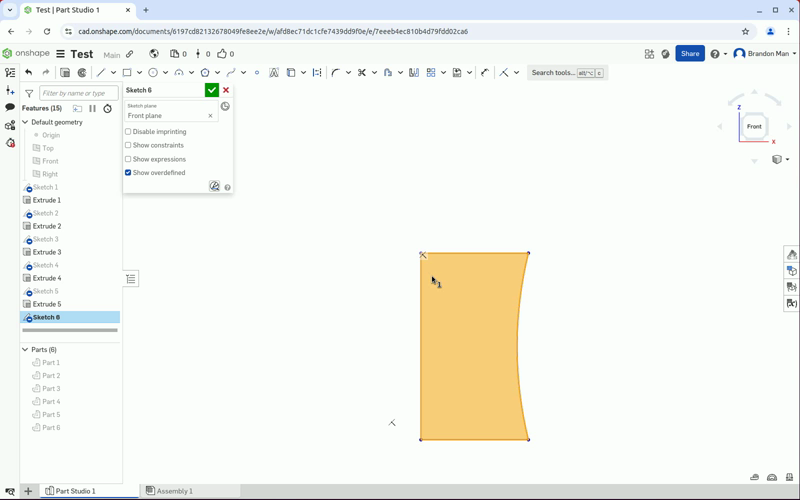
scroll(-6)
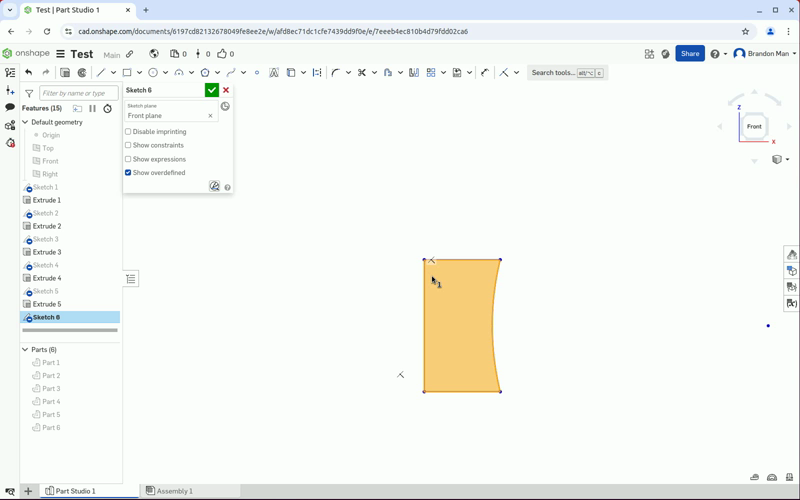
scroll(-6)
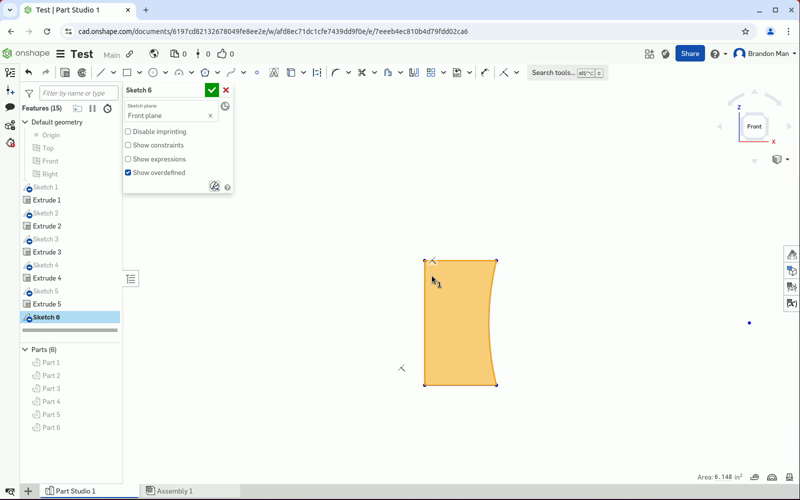
scroll(-6)
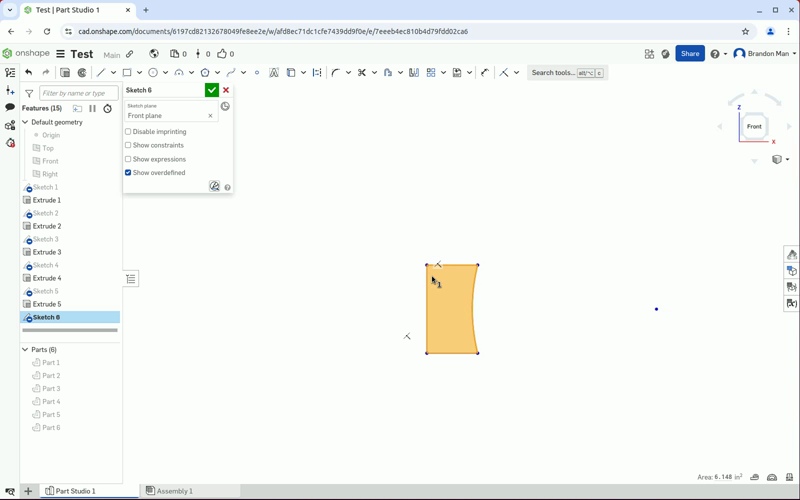
scroll(-6)
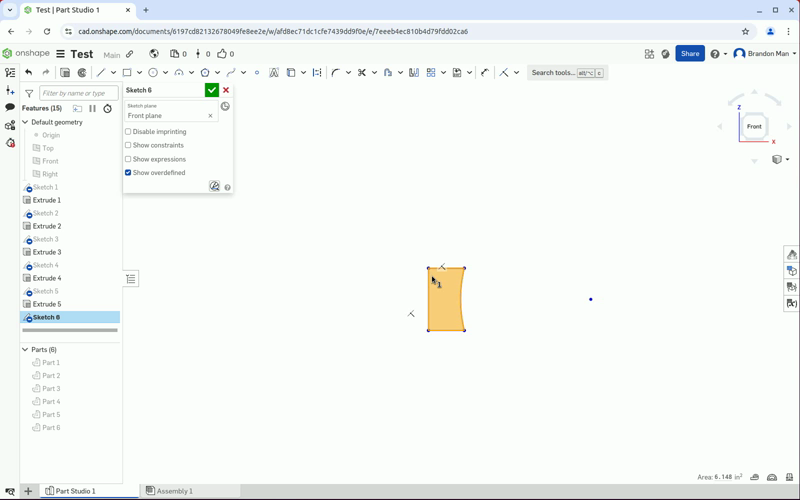
scroll(-6)
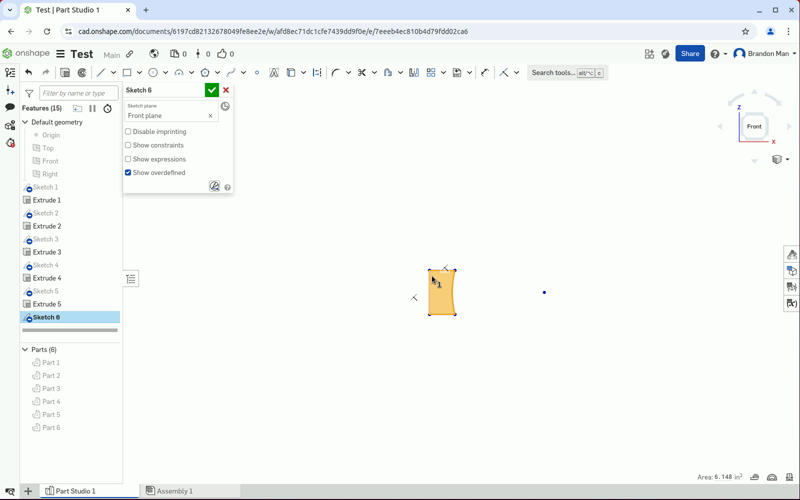
scroll(-6)
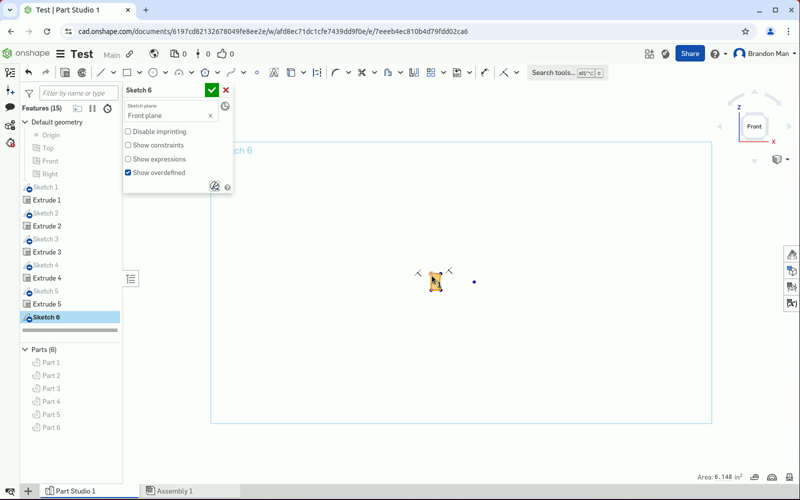
mouse_move(73, 352)
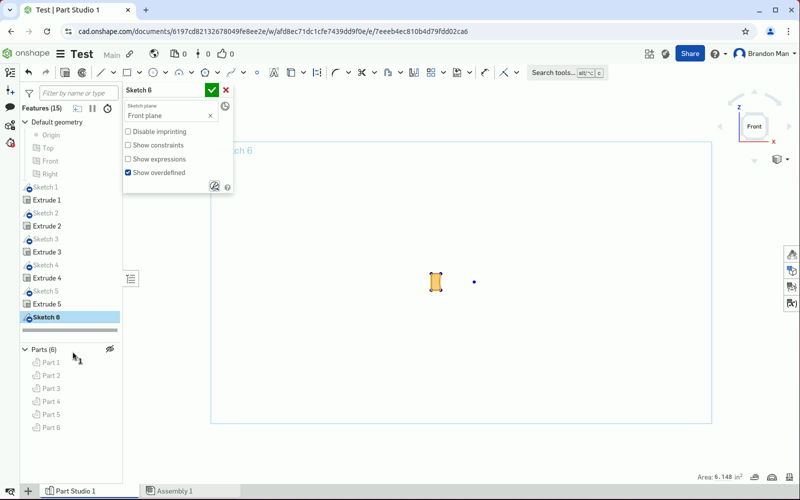
key(shift+y)
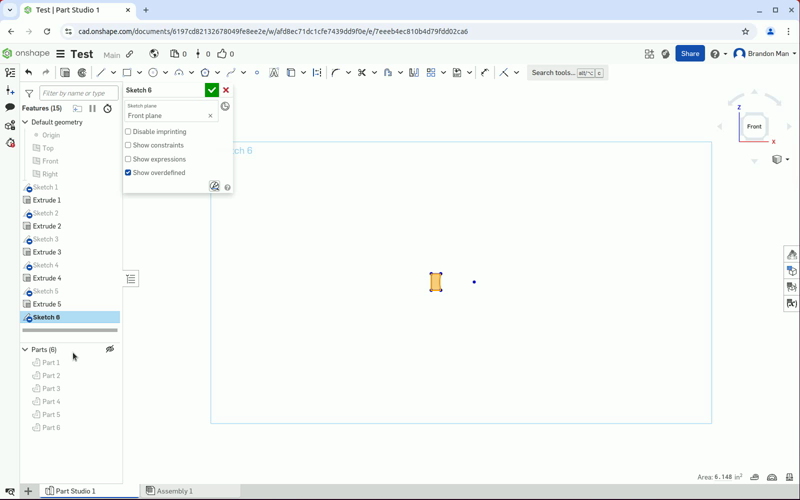
key(shift+e)
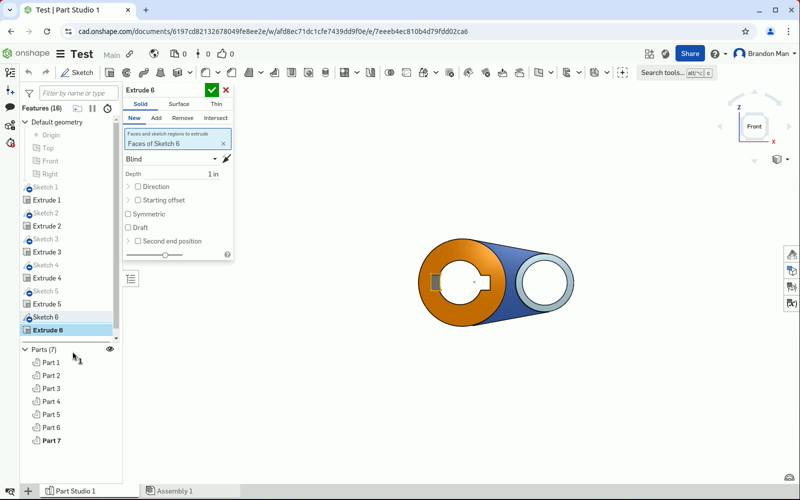
mouse_move(143, 106)
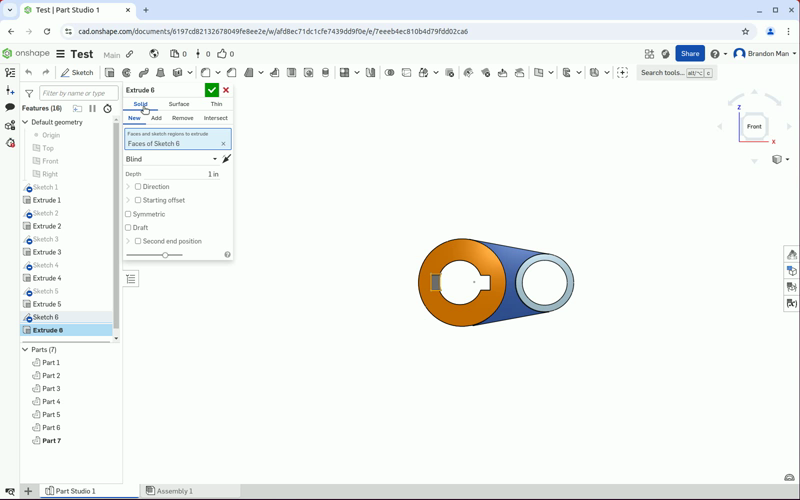
click(143, 106)
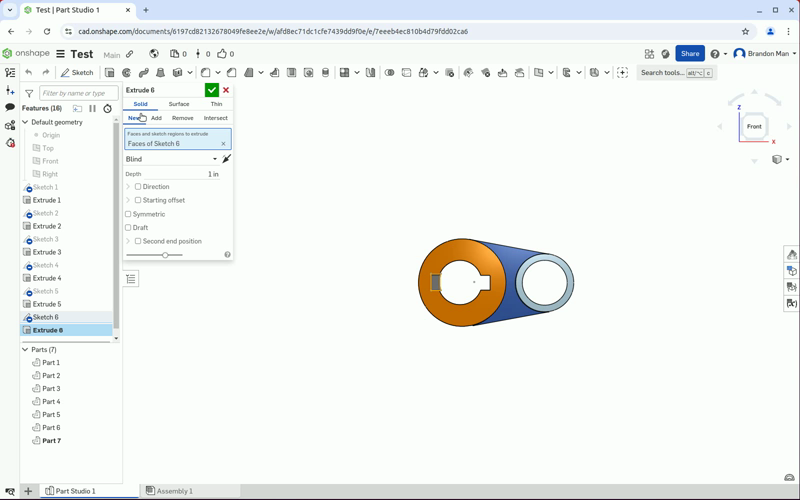
mouse_move(137, 120)
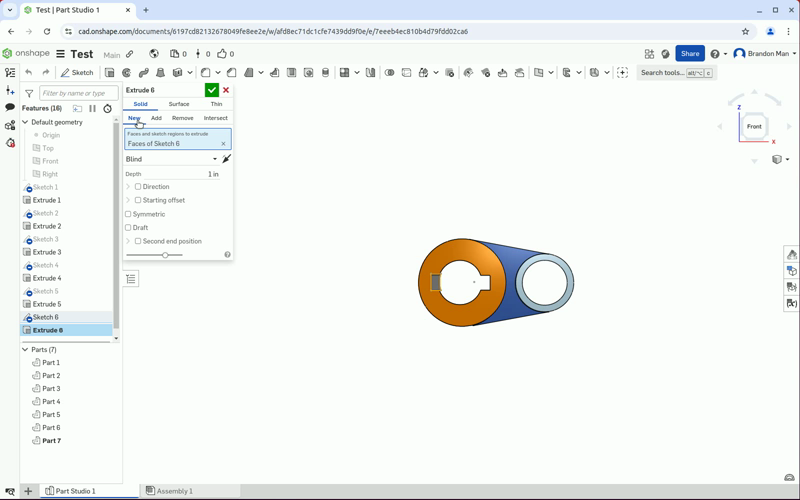
click(137, 120)
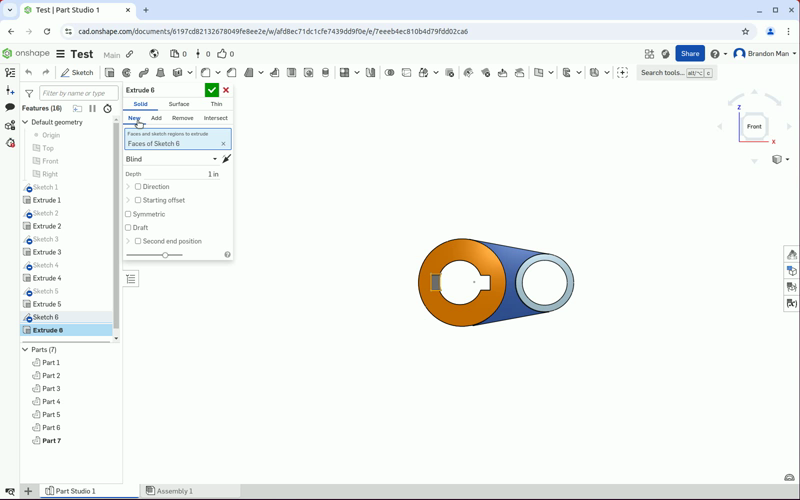
key(tab, 4)
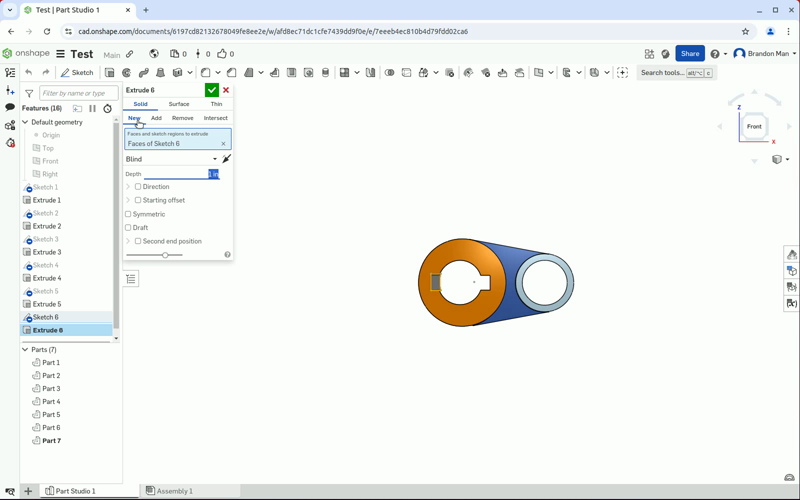
text(16.128)
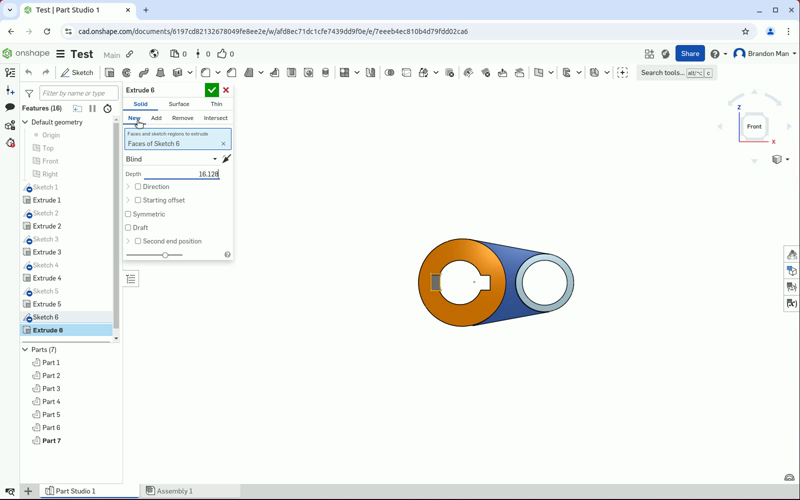
key(enter)
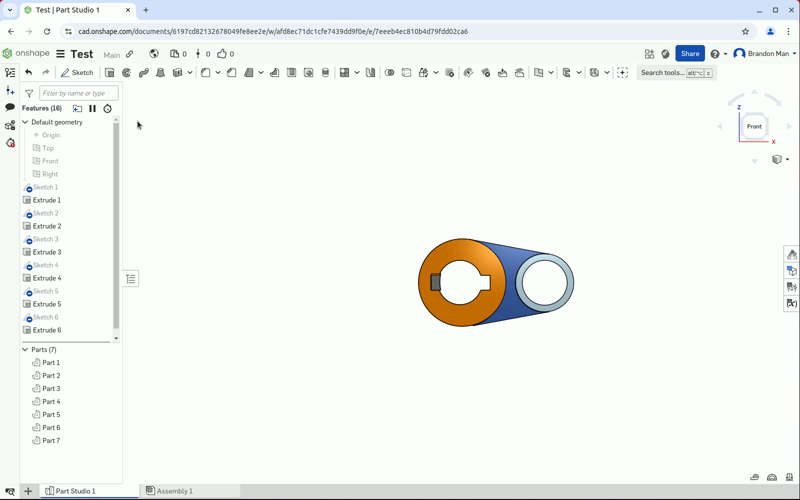
key(shift+h)
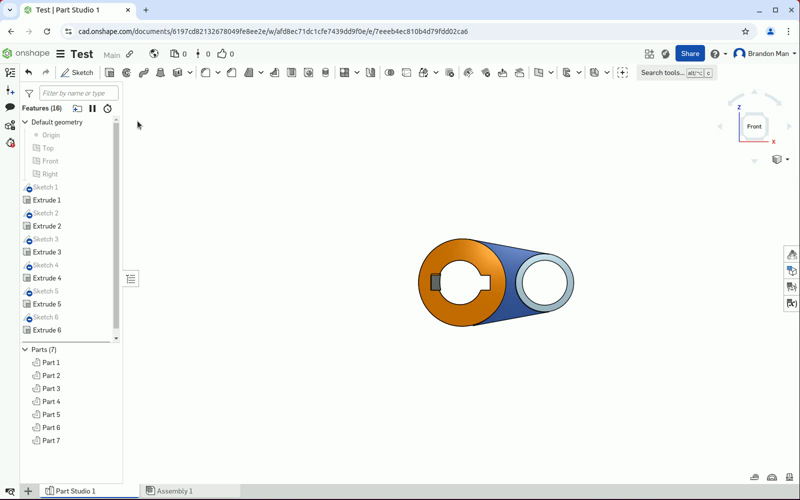
key(shift+h)
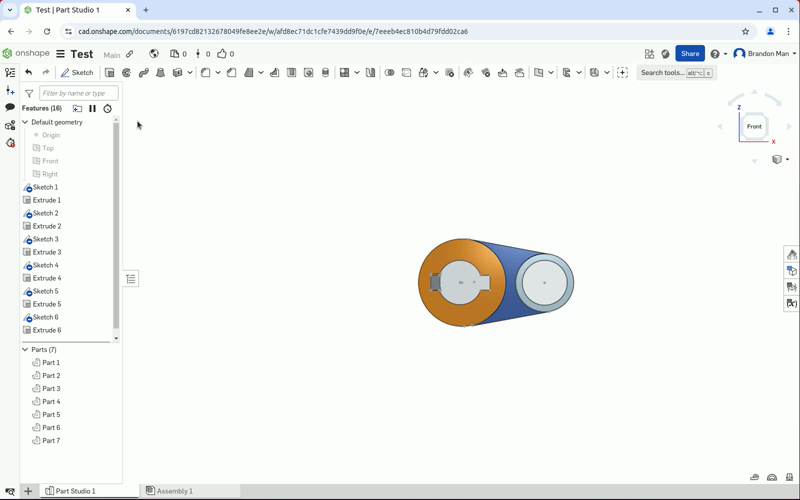
key(shift+7)
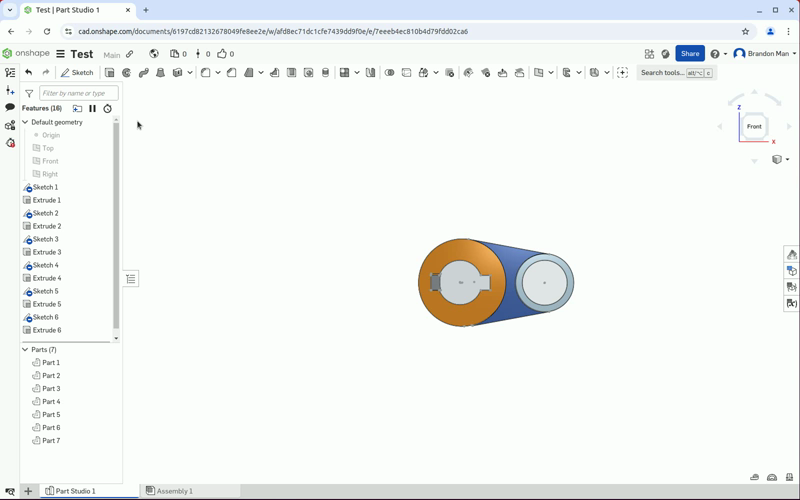
key(left, 2)
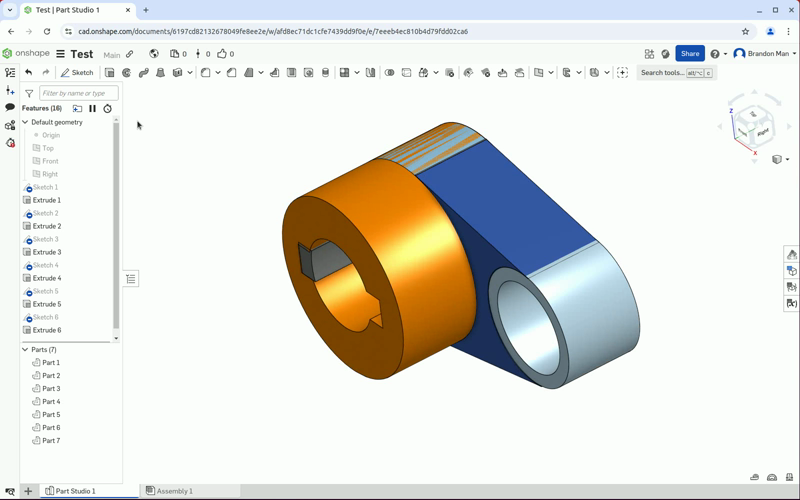
key(down, 2)
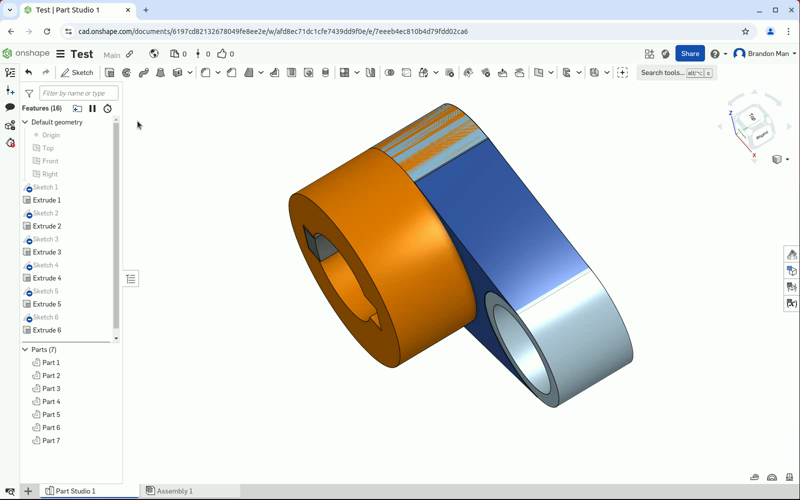
key(up, 2)
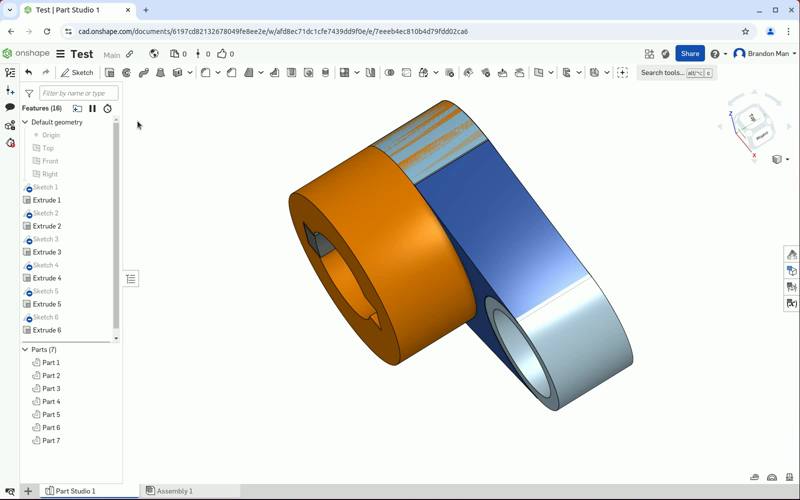
key(right, 2)
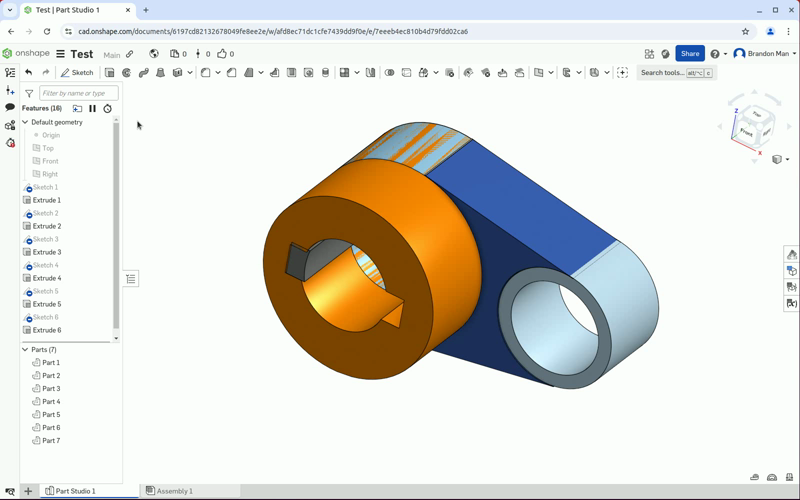
mouse_move(69, 189)
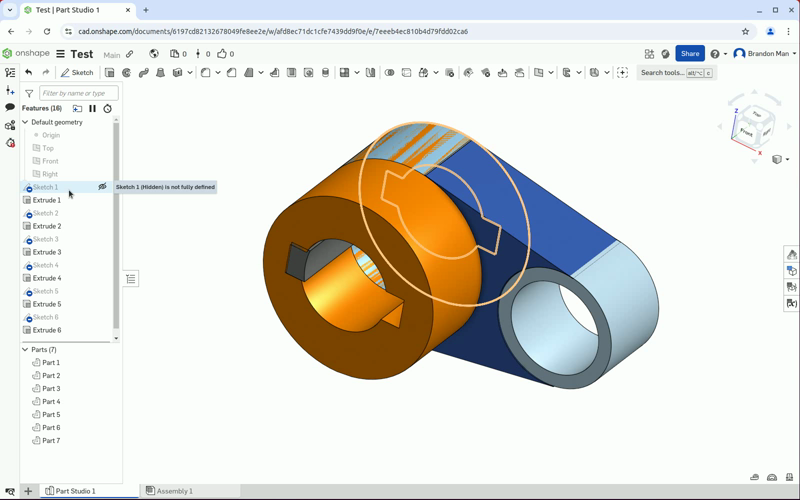
click(69, 189)